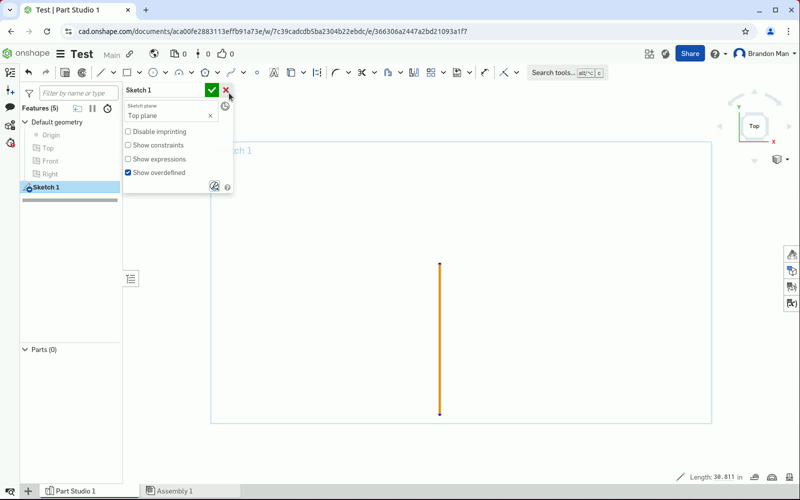
key(shift+h)
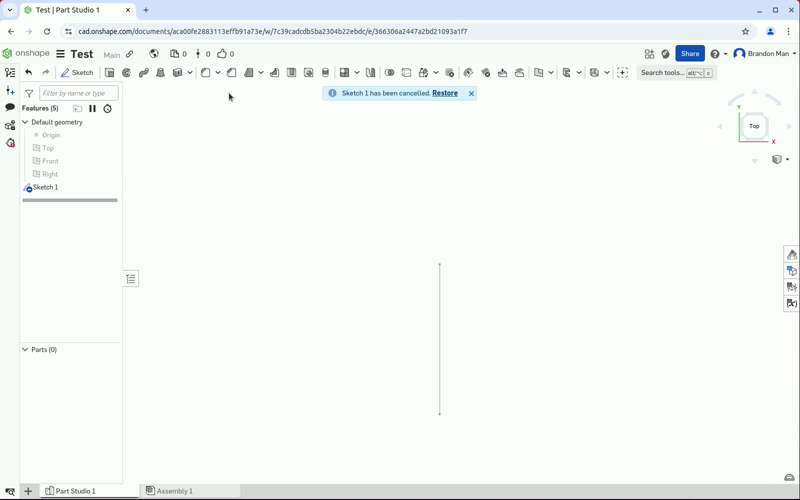
key(shift+s)
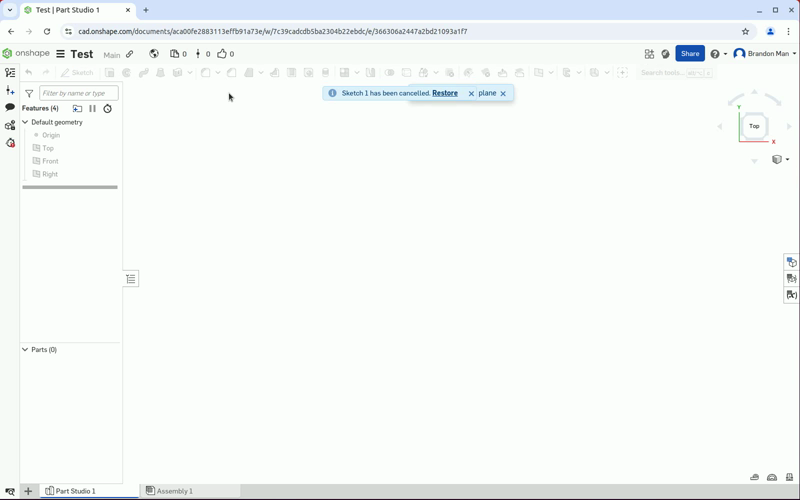
mouse_move(73, 150)
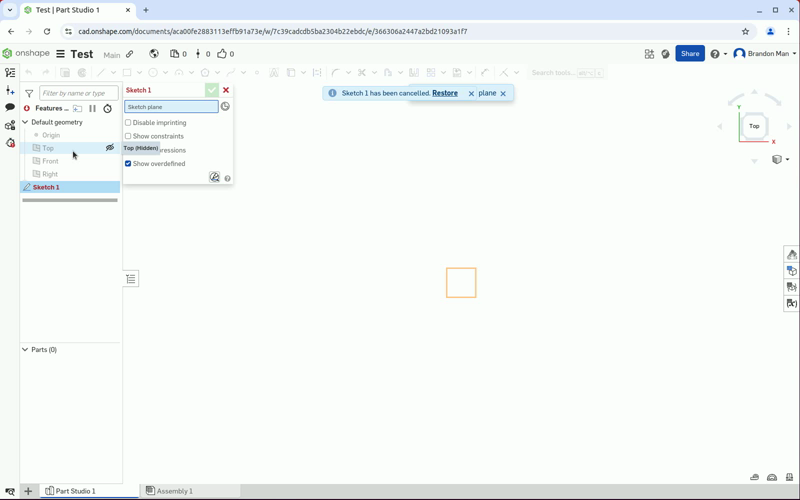
click(73, 150)
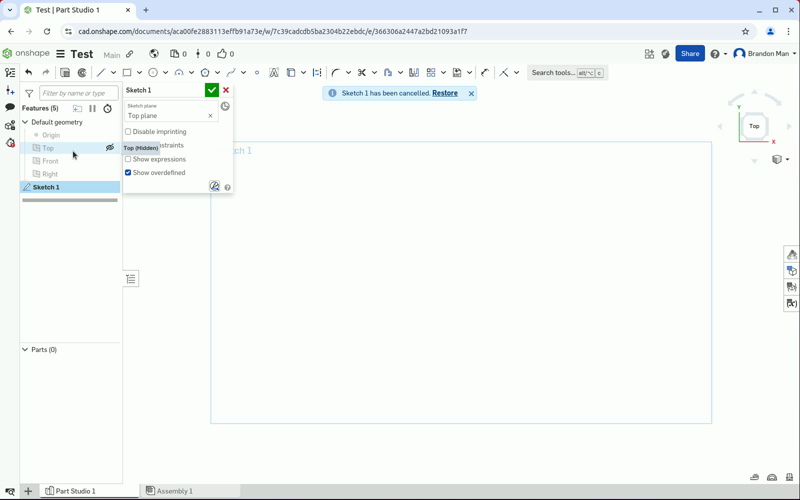
mouse_move(73, 352)
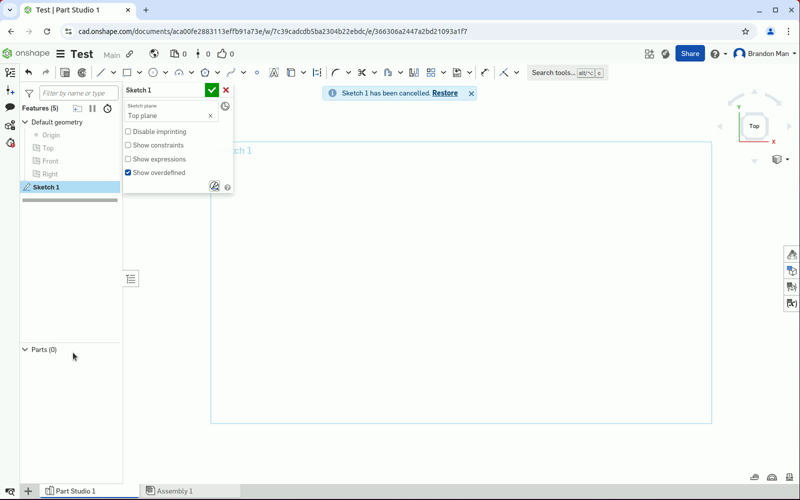
key(y)
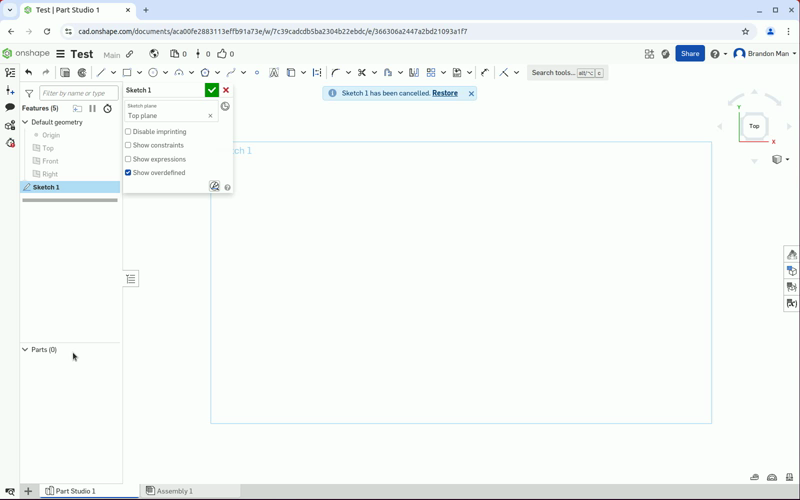
key(l)
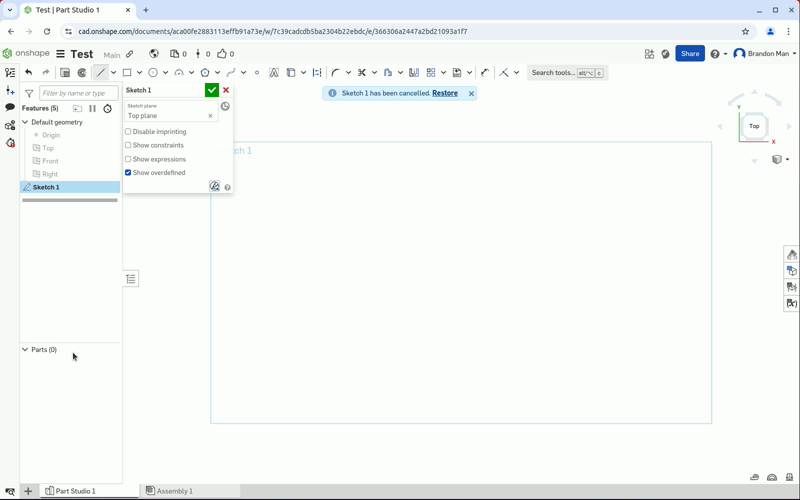
key_down(shift)
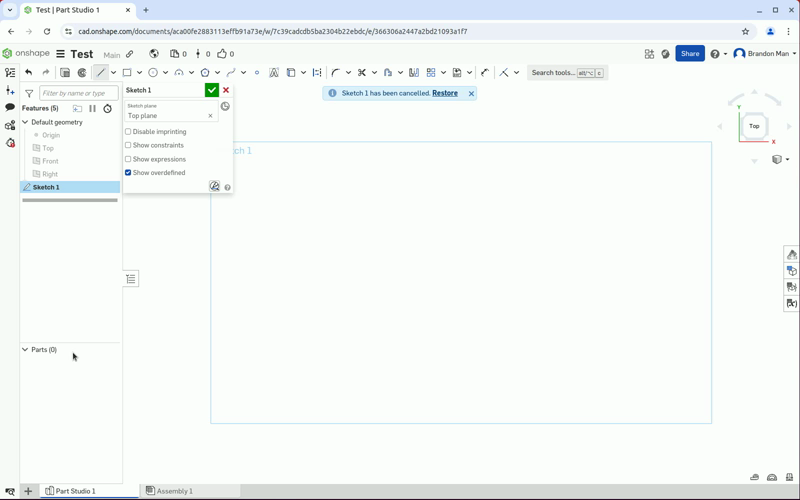
mouse_move(351, 335)
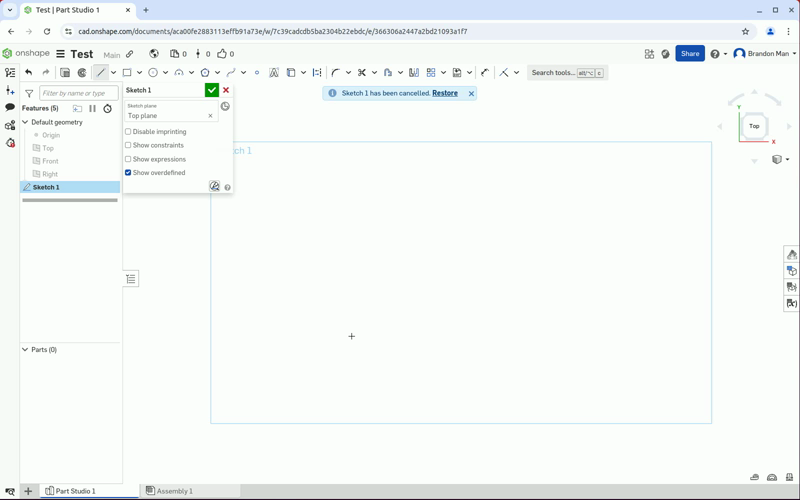
click(351, 335)
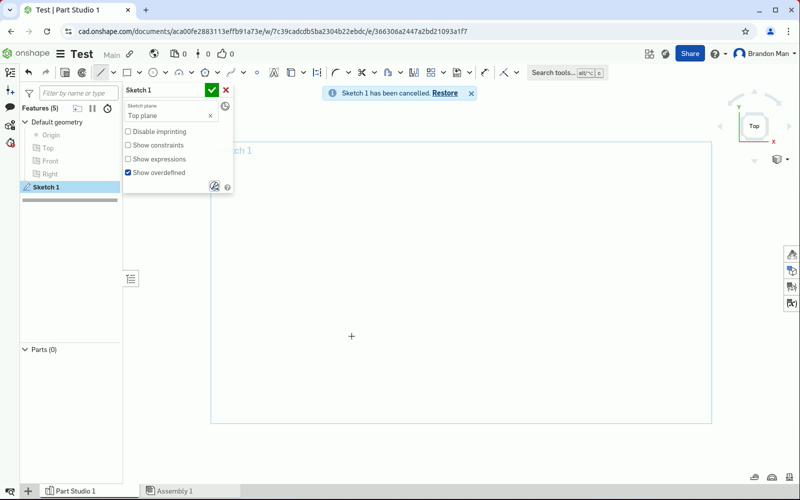
key_up(shift)
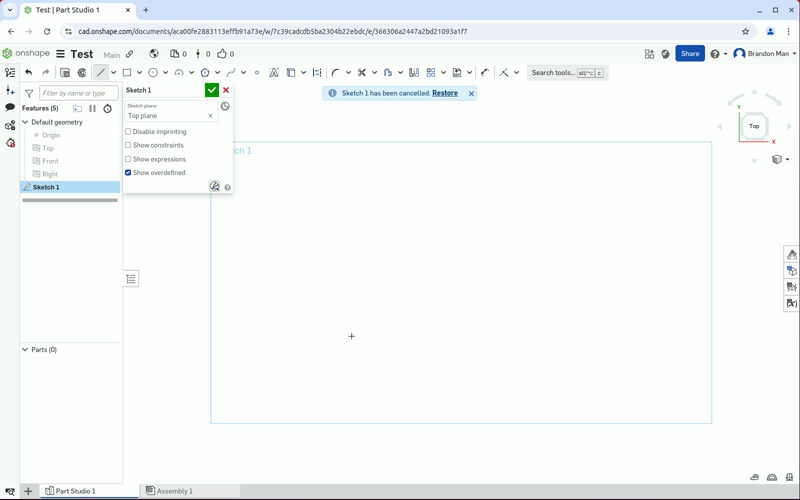
key_down(shift)
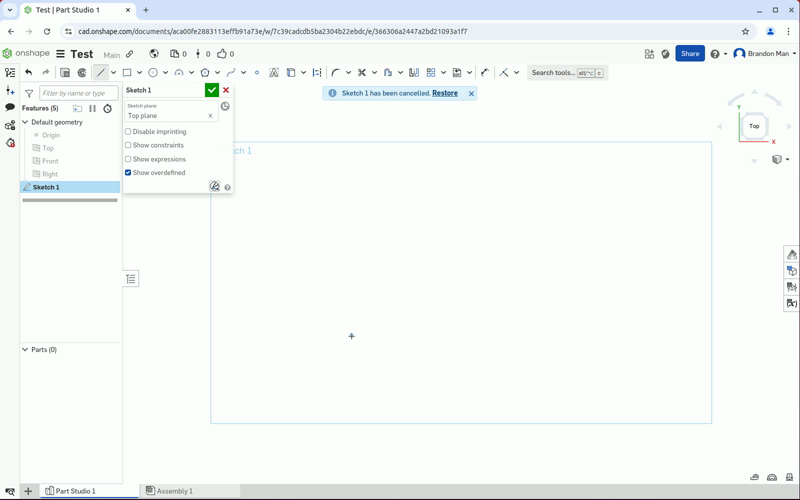
mouse_move(569, 335)
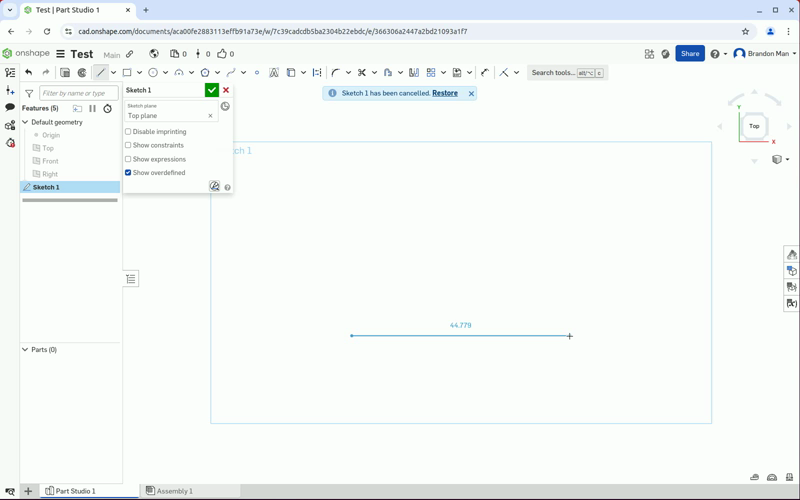
click(569, 335)
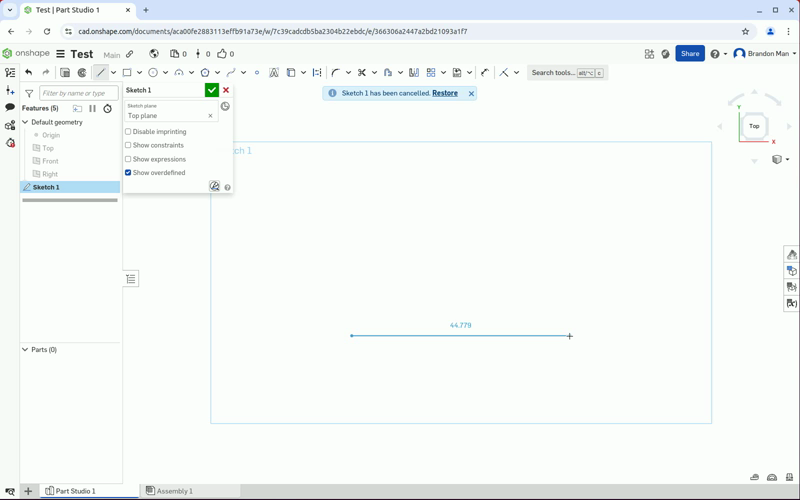
key_up(shift)
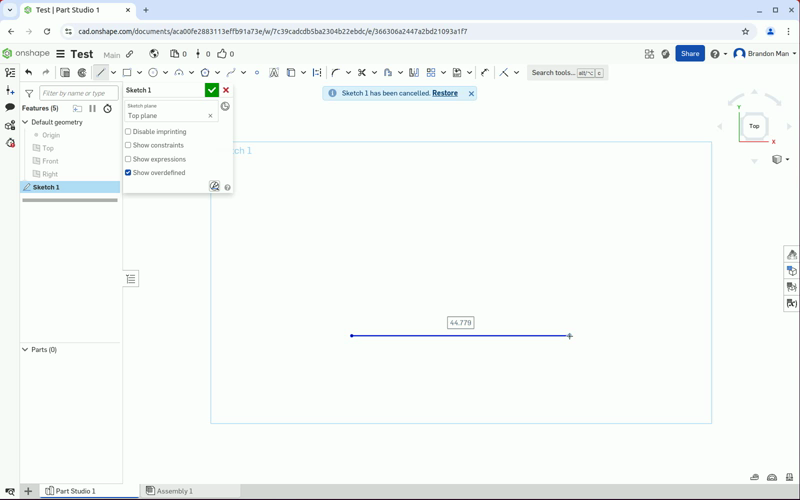
key_down(shift)
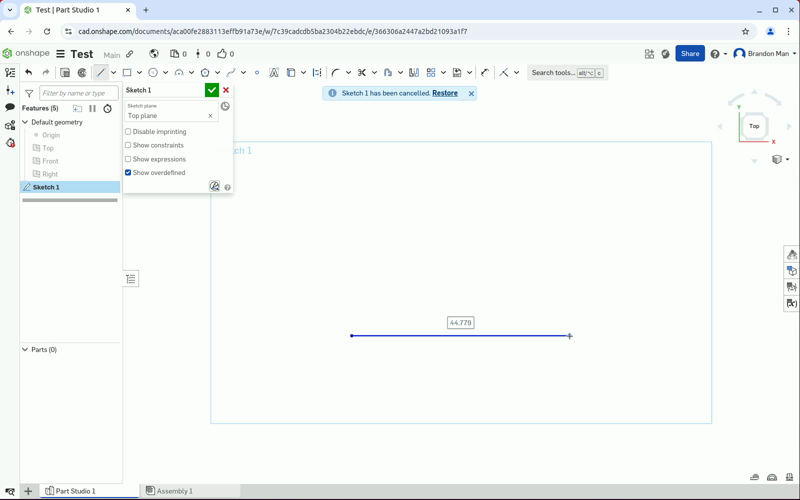
mouse_move(569, 230)
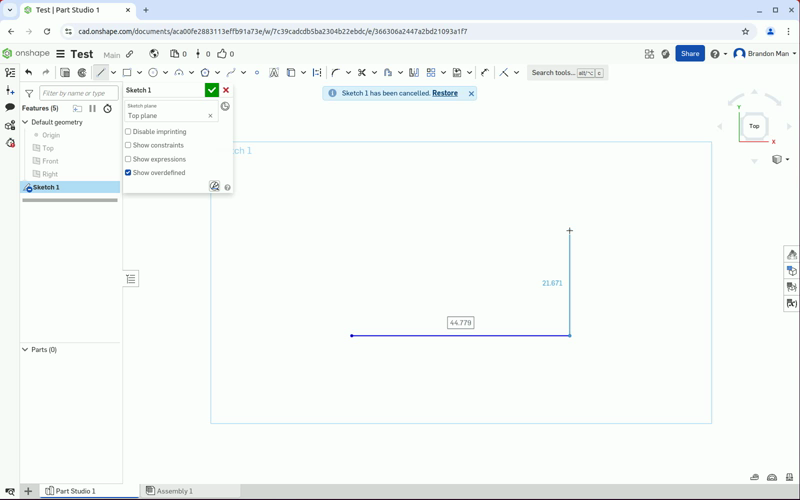
click(569, 230)
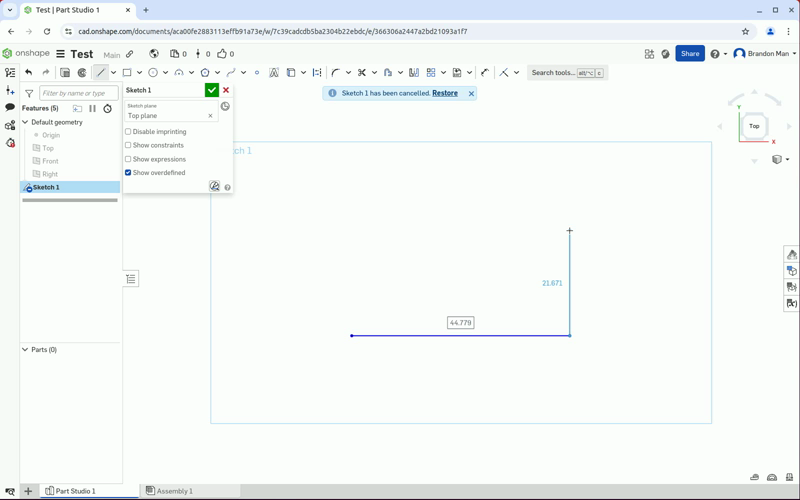
key_up(shift)
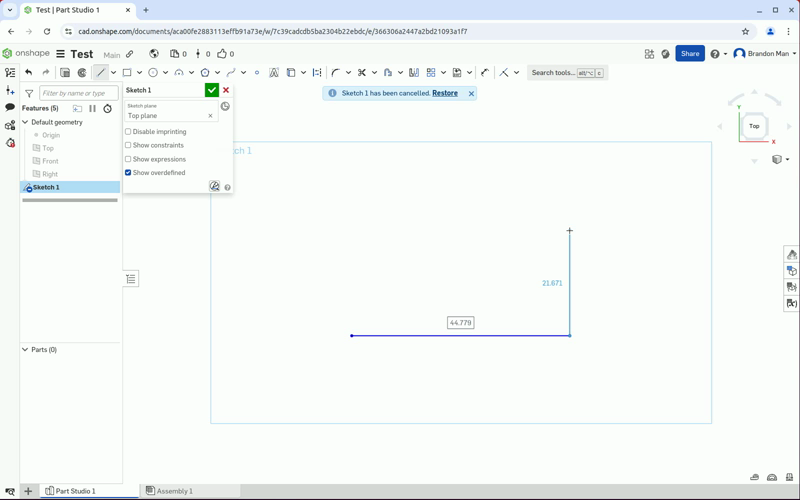
key_down(shift)
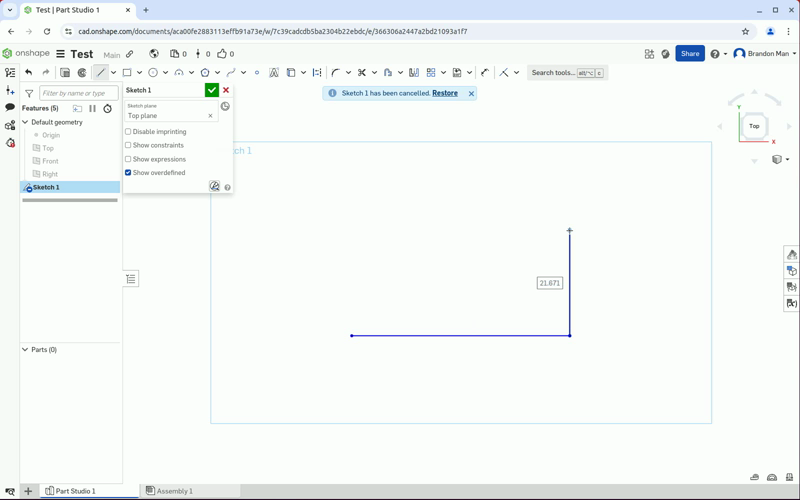
mouse_move(351, 230)
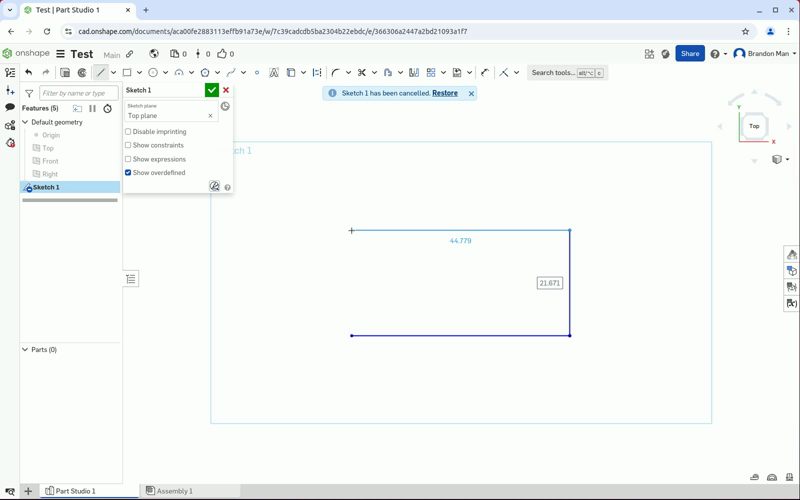
click(351, 230)
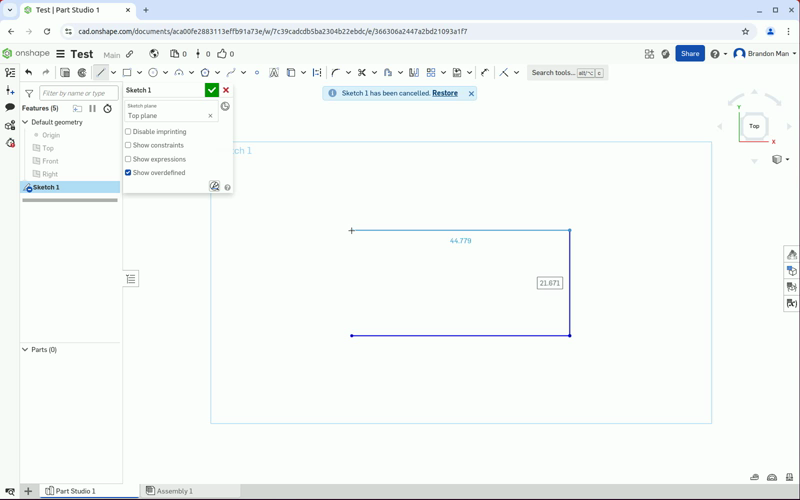
key_up(shift)
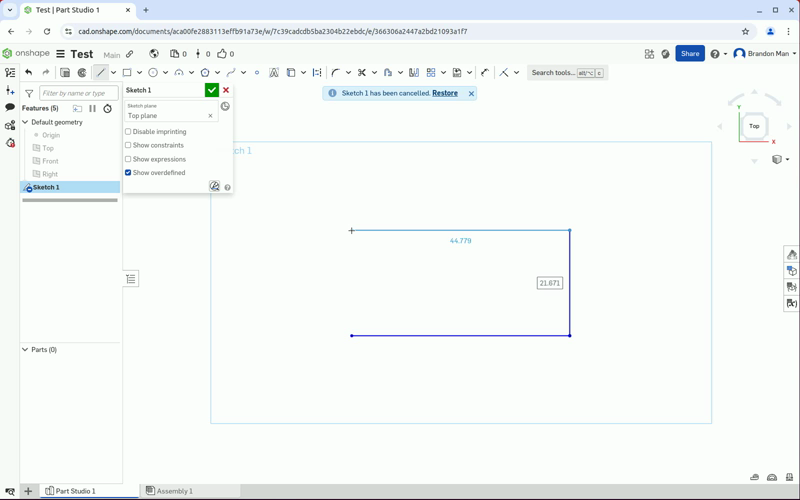
key_down(shift)
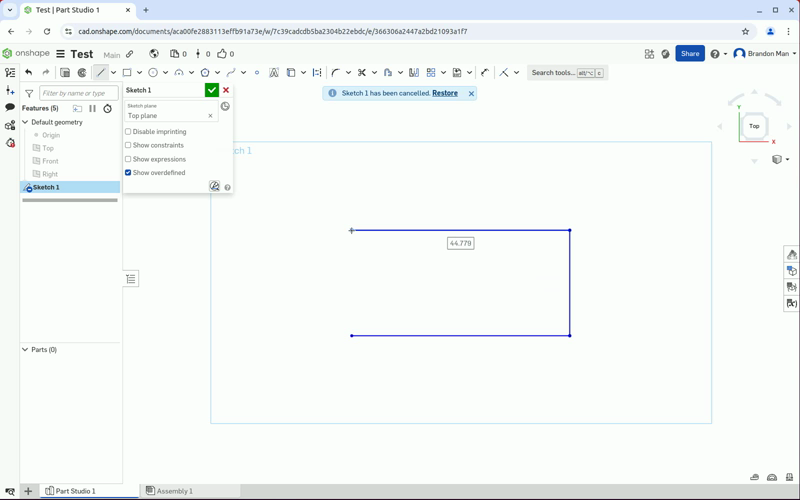
mouse_move(351, 335)
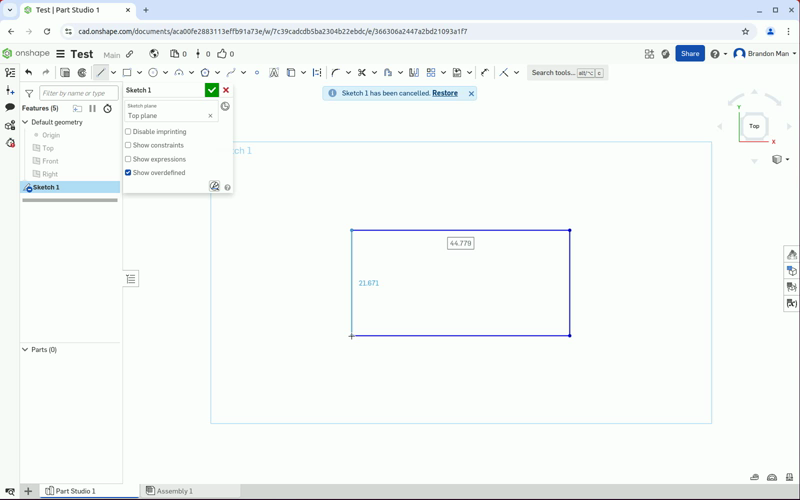
key_up(shift)
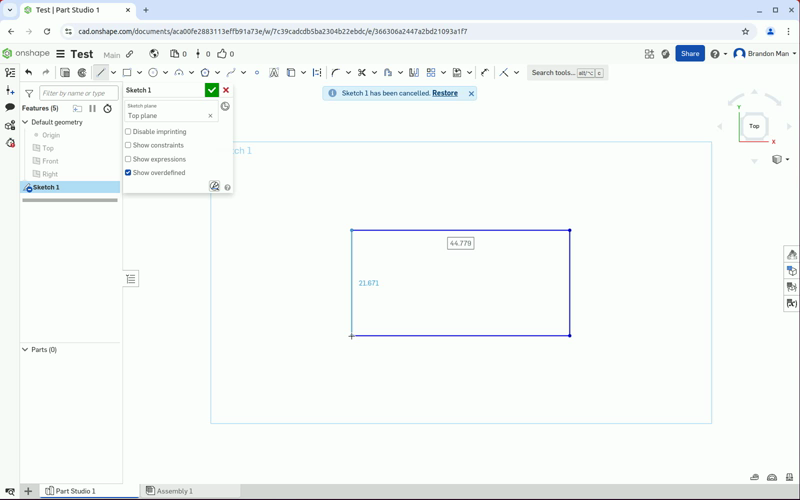
click(351, 335)
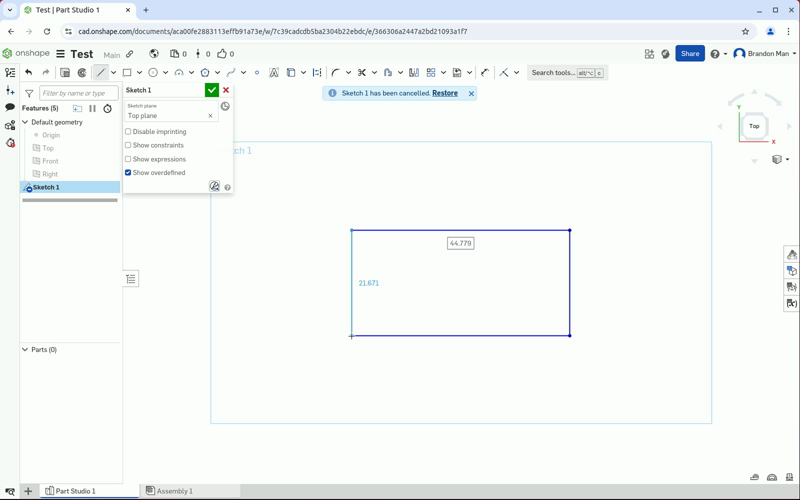
key(esc)
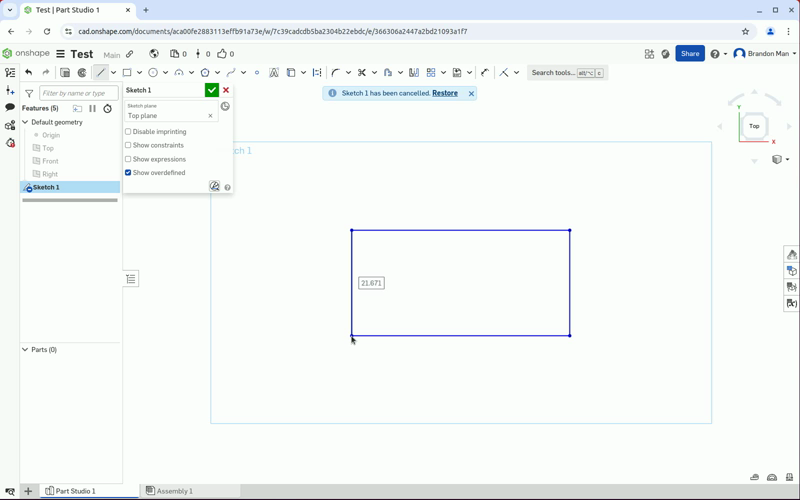
mouse_move(388, 303)
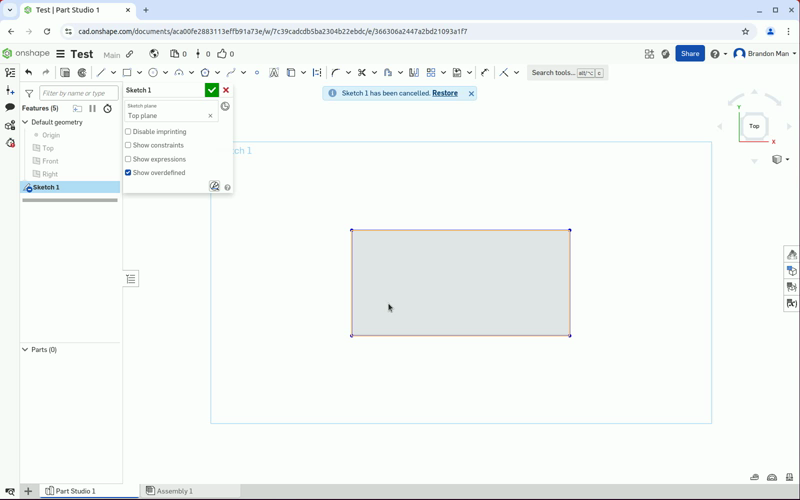
click(388, 303)
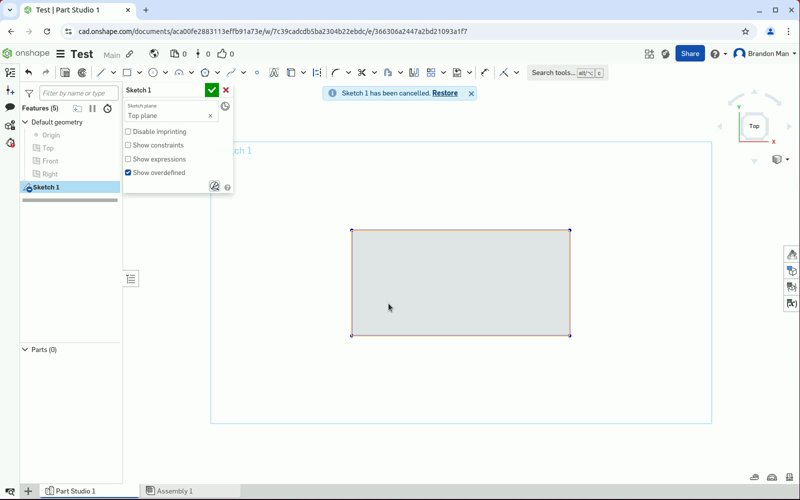
mouse_move(73, 352)
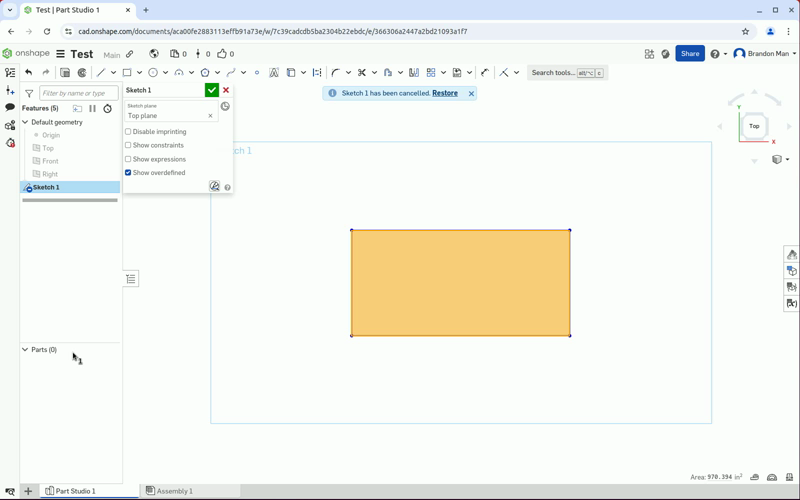
key(shift+y)
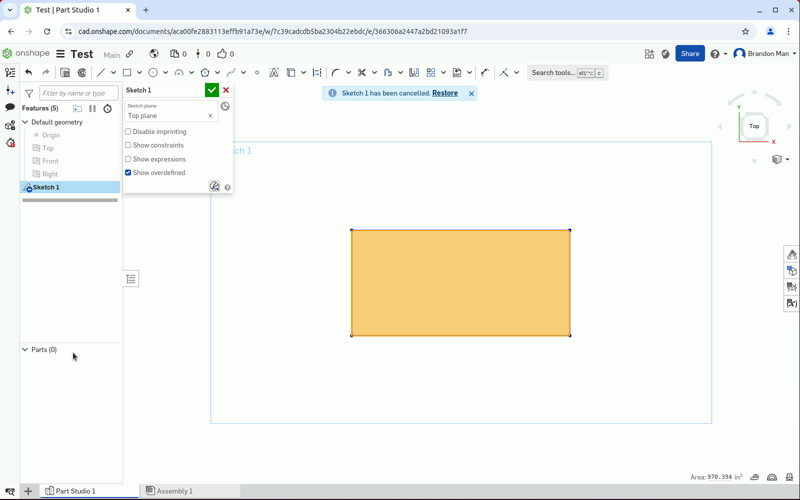
key(shift+e)
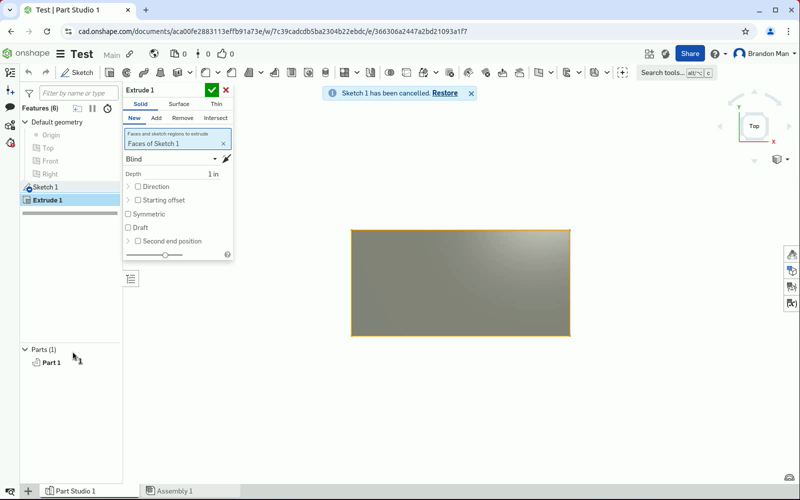
mouse_move(143, 106)
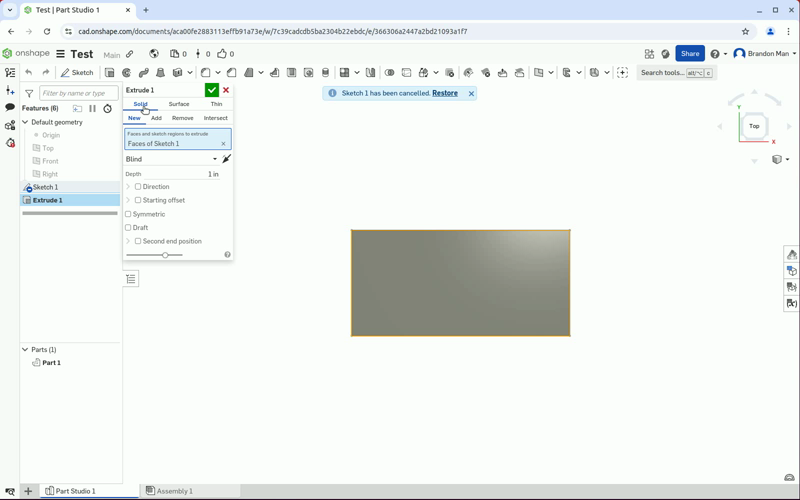
click(143, 106)
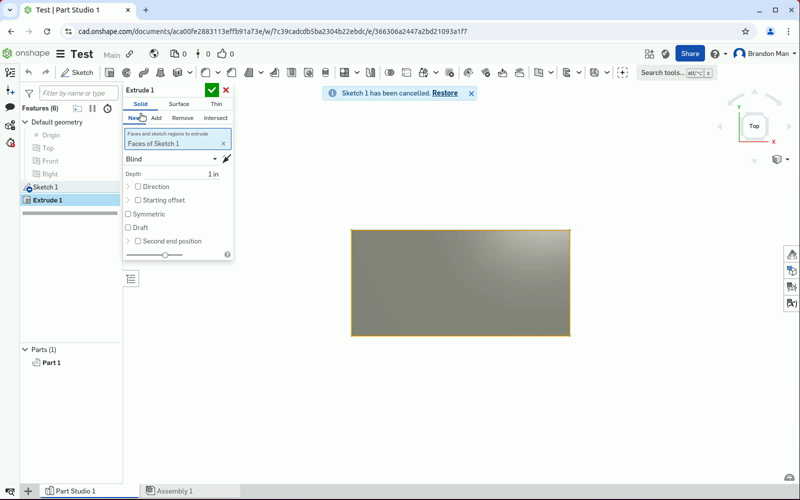
mouse_move(137, 120)
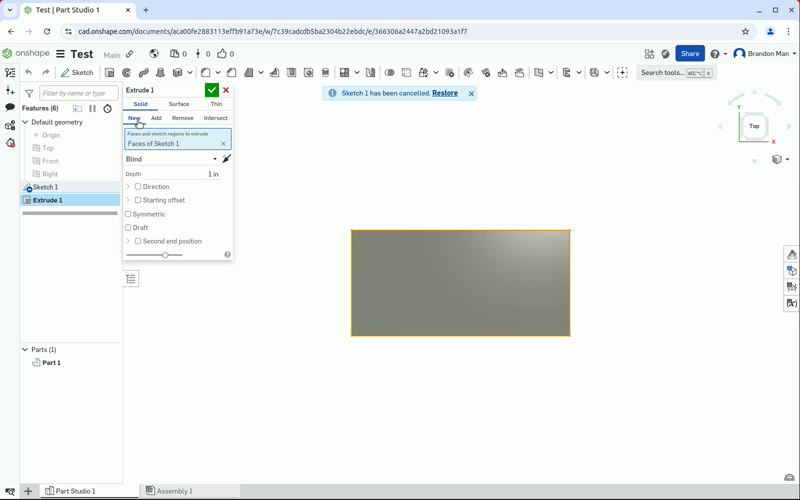
click(137, 120)
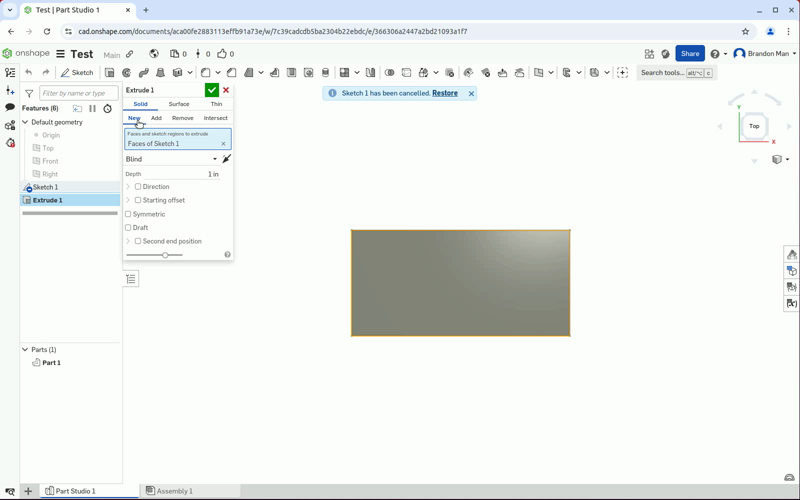
key(tab, 4)
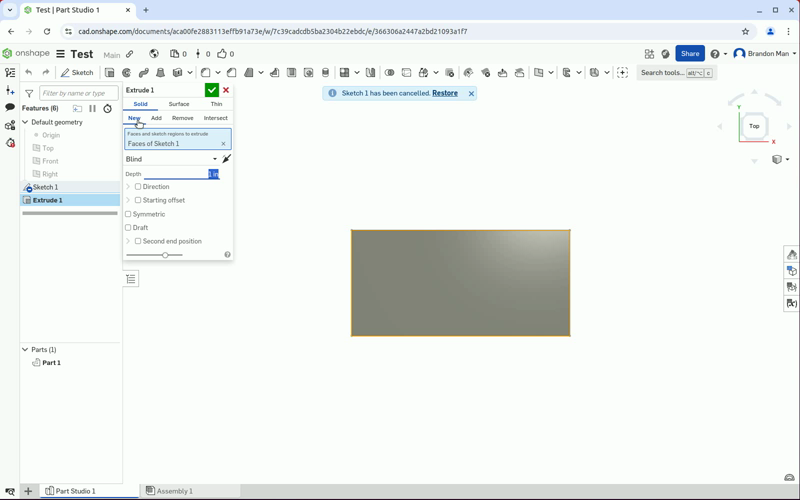
text(4.574)
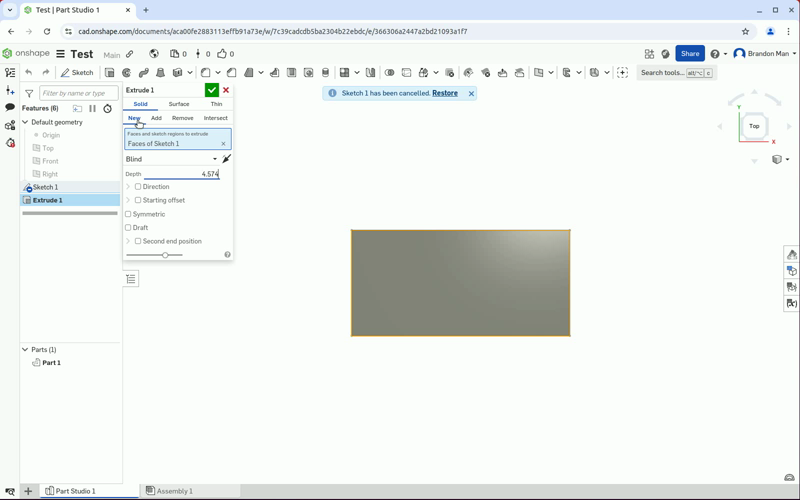
key(enter)
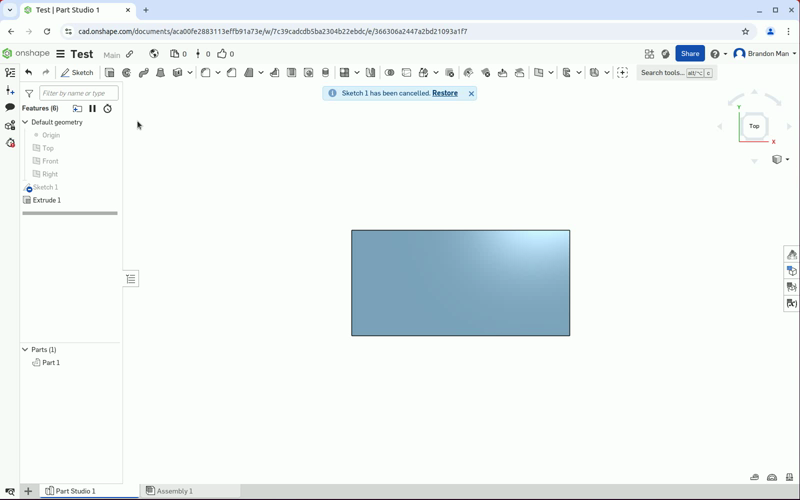
key(shift+h)
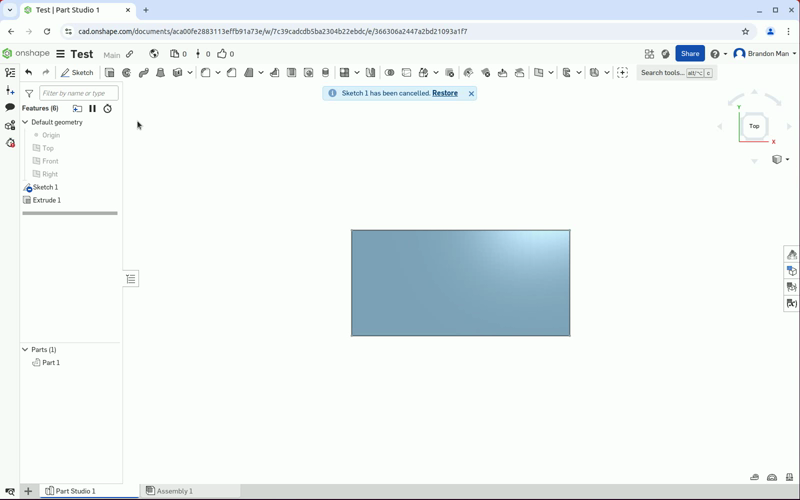
key(shift+h)
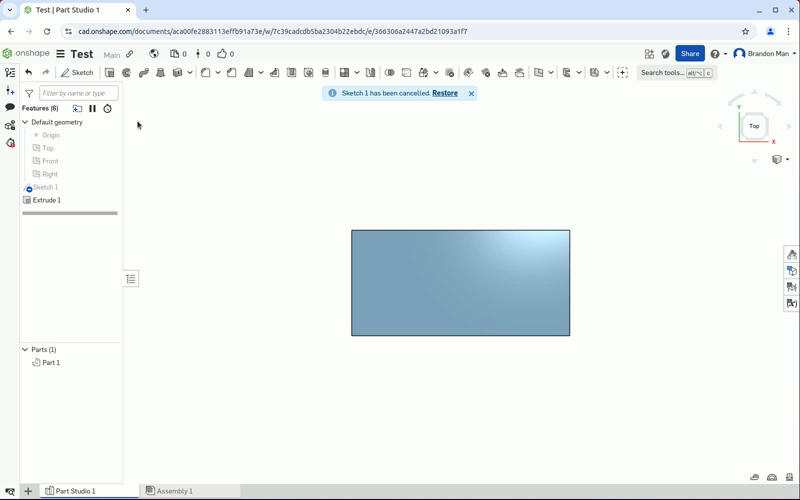
mouse_move(73, 189)
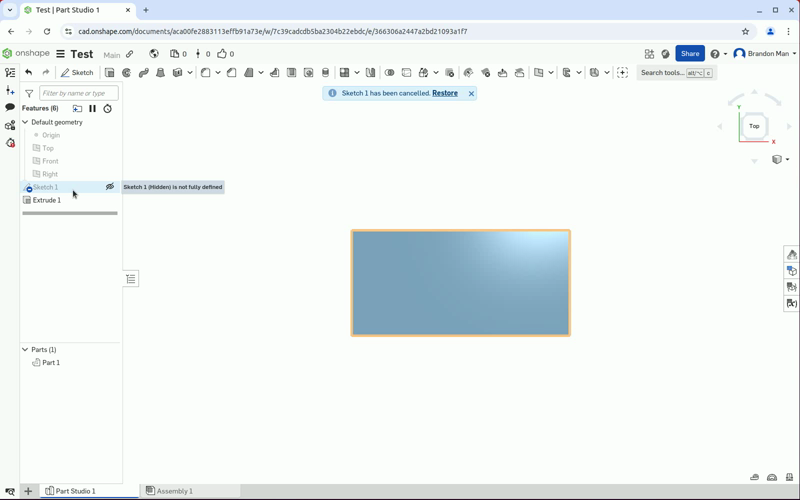
click(73, 189)
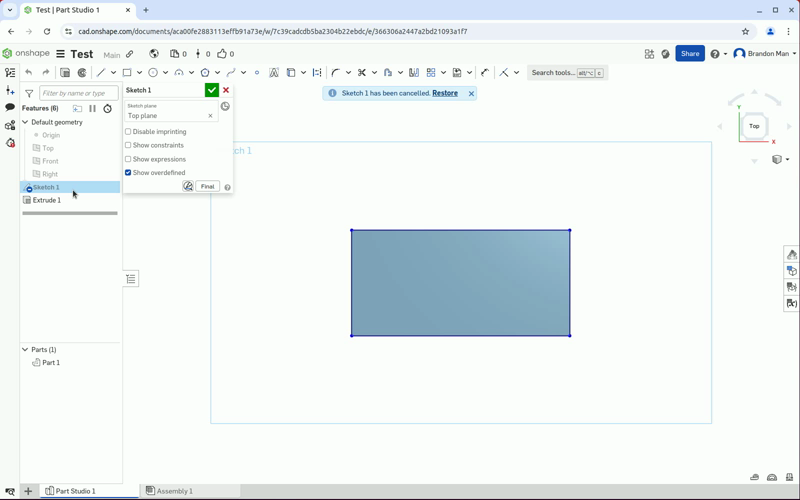
mouse_move(229, 92)
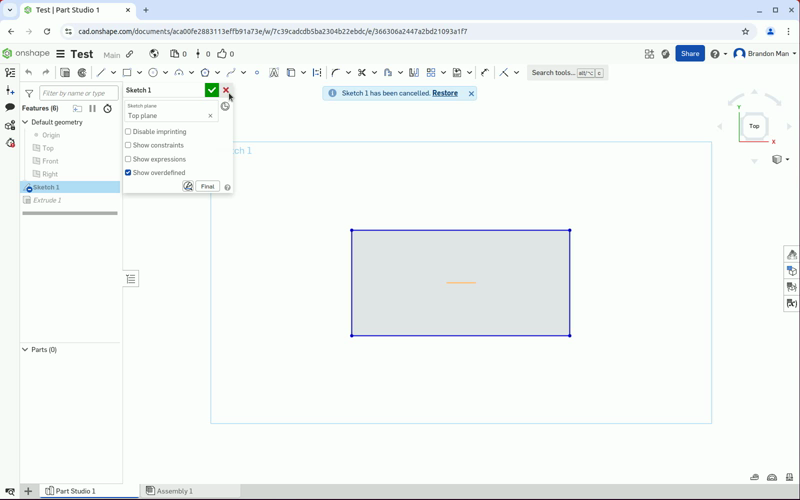
click(229, 92)
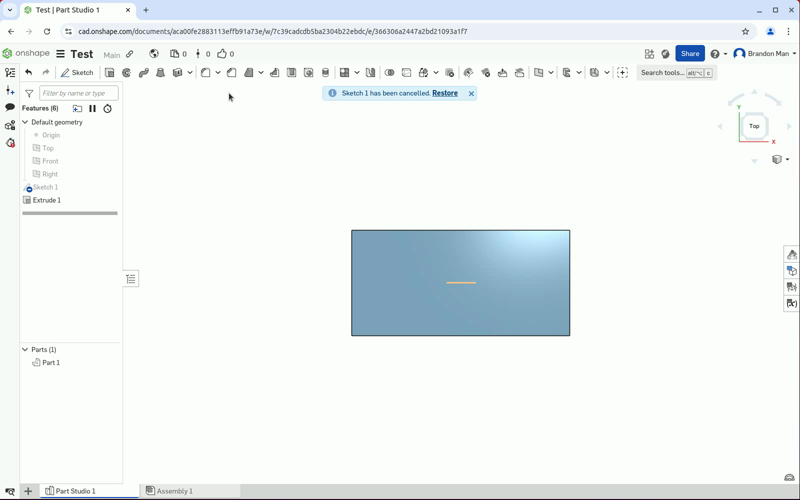
mouse_move(73, 352)
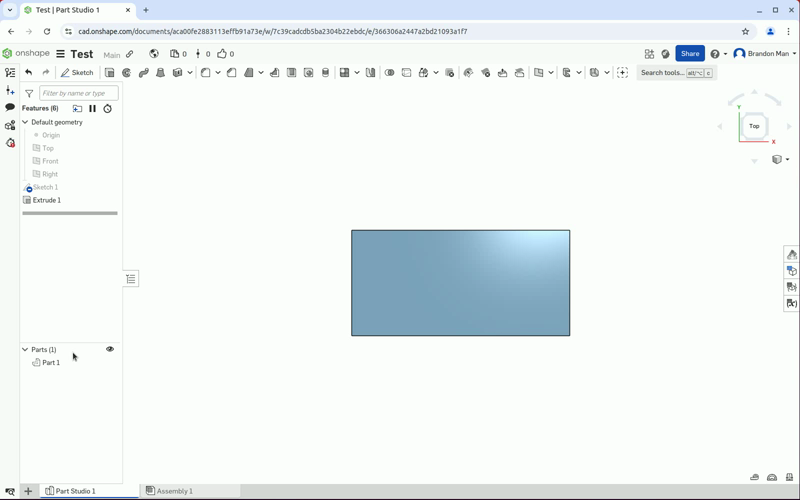
key(y)
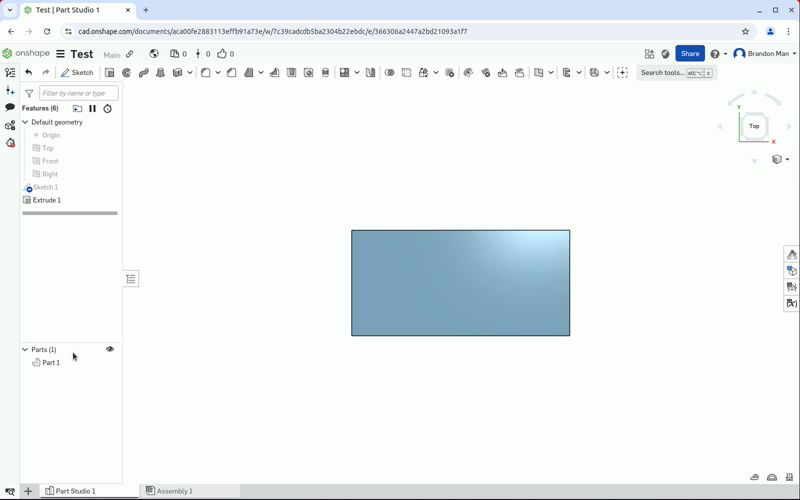
key(shift+p)
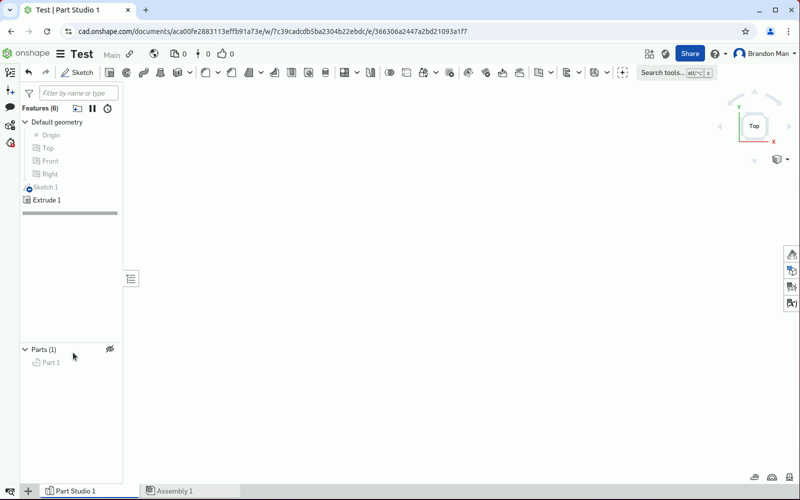
key(space)
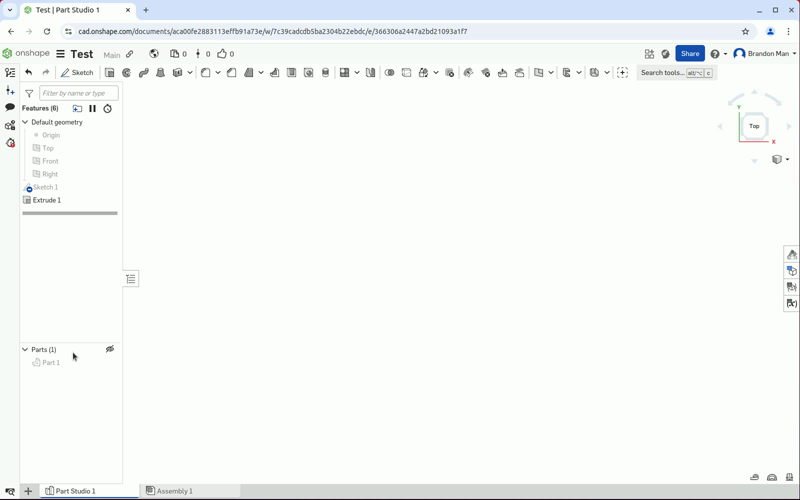
key_down(shift)
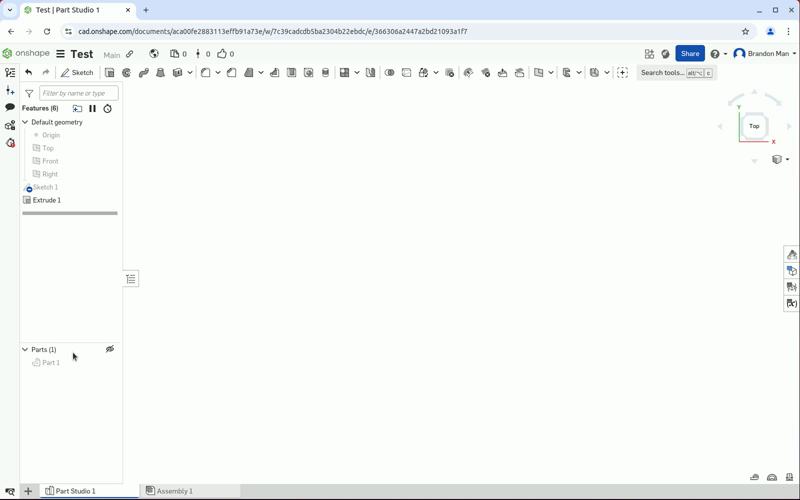
key(up)
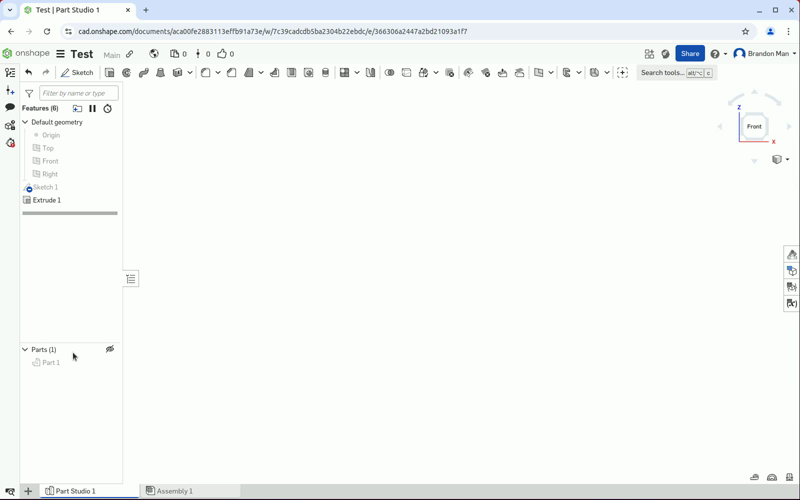
key_up(shift)
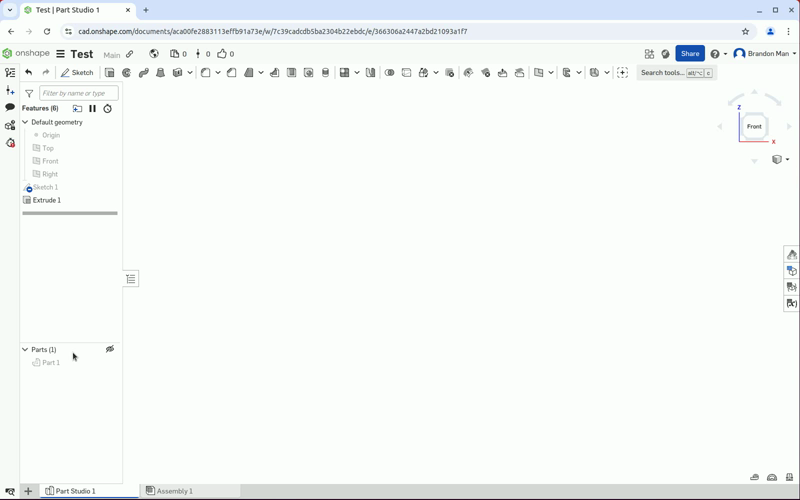
key(space)
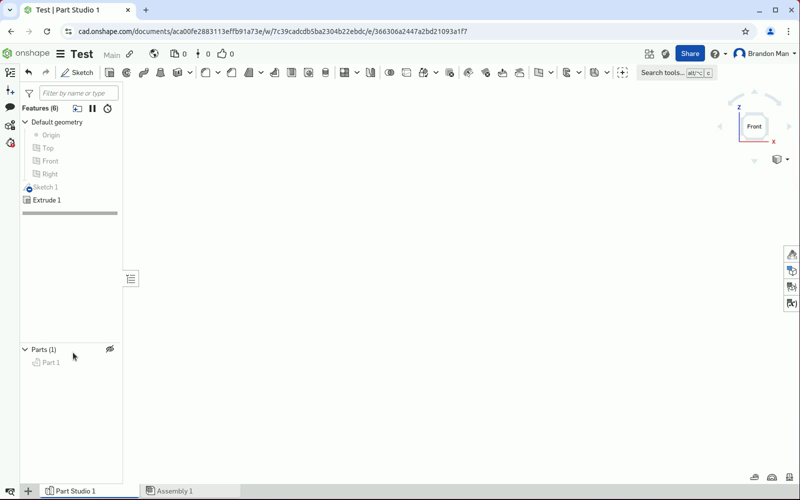
key_down(shift)
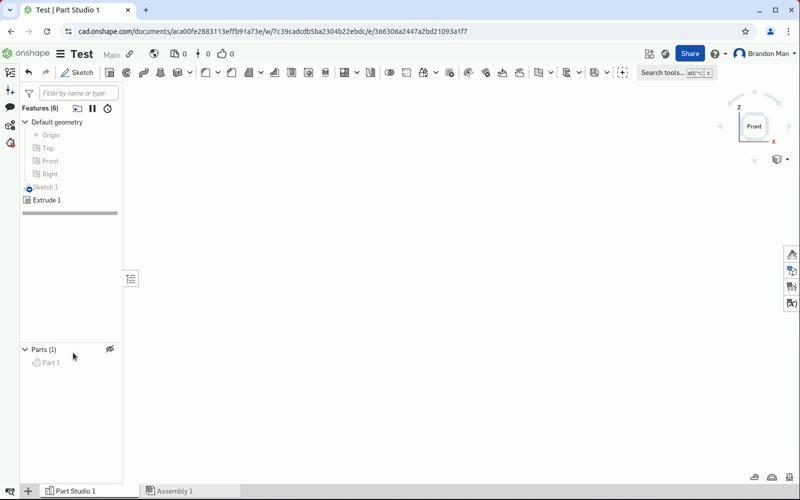
key(left)
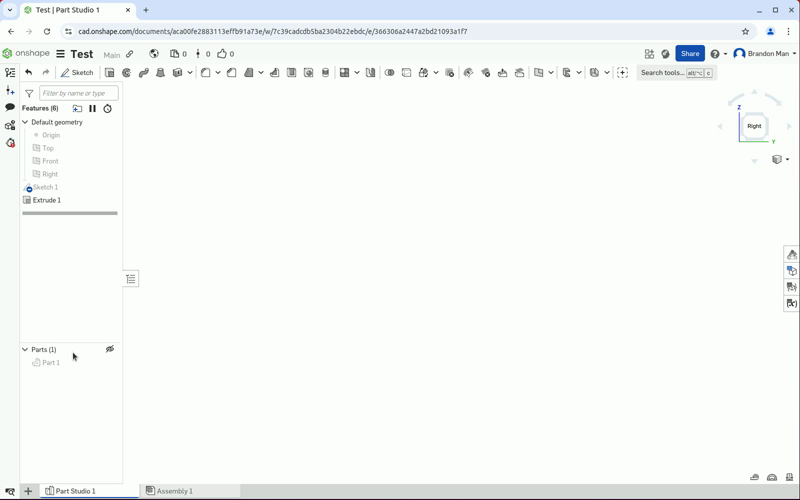
key_up(shift)
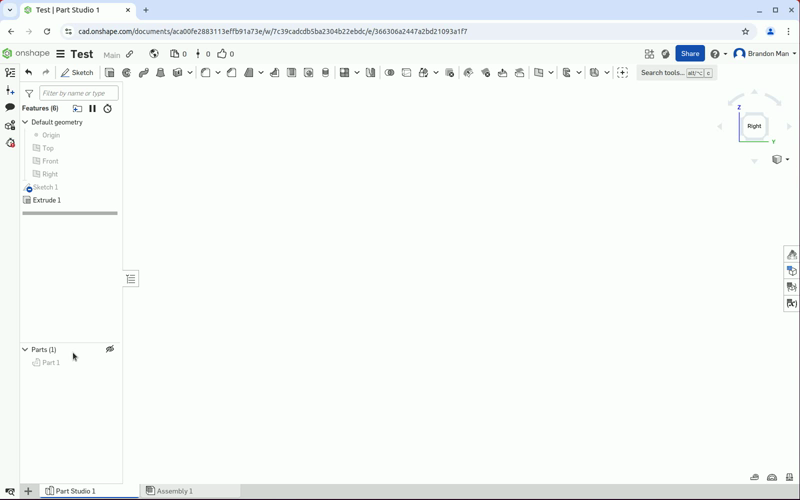
mouse_move(73, 352)
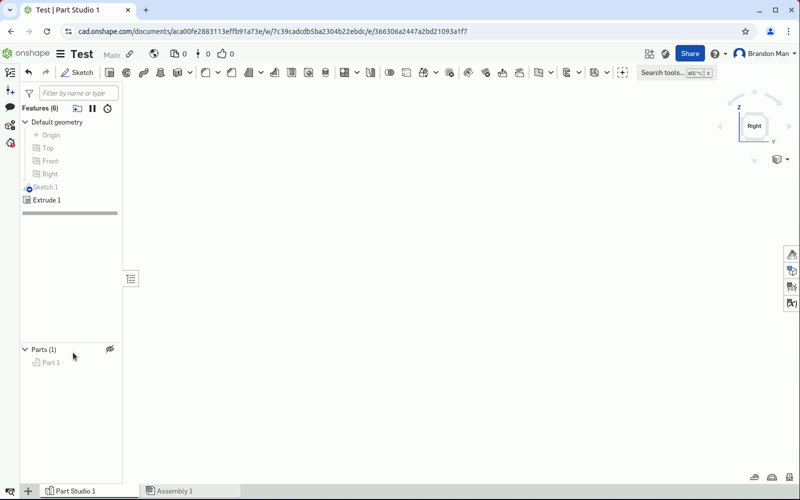
key(shift+y)
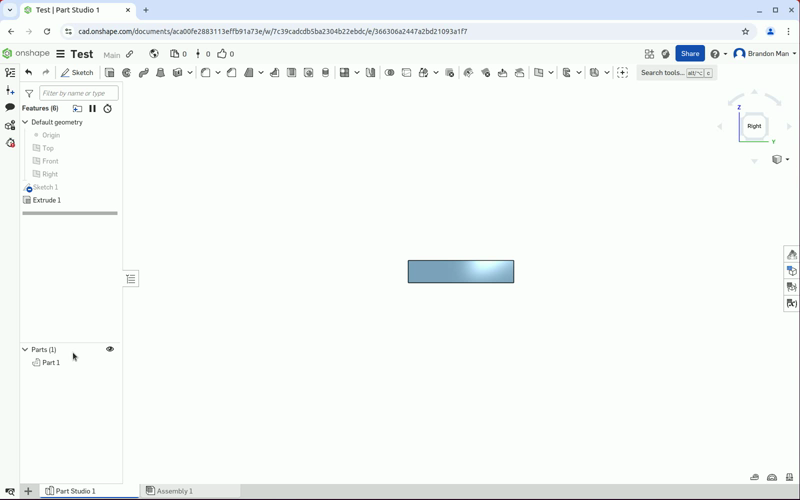
mouse_move(541, 75)
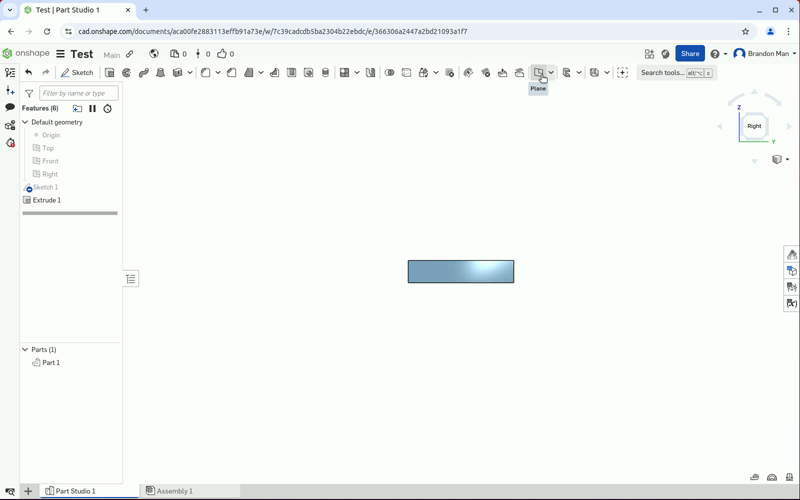
click(541, 75)
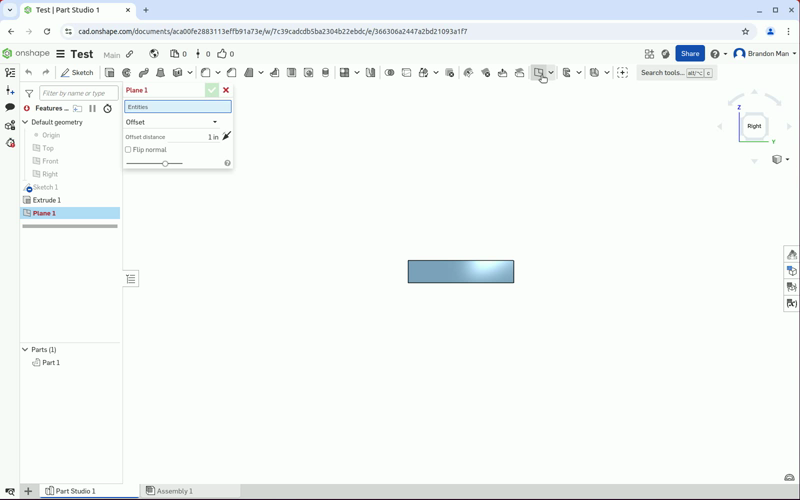
mouse_move(73, 176)
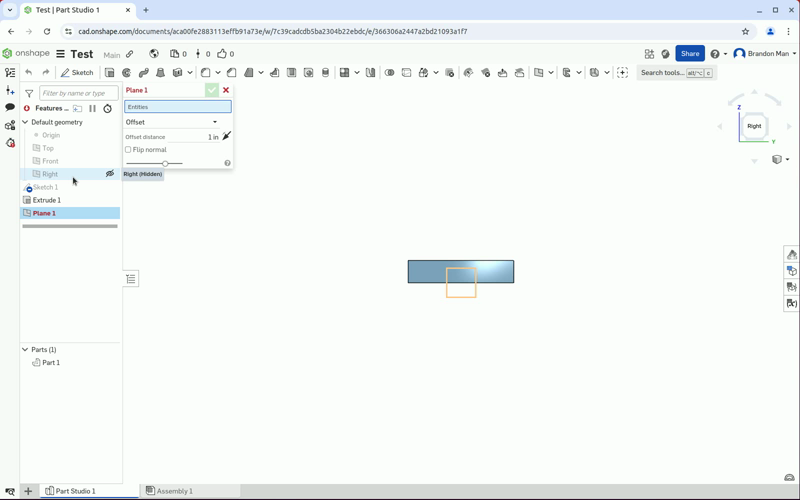
click(73, 176)
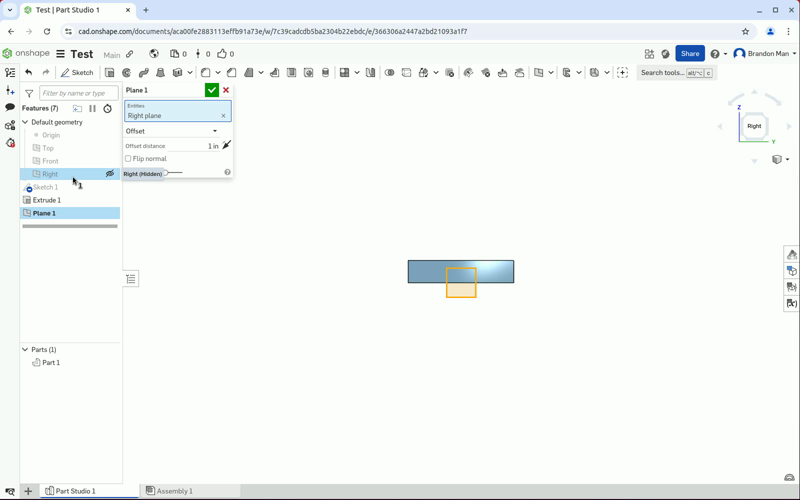
key(tab, 2)
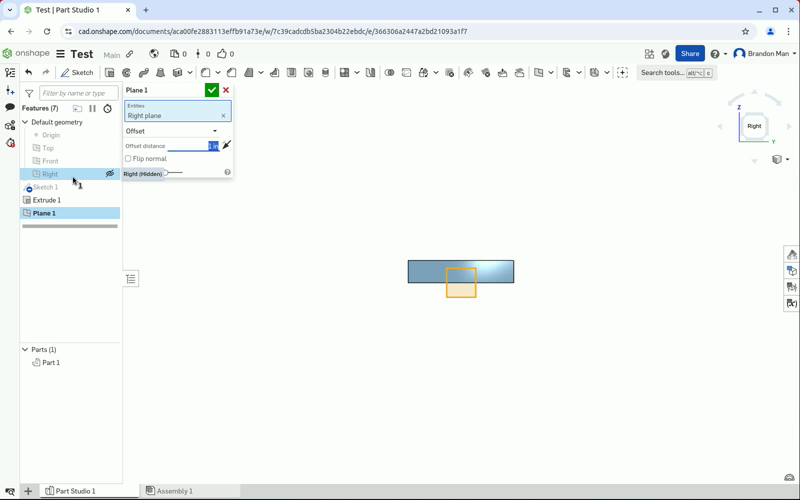
text(22.4)
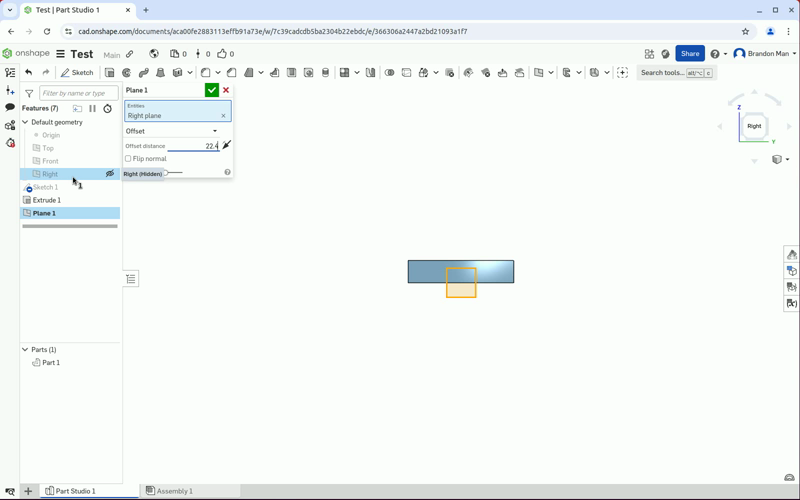
key(enter, 2)
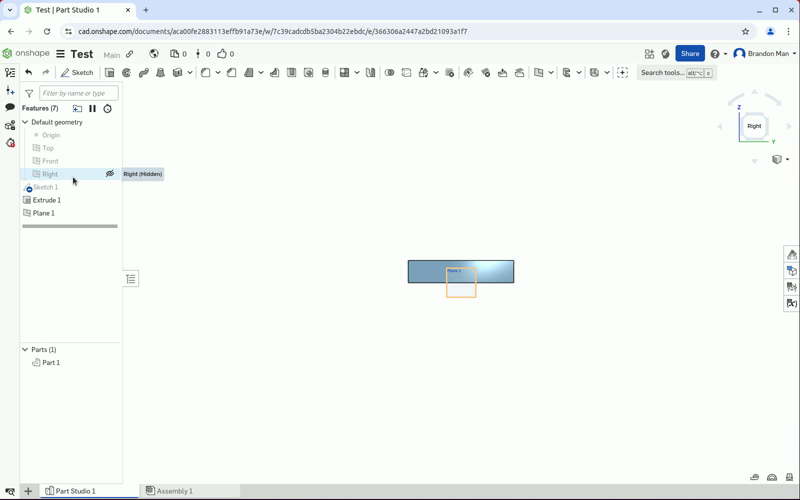
key(shift+s)
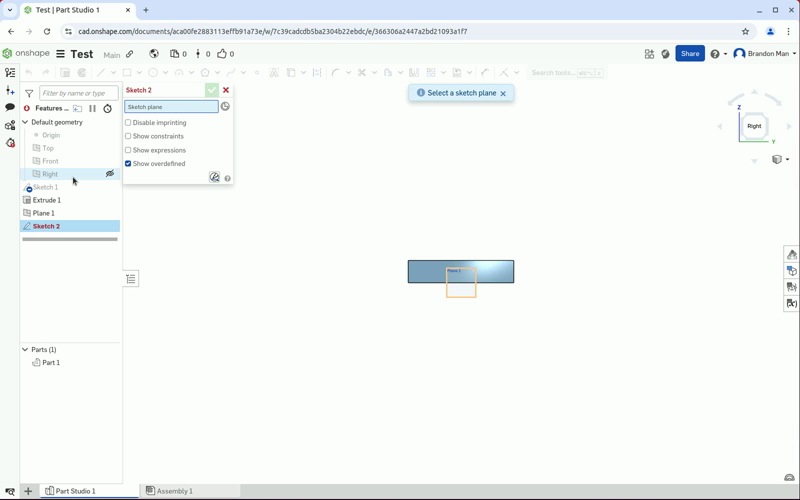
mouse_move(73, 215)
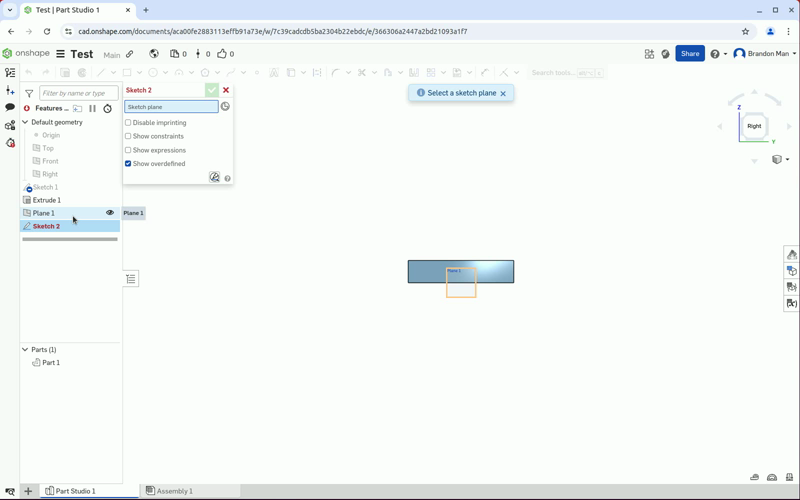
click(73, 215)
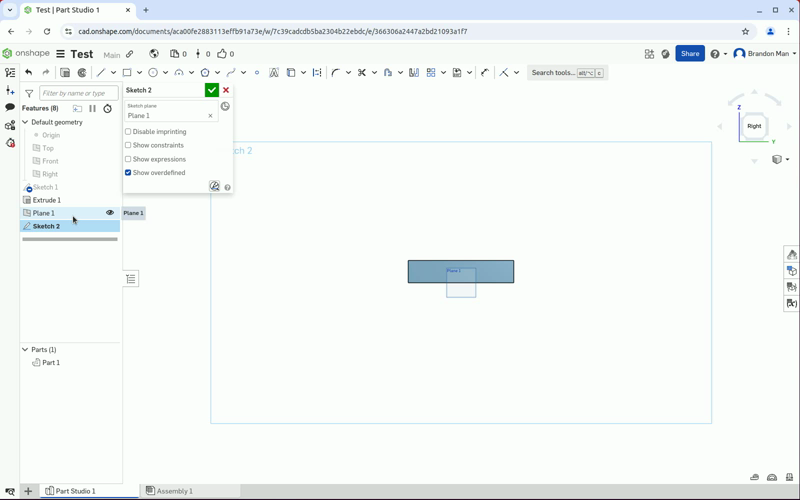
mouse_move(73, 352)
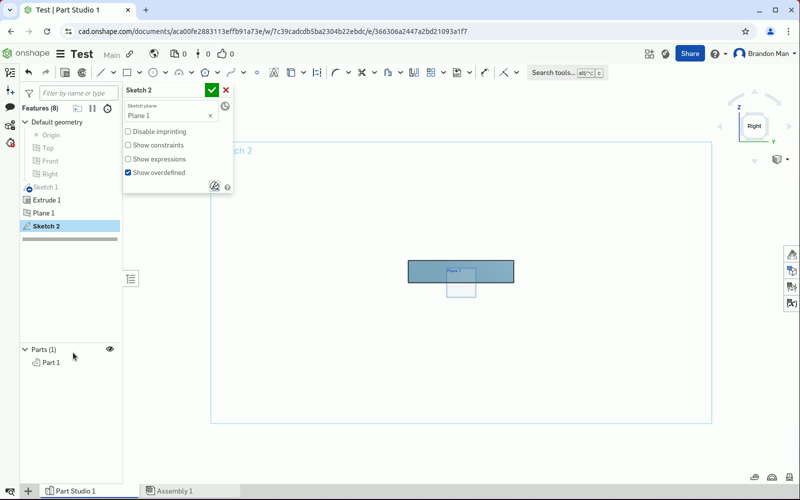
key(y)
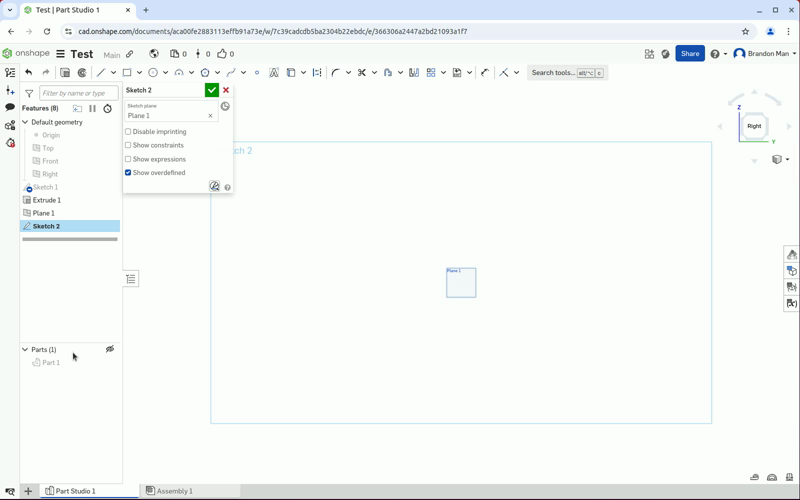
key(l)
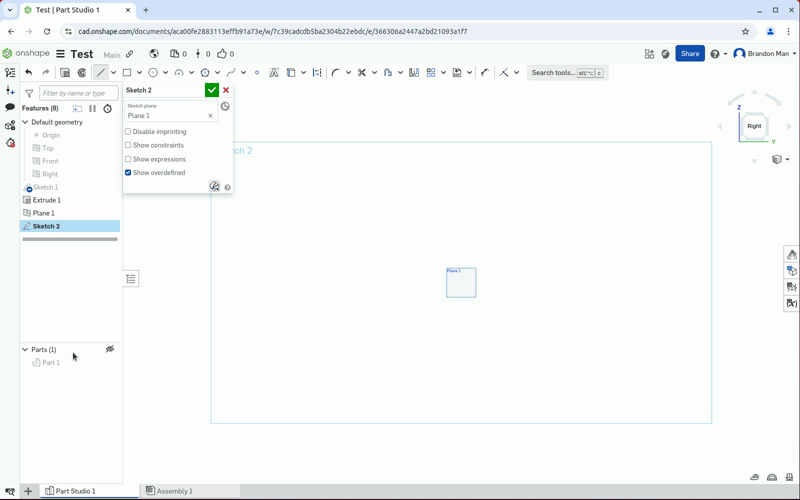
key_down(shift)
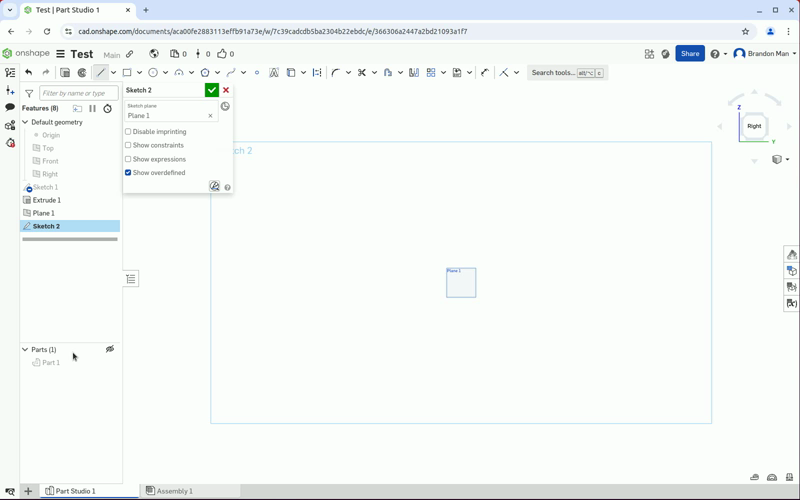
mouse_move(407, 282)
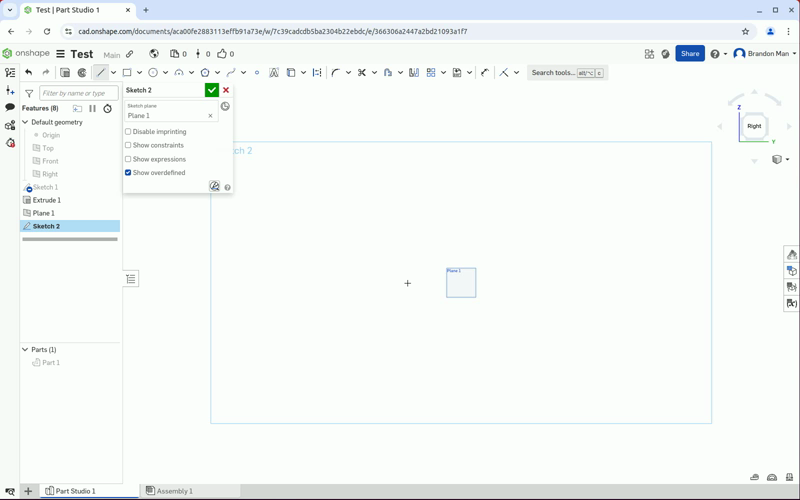
click(407, 282)
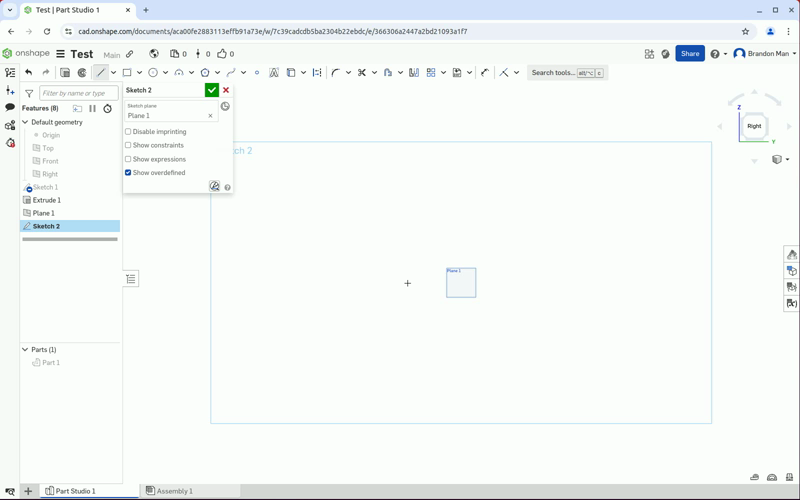
key_up(shift)
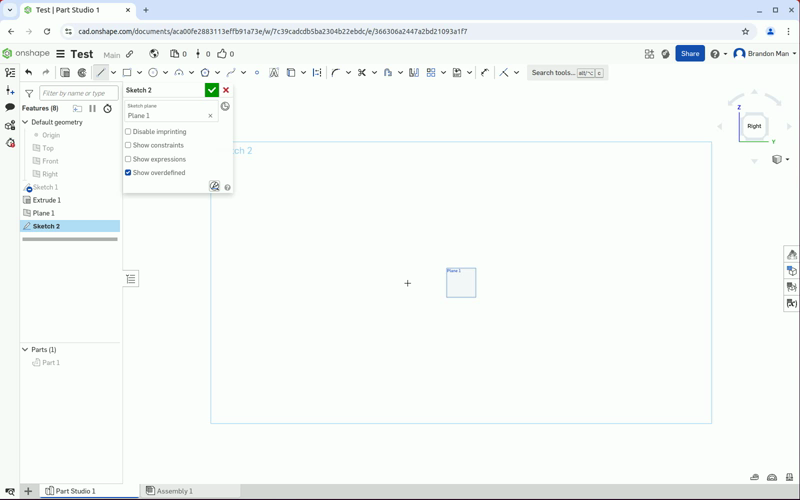
key_down(shift)
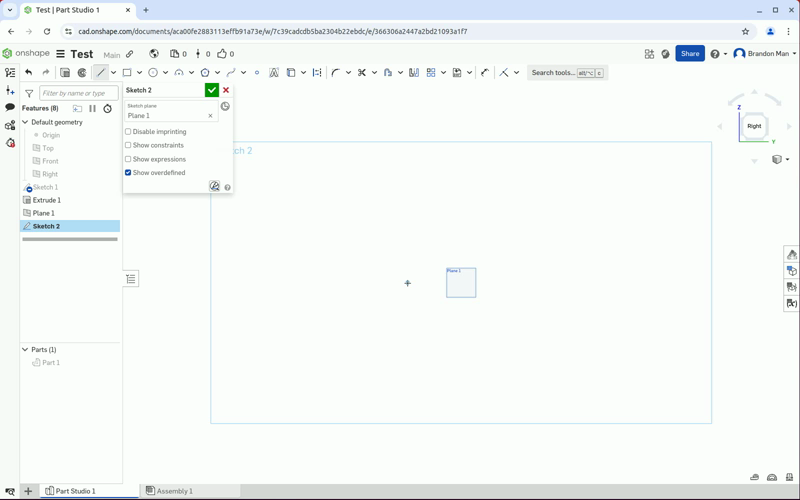
mouse_move(513, 282)
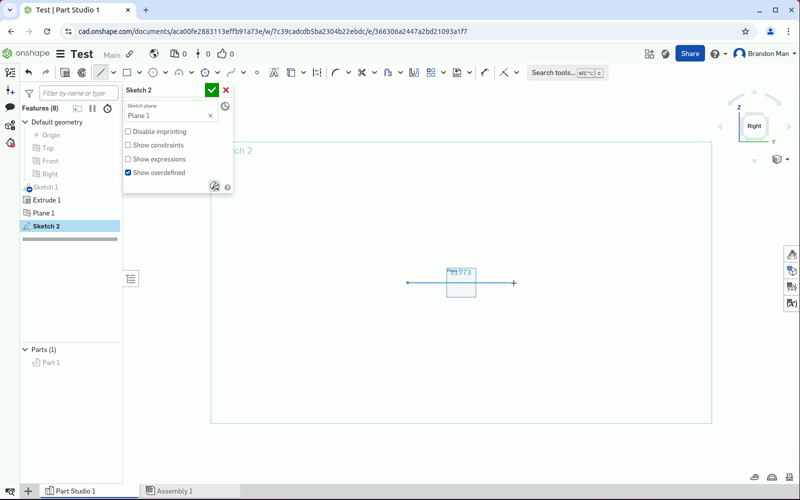
click(513, 282)
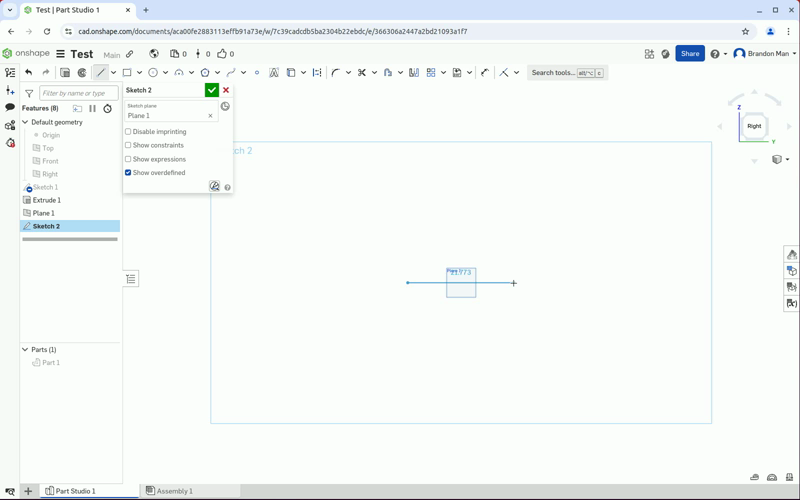
key_up(shift)
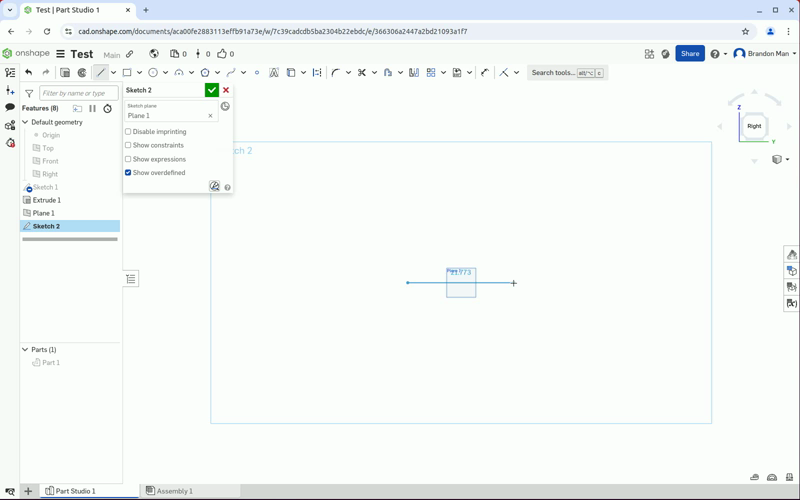
key_down(shift)
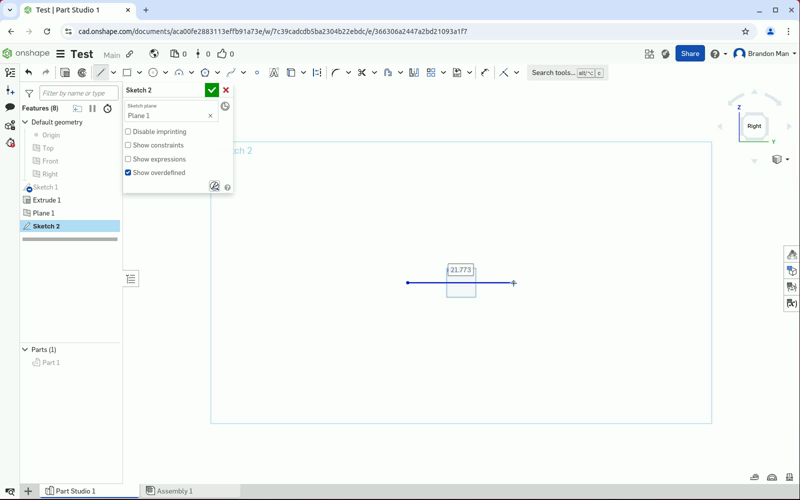
mouse_move(543, 282)
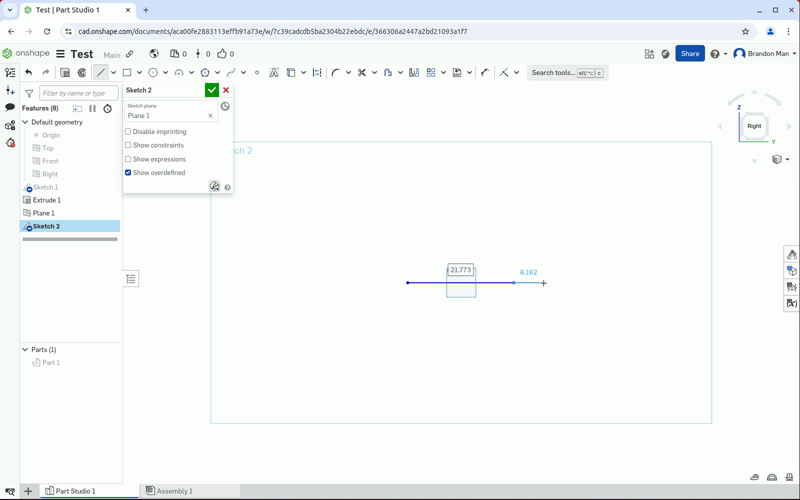
mouse_move(513, 260)
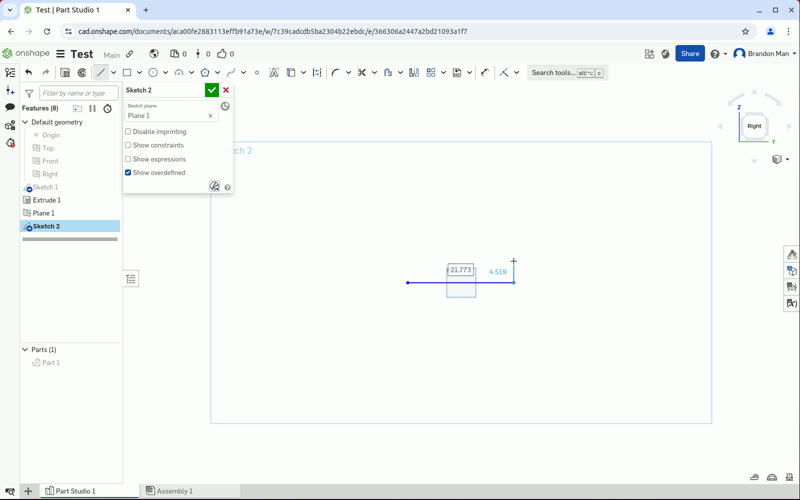
click(513, 260)
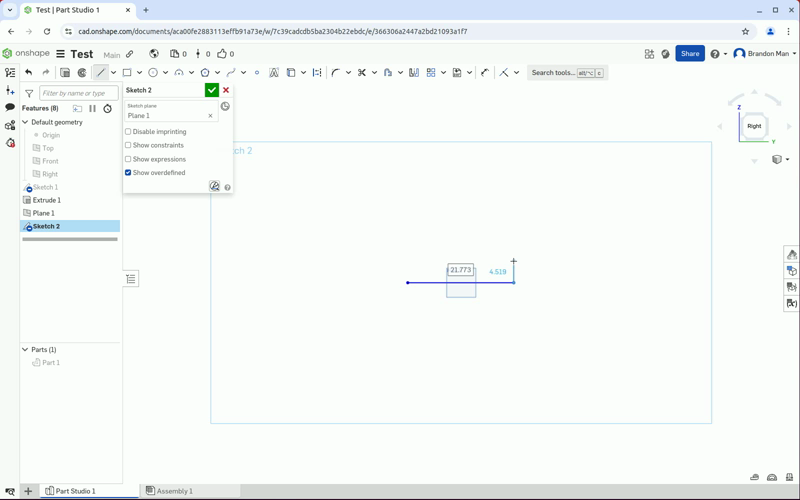
key_up(shift)
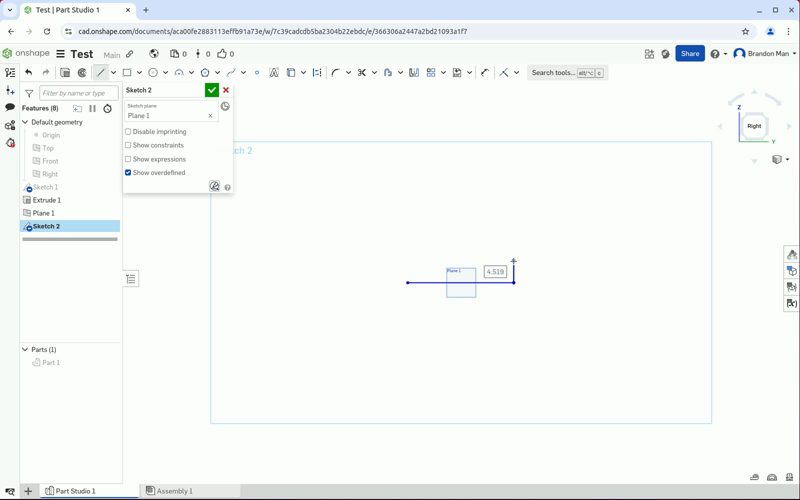
key_down(shift)
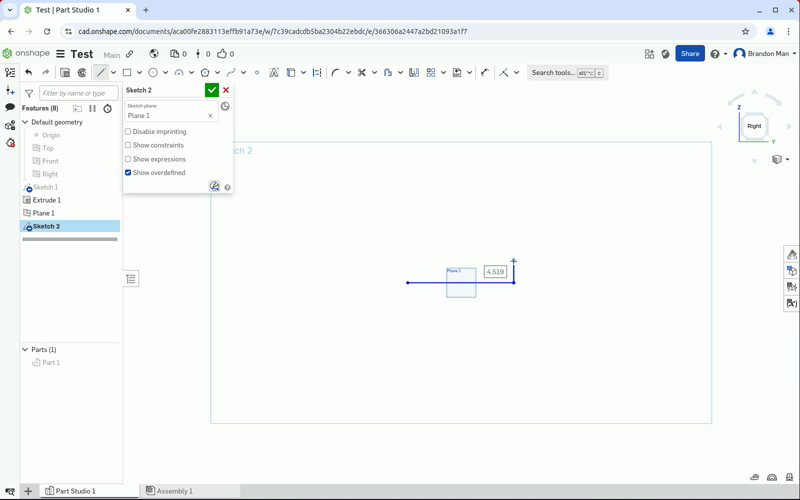
mouse_move(407, 260)
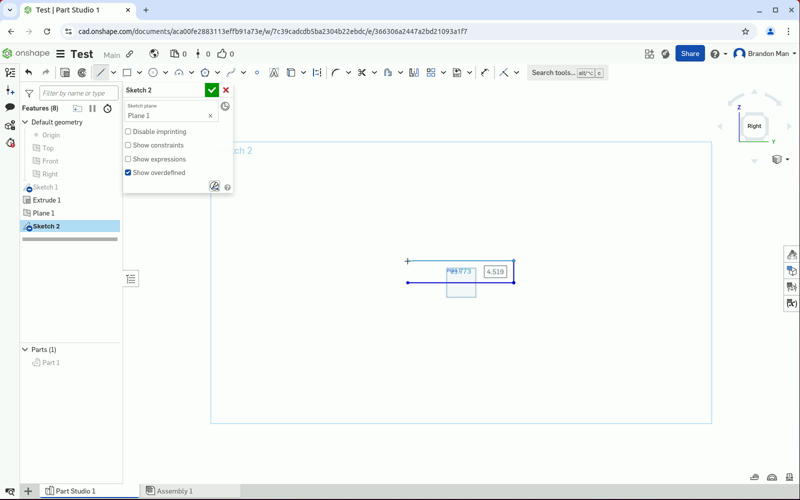
click(407, 260)
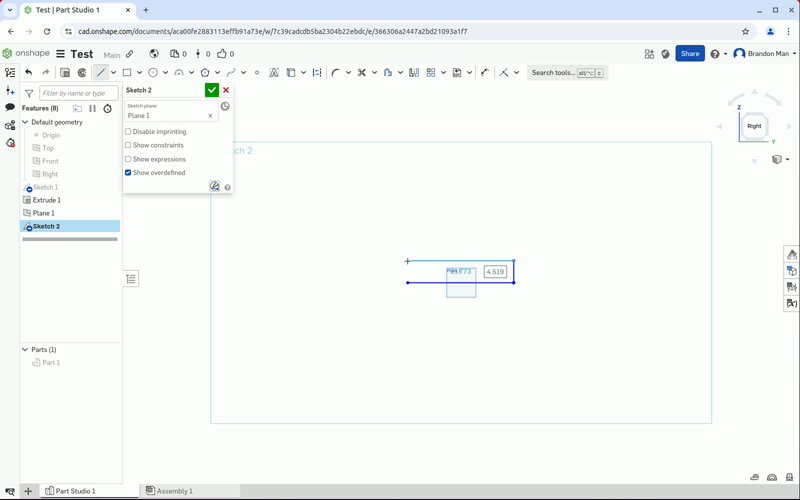
key_up(shift)
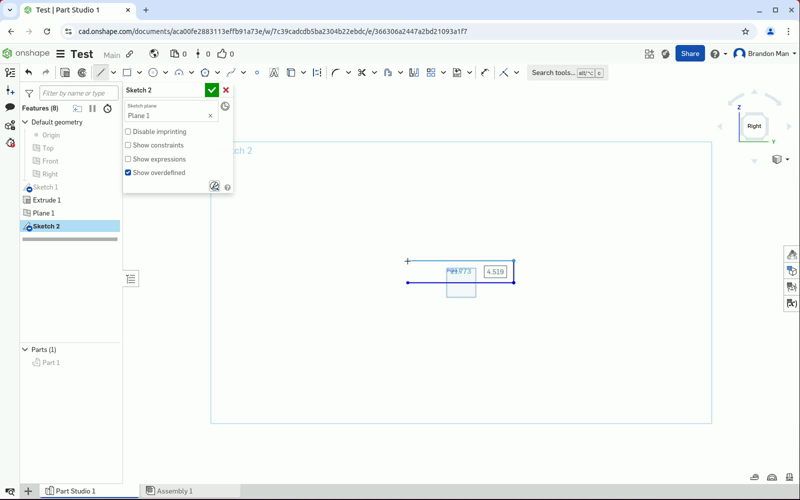
mouse_move(437, 260)
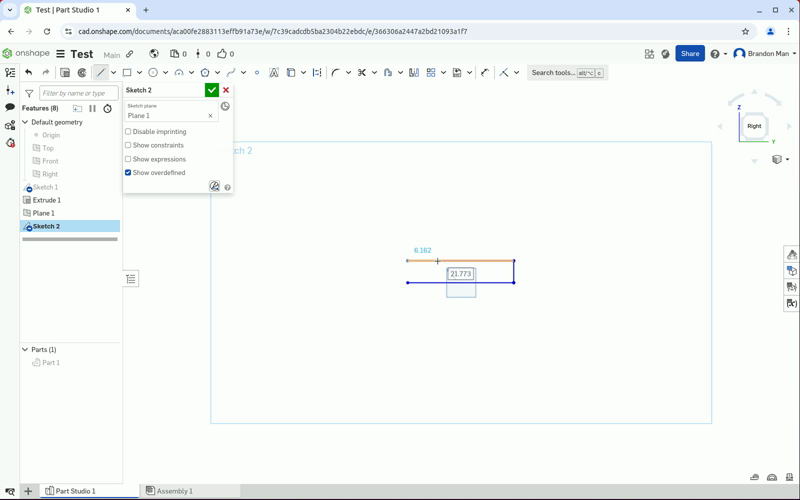
key_down(shift)
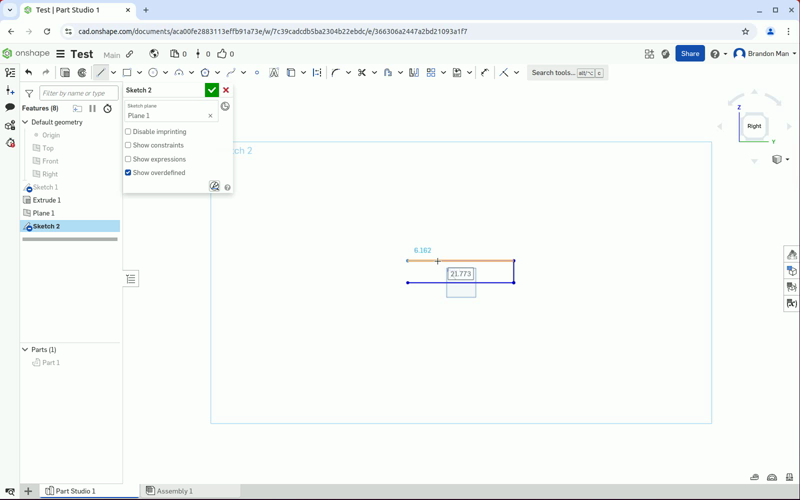
mouse_move(407, 282)
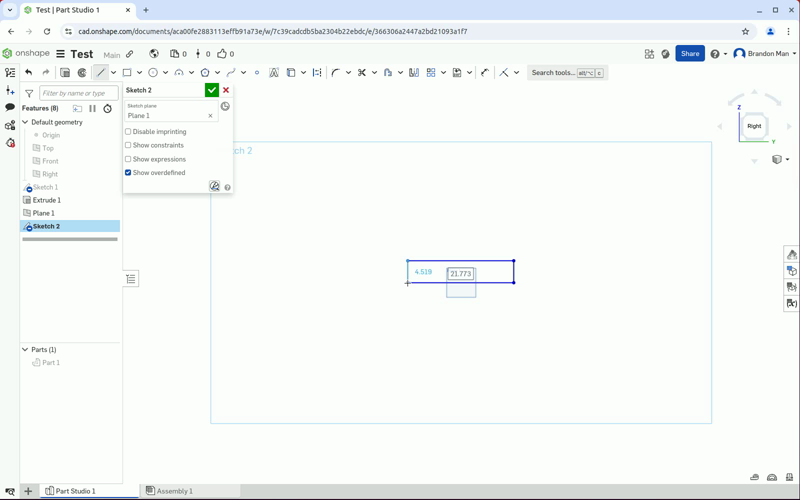
key_up(shift)
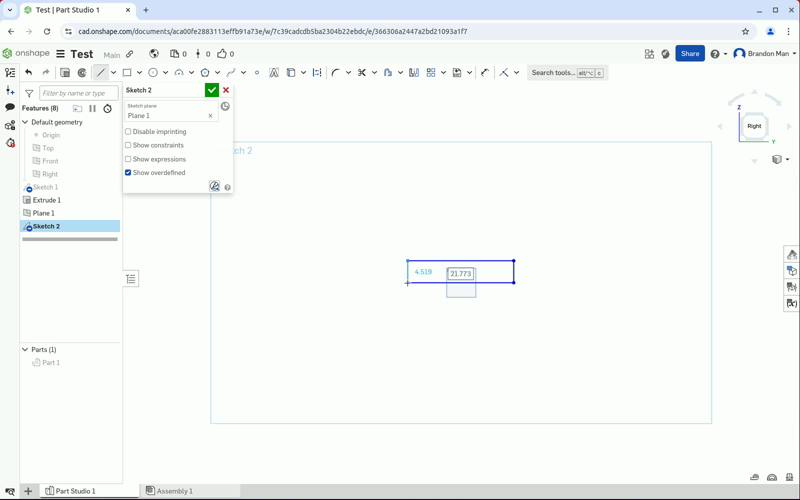
click(407, 282)
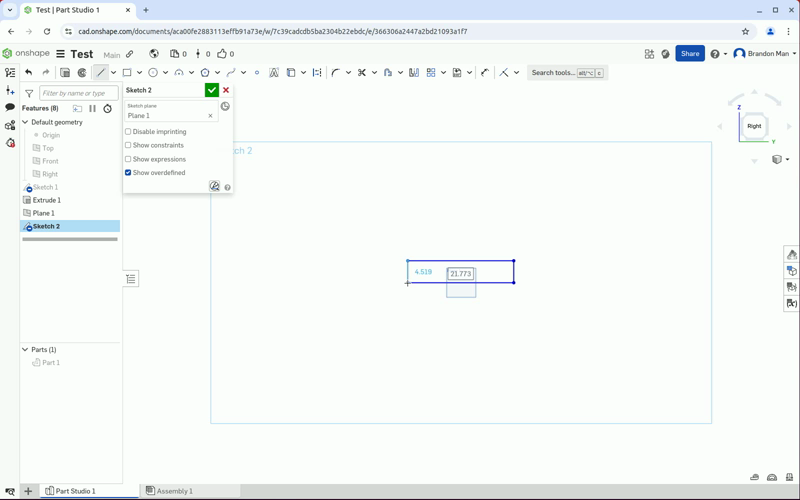
key(esc)
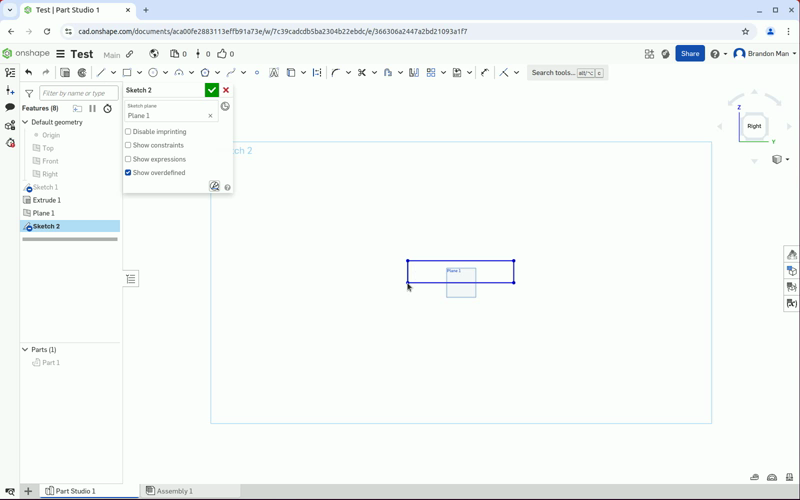
mouse_move(469, 271)
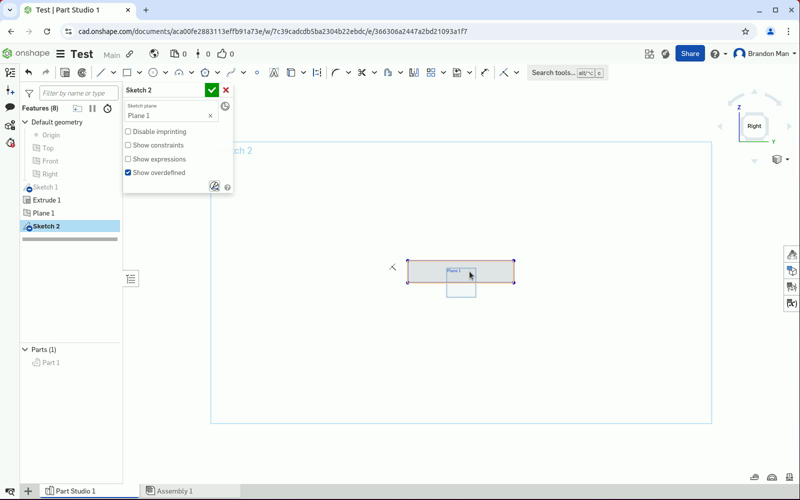
click(469, 271)
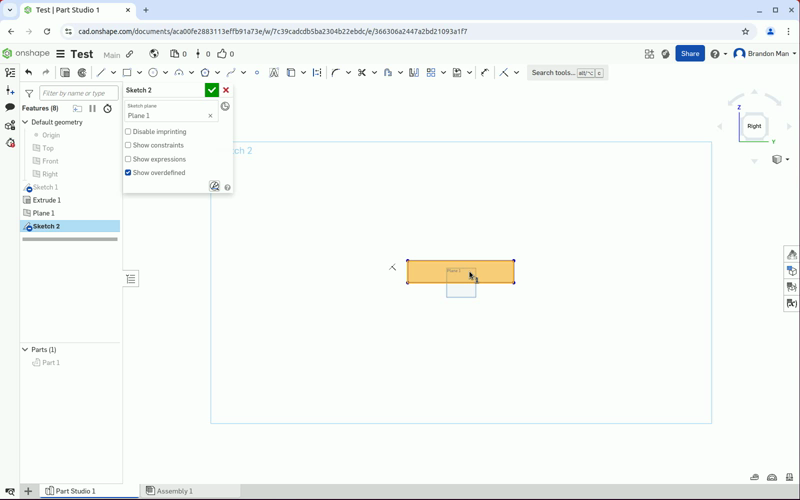
mouse_move(73, 352)
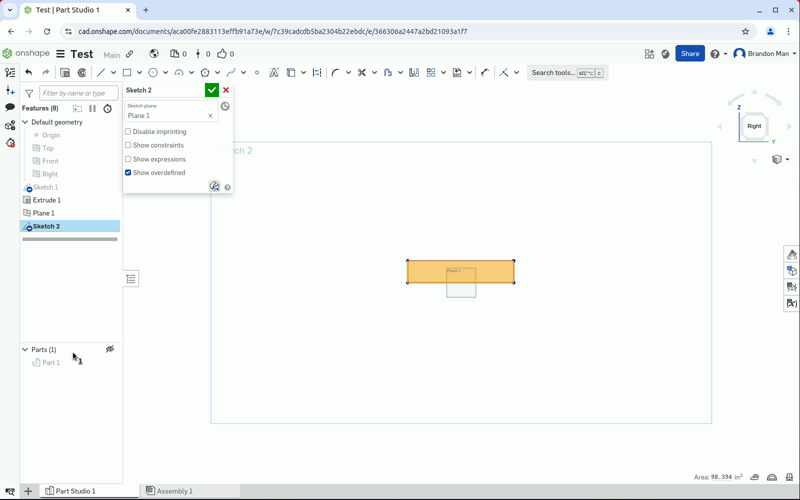
key(shift+y)
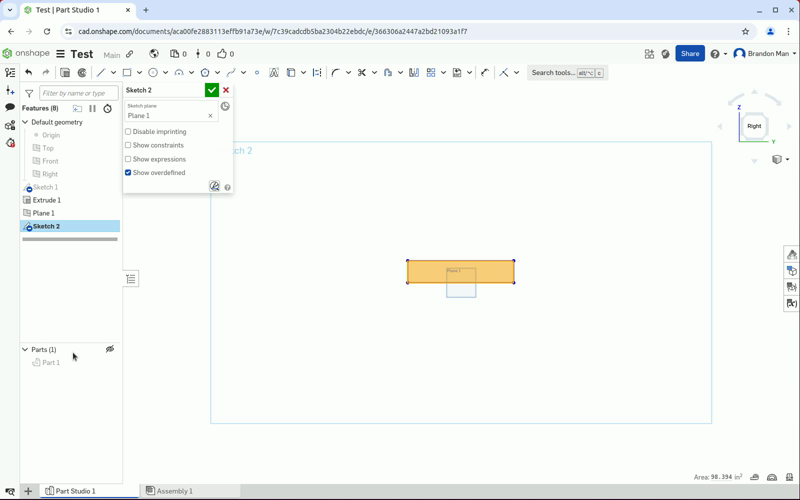
key(shift+e)
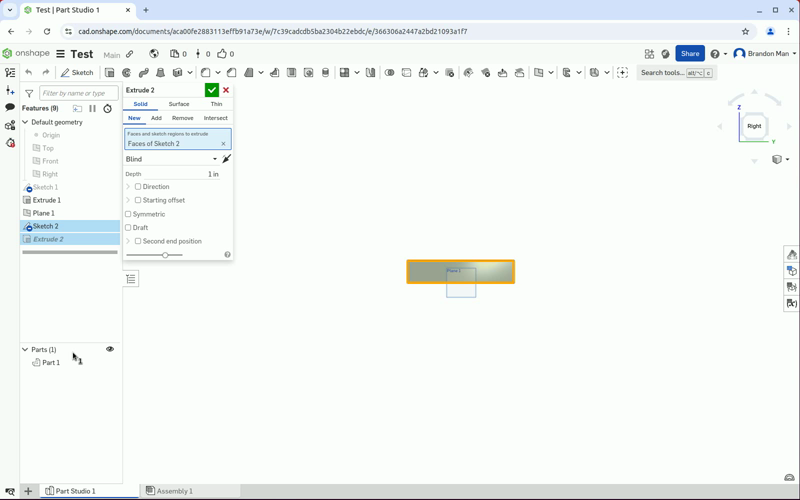
mouse_move(143, 106)
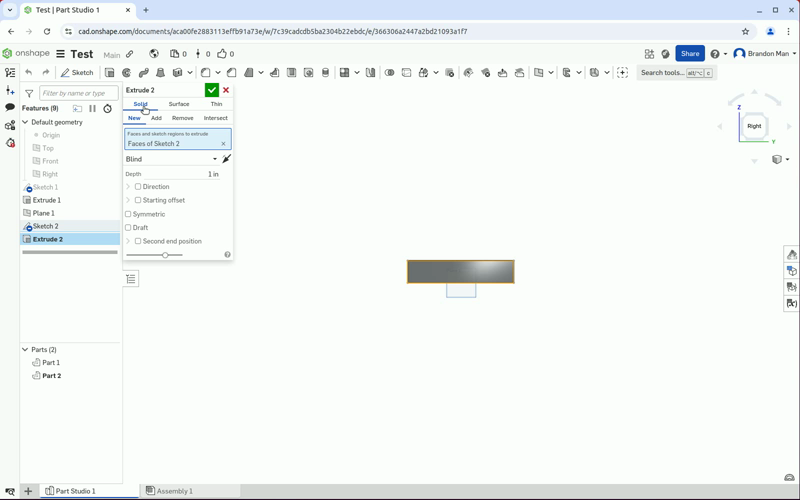
click(143, 106)
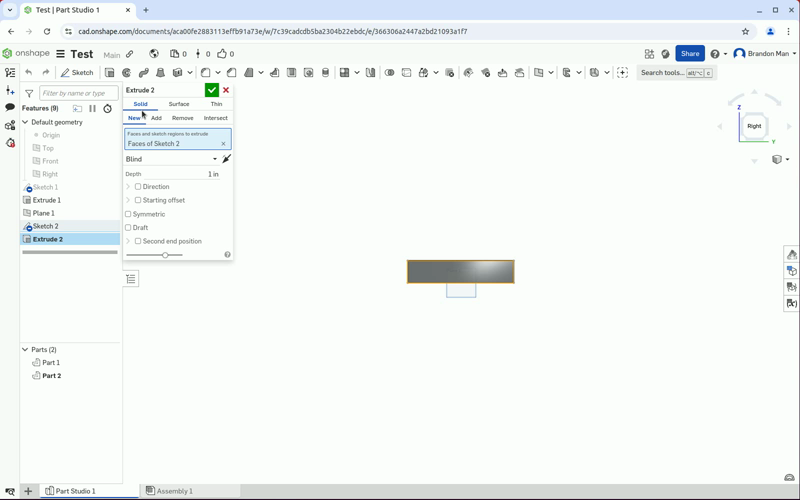
mouse_move(137, 120)
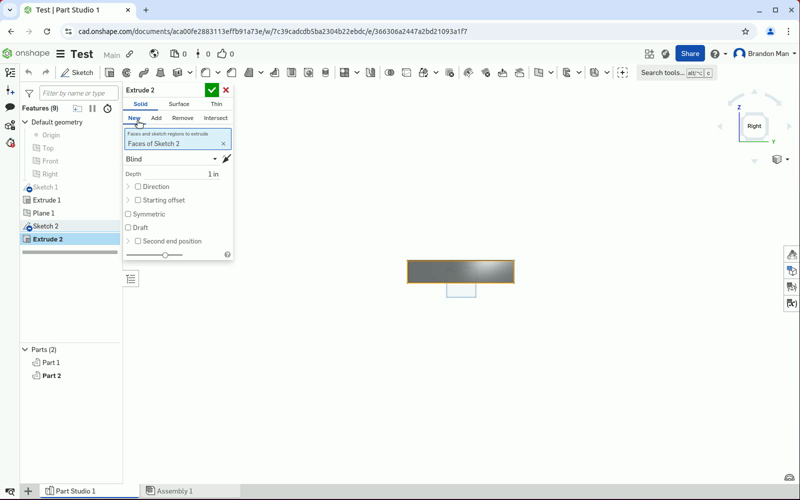
click(137, 120)
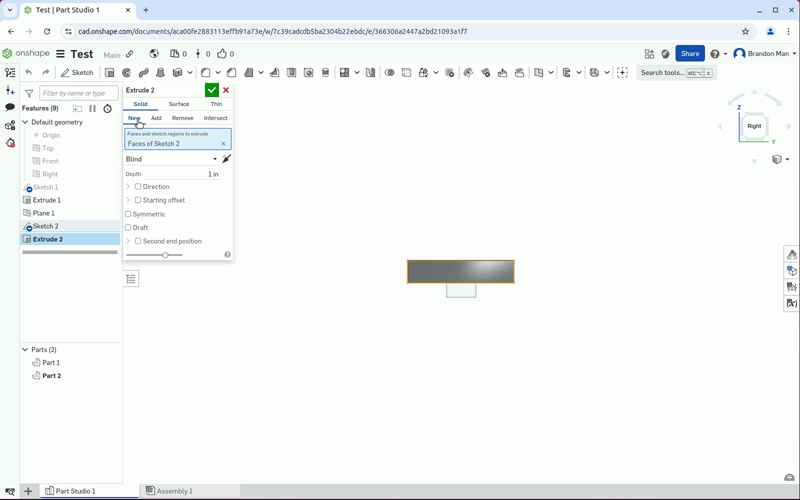
key(tab, 4)
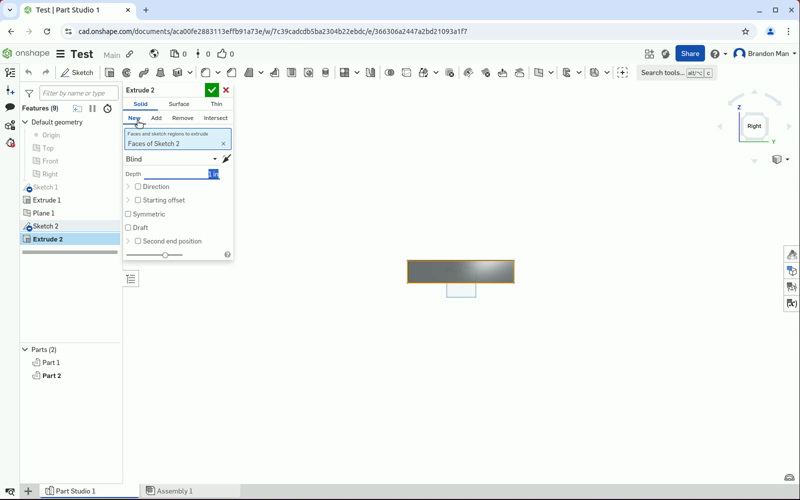
text(0.722)
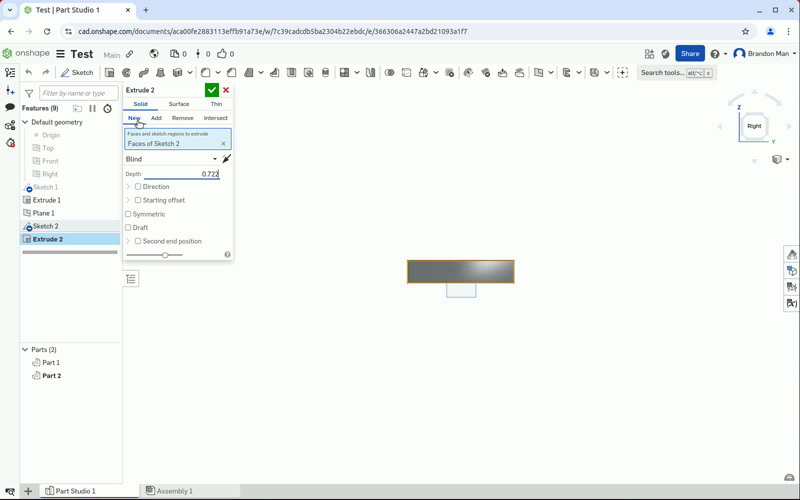
key(enter)
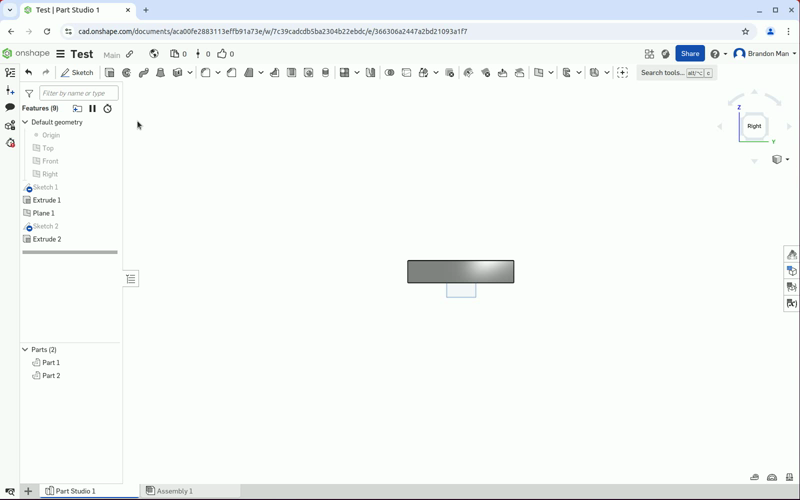
key(shift+h)
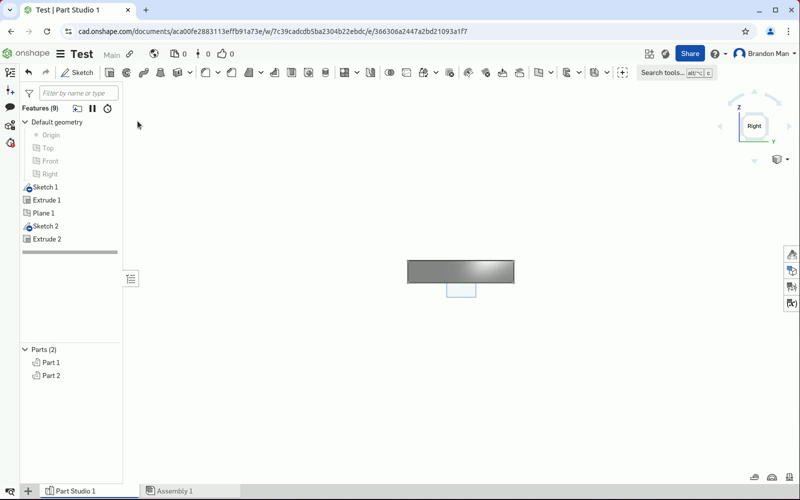
key(shift+h)
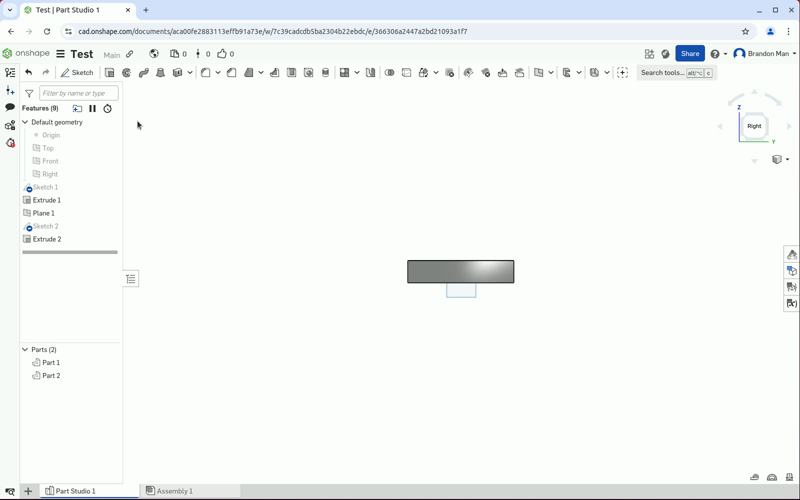
mouse_move(73, 189)
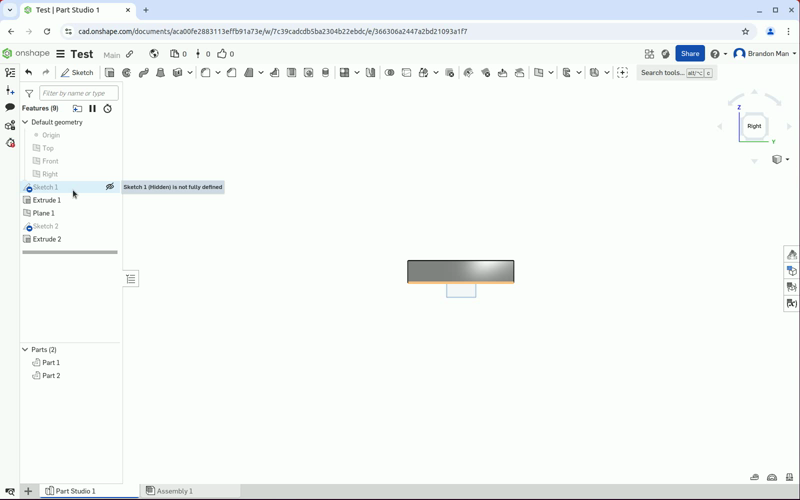
click(73, 189)
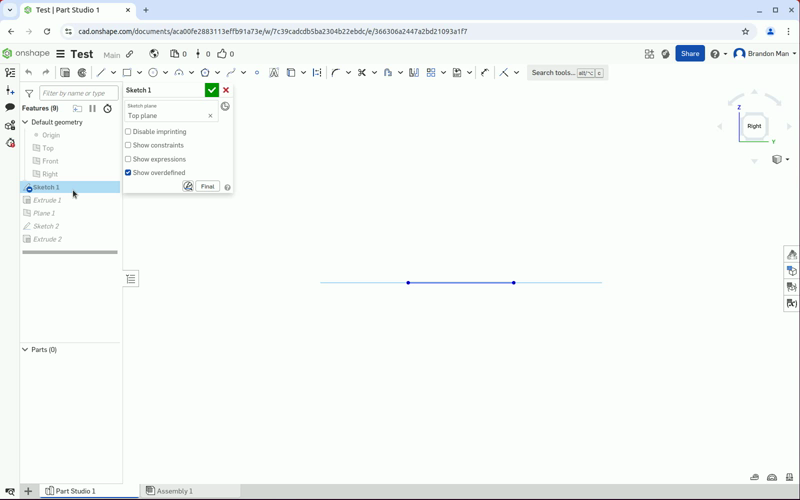
mouse_move(229, 92)
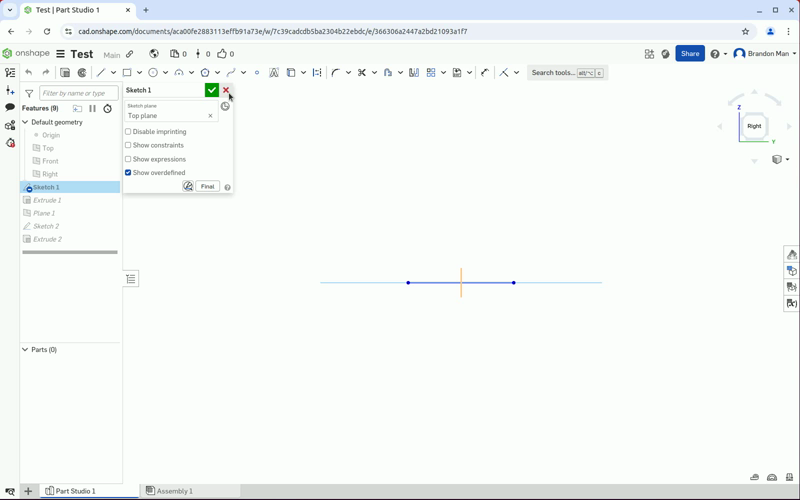
click(229, 92)
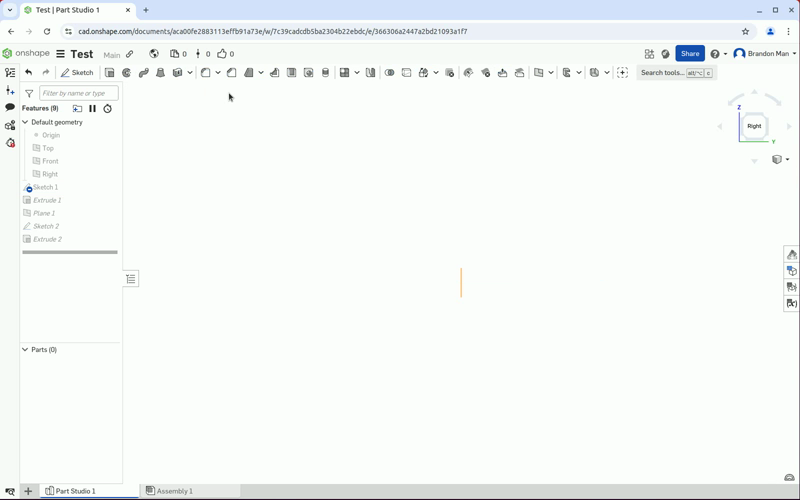
key(shift+s)
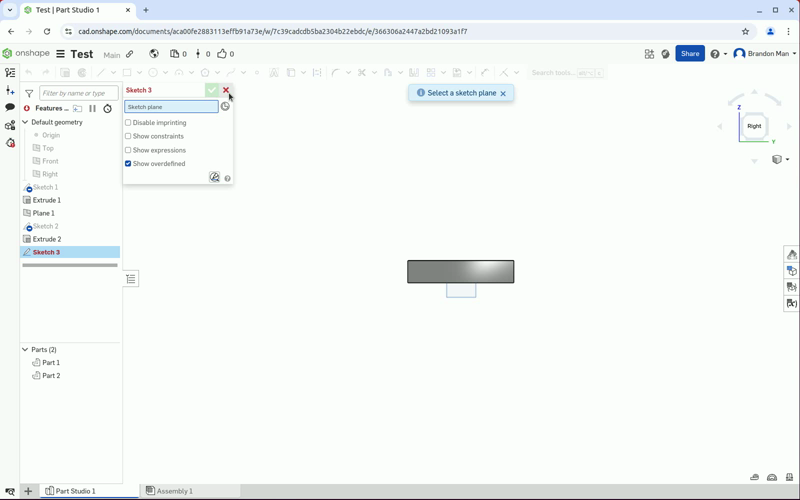
mouse_move(73, 215)
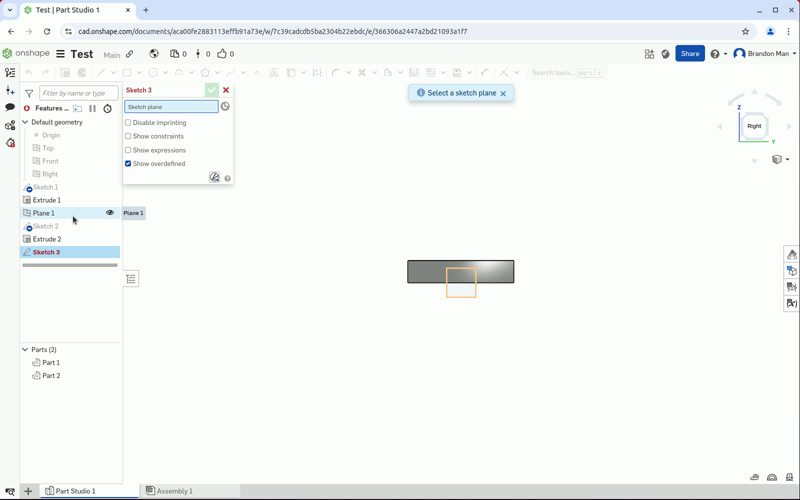
click(73, 215)
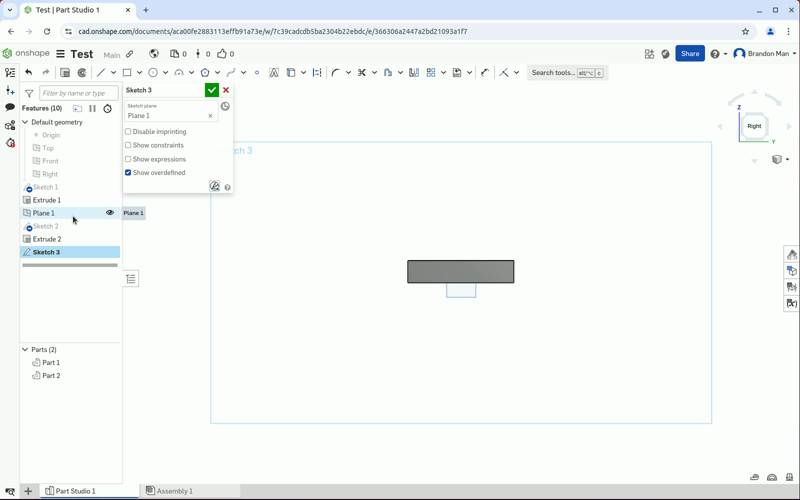
mouse_move(73, 352)
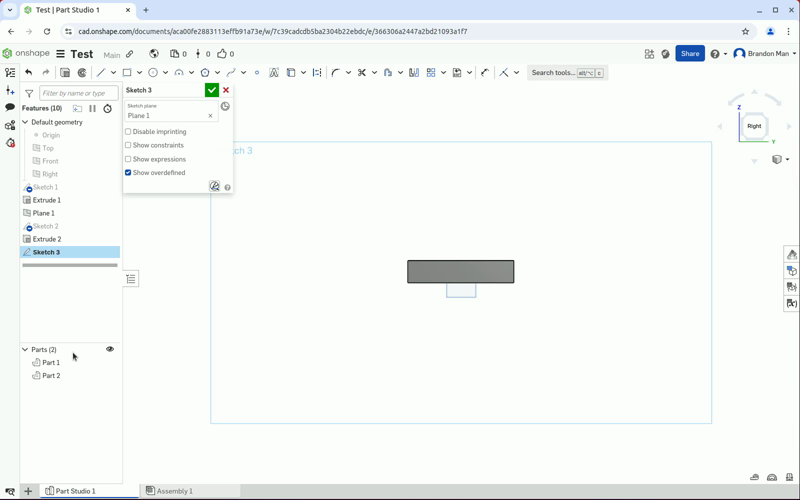
key(y)
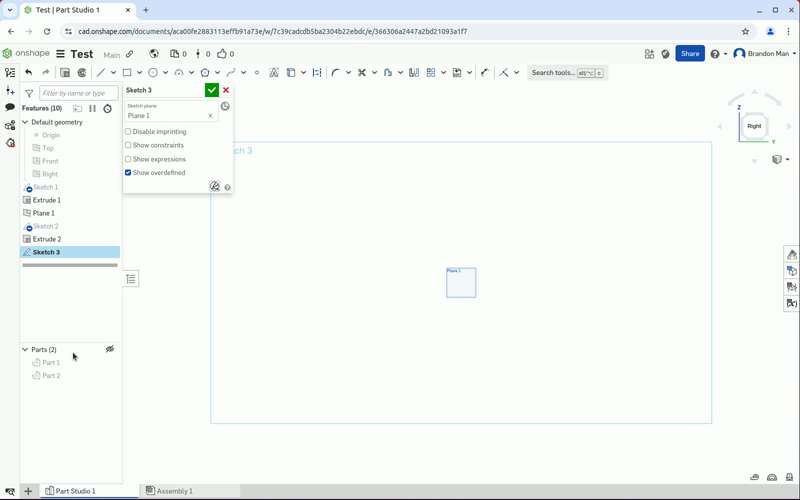
key(l)
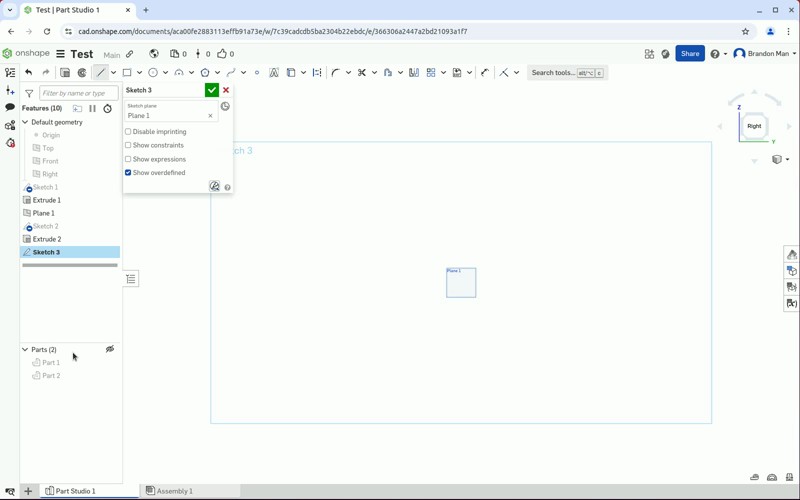
key_down(shift)
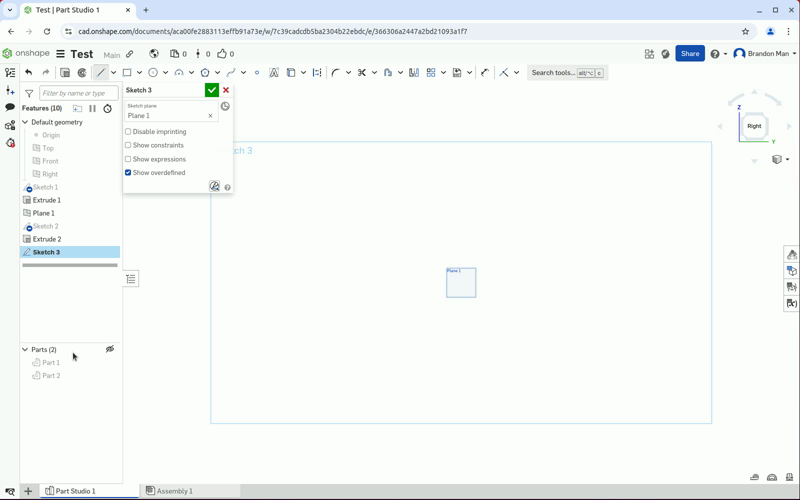
mouse_move(407, 260)
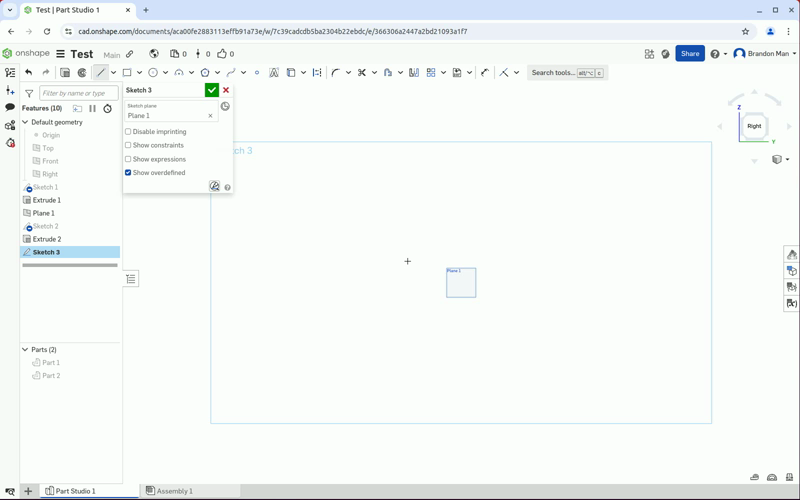
click(407, 260)
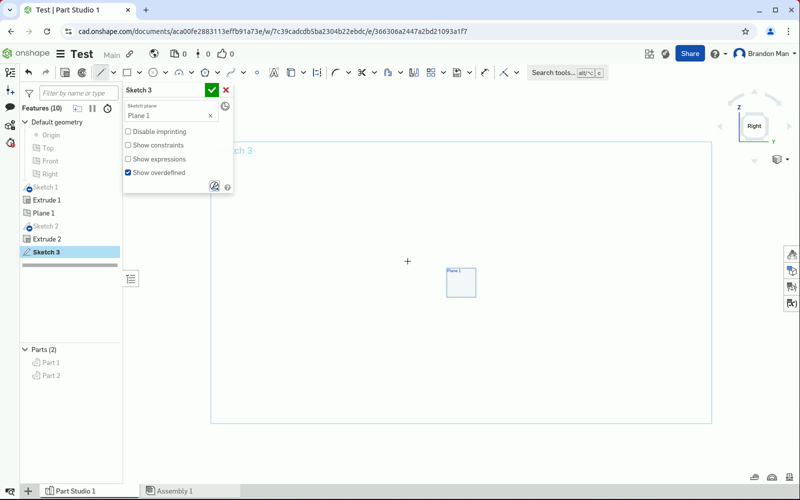
key_up(shift)
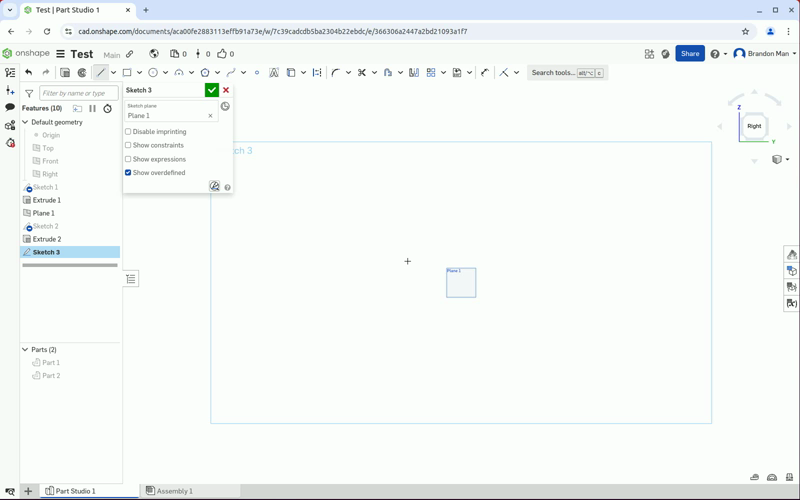
key_down(shift)
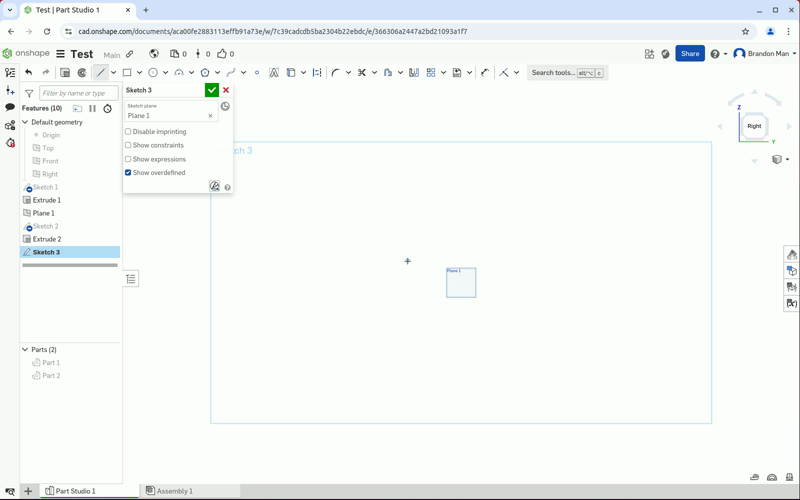
mouse_move(513, 260)
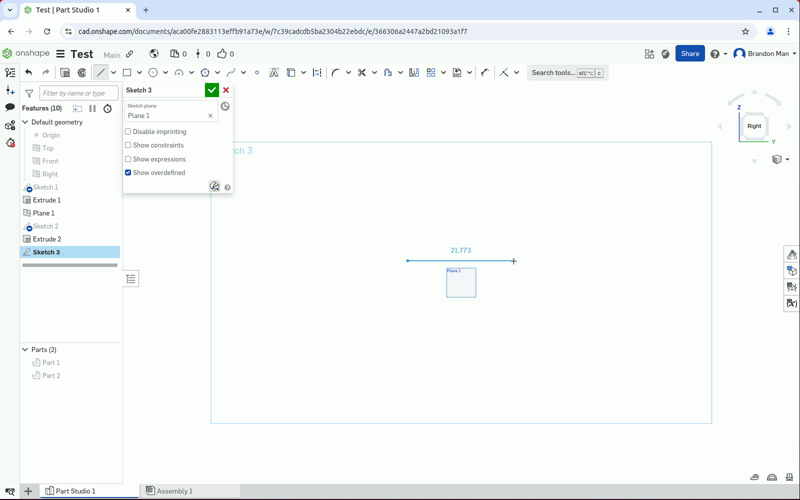
click(513, 260)
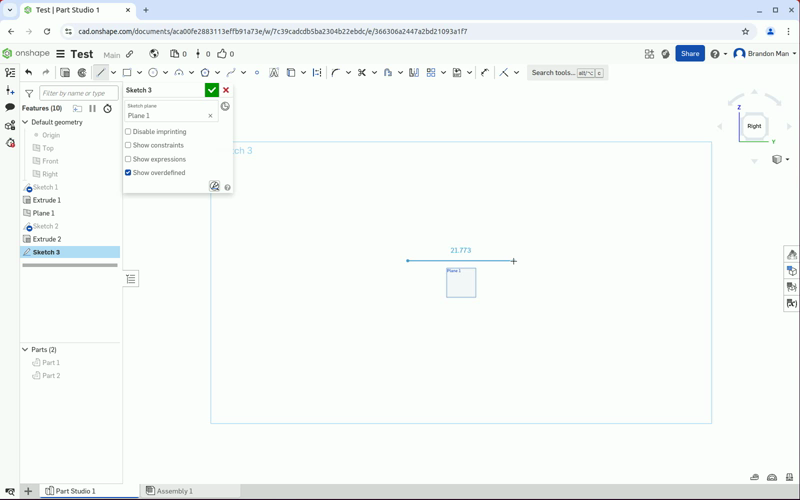
key_up(shift)
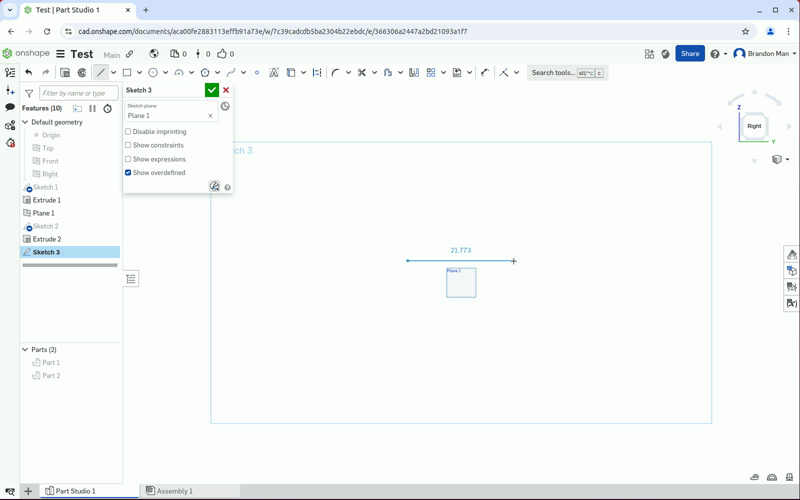
key_down(shift)
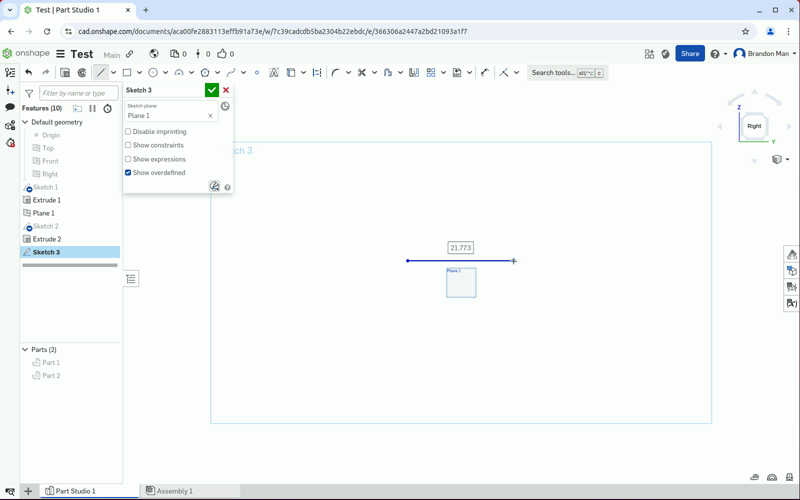
mouse_move(543, 260)
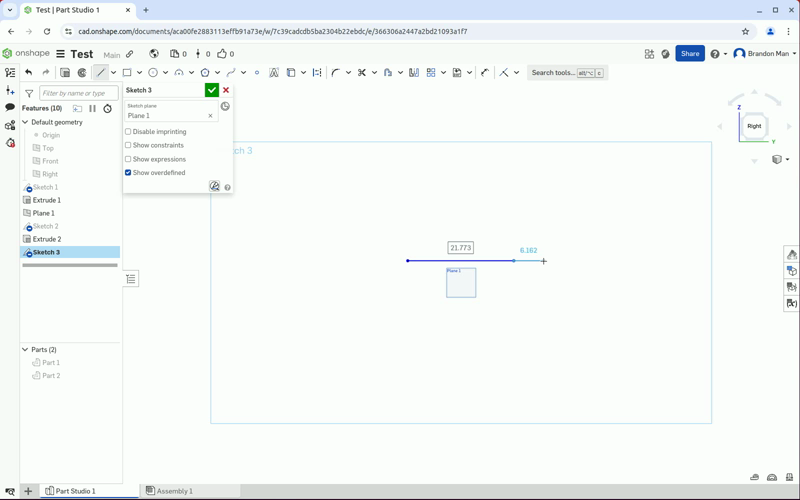
mouse_move(513, 257)
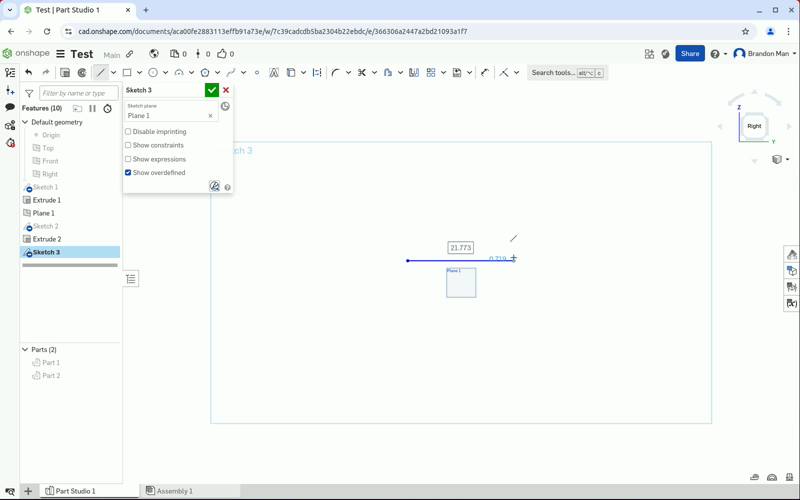
scroll(6)
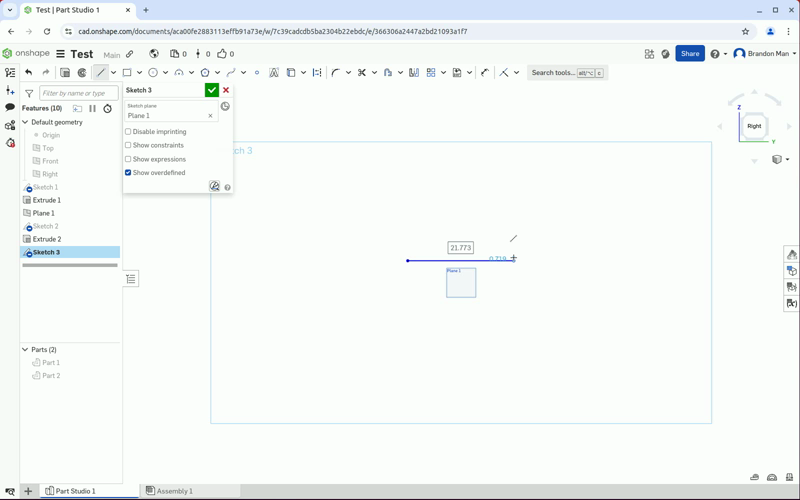
scroll(6)
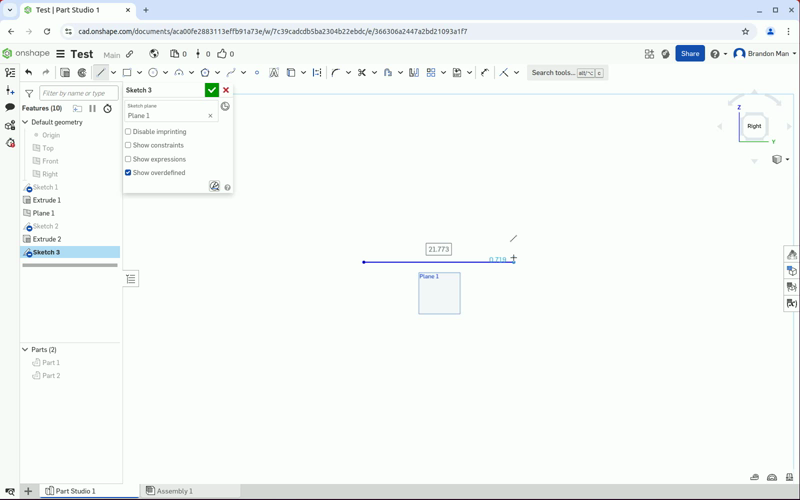
scroll(6)
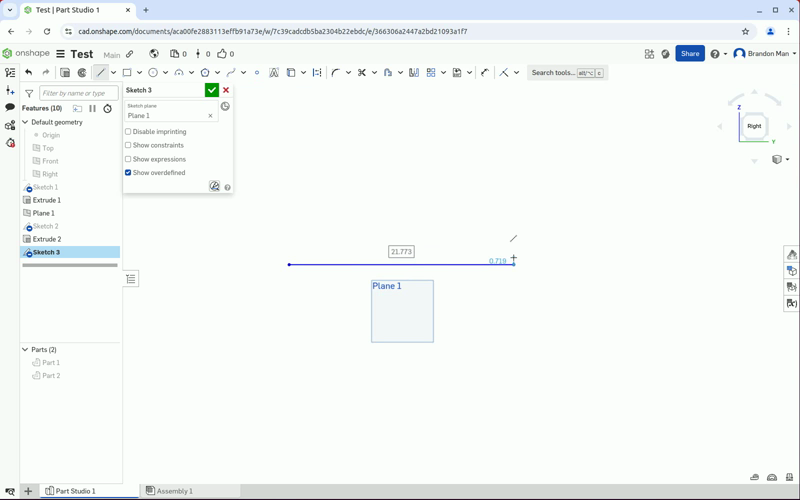
scroll(6)
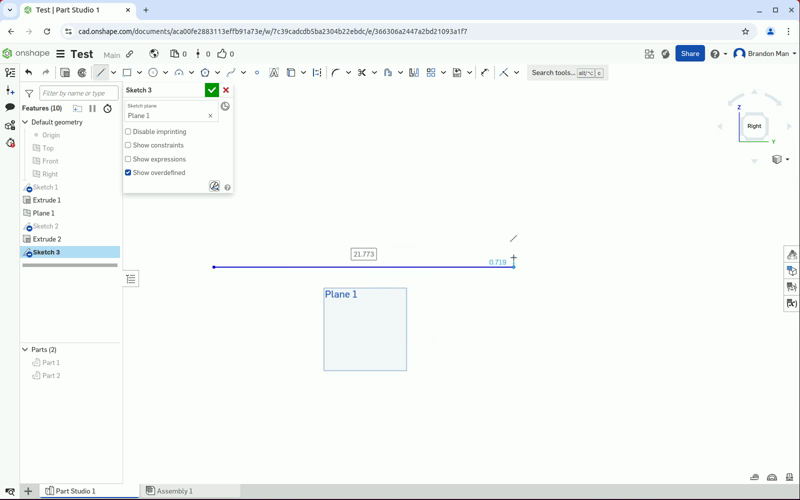
scroll(6)
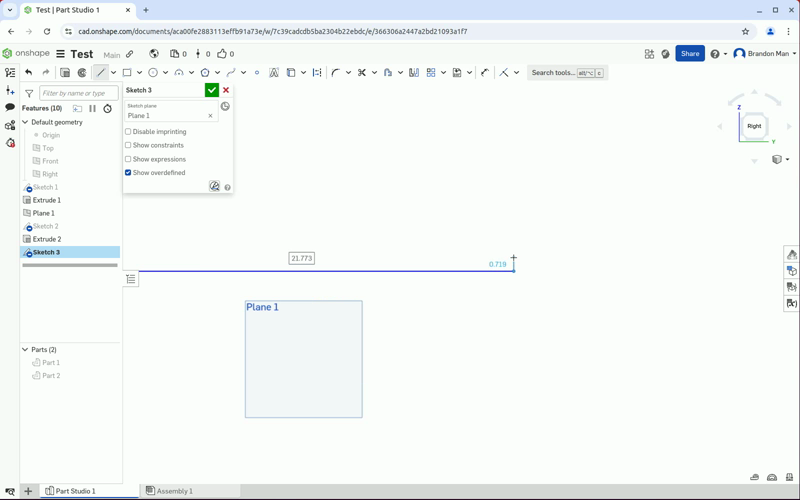
scroll(6)
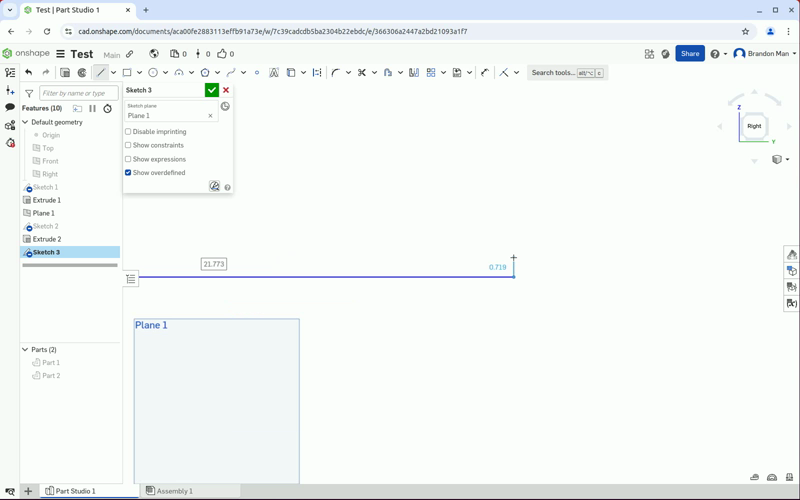
scroll(6)
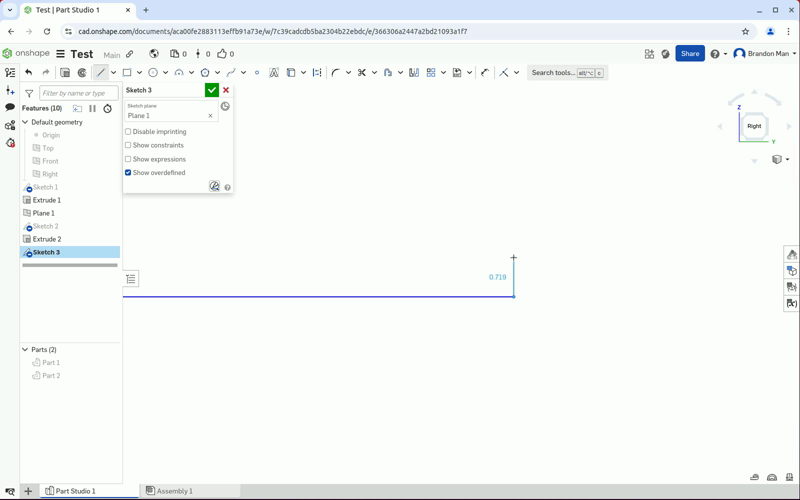
click(513, 257)
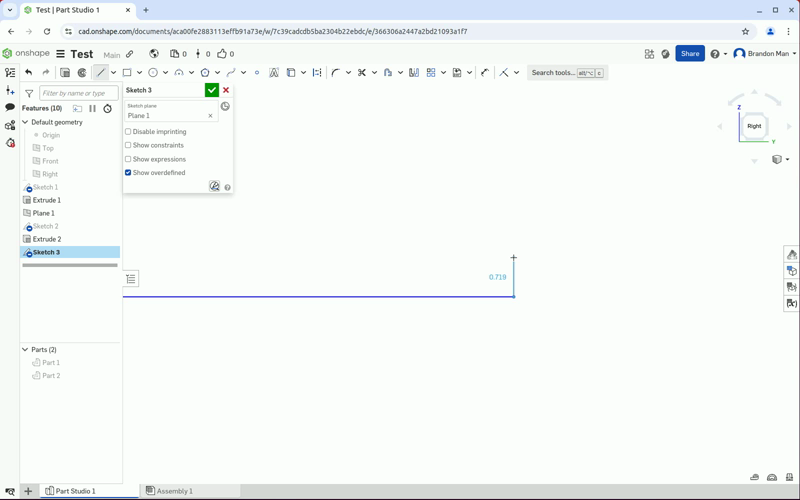
scroll(-6)
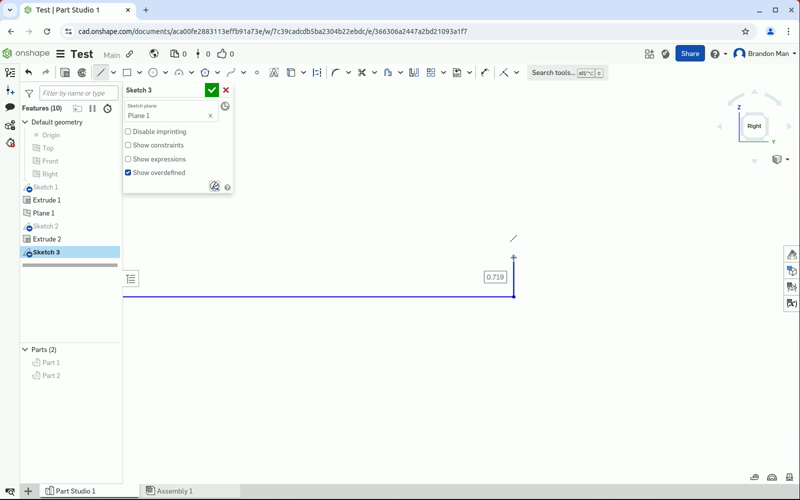
scroll(-6)
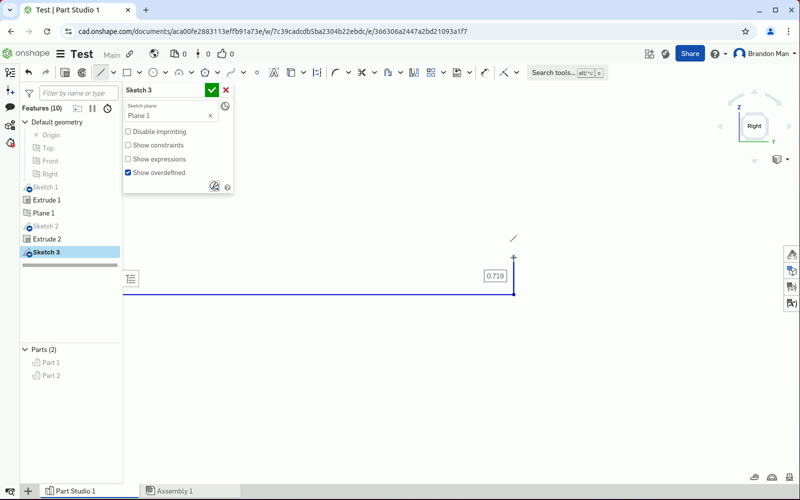
scroll(-6)
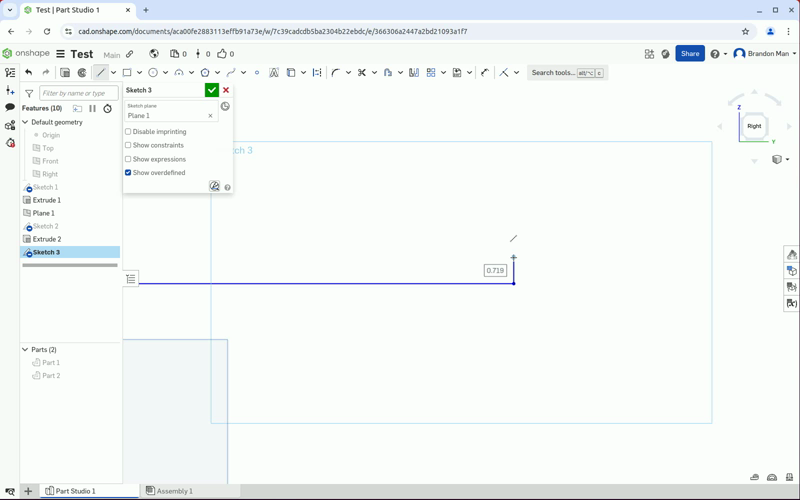
scroll(-6)
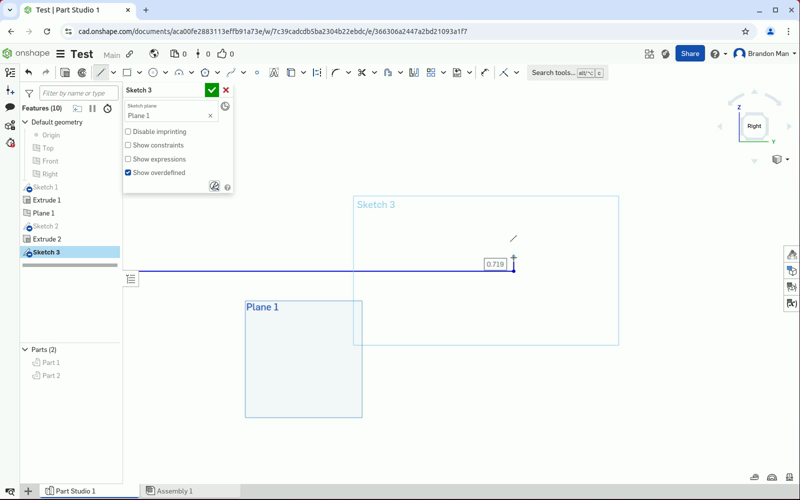
scroll(-6)
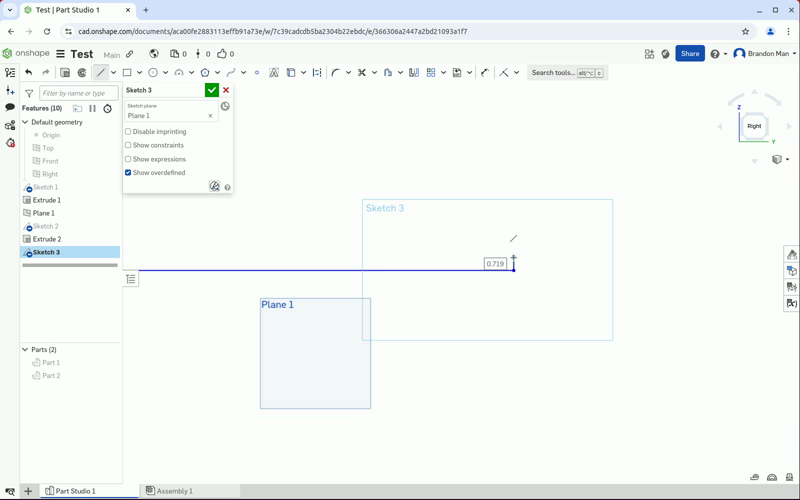
scroll(-6)
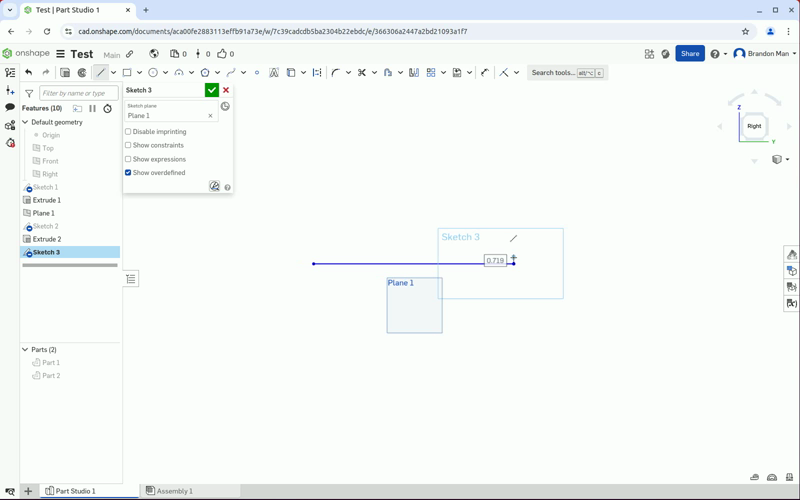
scroll(-6)
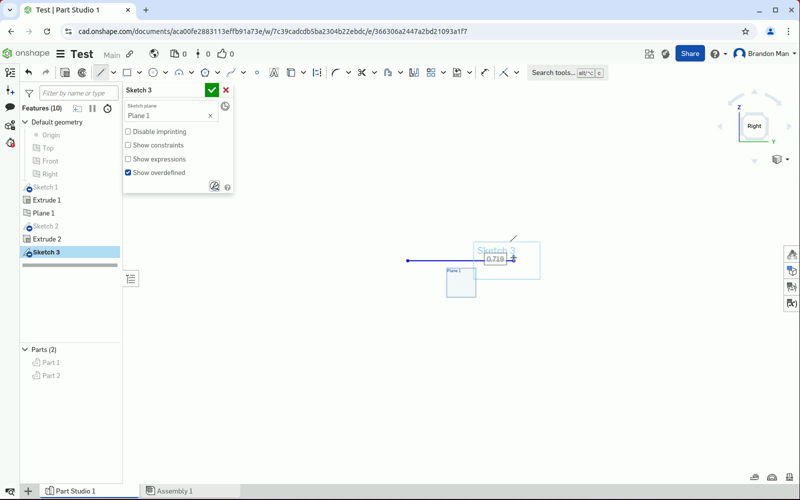
key_up(shift)
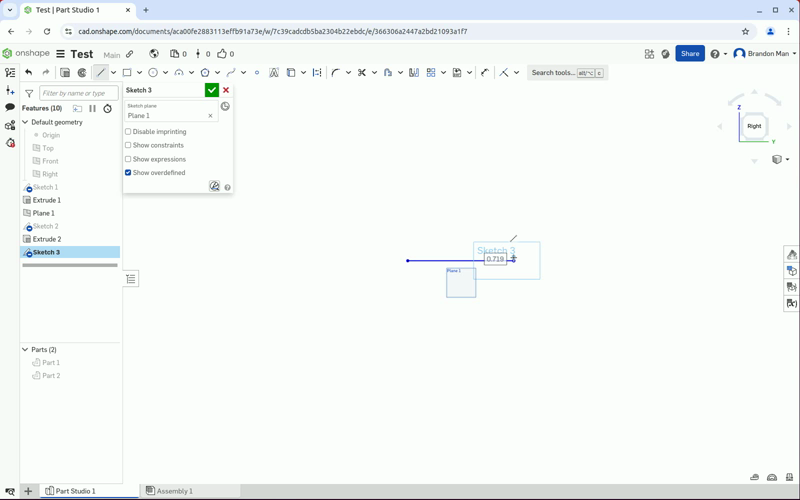
key_down(shift)
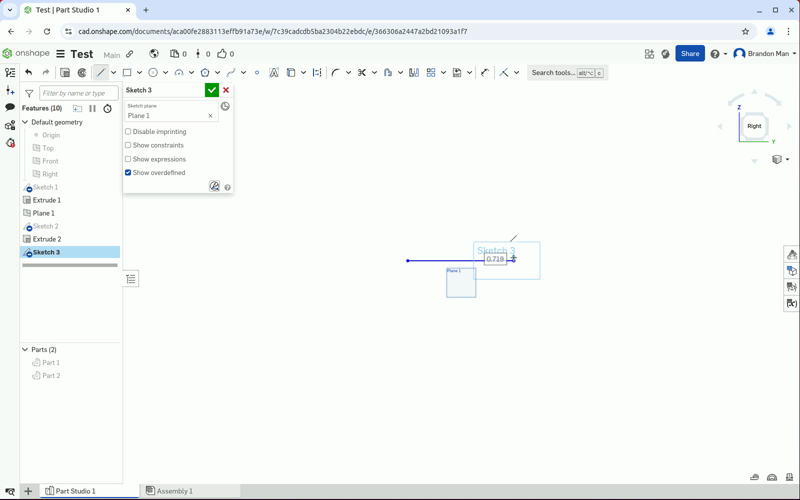
mouse_move(407, 257)
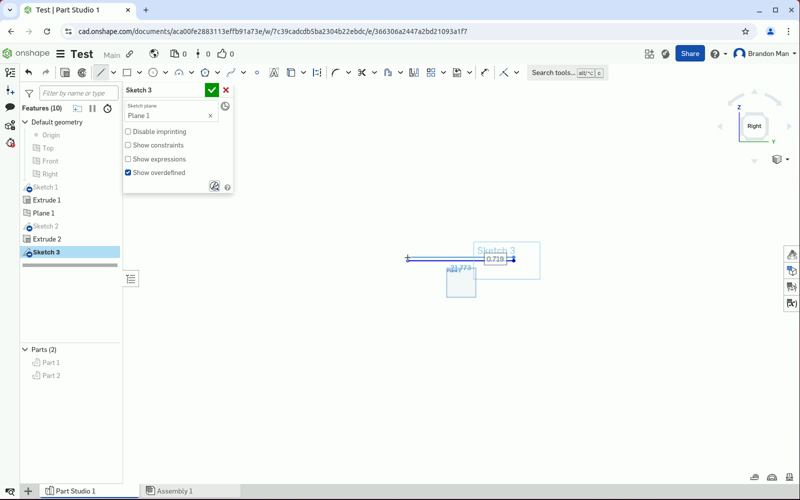
scroll(6)
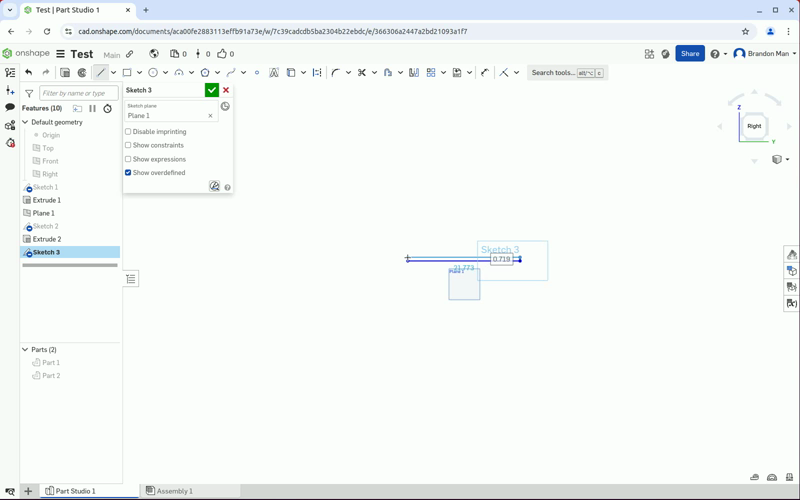
scroll(6)
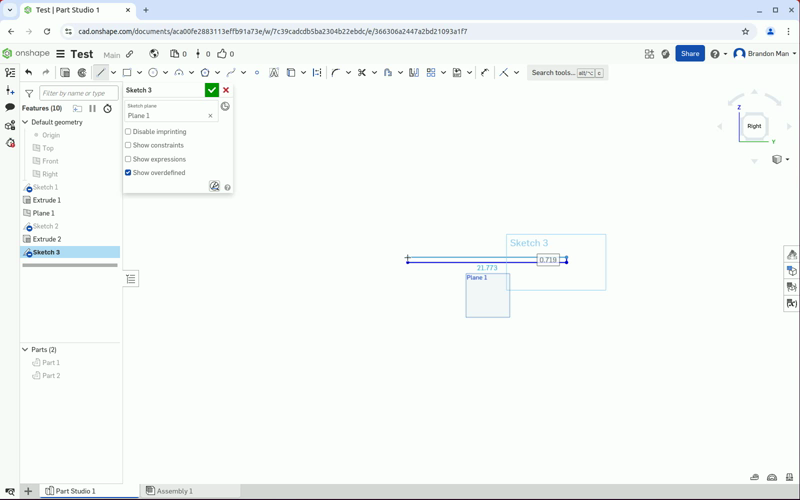
scroll(6)
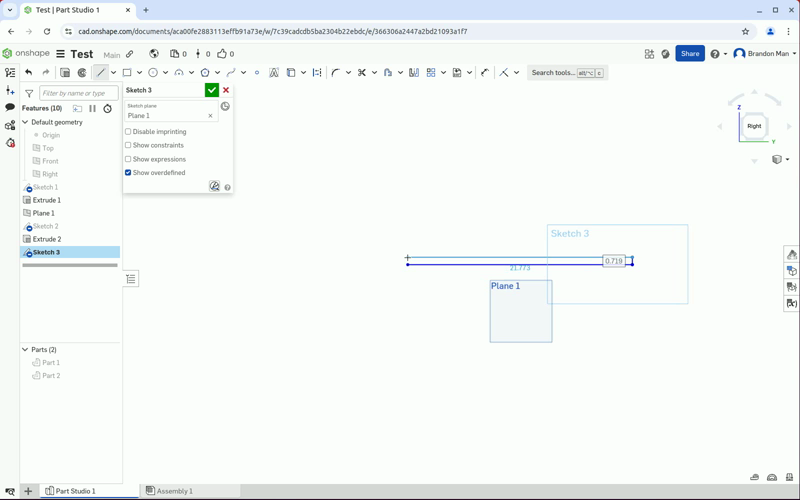
scroll(6)
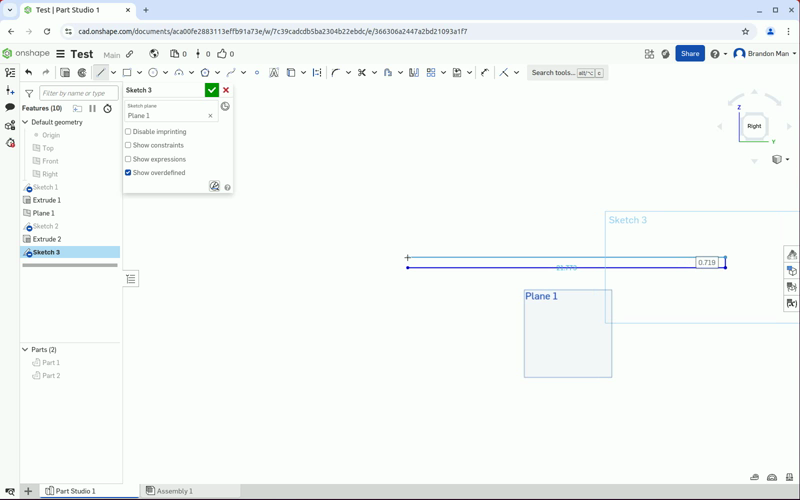
scroll(6)
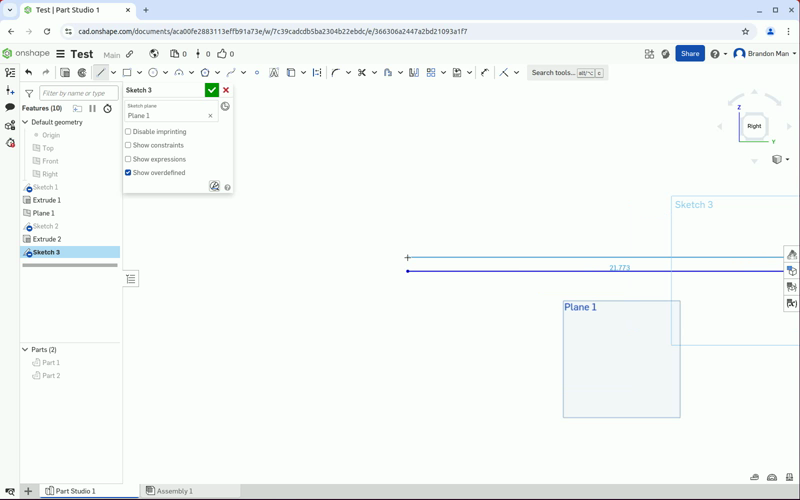
scroll(6)
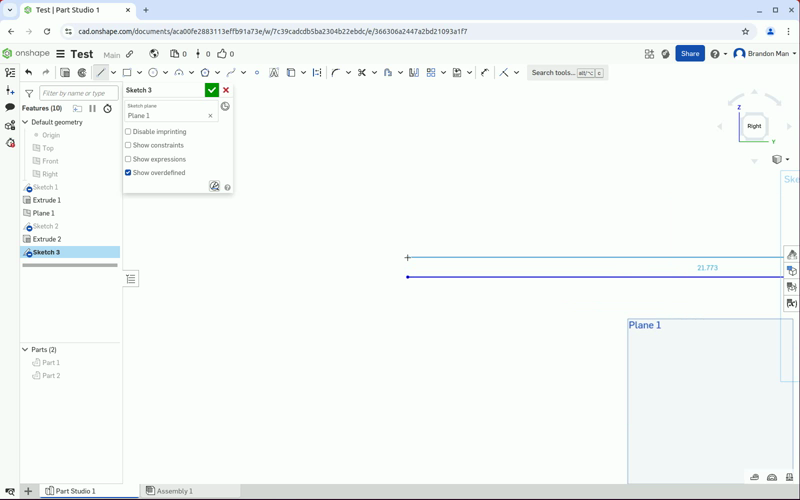
scroll(6)
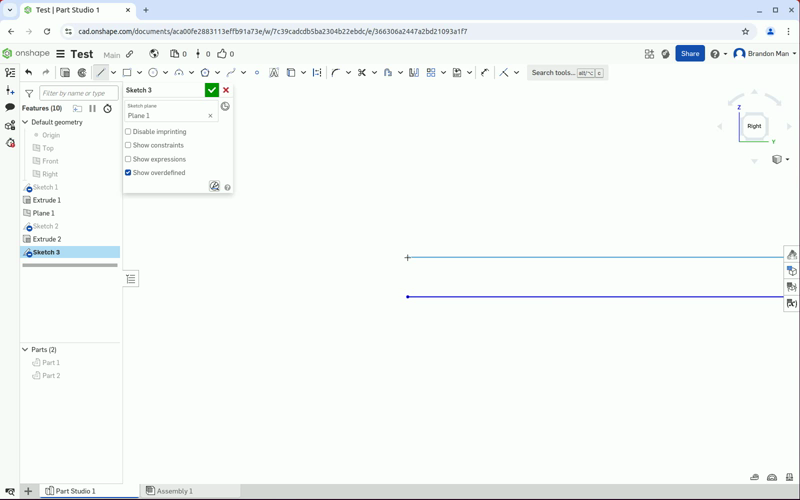
click(407, 257)
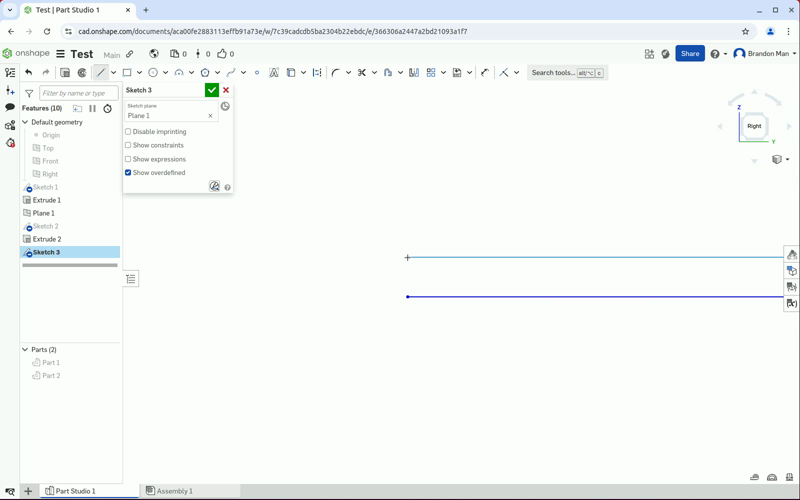
scroll(-6)
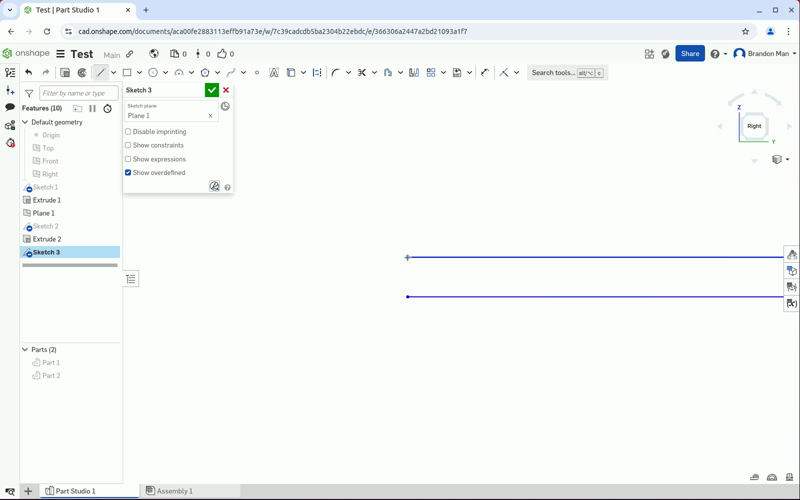
scroll(-6)
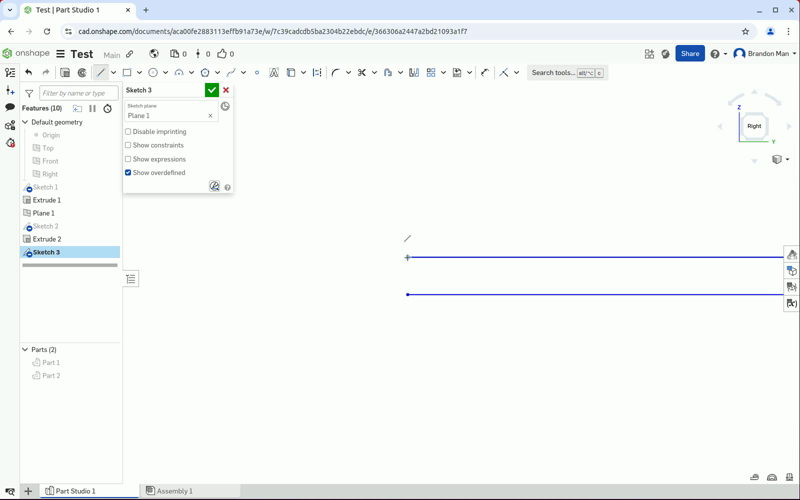
scroll(-6)
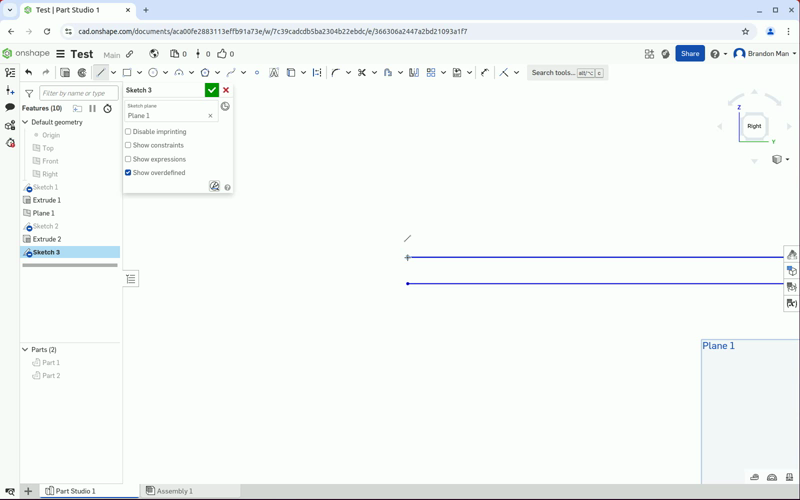
scroll(-6)
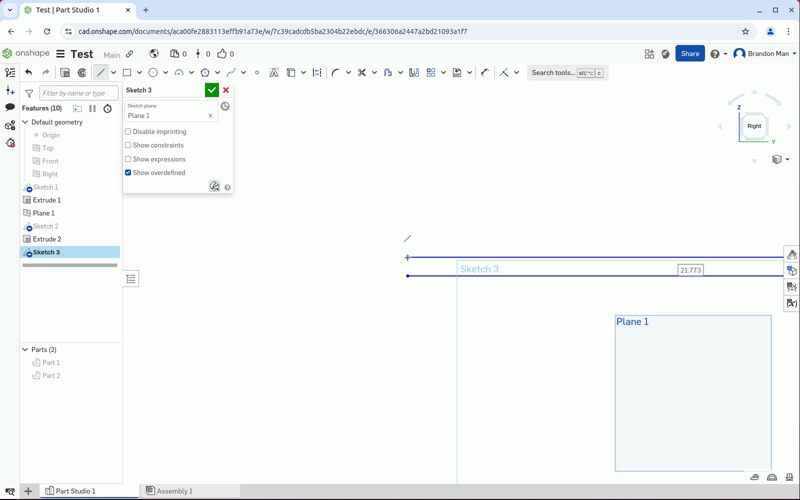
scroll(-6)
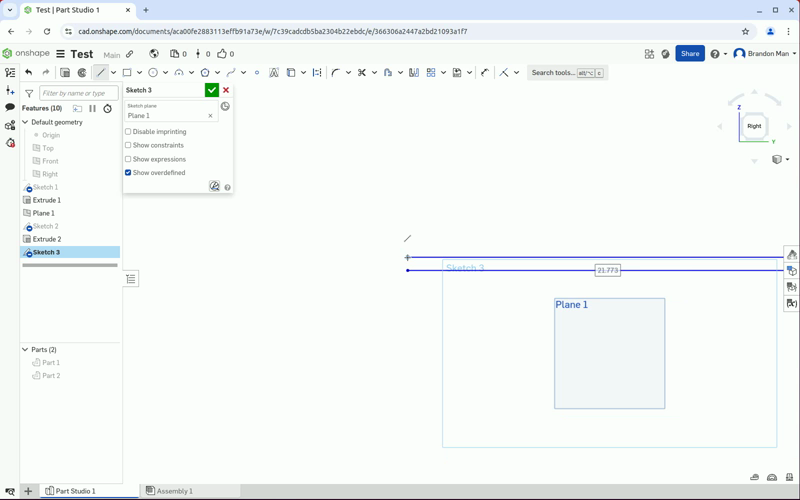
scroll(-6)
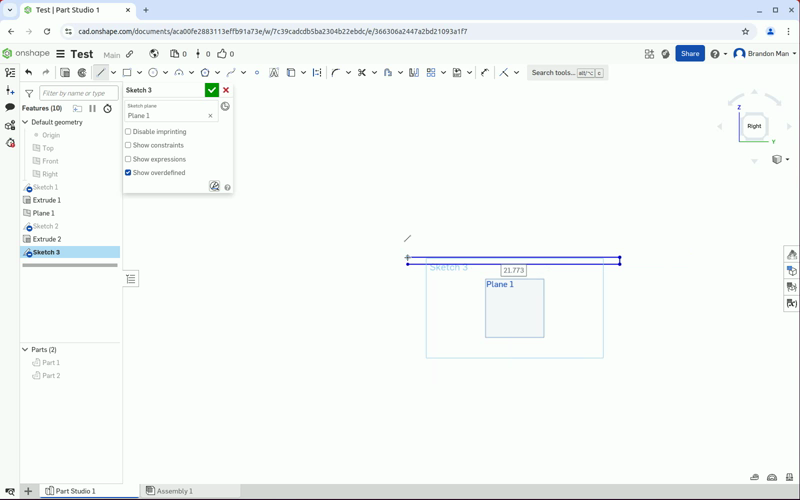
scroll(-6)
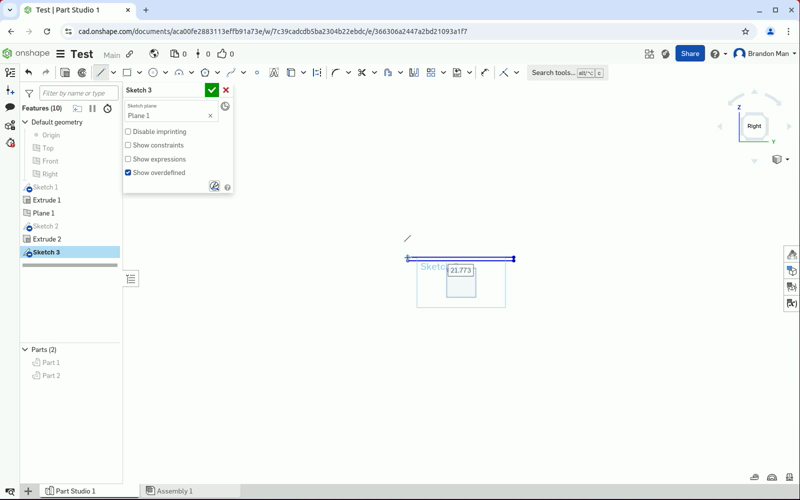
key_up(shift)
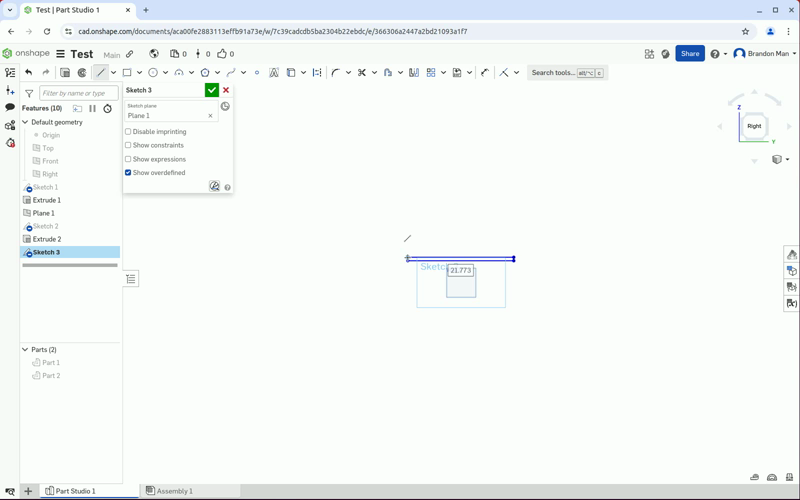
mouse_move(437, 257)
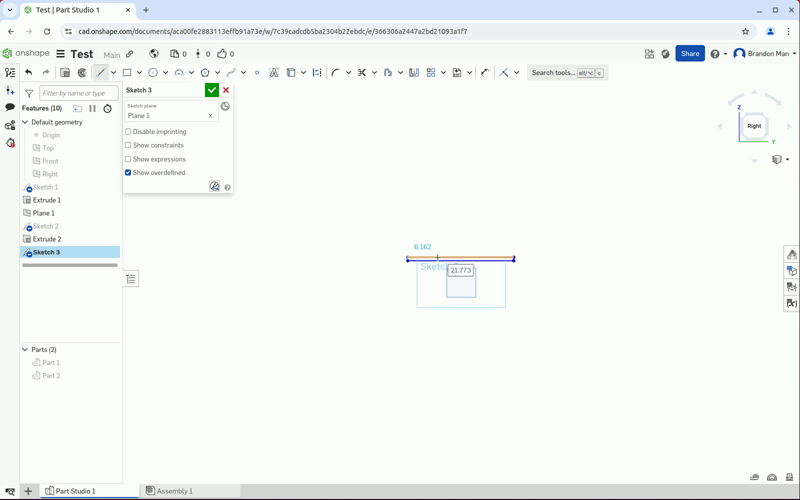
key_down(shift)
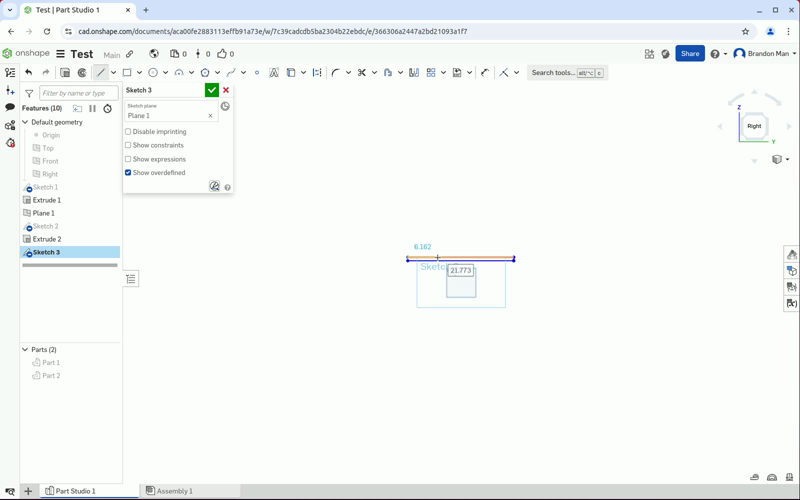
mouse_move(407, 260)
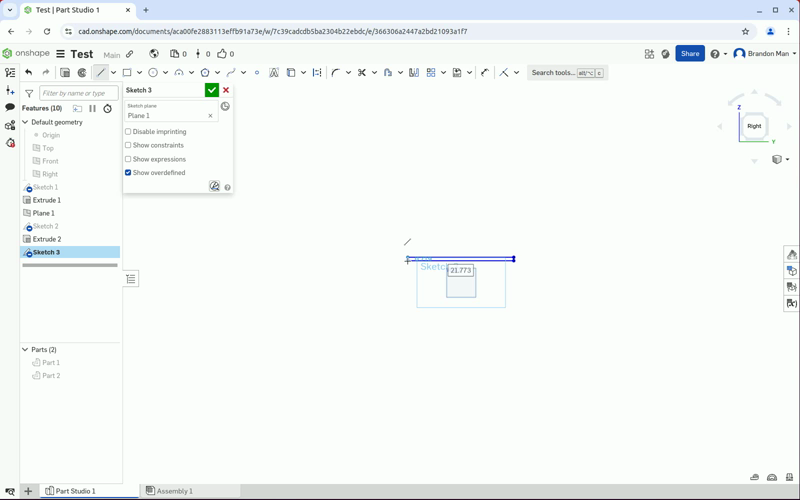
scroll(6)
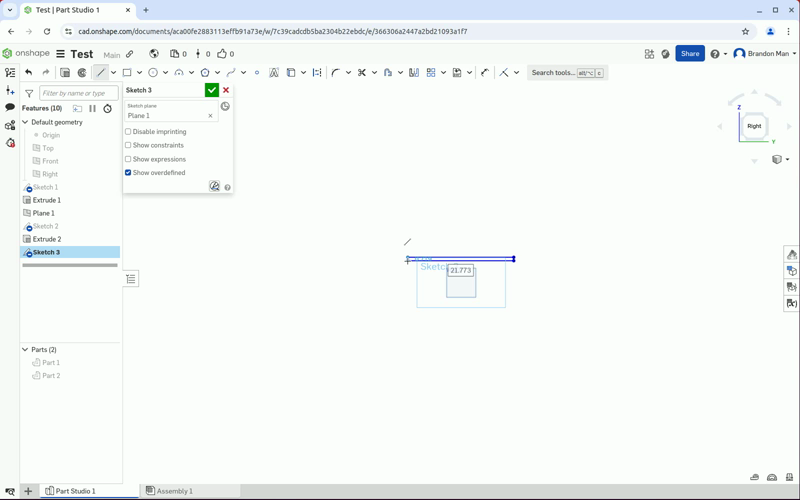
scroll(6)
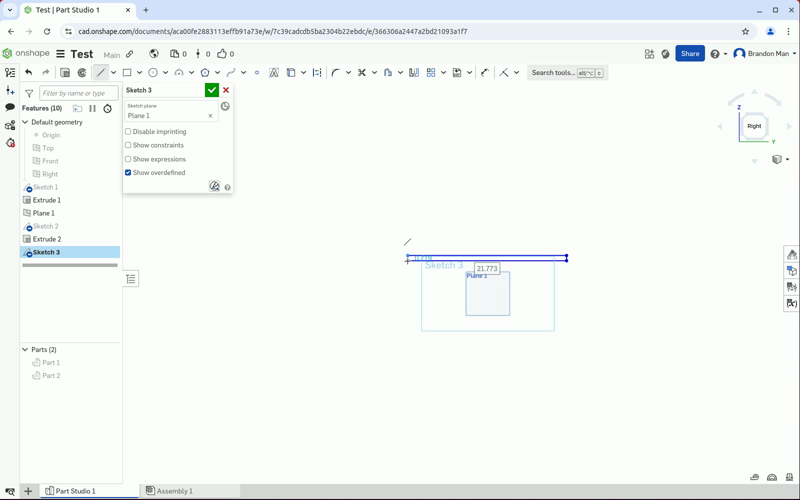
scroll(6)
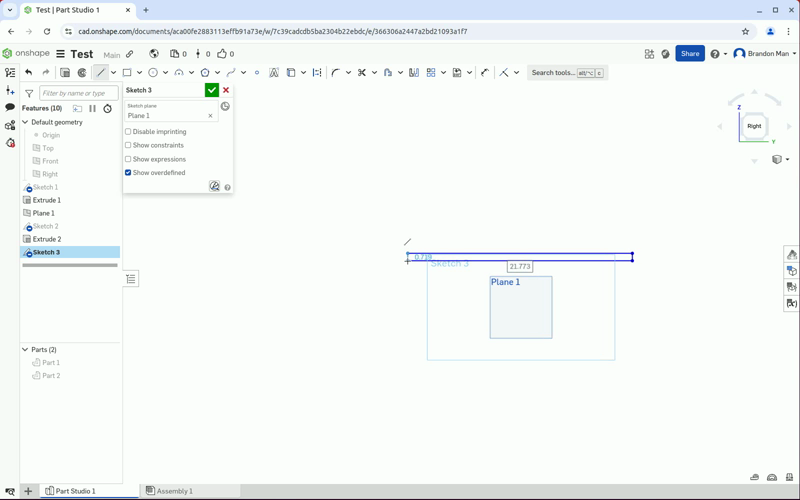
scroll(6)
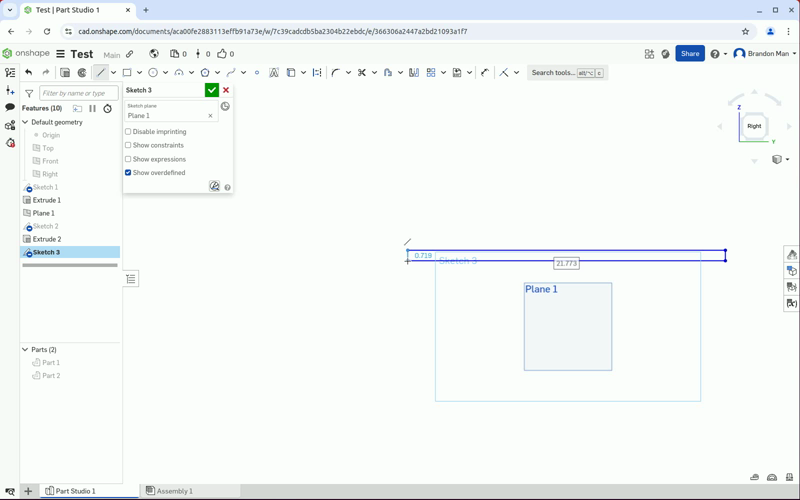
scroll(6)
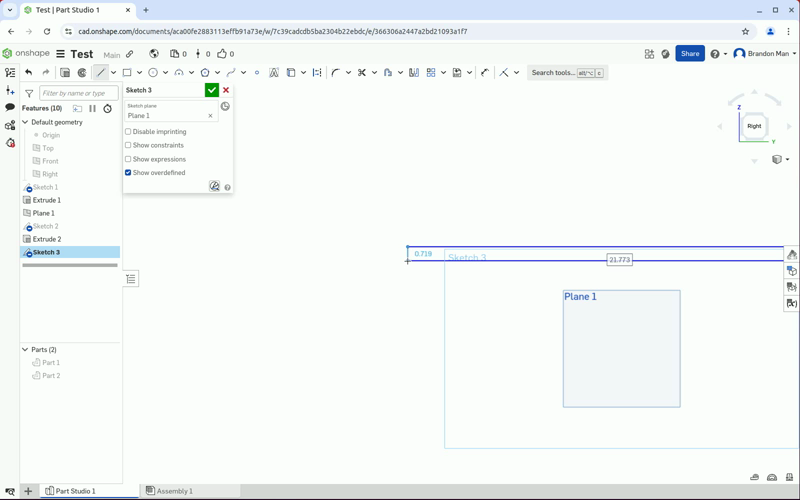
scroll(6)
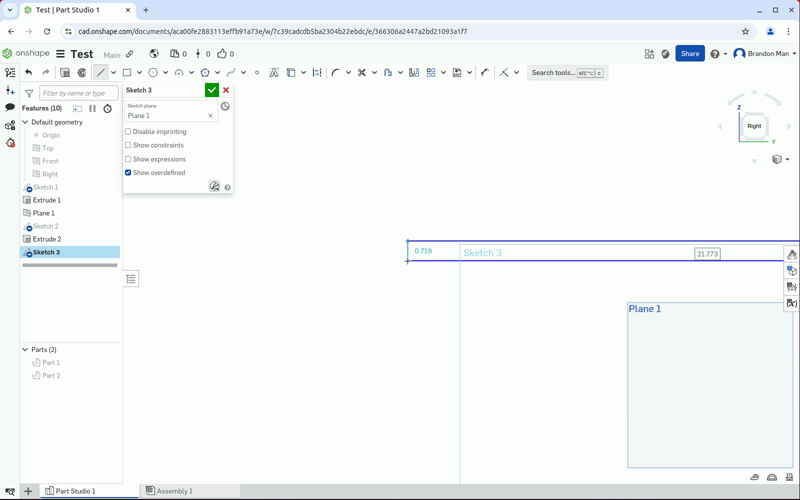
scroll(6)
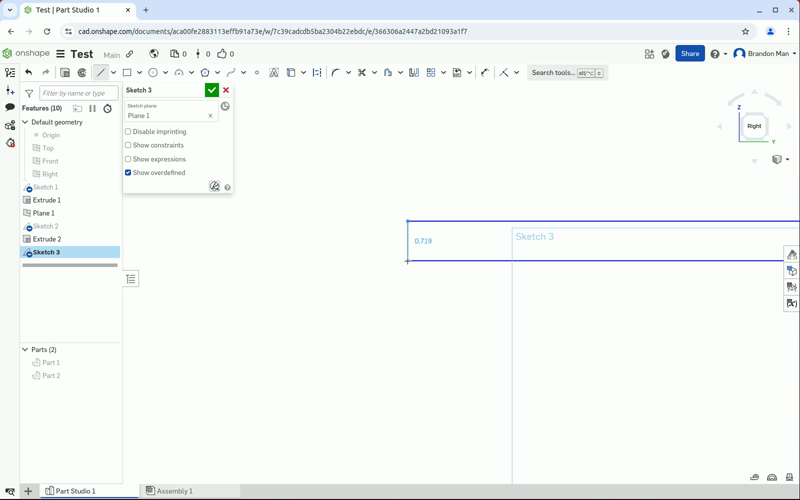
key_up(shift)
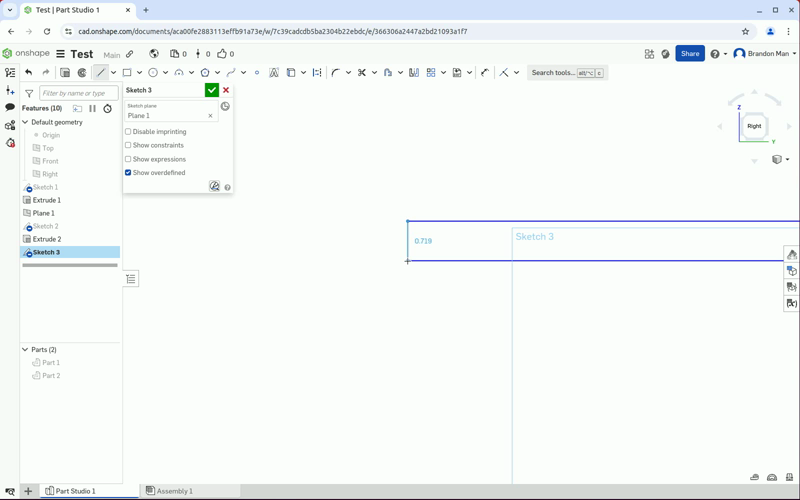
click(407, 260)
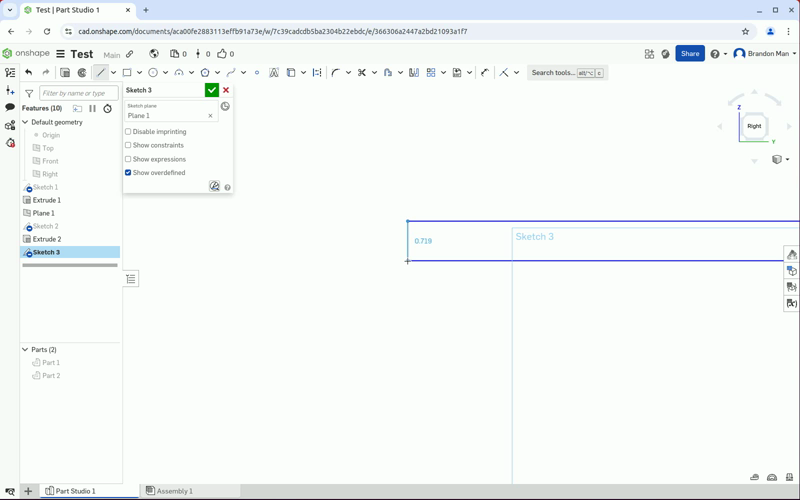
scroll(-6)
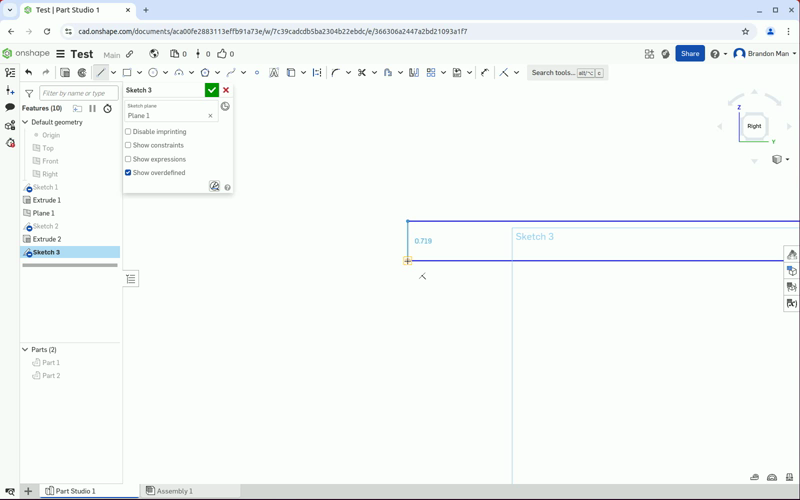
scroll(-6)
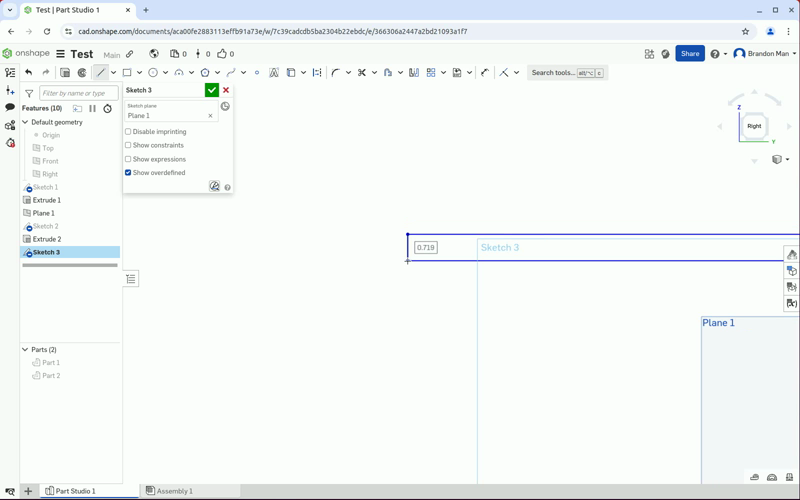
scroll(-6)
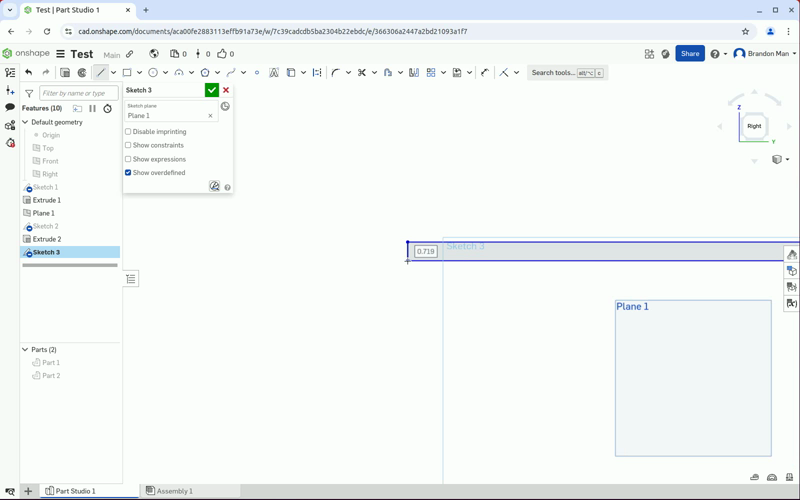
scroll(-6)
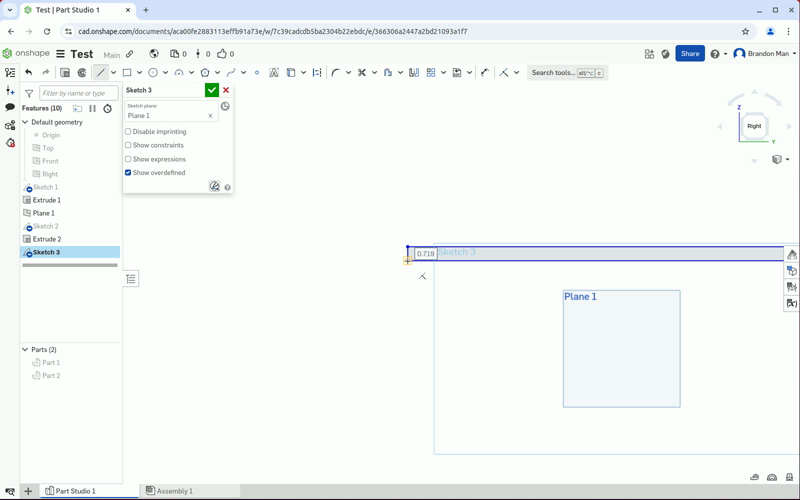
scroll(-6)
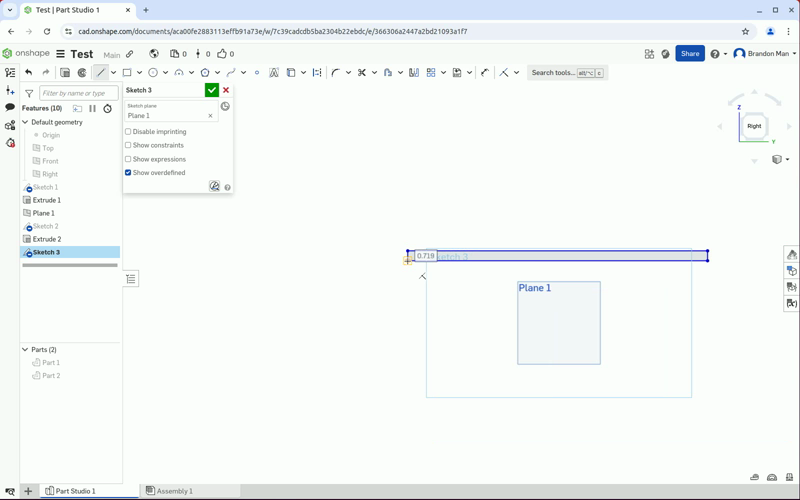
scroll(-6)
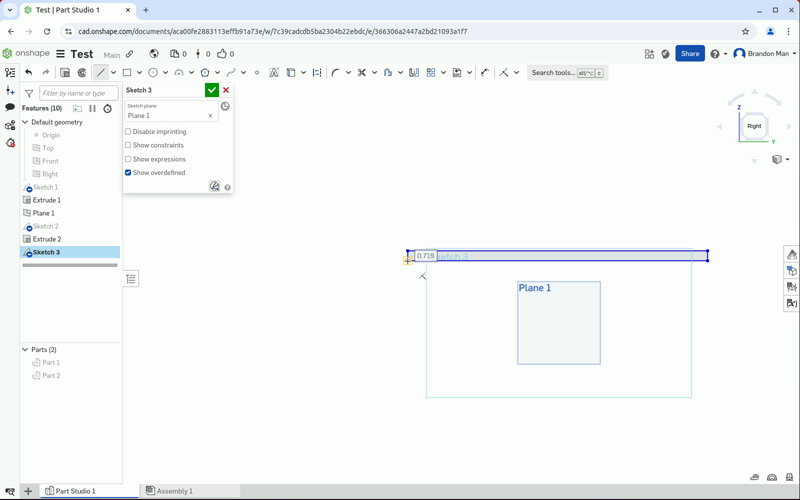
scroll(-6)
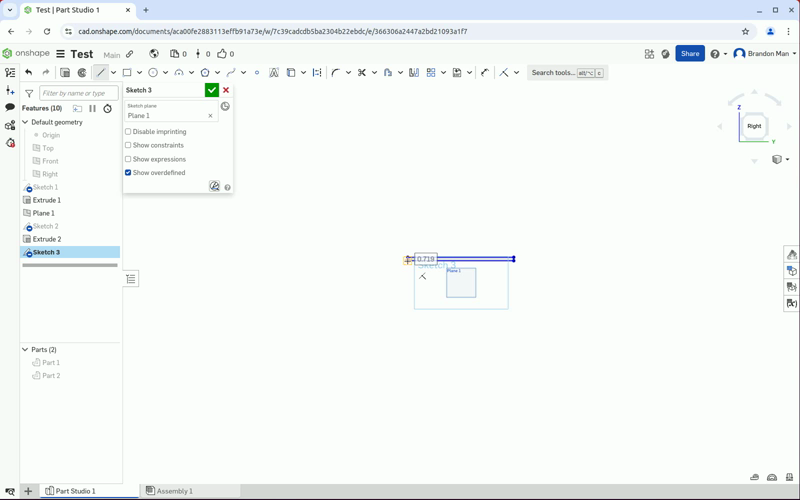
key(esc)
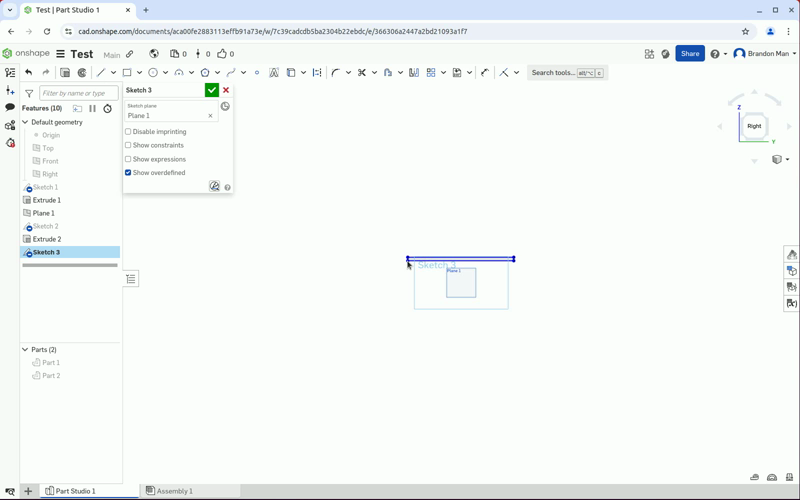
mouse_move(500, 257)
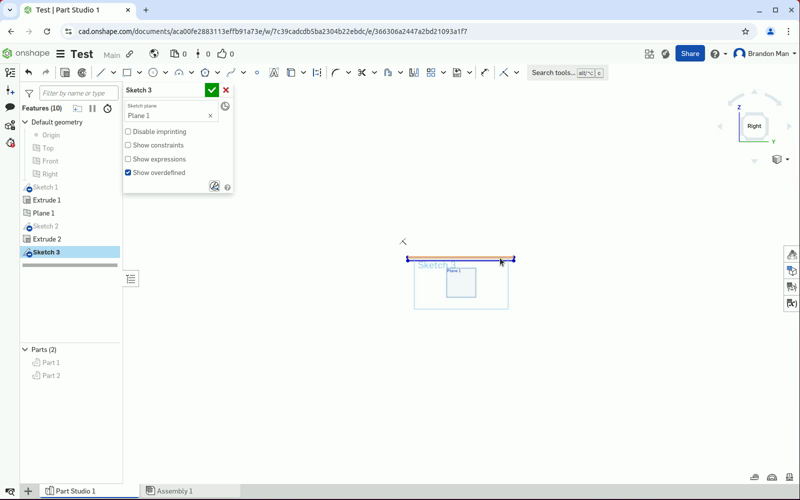
scroll(6)
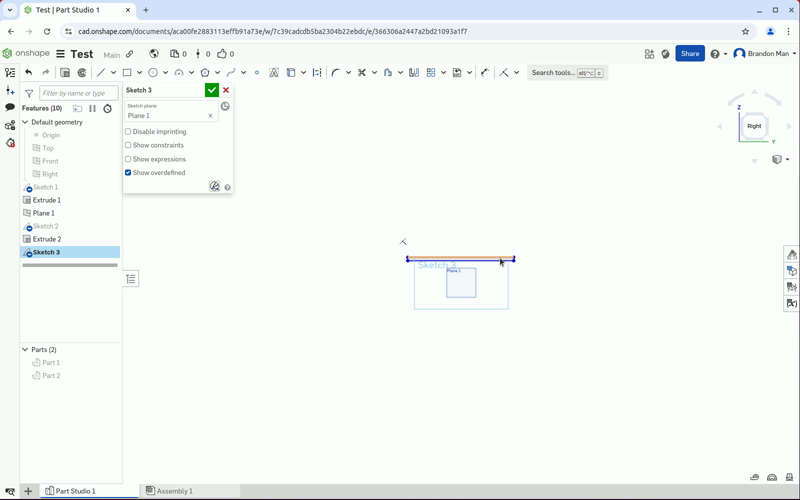
scroll(6)
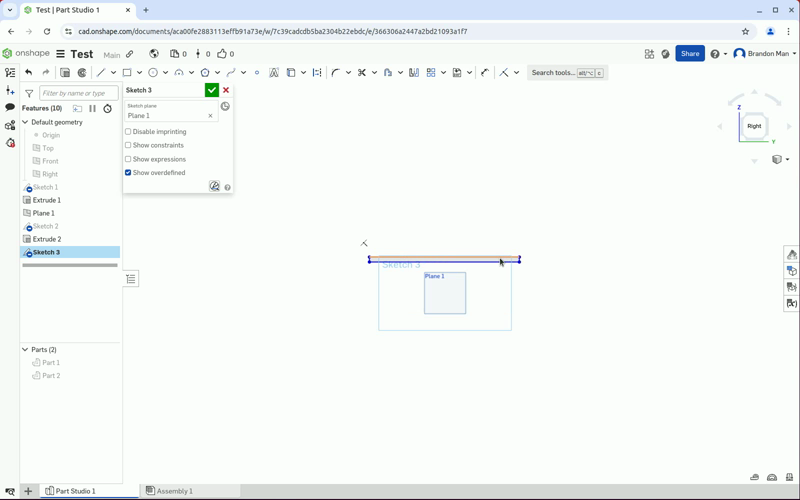
scroll(6)
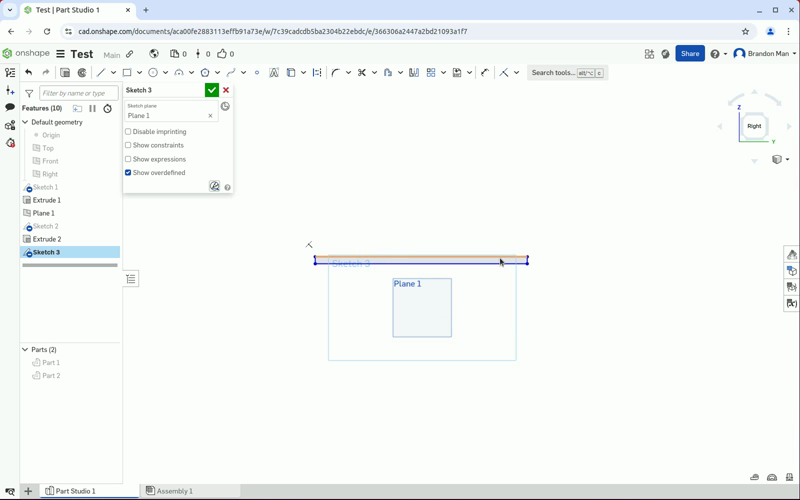
scroll(6)
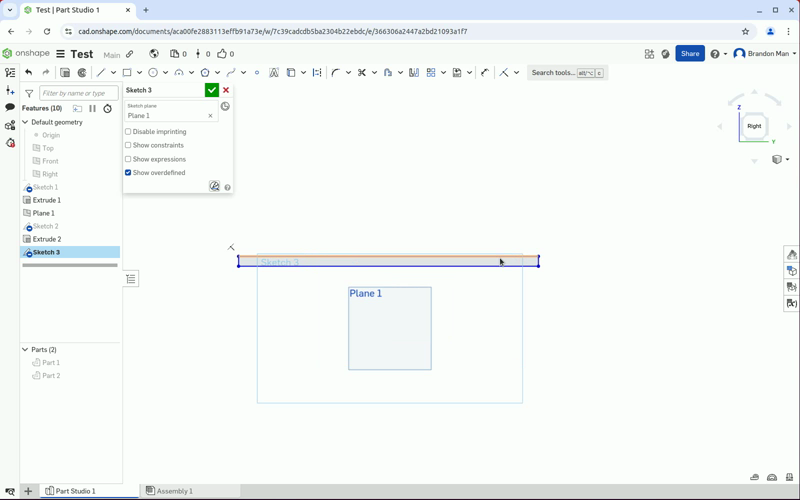
scroll(6)
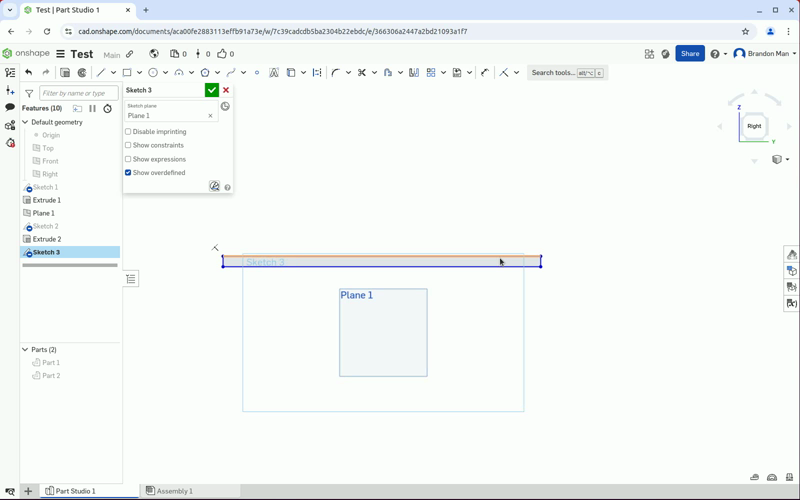
scroll(6)
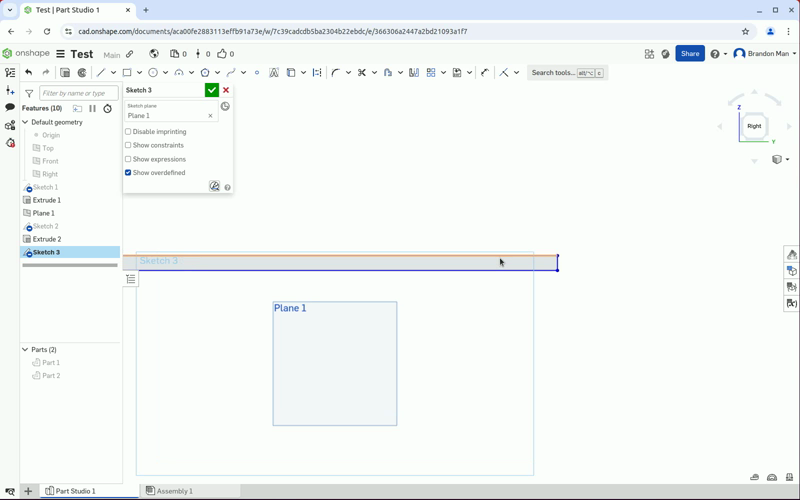
scroll(6)
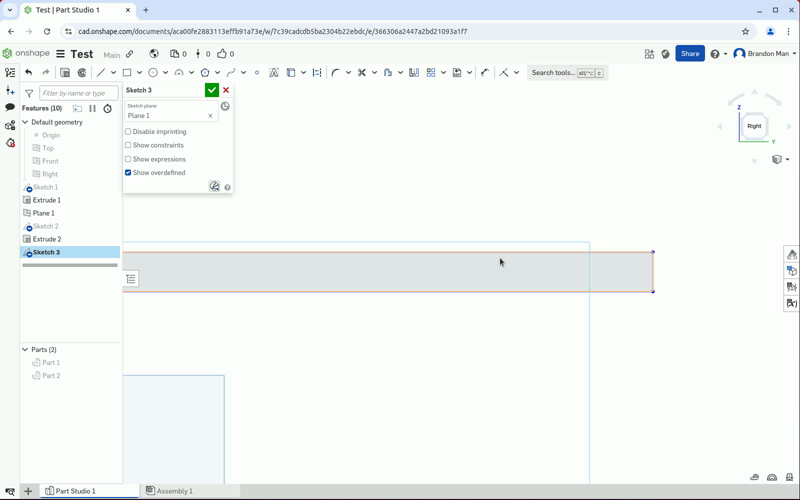
click(500, 257)
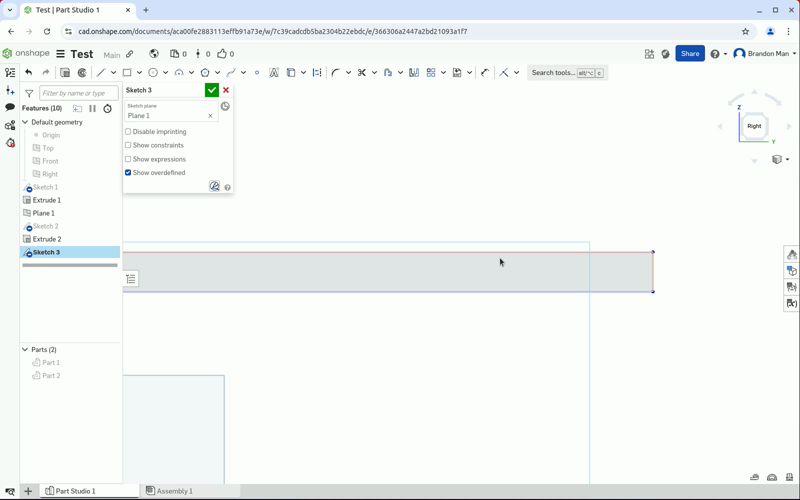
scroll(-6)
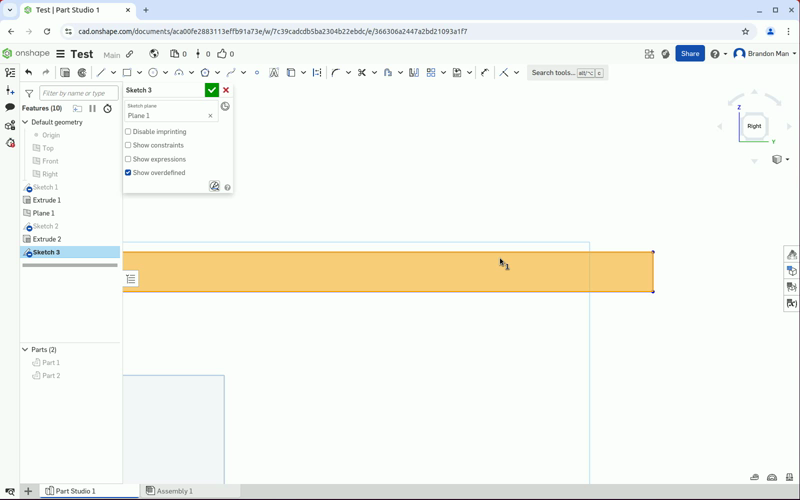
scroll(-6)
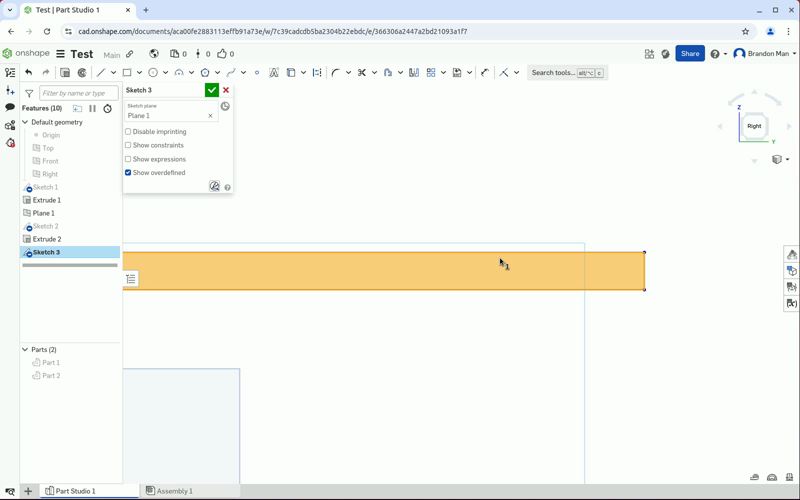
scroll(-6)
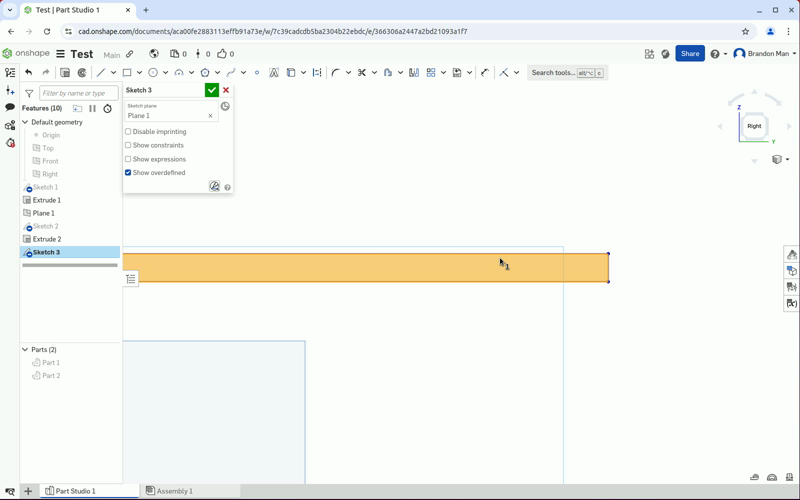
scroll(-6)
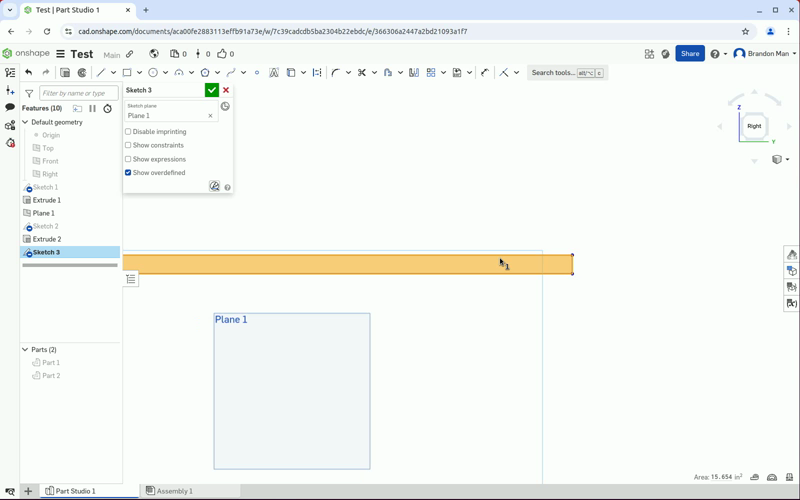
scroll(-6)
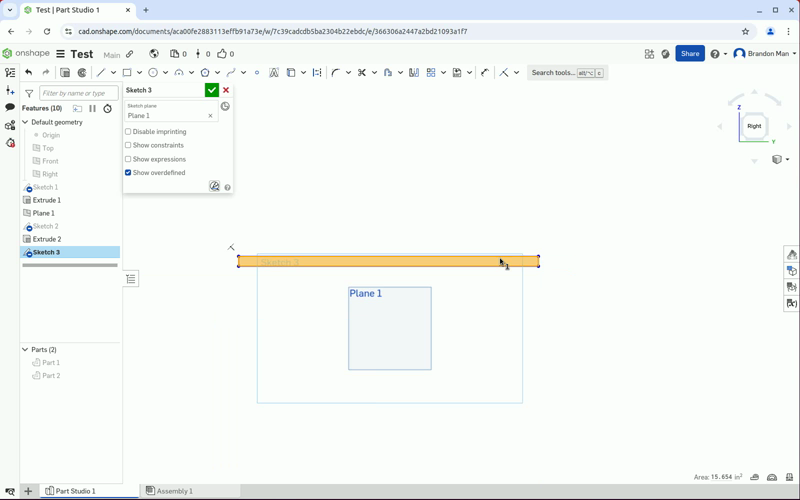
scroll(-6)
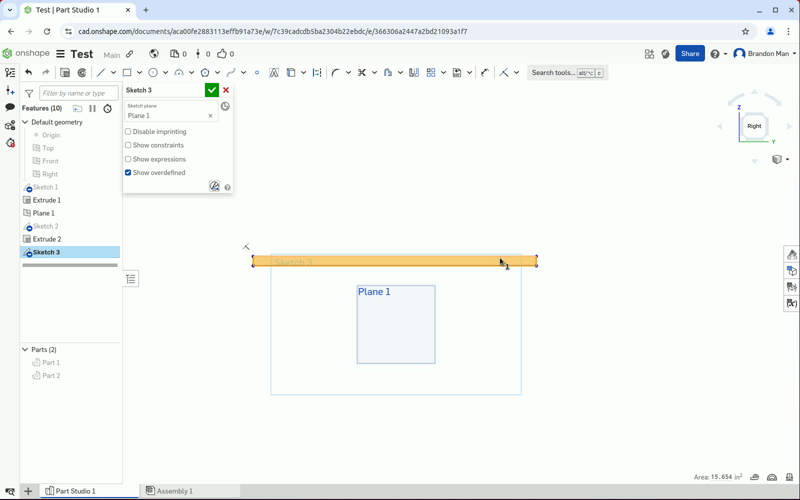
scroll(-6)
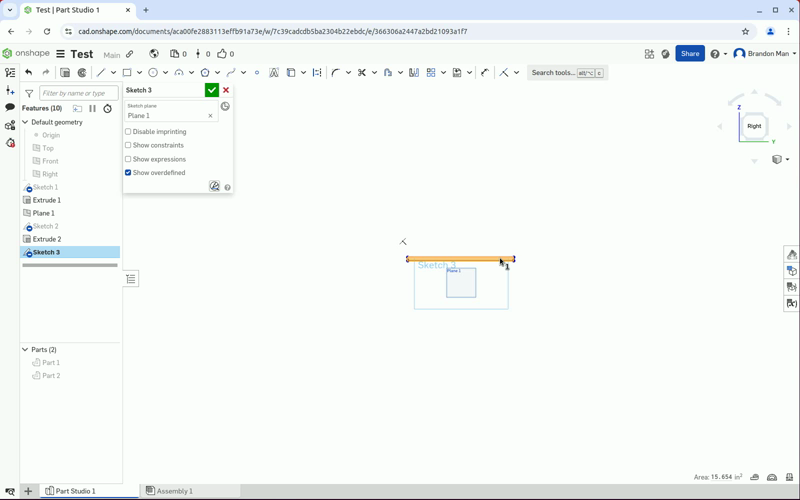
mouse_move(73, 352)
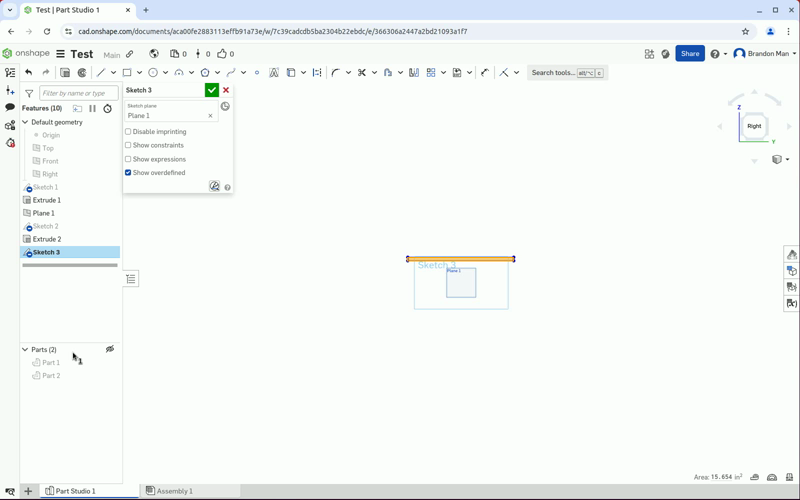
key(shift+y)
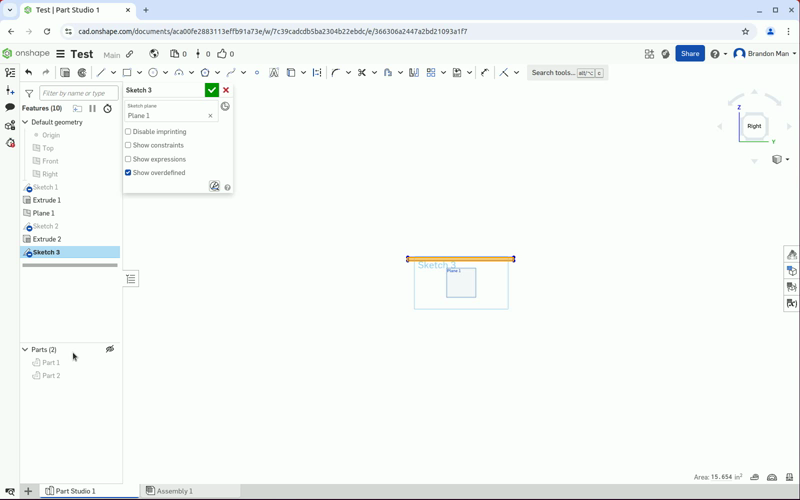
key(shift+e)
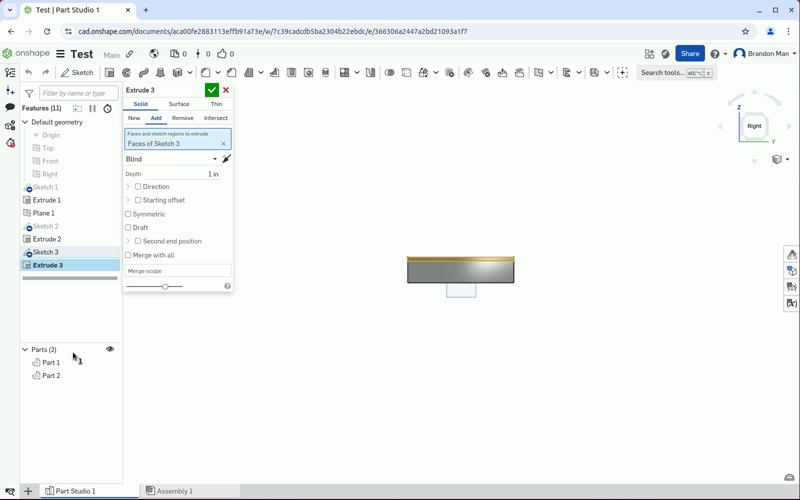
mouse_move(143, 106)
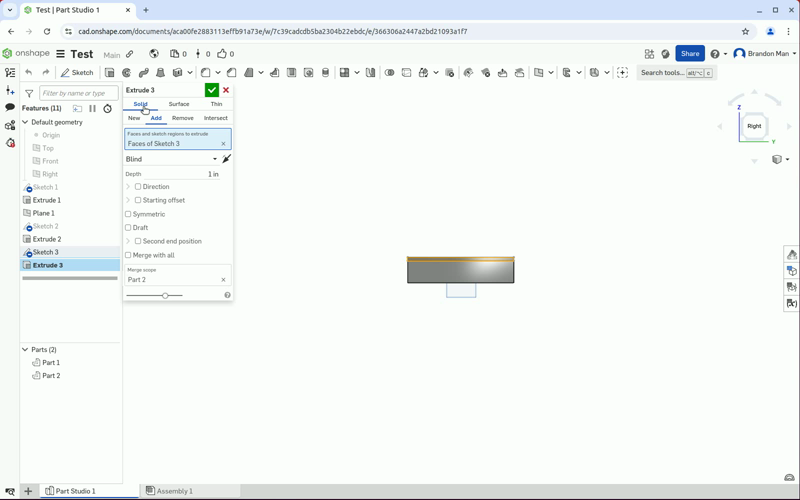
click(143, 106)
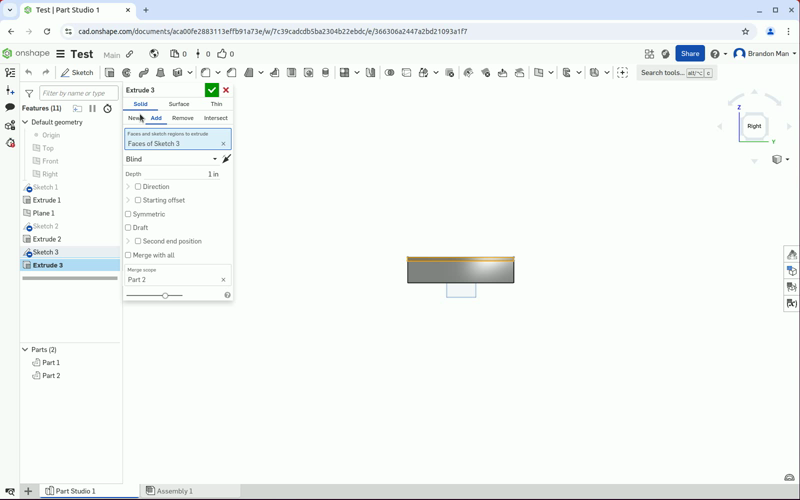
mouse_move(137, 120)
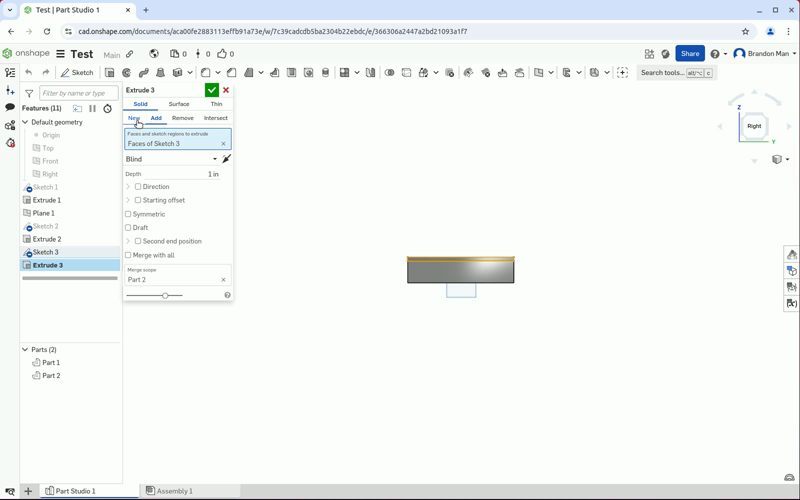
click(137, 120)
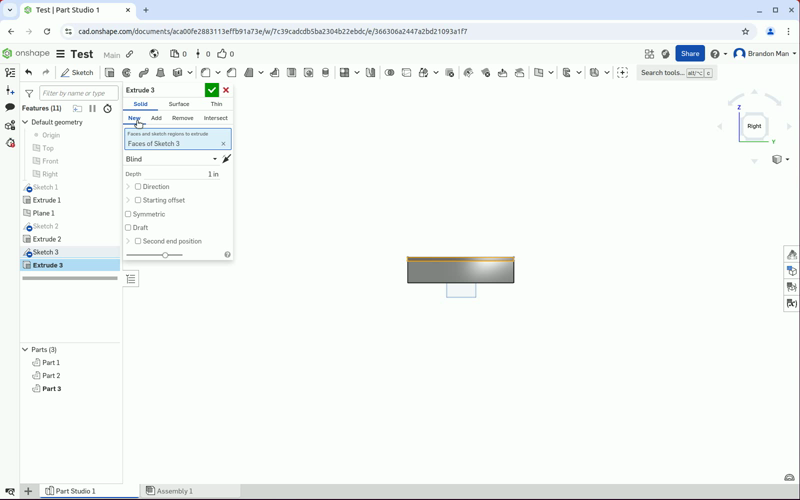
key(tab, 4)
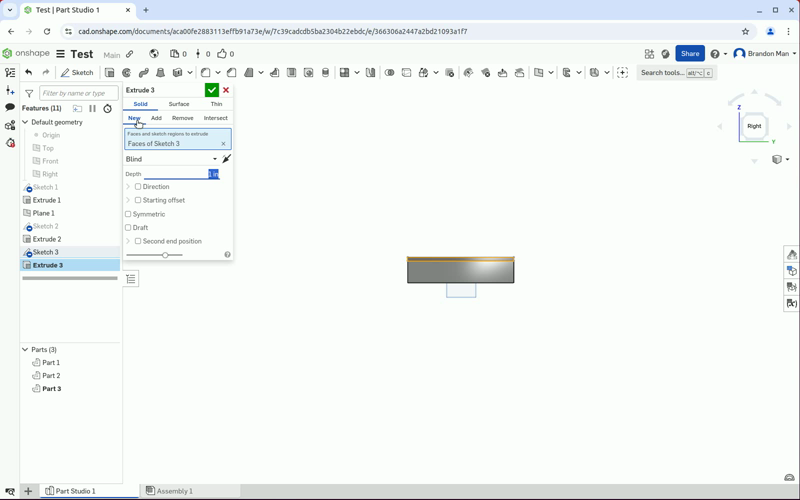
text(0.722)
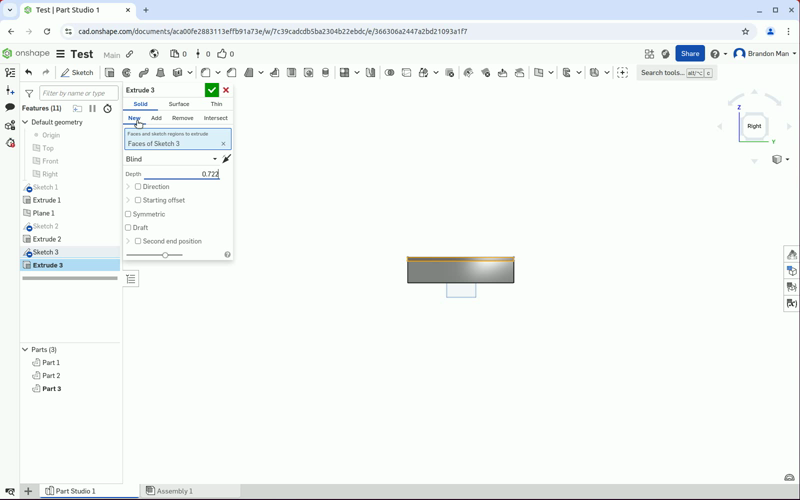
key(enter)
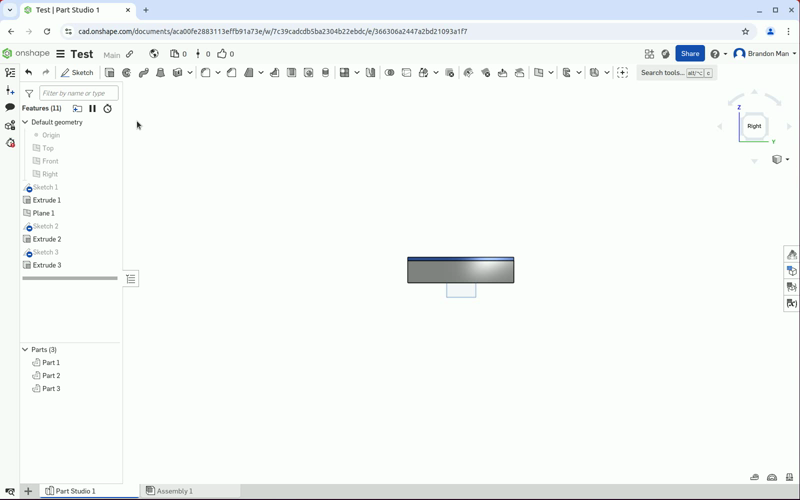
key(shift+h)
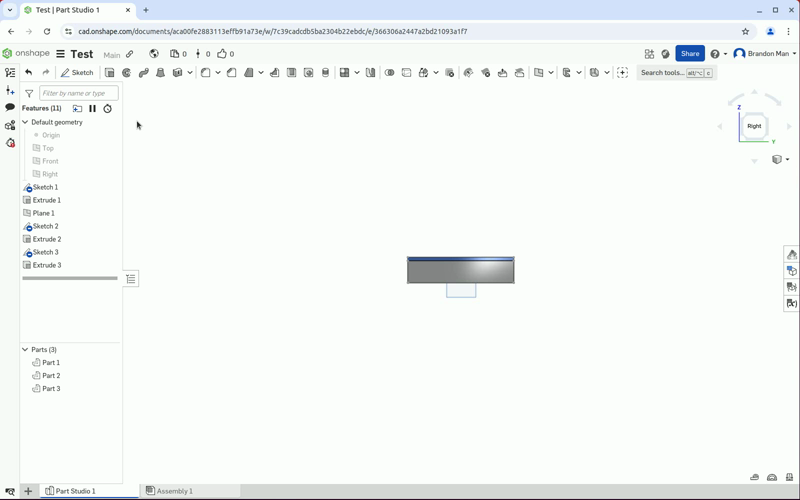
key(shift+h)
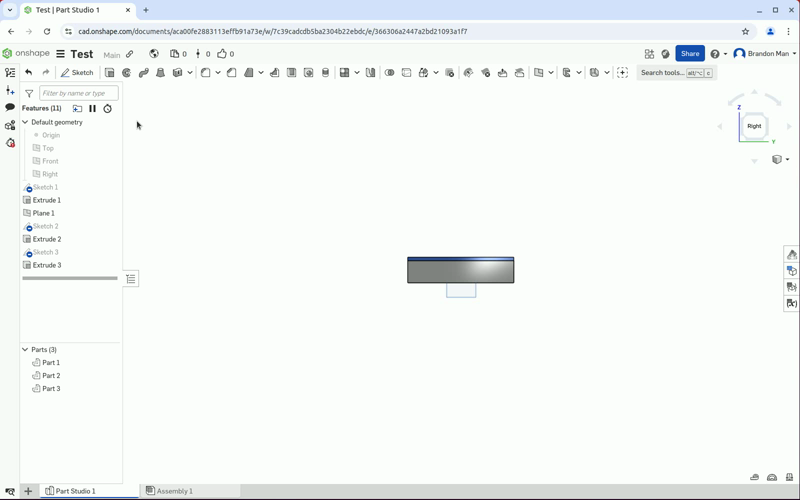
mouse_move(73, 189)
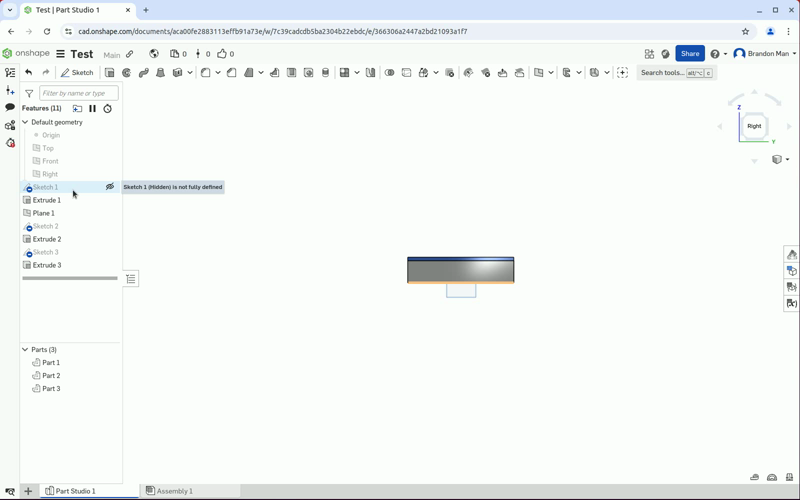
click(73, 189)
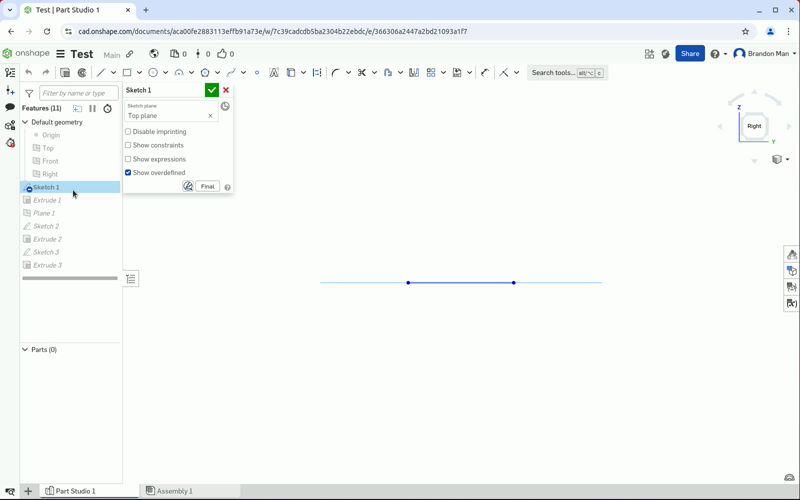
mouse_move(229, 92)
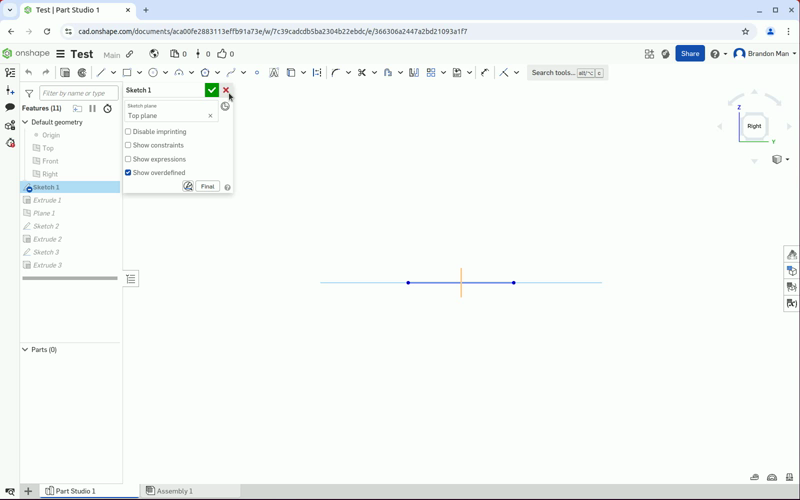
click(229, 92)
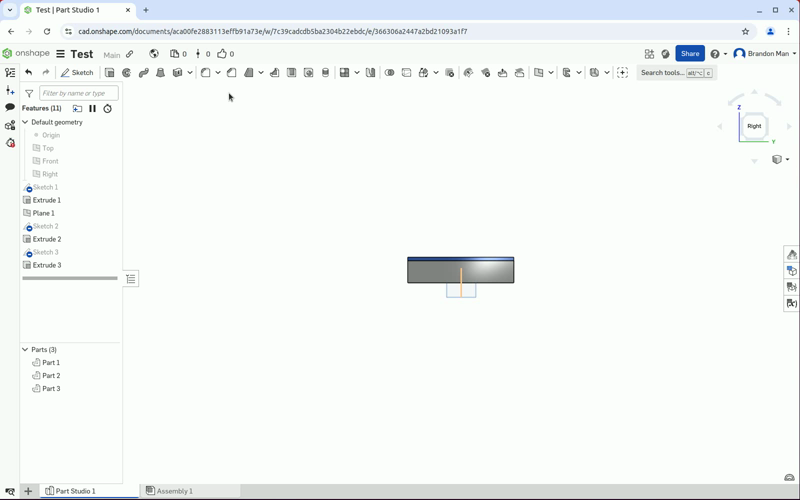
mouse_move(73, 352)
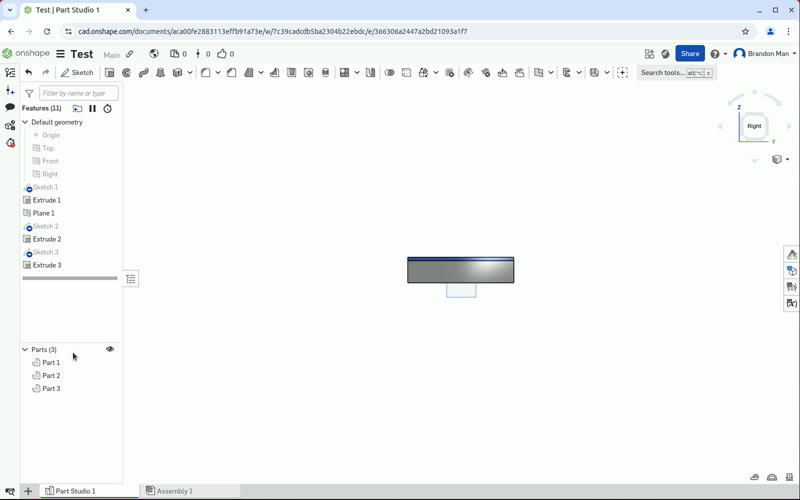
key(y)
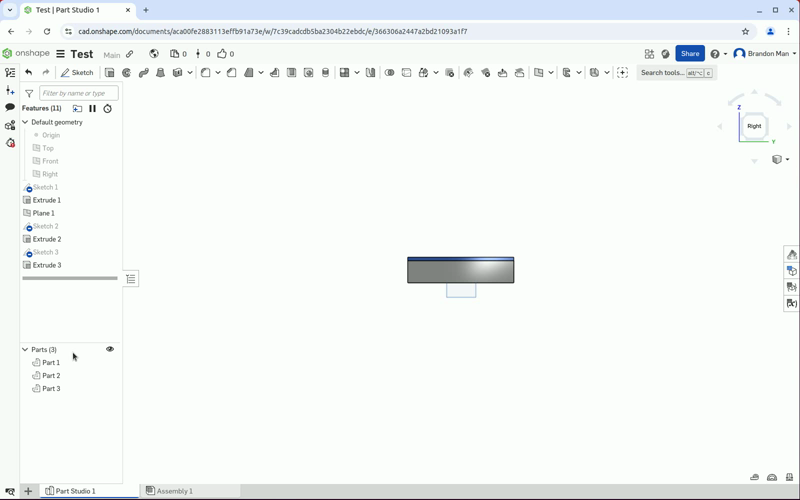
key(shift+p)
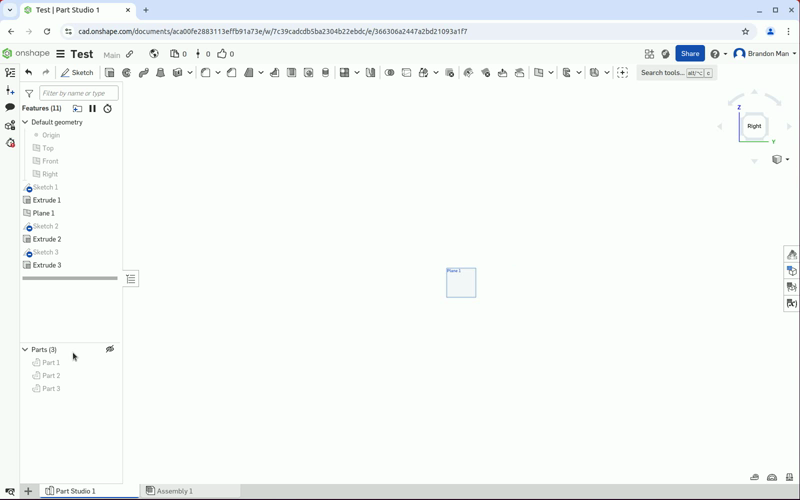
key(space)
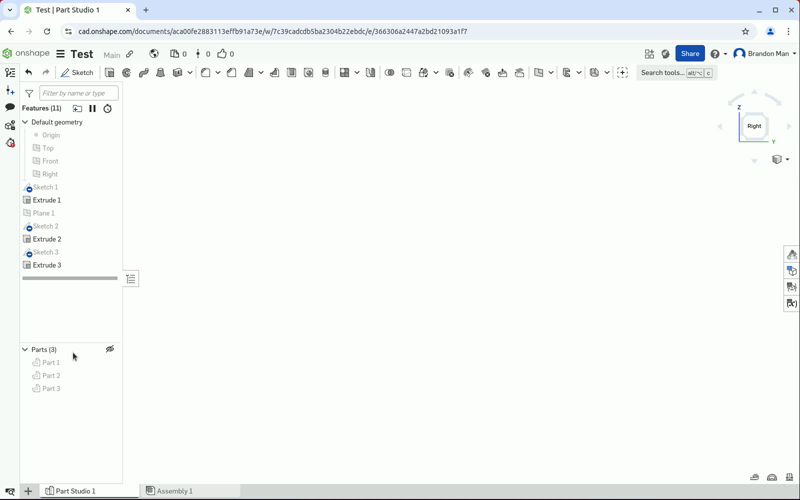
key_down(shift)
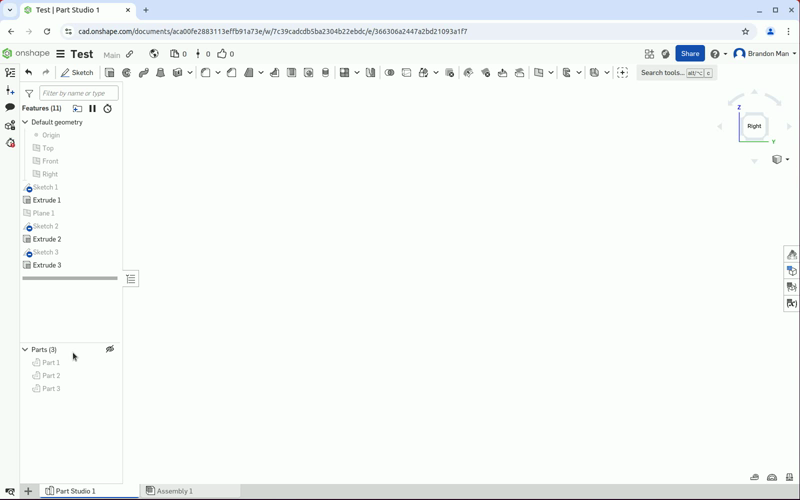
key(right)
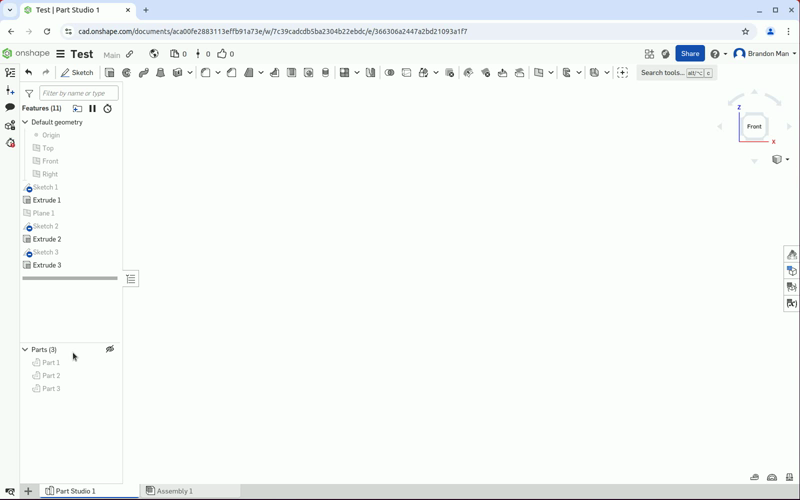
key_up(shift)
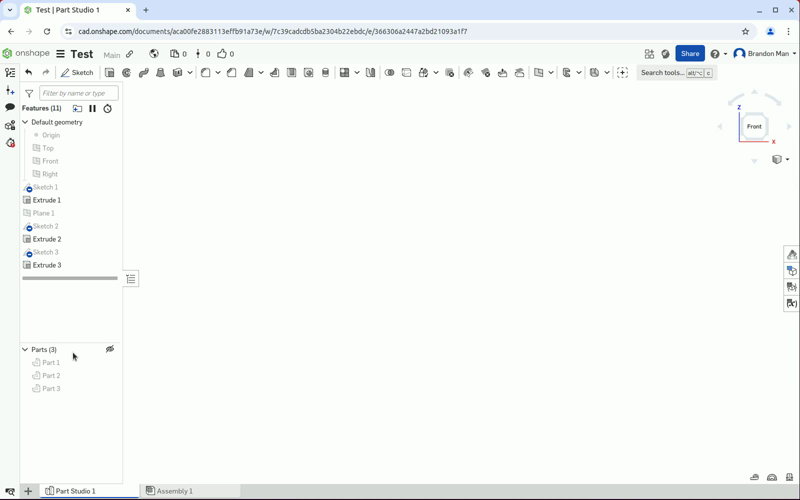
mouse_move(73, 352)
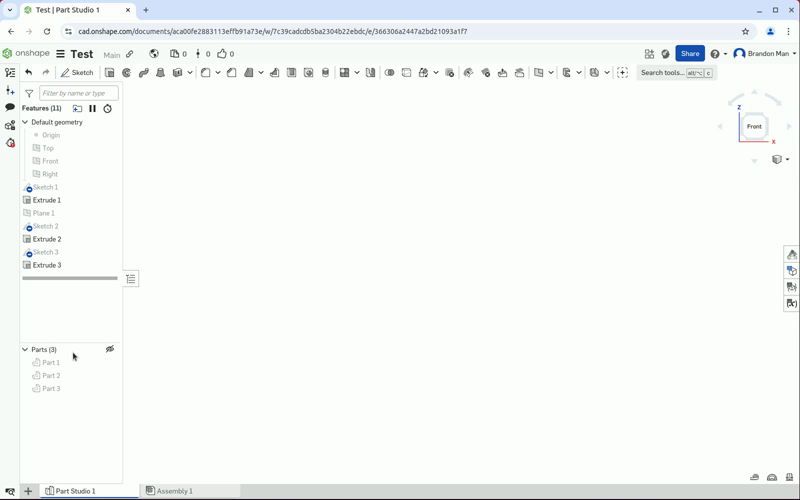
key(shift+y)
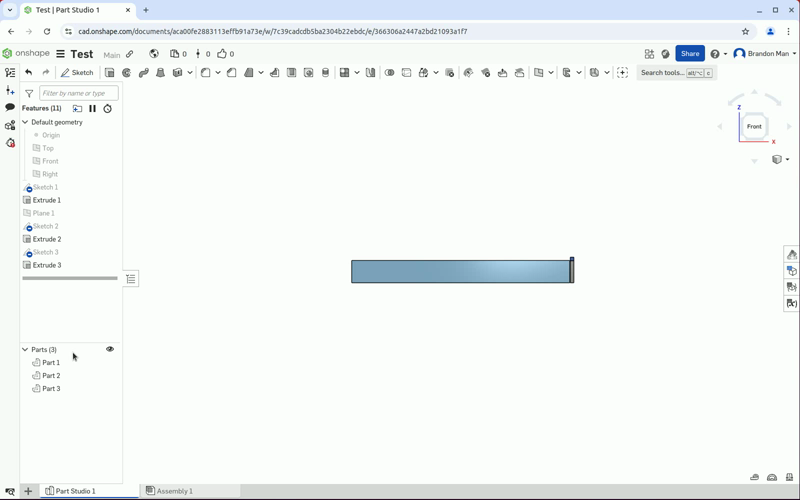
mouse_move(541, 75)
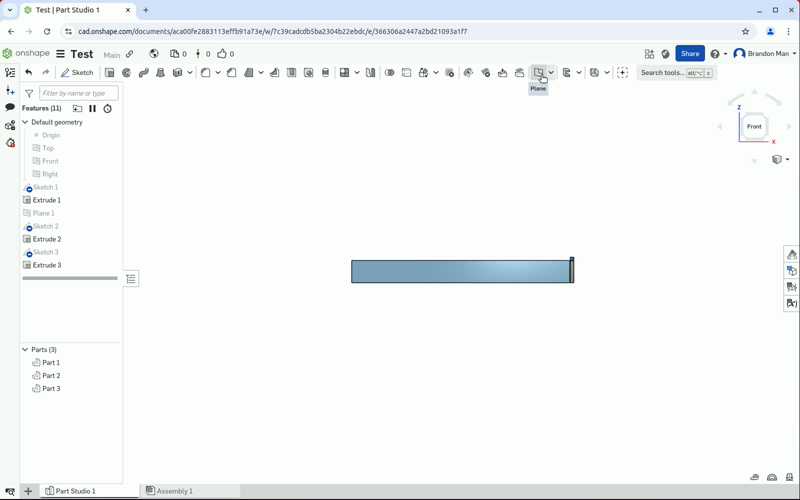
click(541, 75)
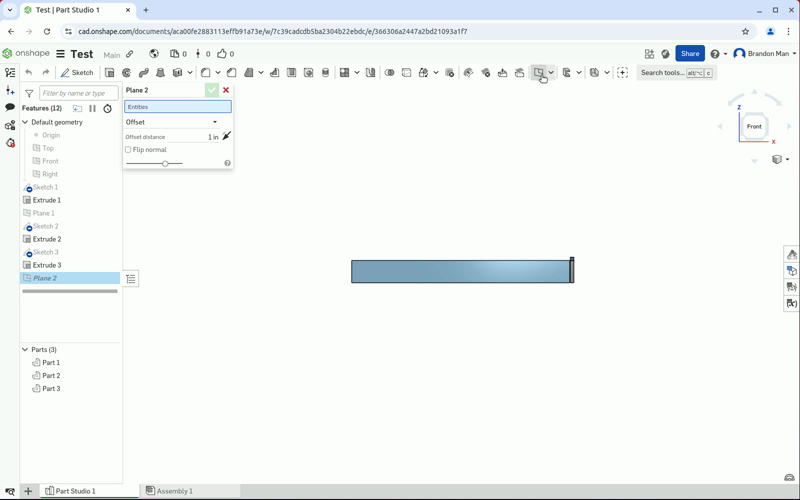
mouse_move(73, 163)
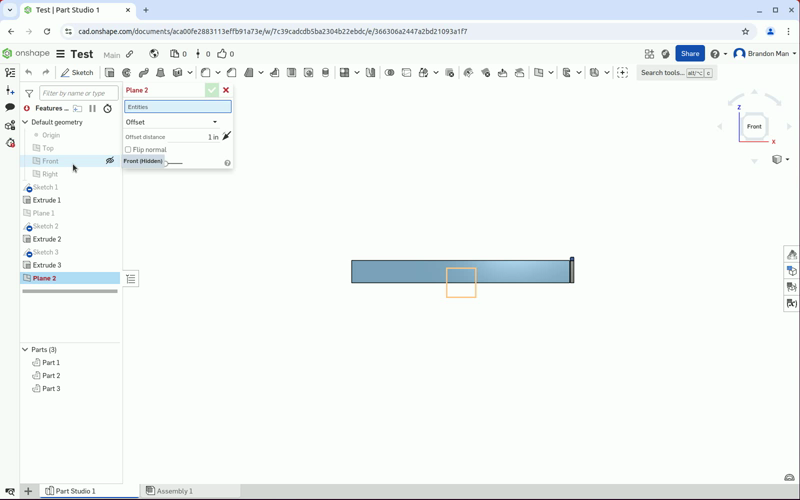
click(73, 163)
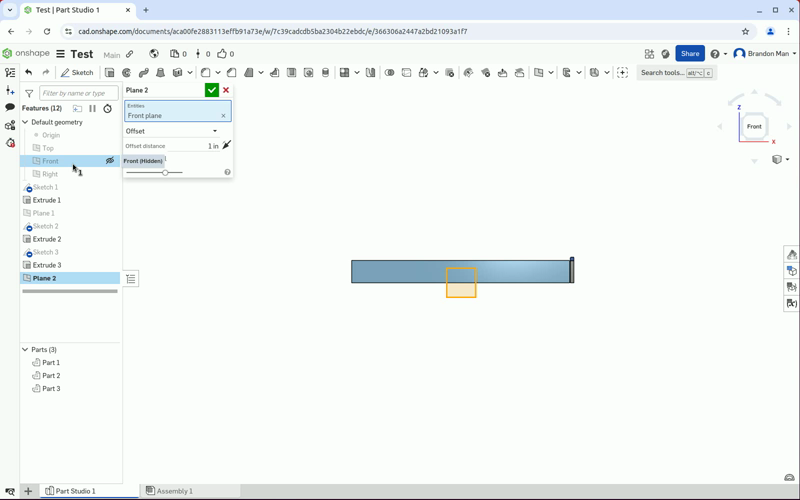
key(tab, 2)
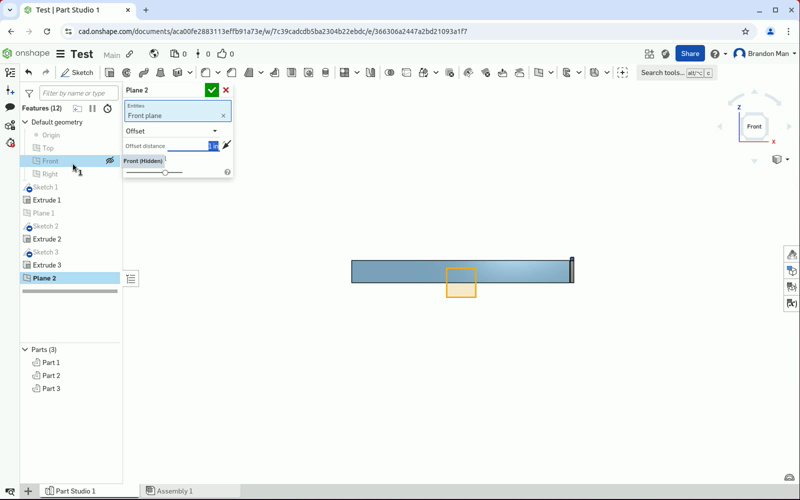
text(10.845)
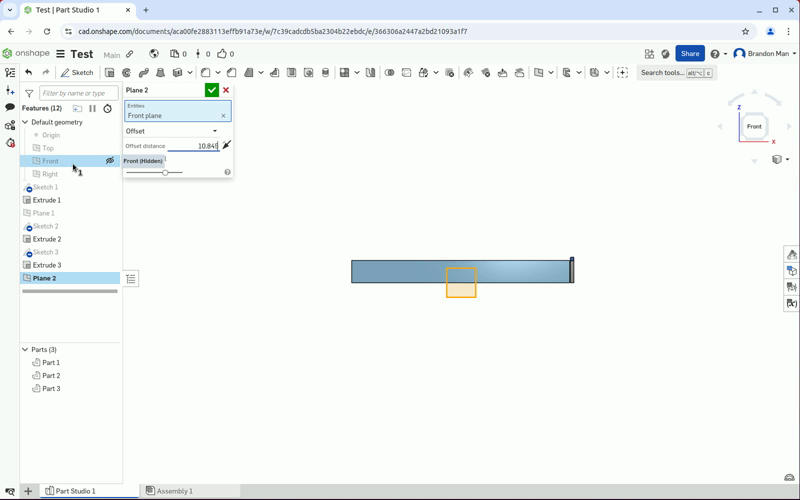
key(enter, 2)
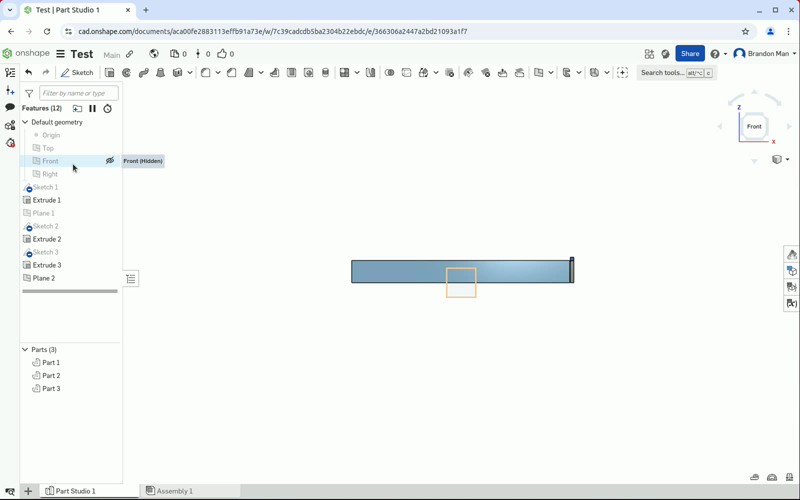
key(shift+s)
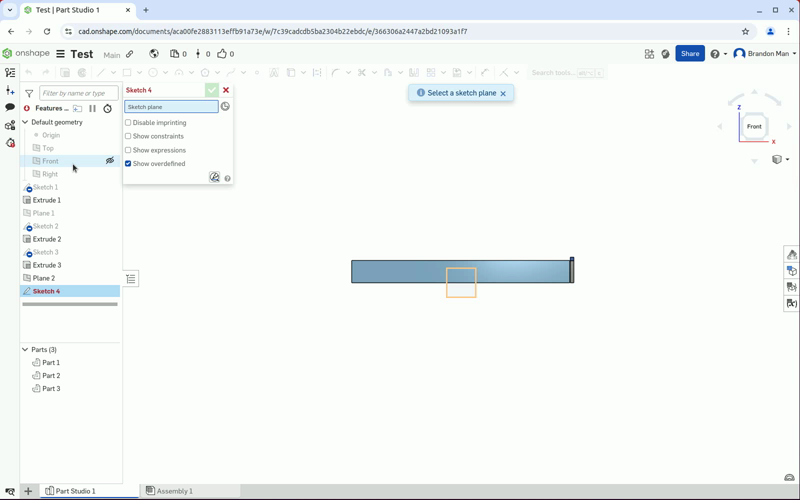
mouse_move(73, 280)
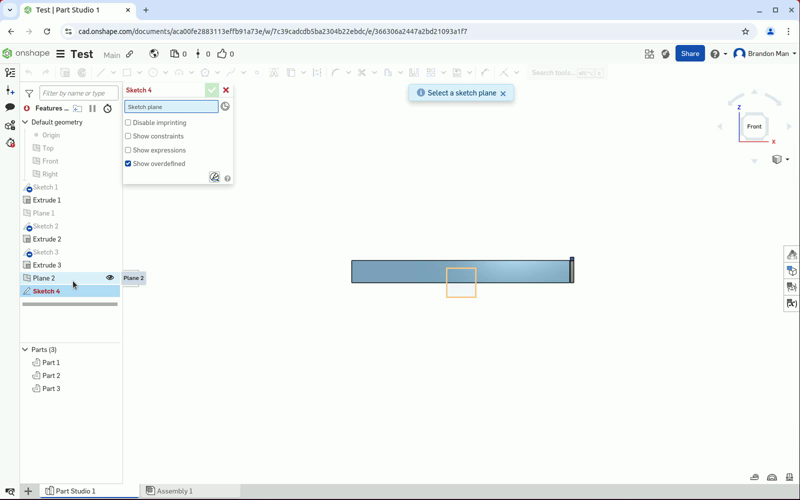
click(73, 280)
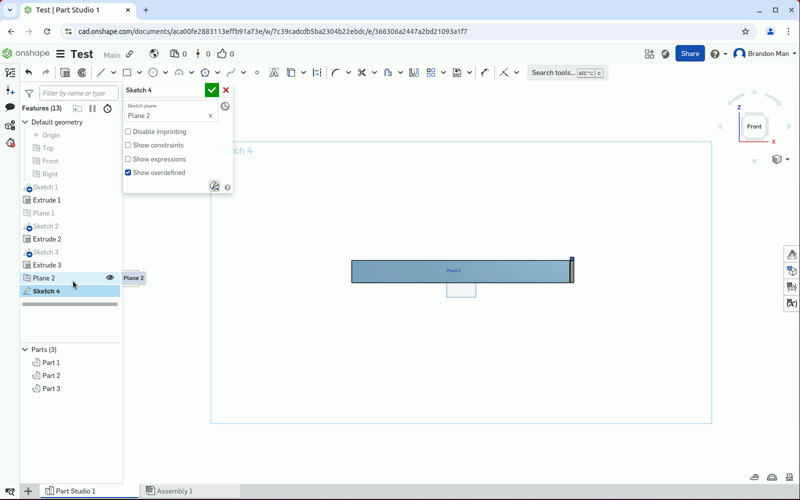
mouse_move(73, 352)
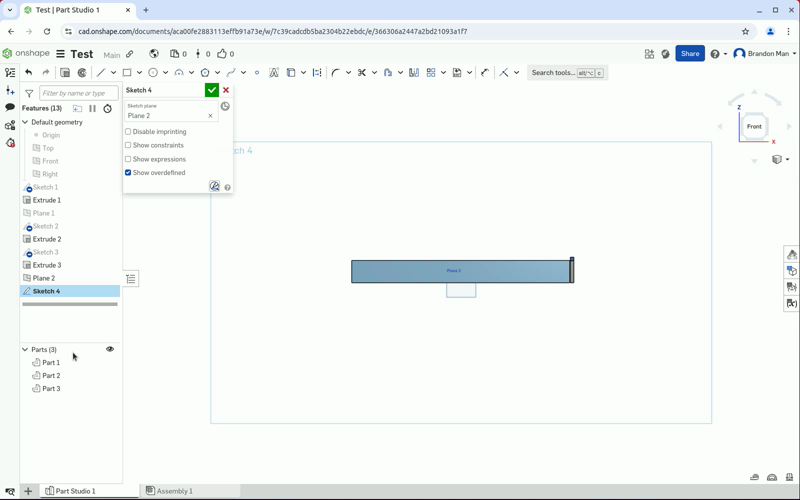
key(y)
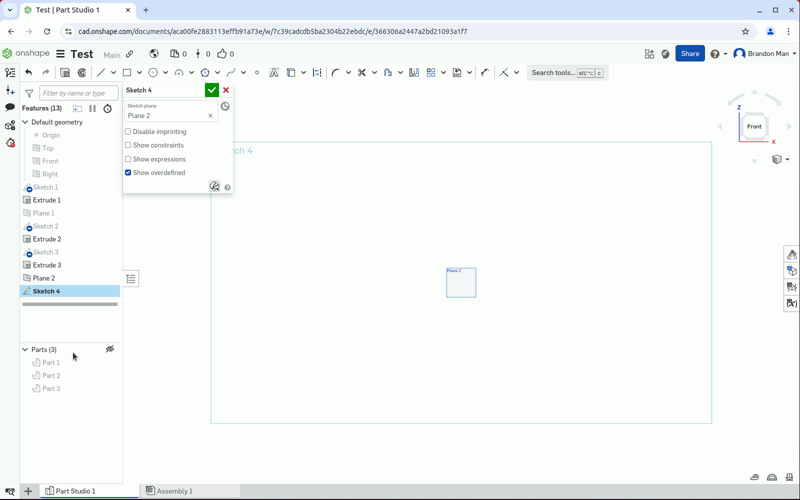
key(l)
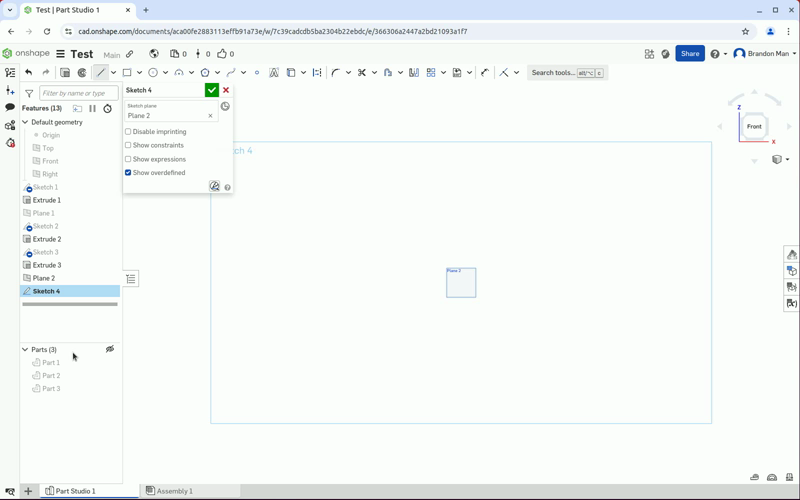
key_down(shift)
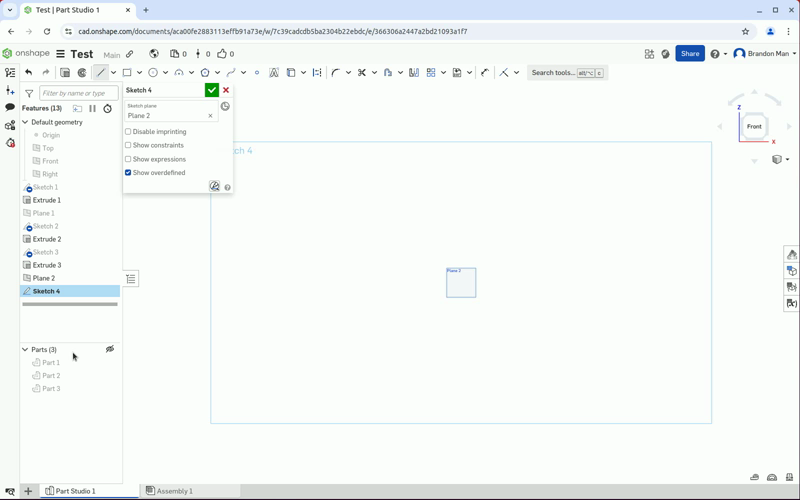
mouse_move(348, 282)
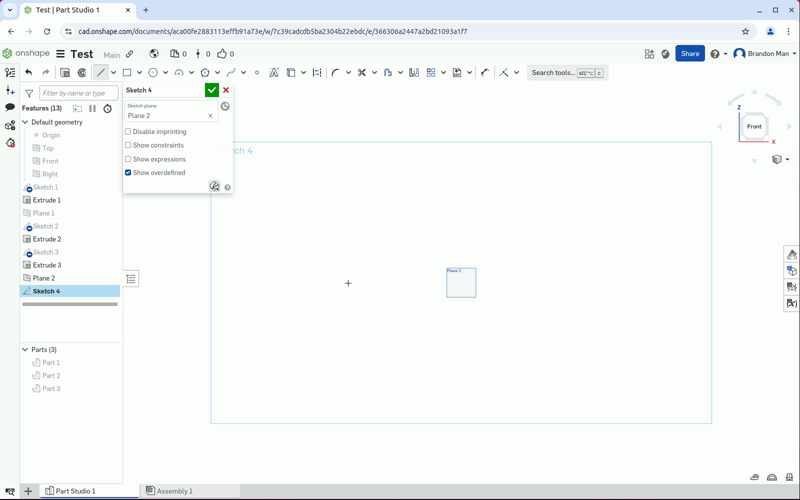
click(348, 282)
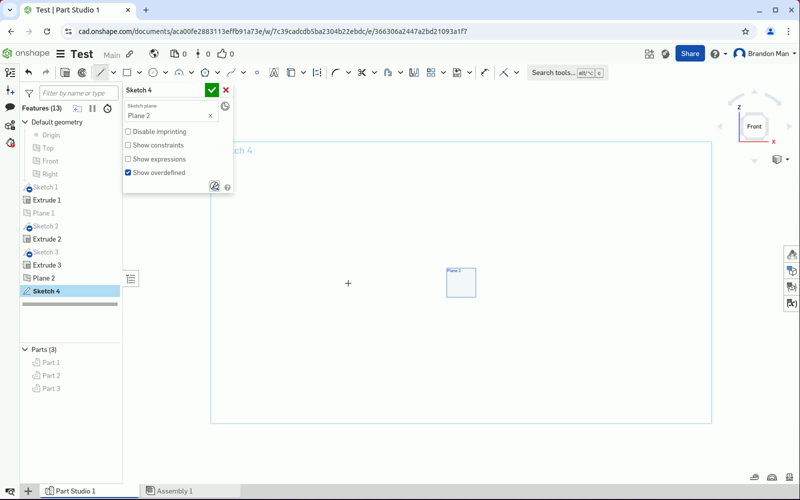
key_up(shift)
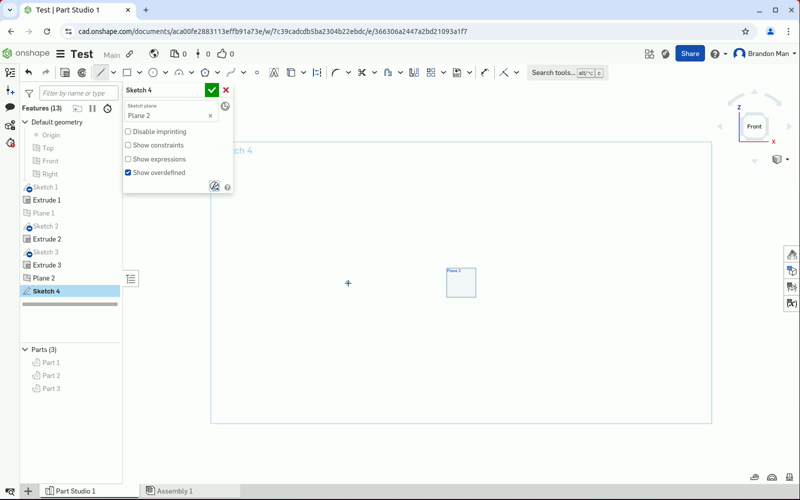
key_down(shift)
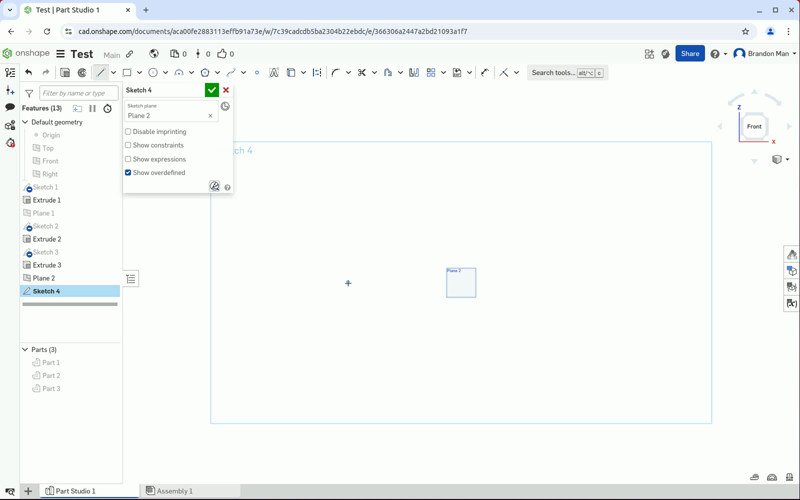
mouse_move(378, 282)
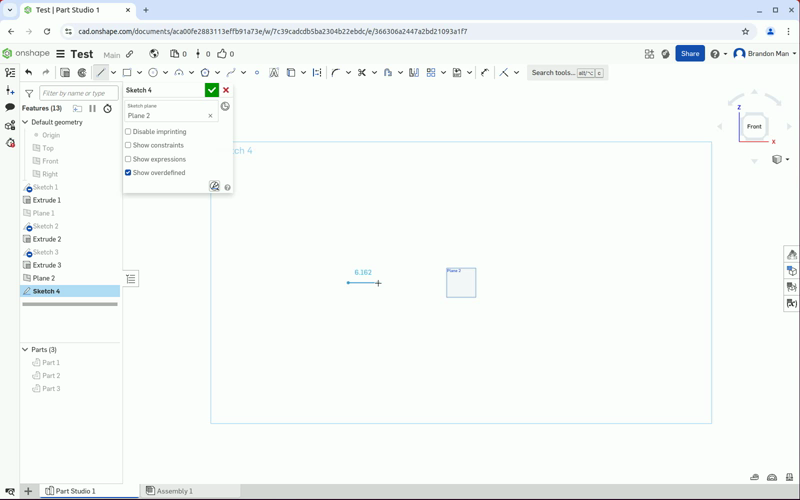
mouse_move(350, 282)
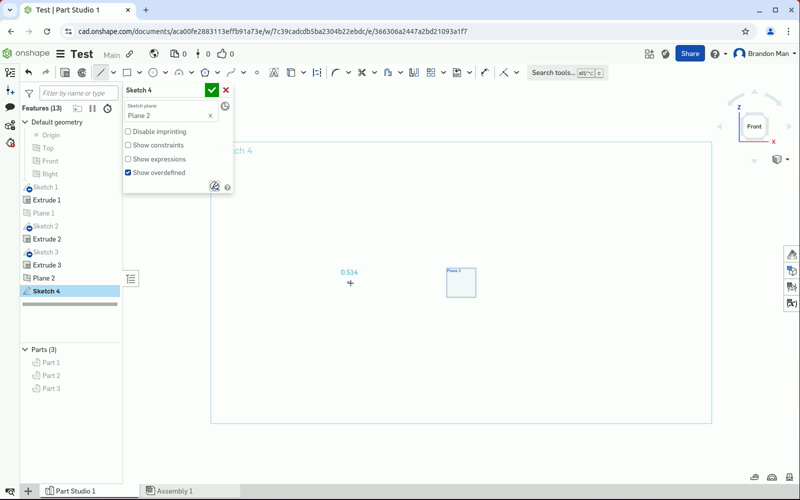
scroll(6)
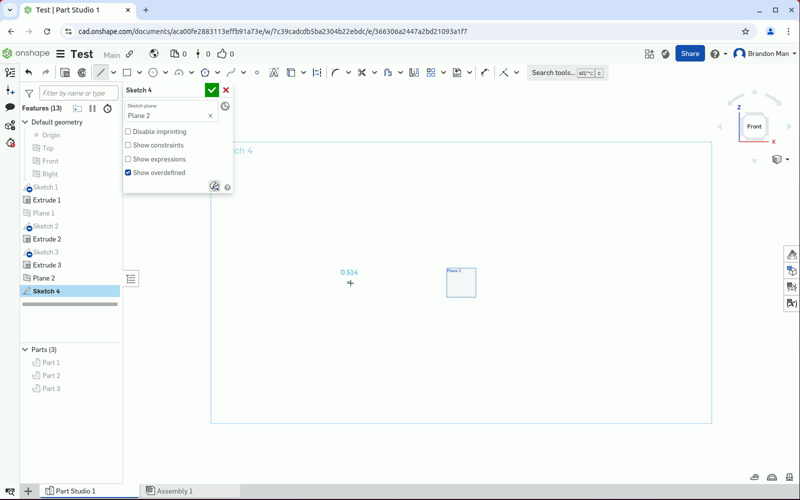
scroll(6)
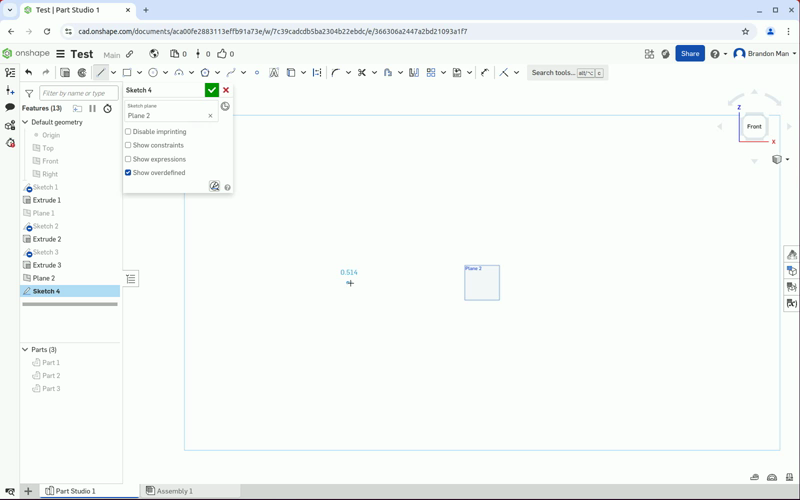
scroll(6)
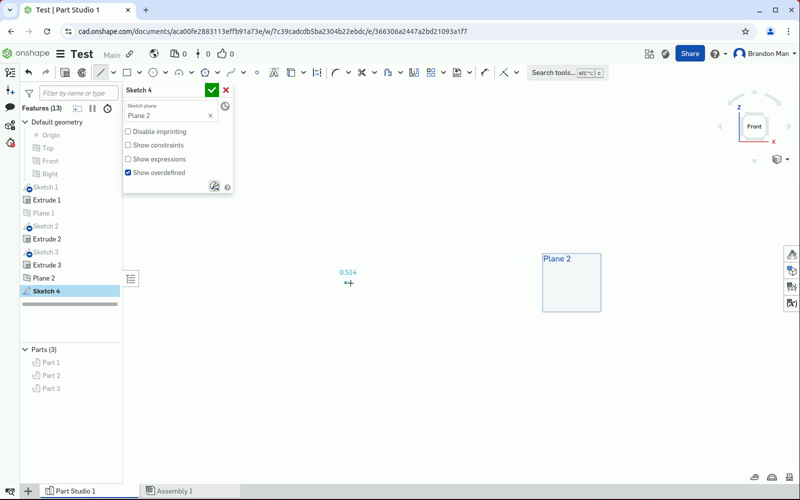
scroll(6)
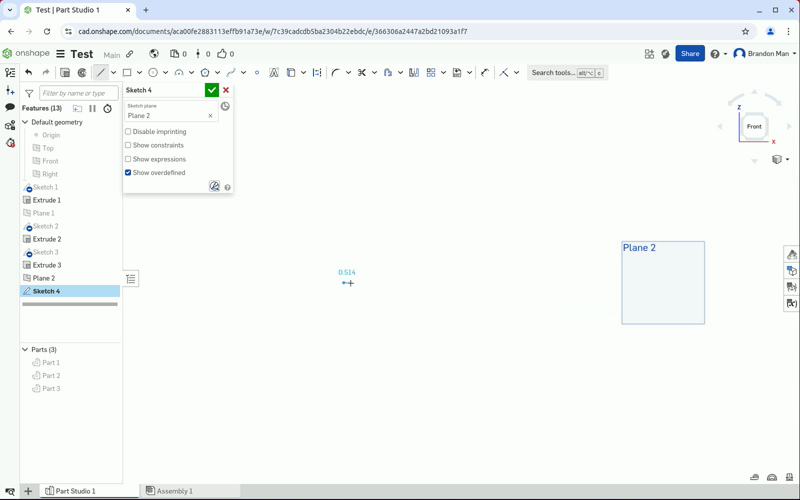
scroll(6)
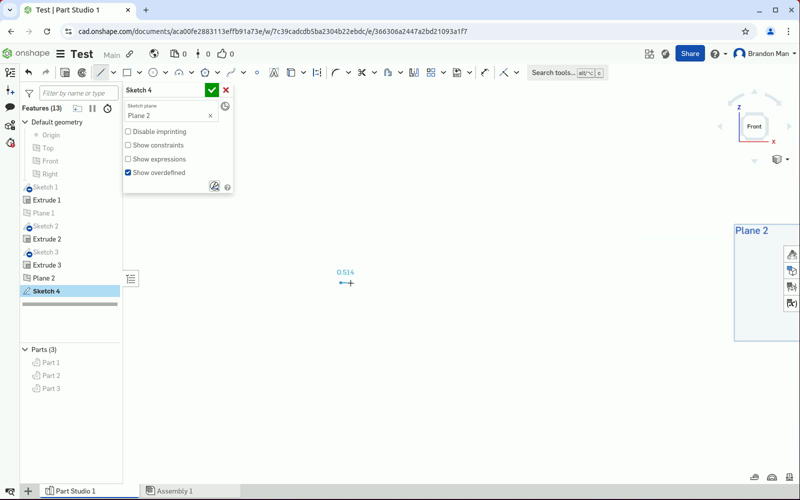
scroll(6)
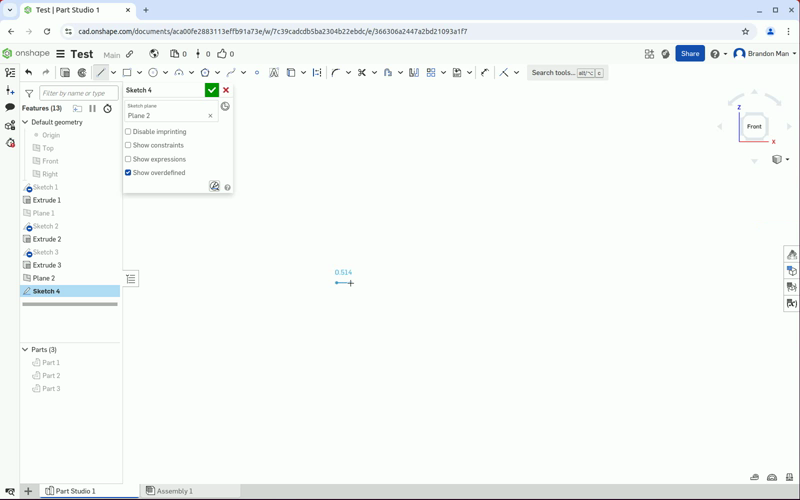
scroll(6)
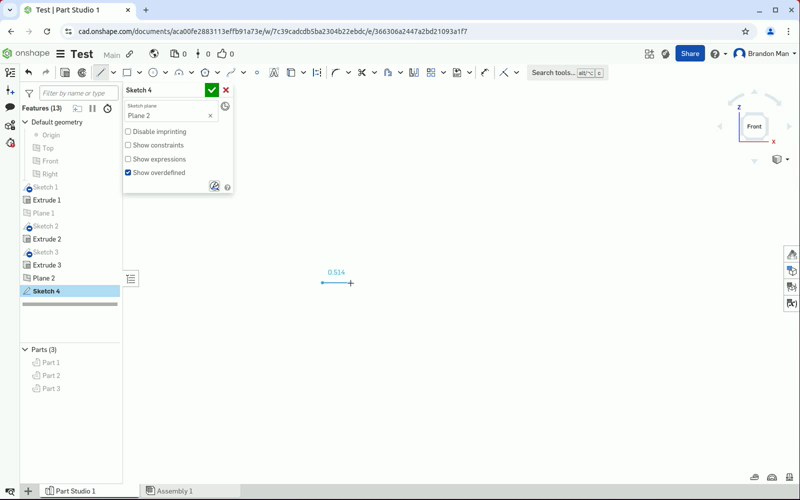
click(350, 282)
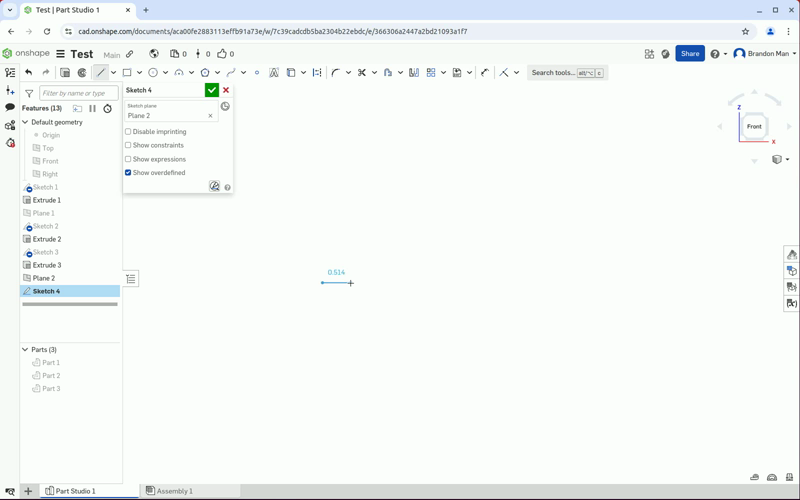
scroll(-6)
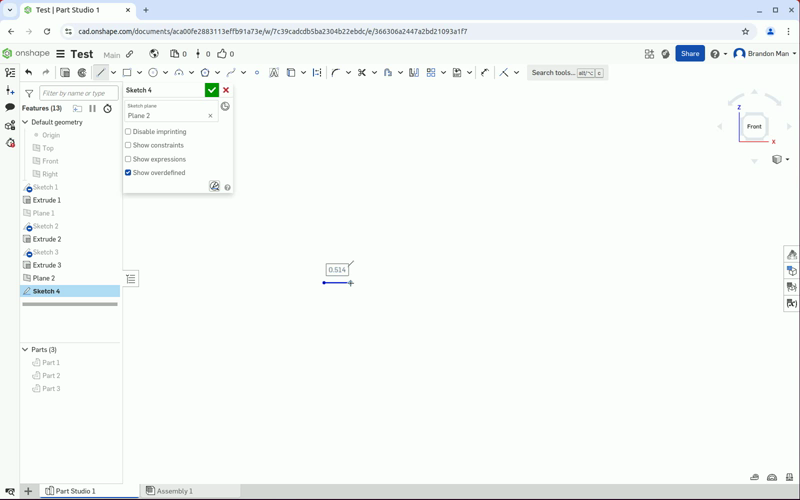
scroll(-6)
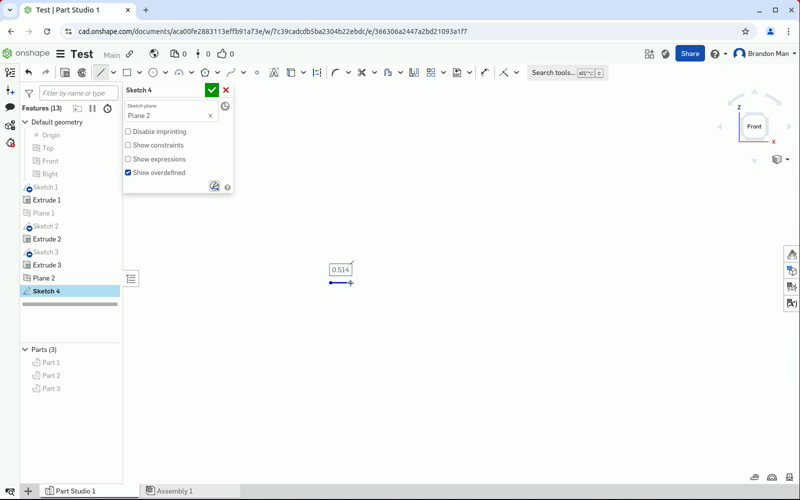
scroll(-6)
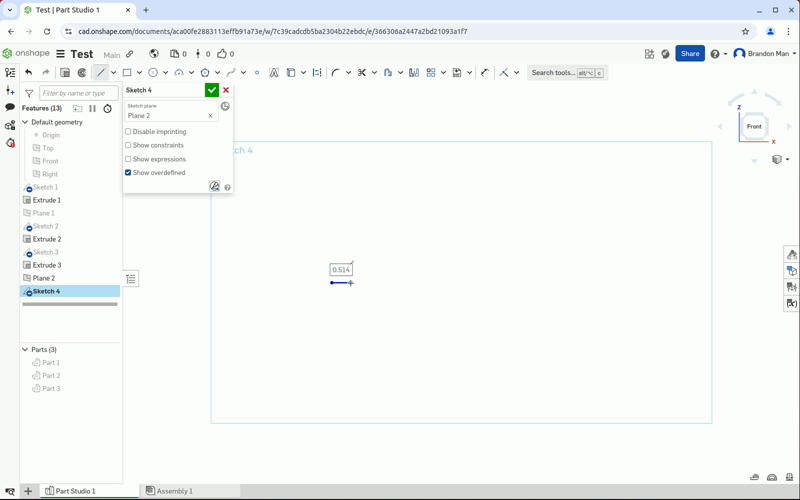
scroll(-6)
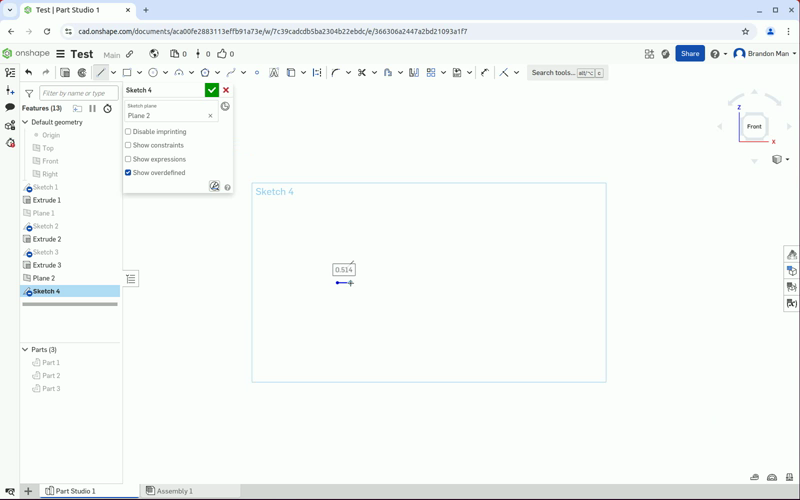
scroll(-6)
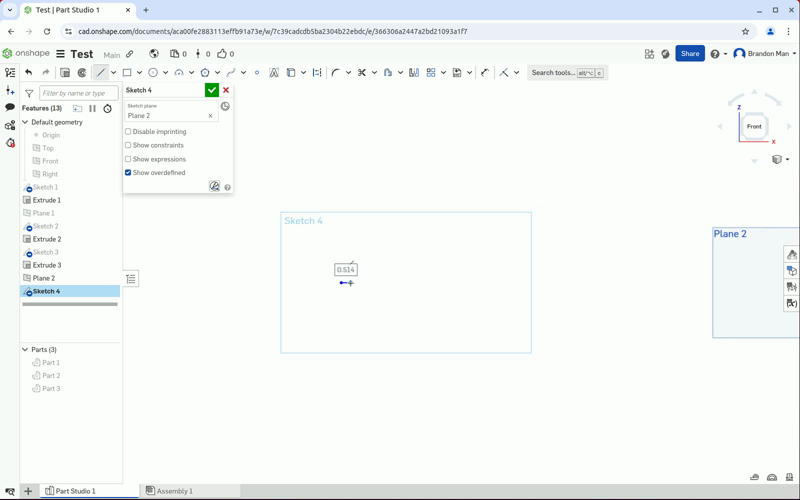
scroll(-6)
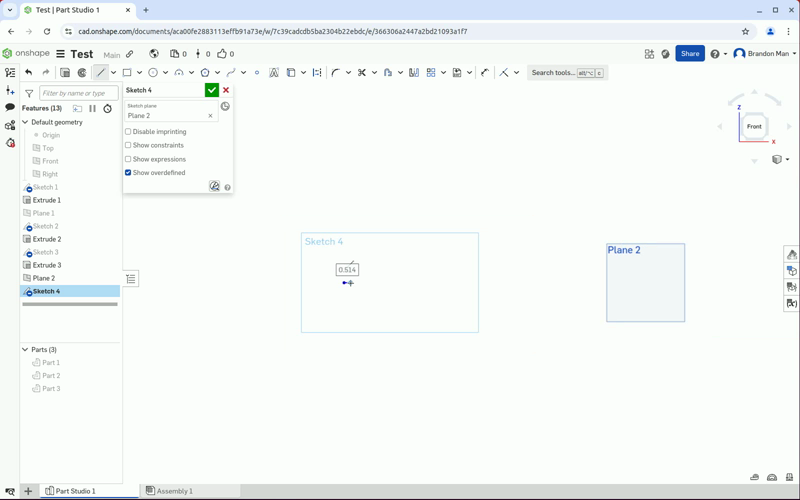
scroll(-6)
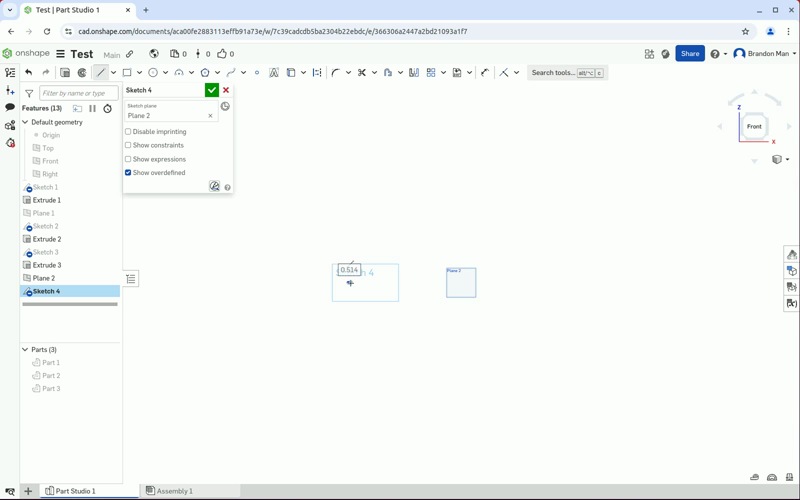
key_up(shift)
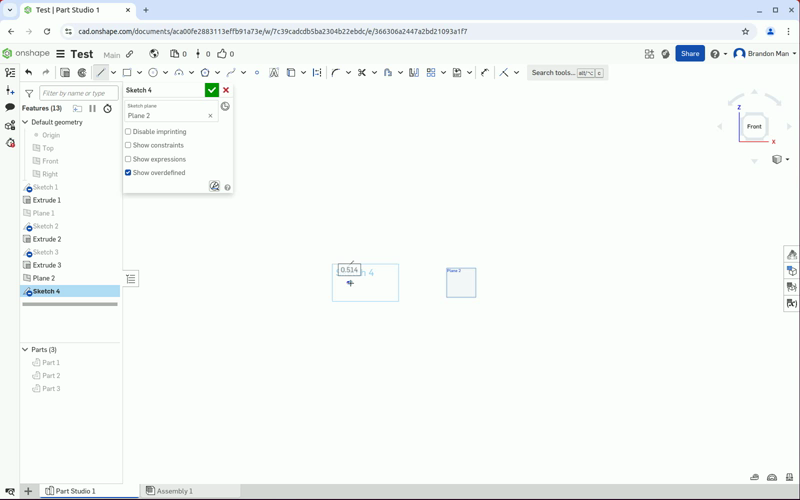
key_down(shift)
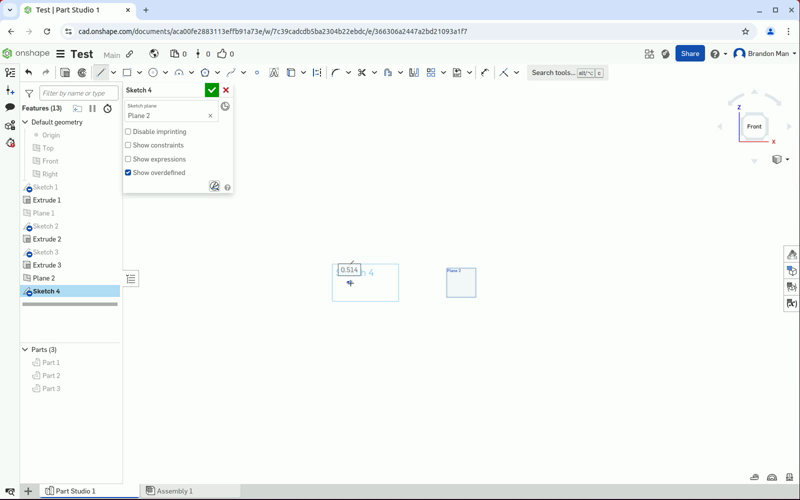
mouse_move(380, 282)
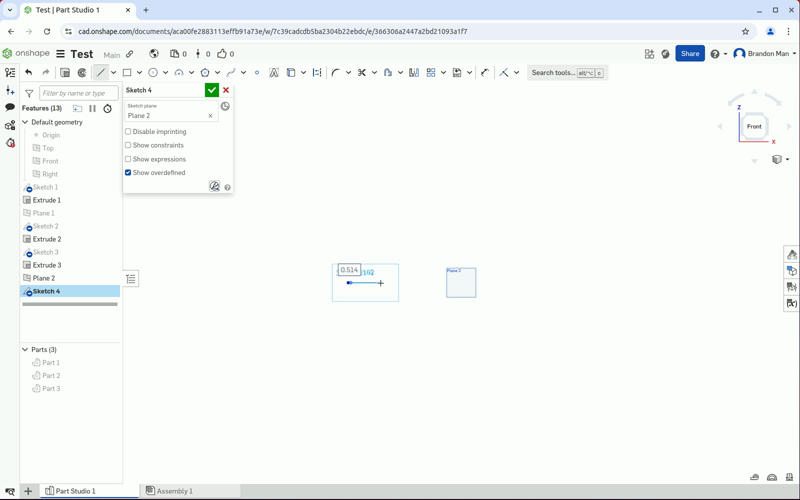
mouse_move(350, 259)
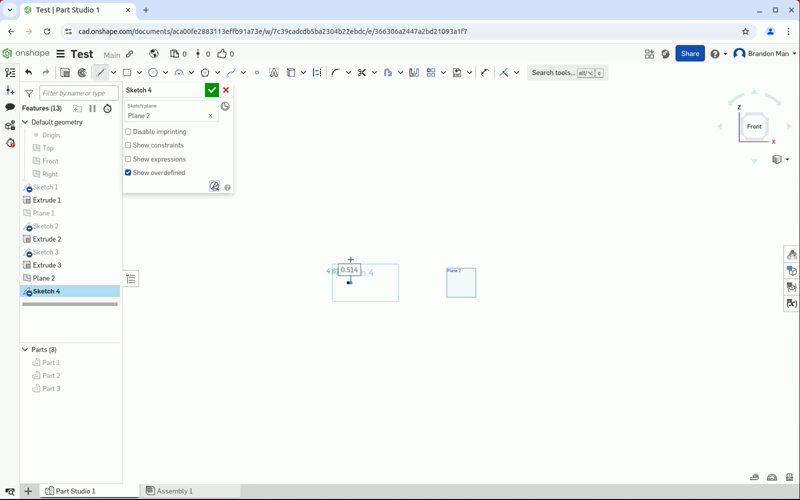
click(350, 259)
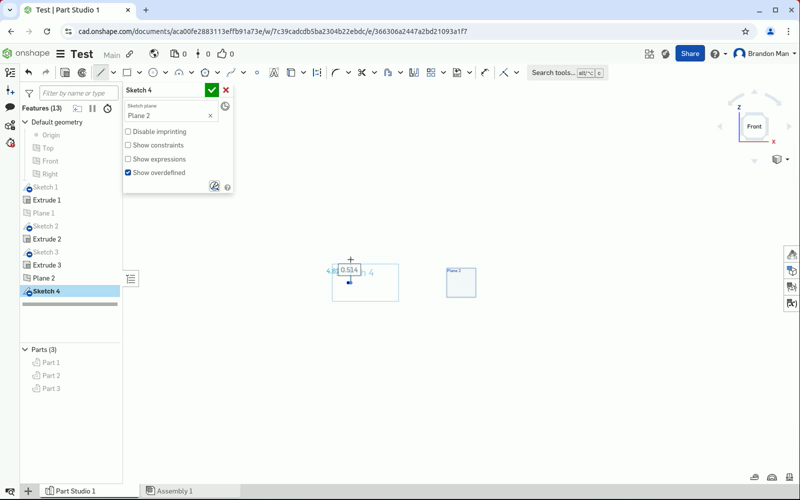
key_up(shift)
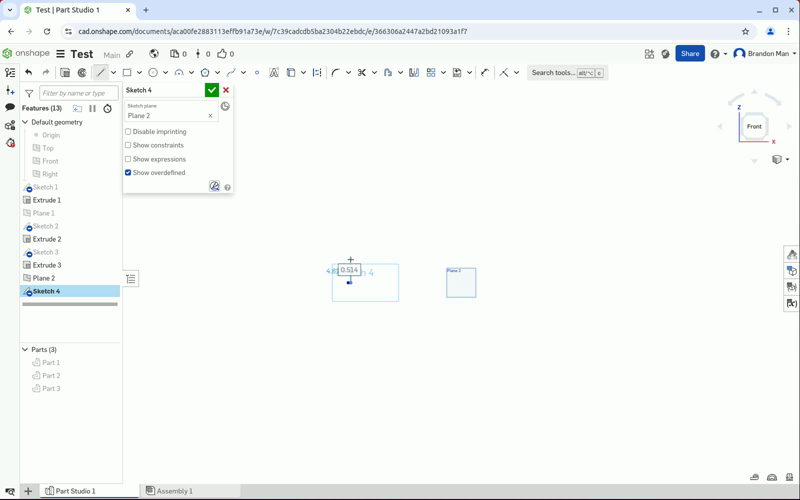
key_down(shift)
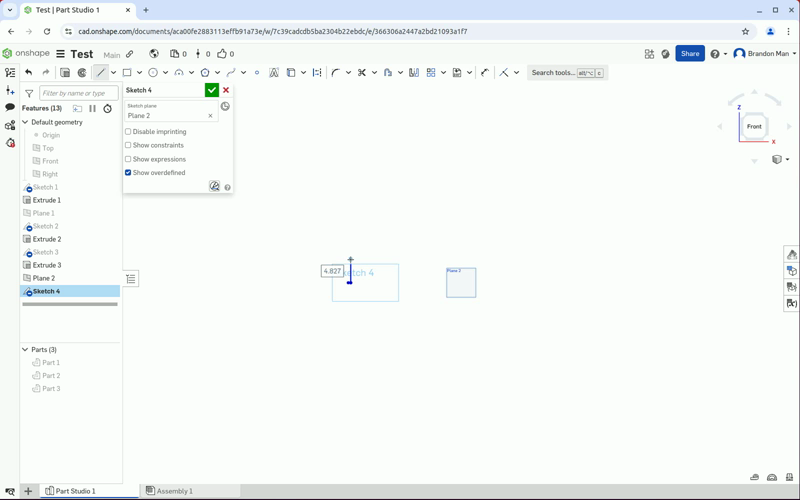
mouse_move(569, 259)
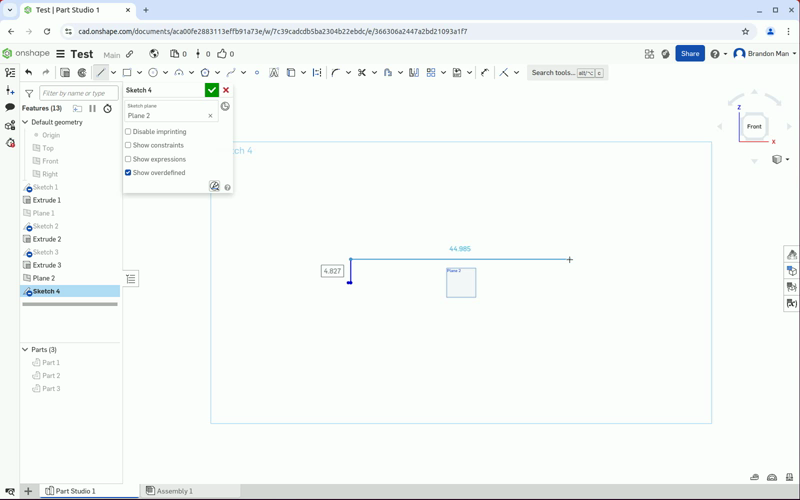
click(569, 259)
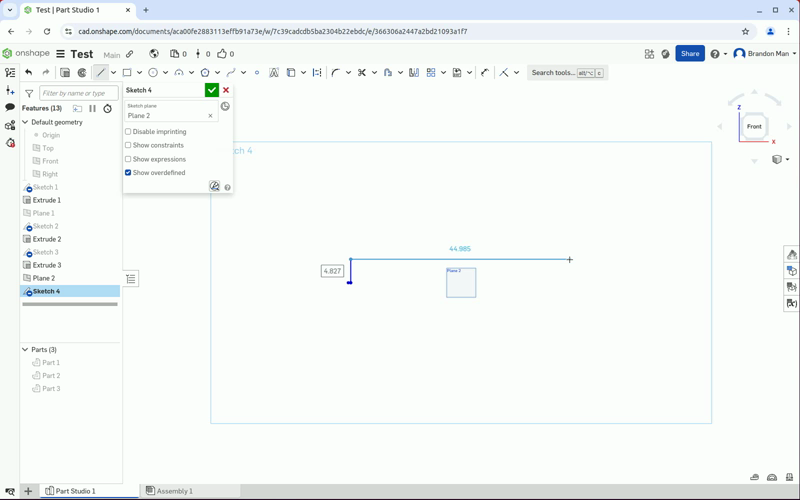
key_up(shift)
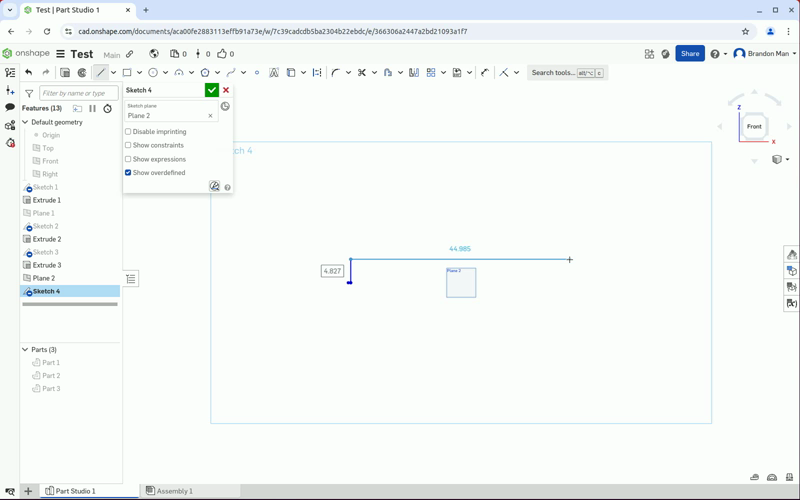
key_down(shift)
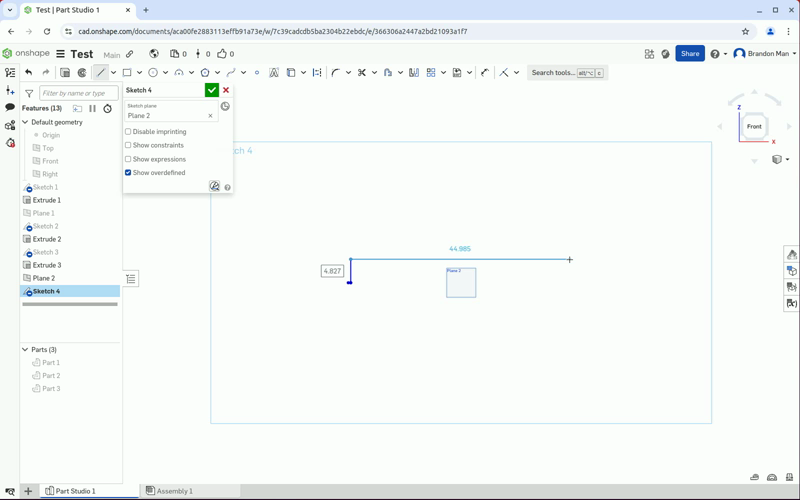
mouse_move(589, 259)
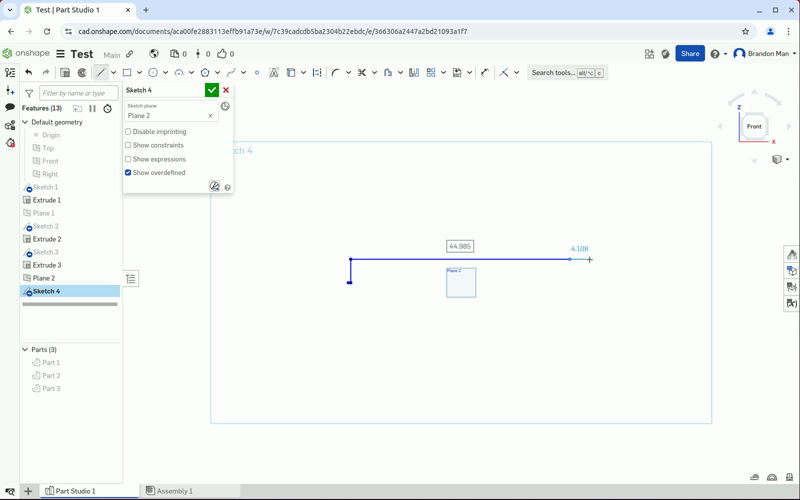
mouse_move(569, 282)
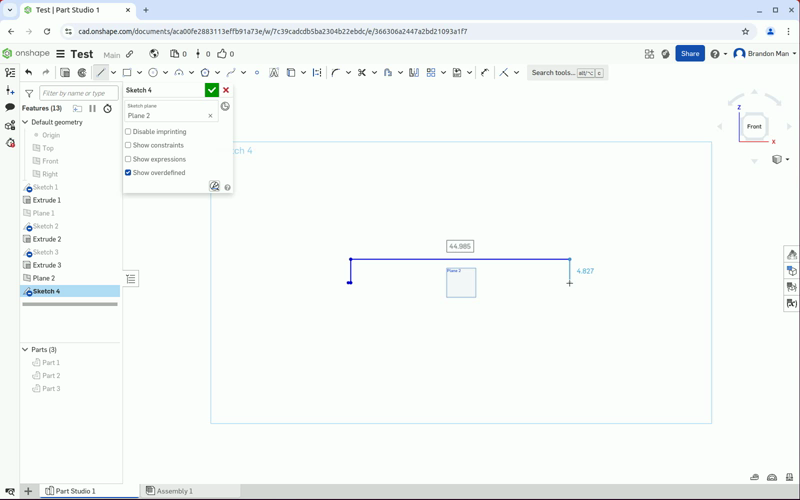
click(569, 282)
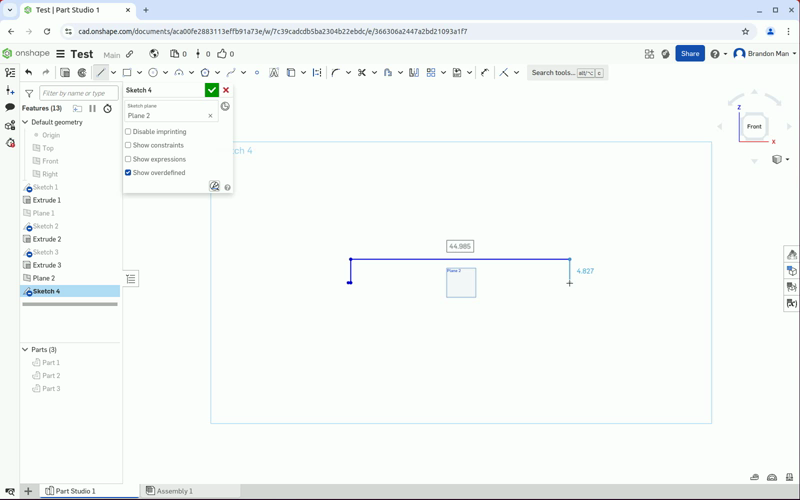
key_up(shift)
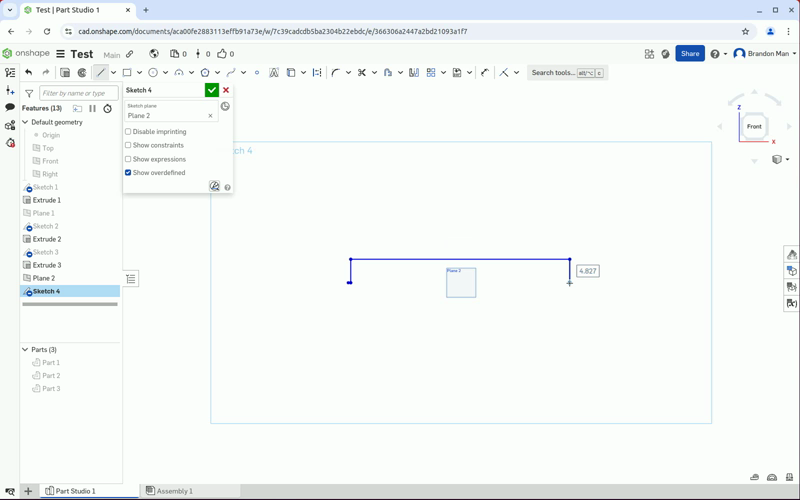
key_down(shift)
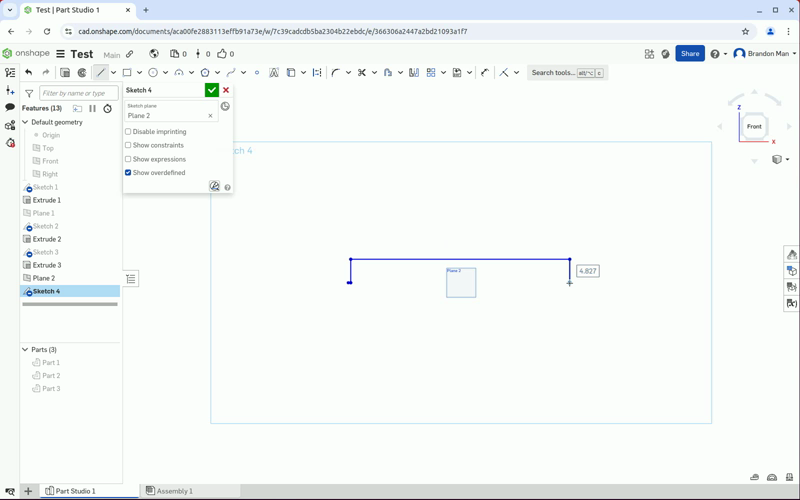
mouse_move(589, 282)
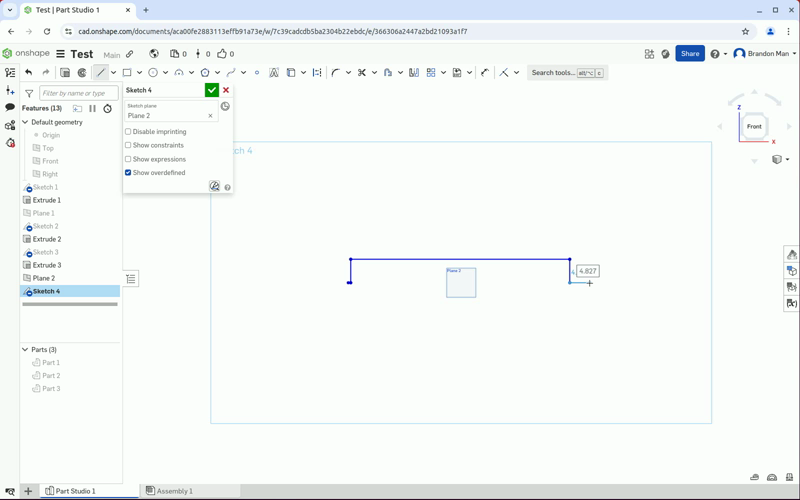
mouse_move(572, 282)
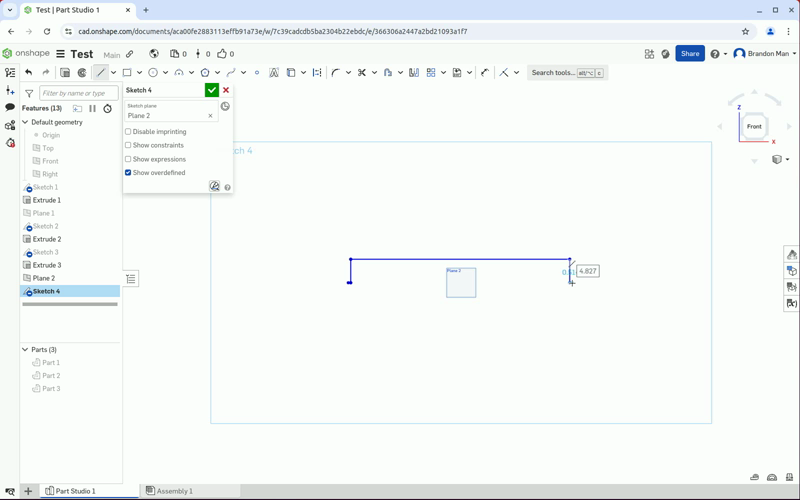
scroll(6)
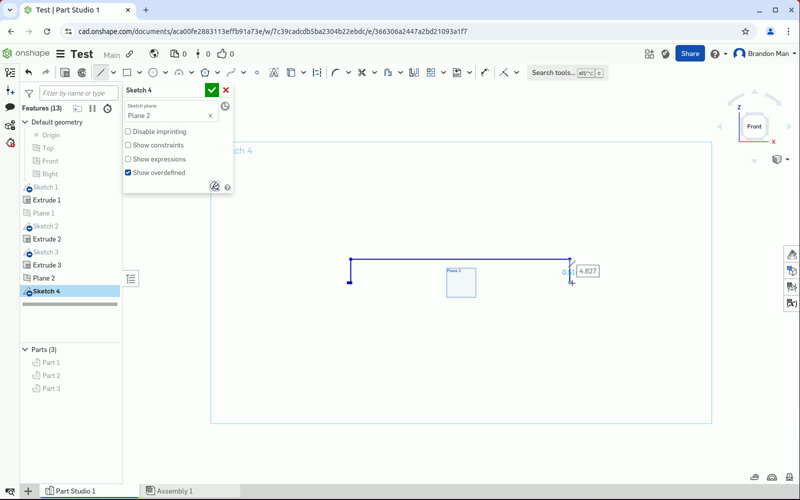
scroll(6)
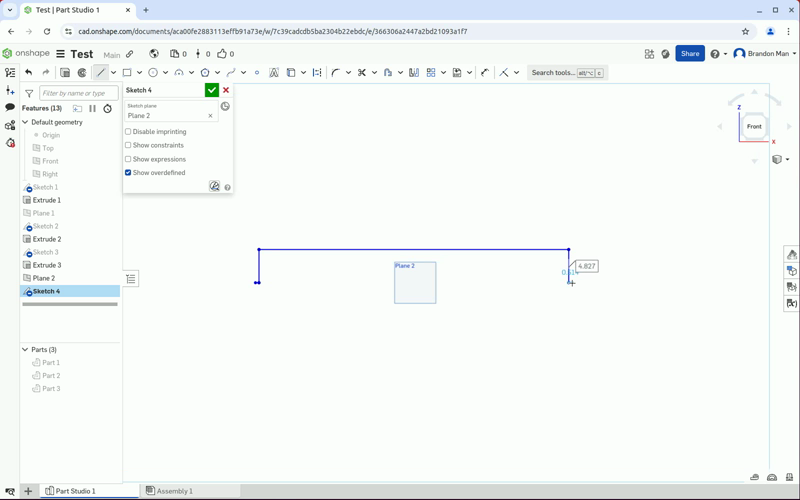
scroll(6)
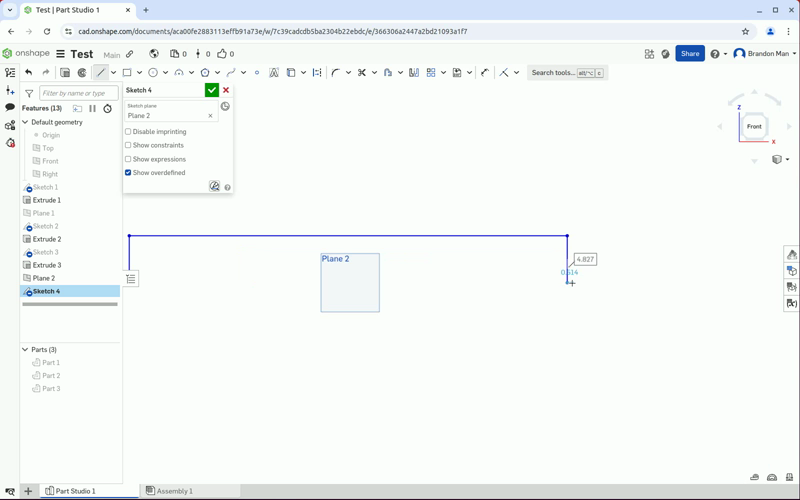
scroll(6)
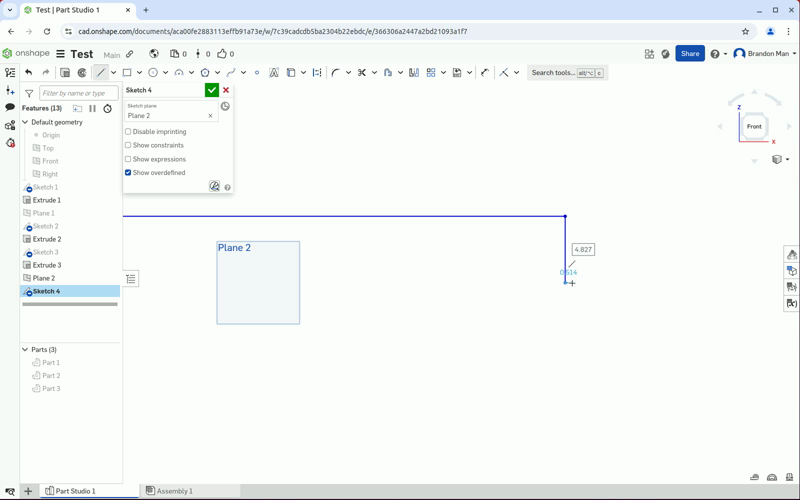
scroll(6)
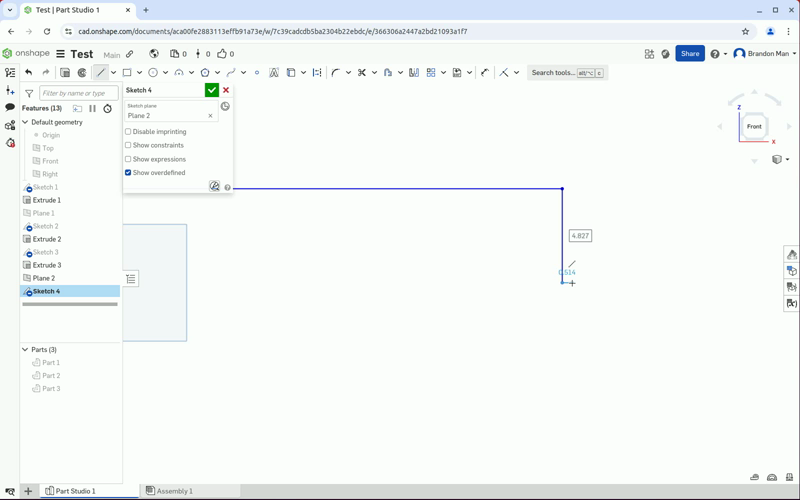
scroll(6)
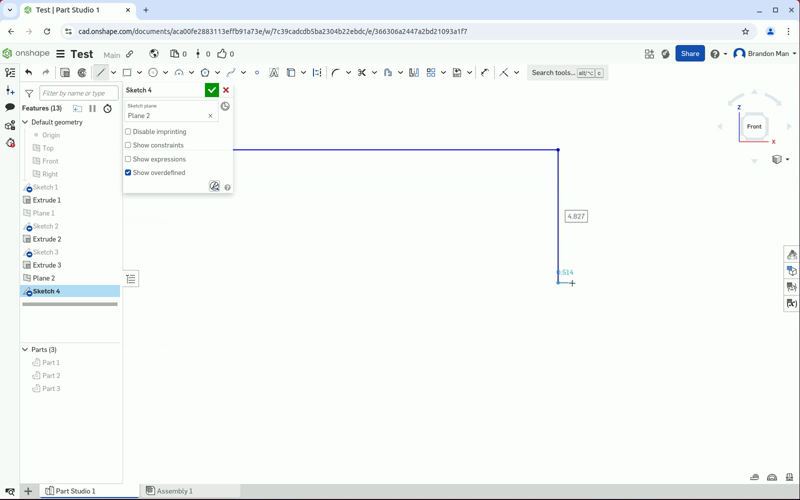
scroll(6)
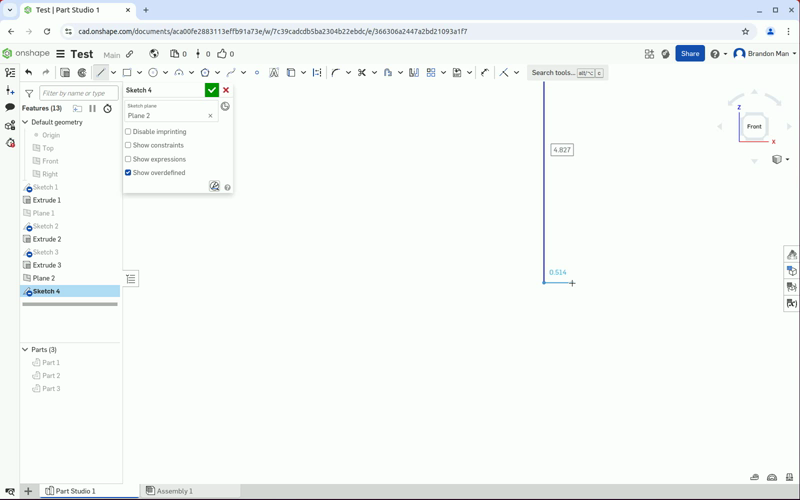
click(572, 282)
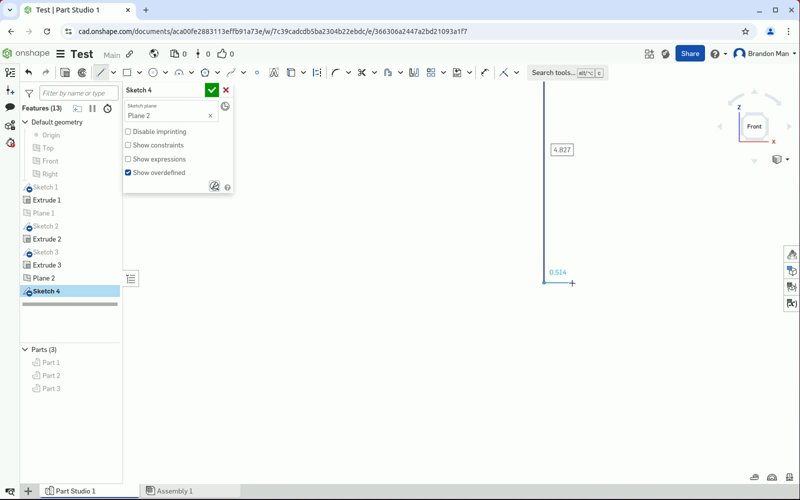
scroll(-6)
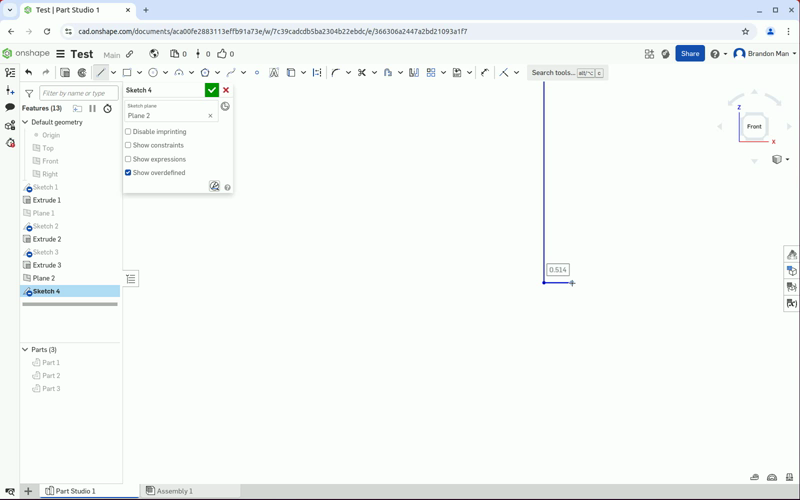
scroll(-6)
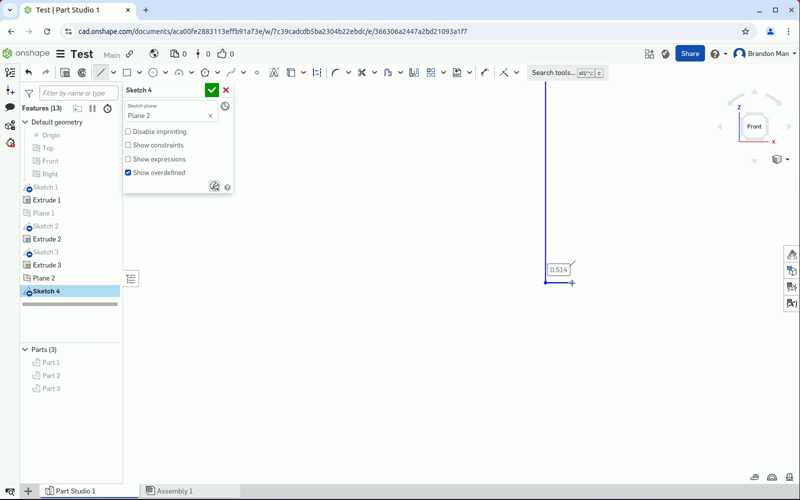
scroll(-6)
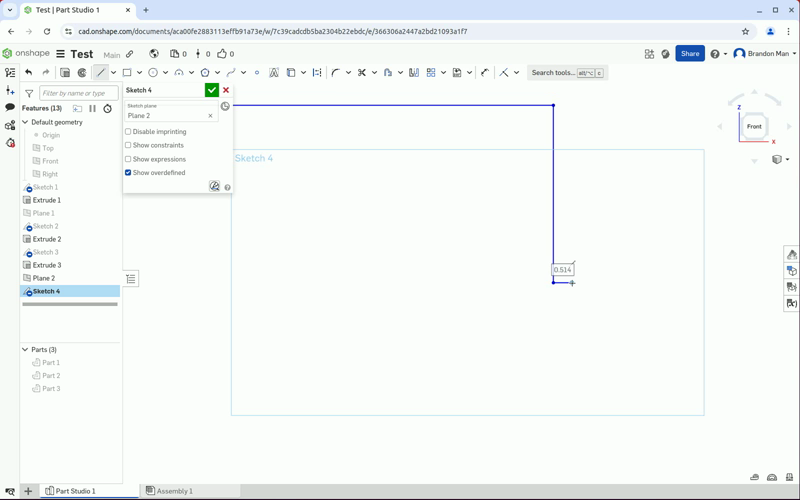
scroll(-6)
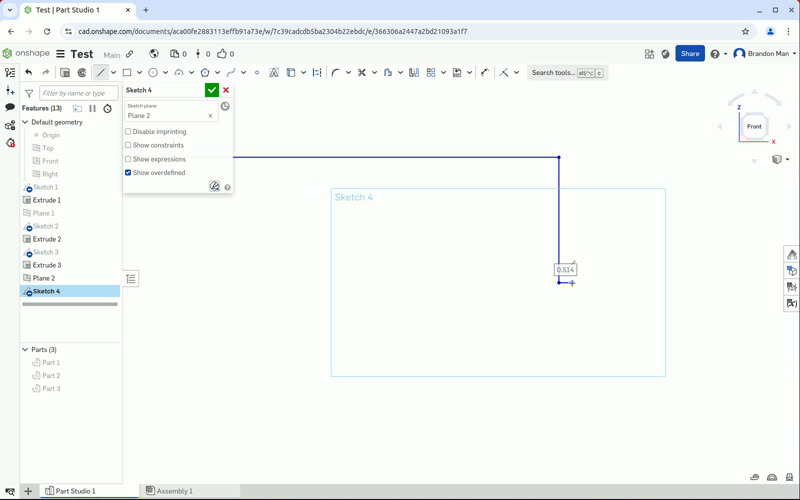
scroll(-6)
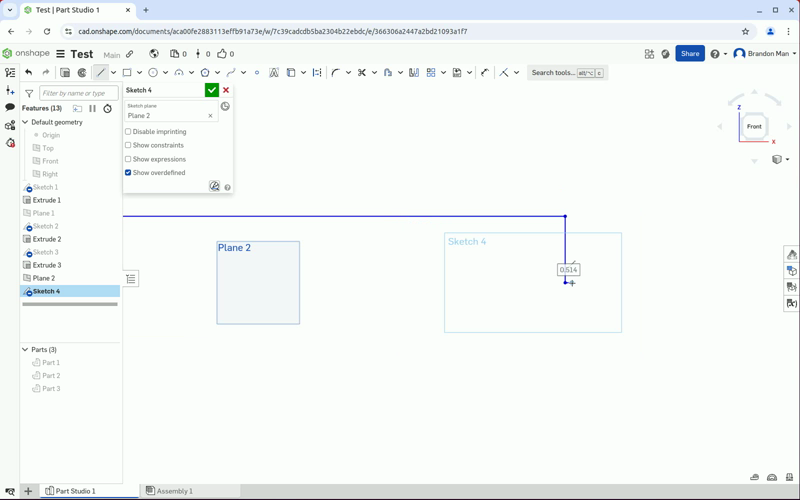
scroll(-6)
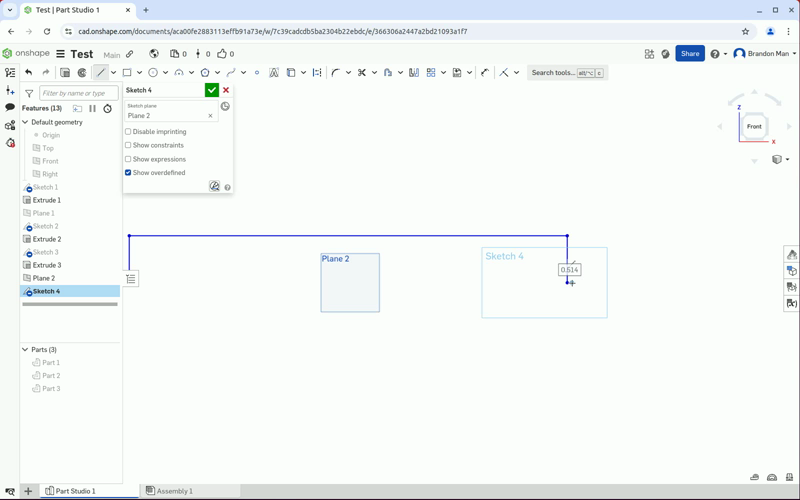
scroll(-6)
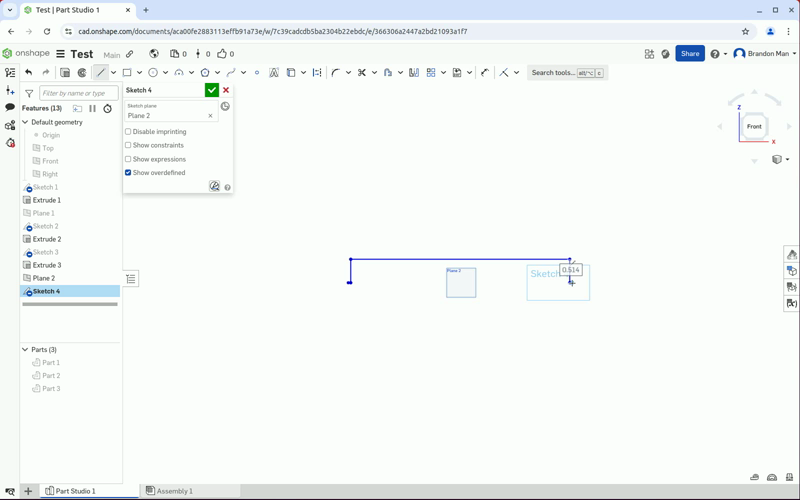
key_up(shift)
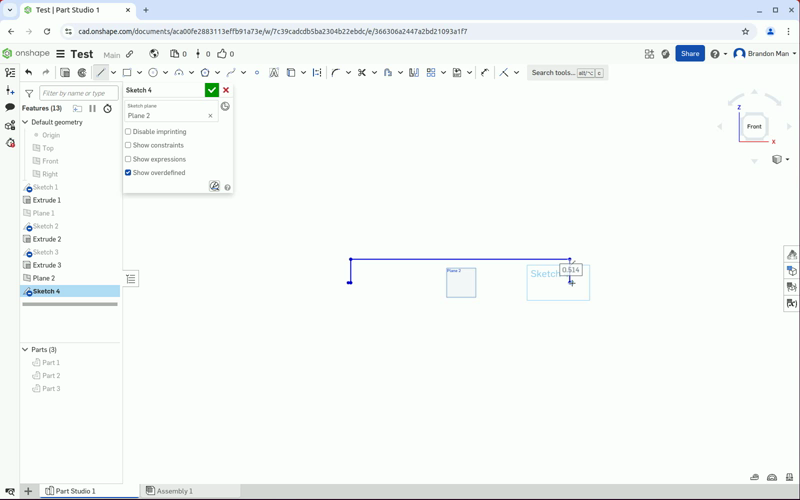
key_down(shift)
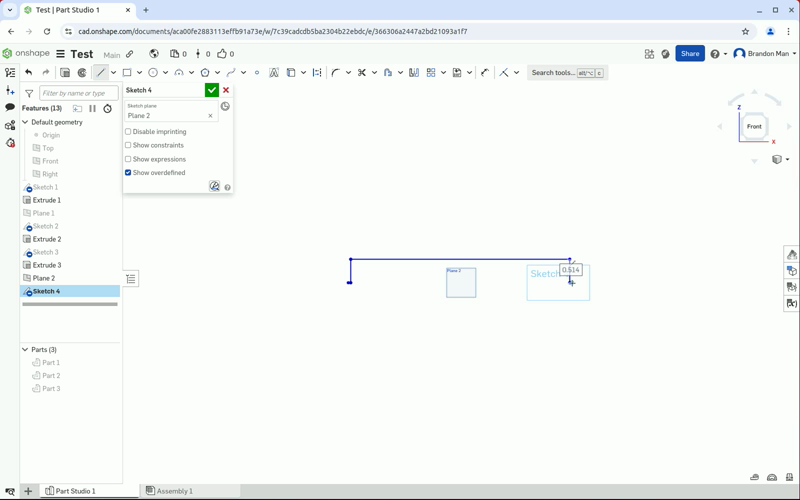
mouse_move(589, 282)
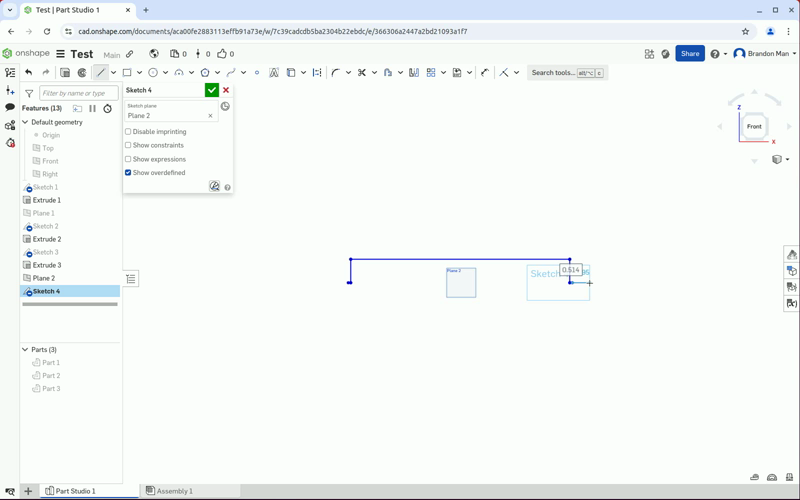
mouse_move(572, 257)
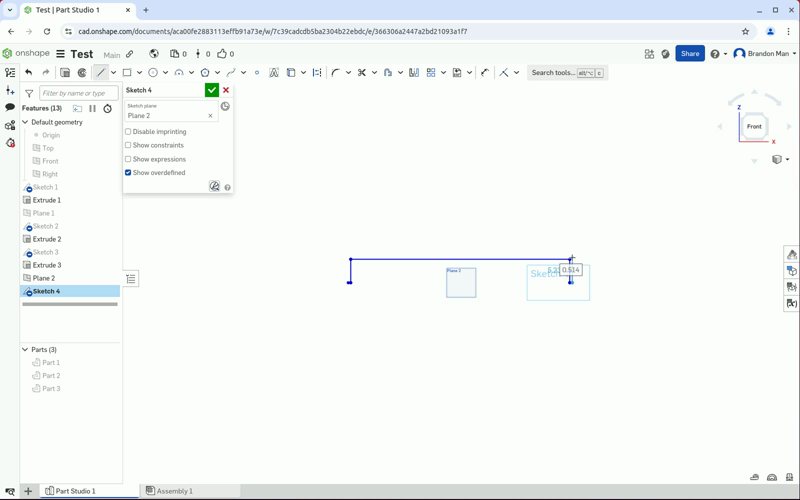
scroll(6)
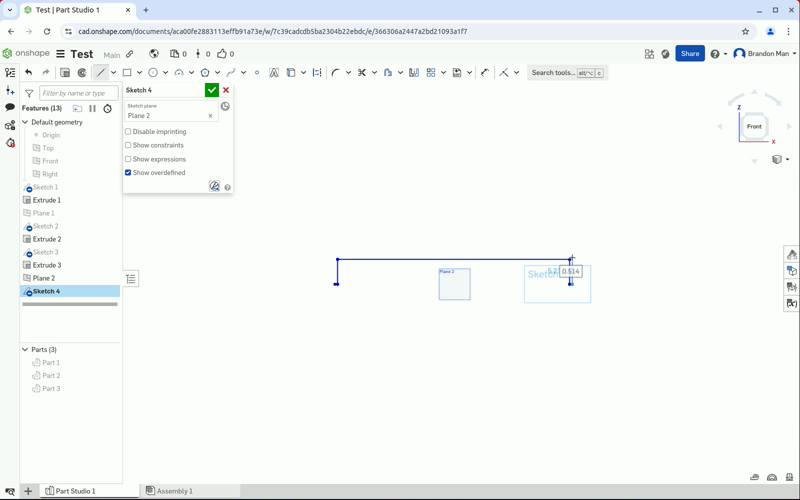
scroll(6)
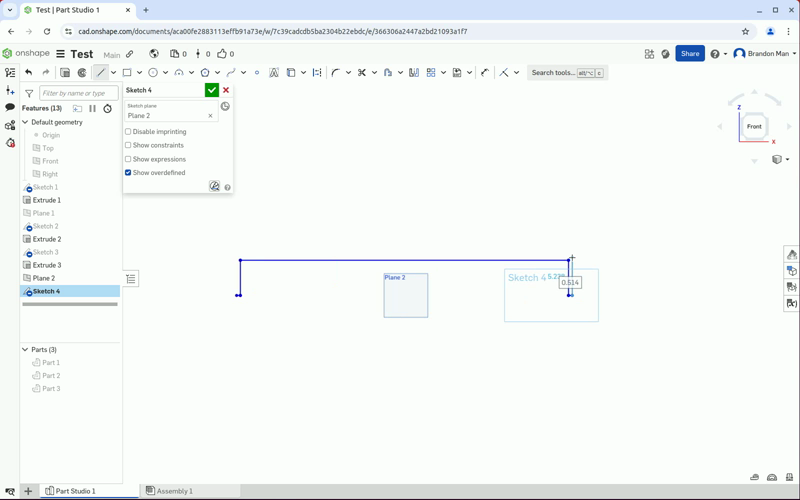
scroll(6)
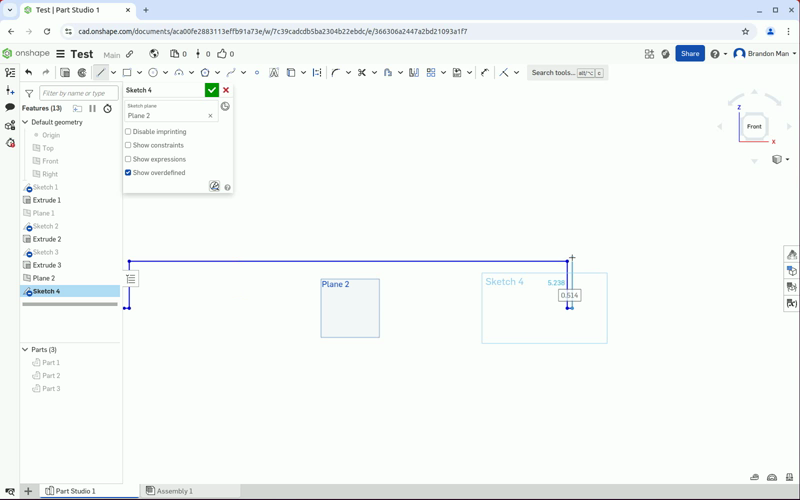
scroll(6)
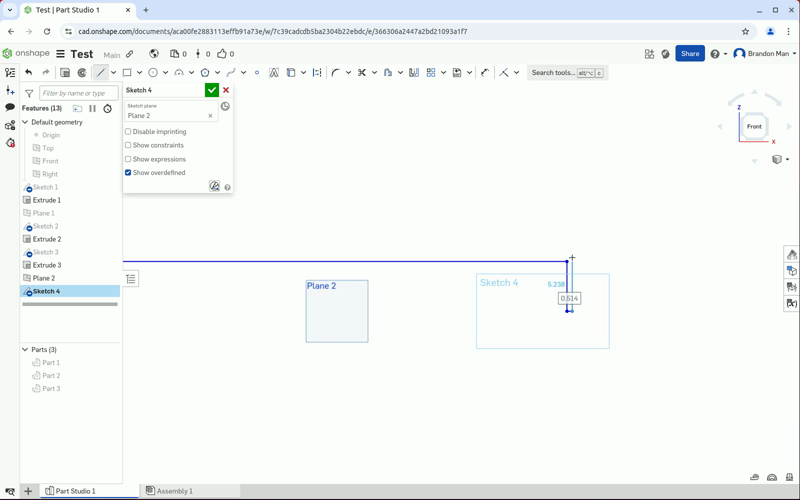
scroll(6)
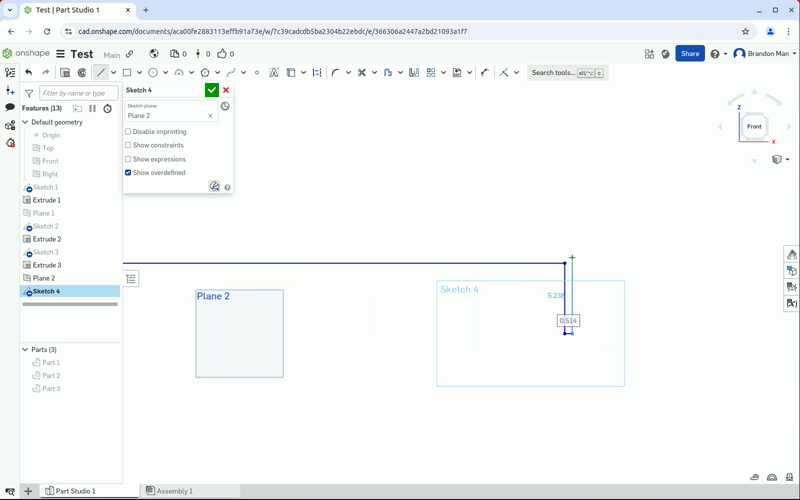
scroll(6)
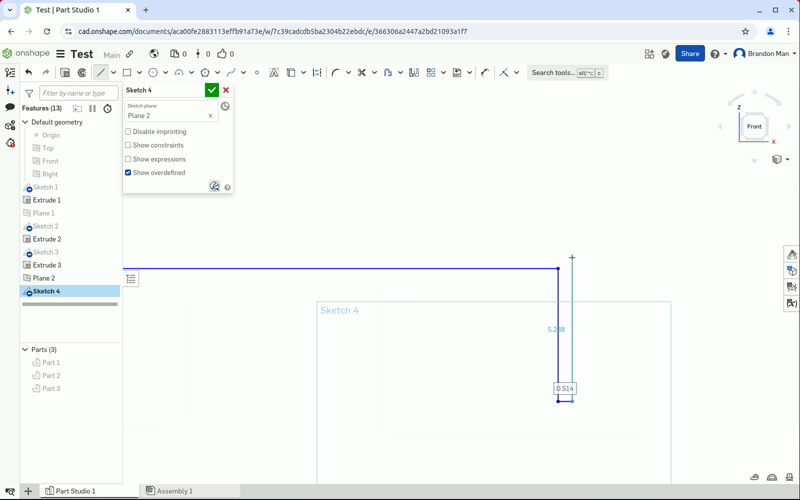
scroll(6)
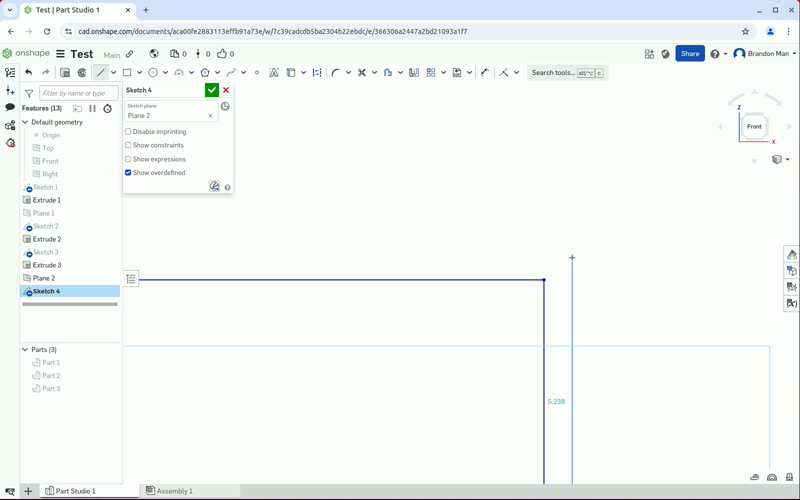
click(572, 257)
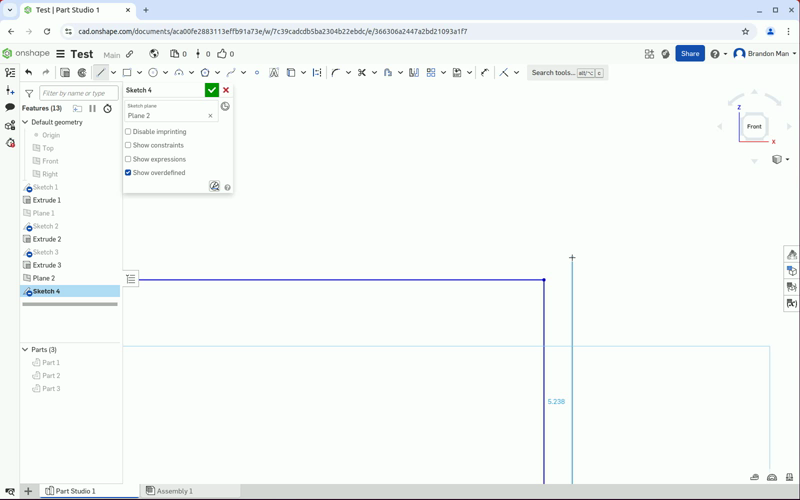
scroll(-6)
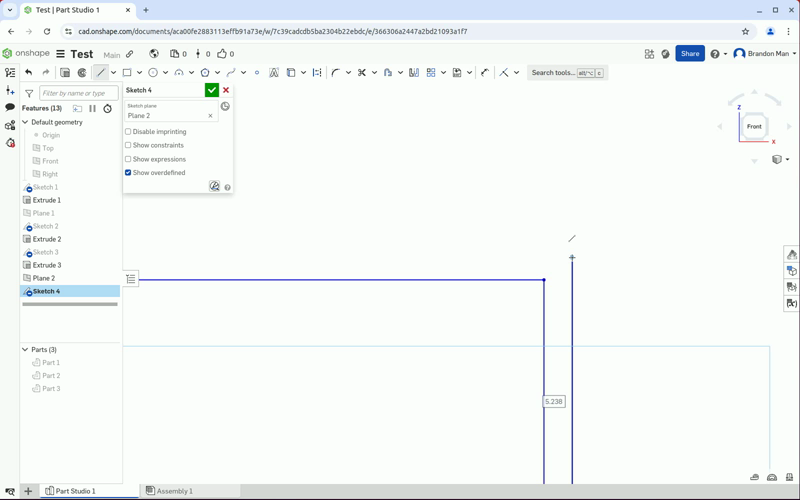
scroll(-6)
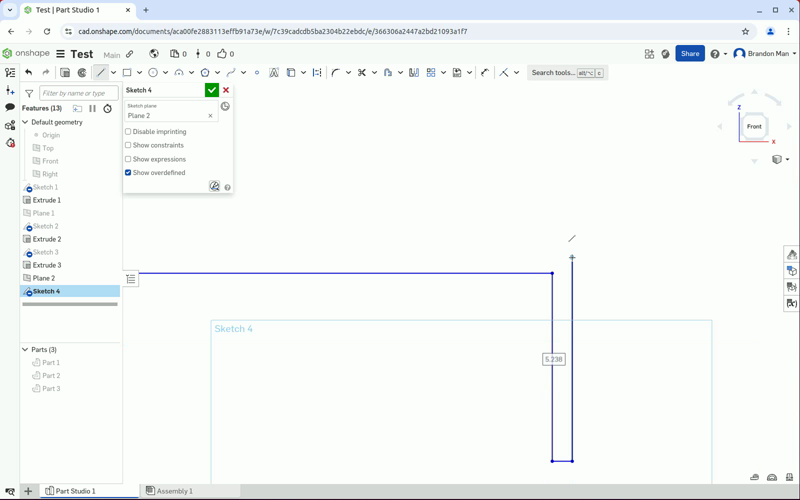
scroll(-6)
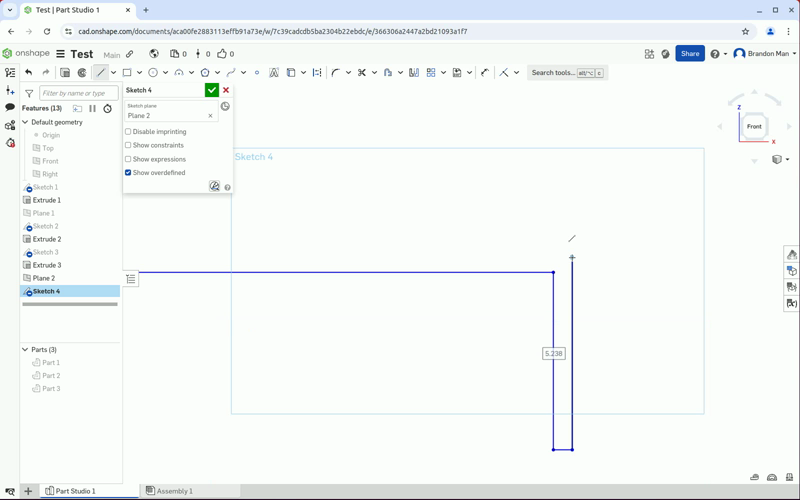
scroll(-6)
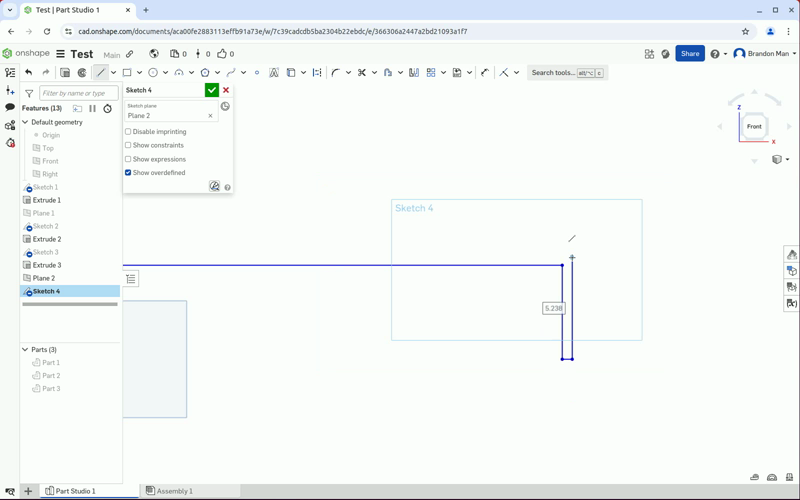
scroll(-6)
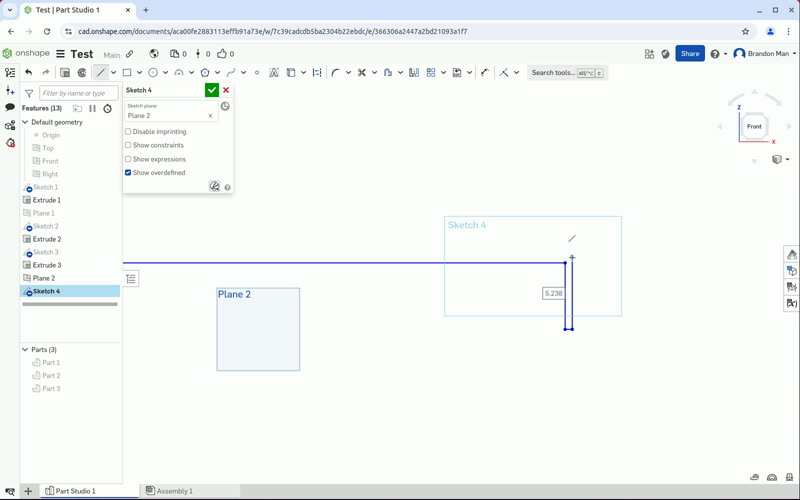
scroll(-6)
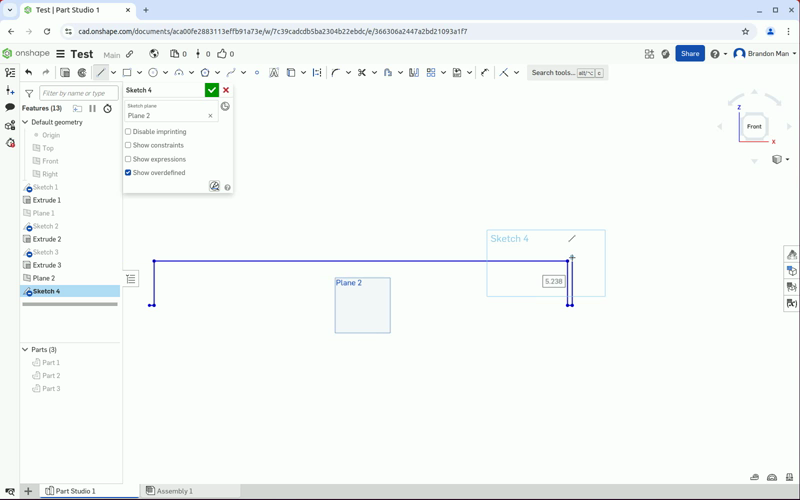
scroll(-6)
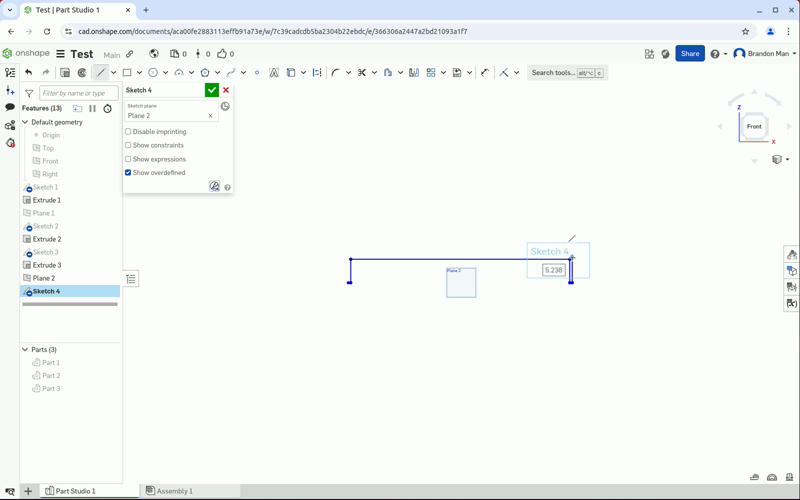
key_up(shift)
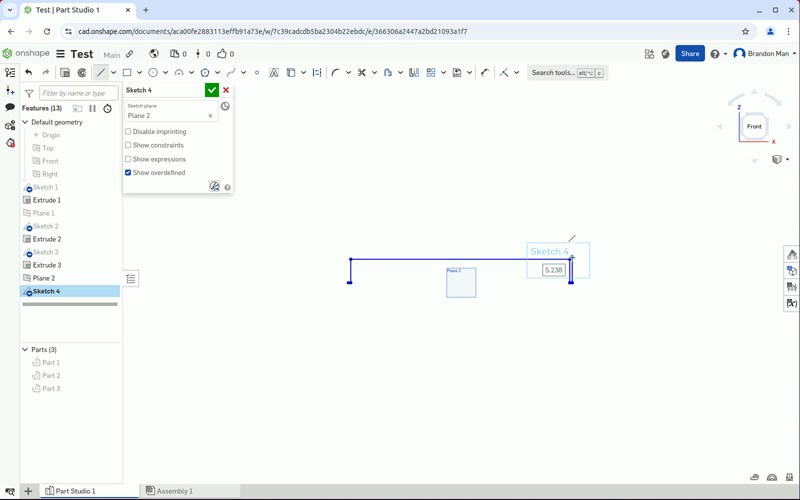
key_down(shift)
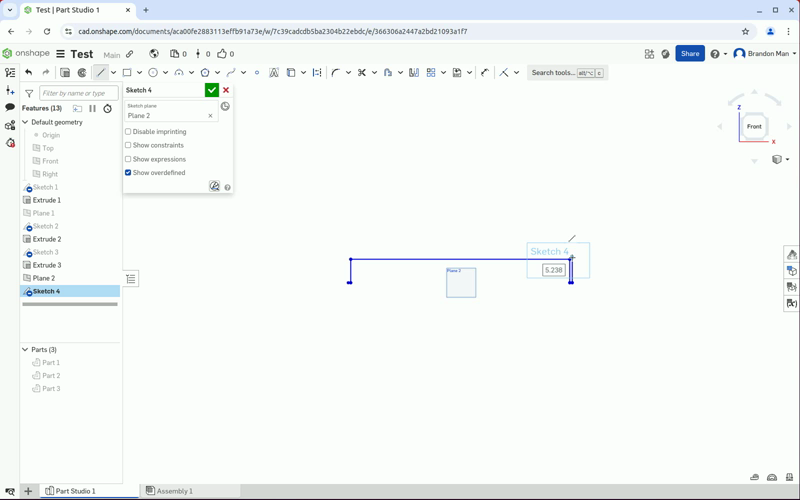
mouse_move(348, 257)
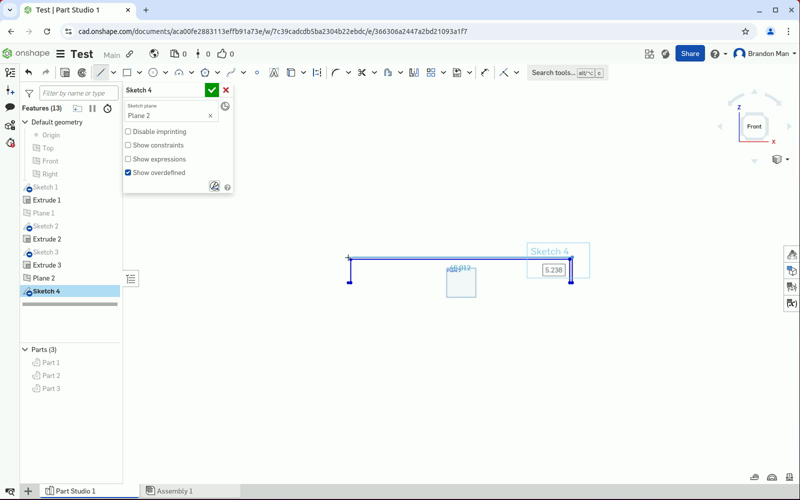
scroll(6)
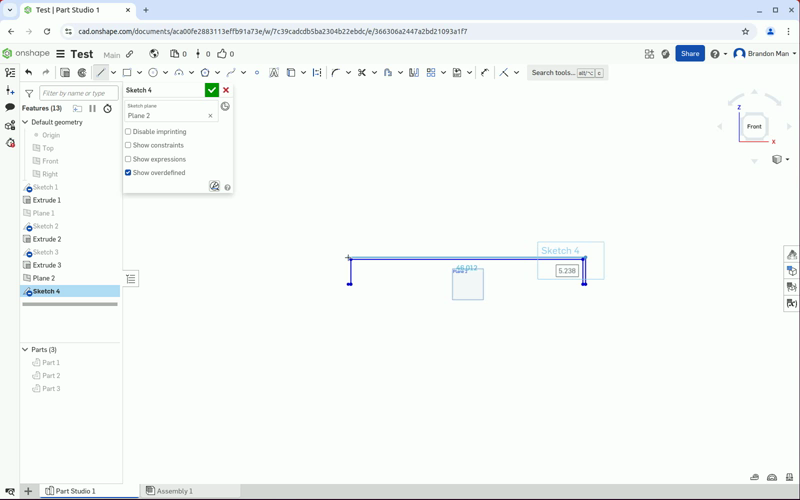
scroll(6)
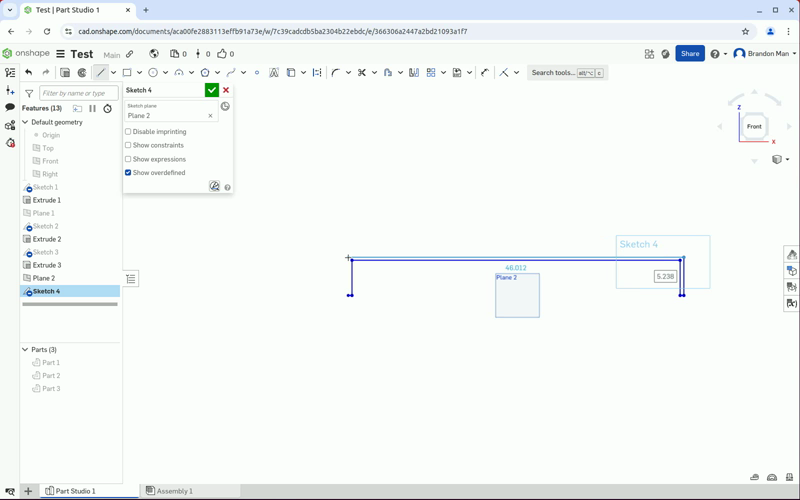
scroll(6)
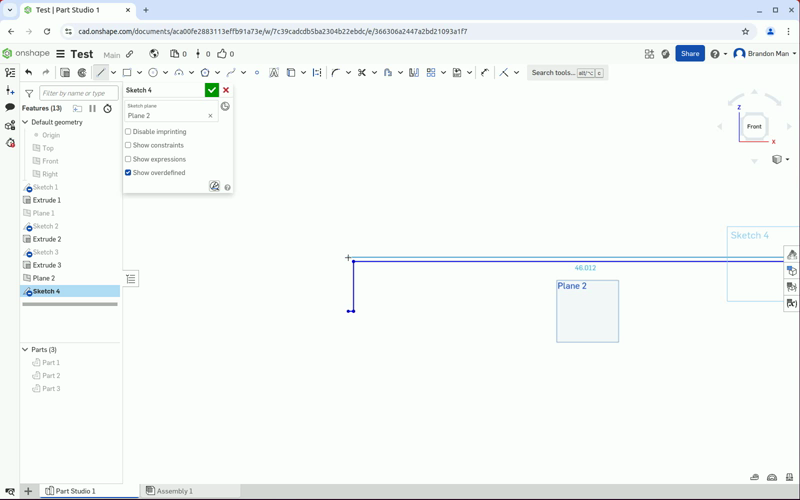
scroll(6)
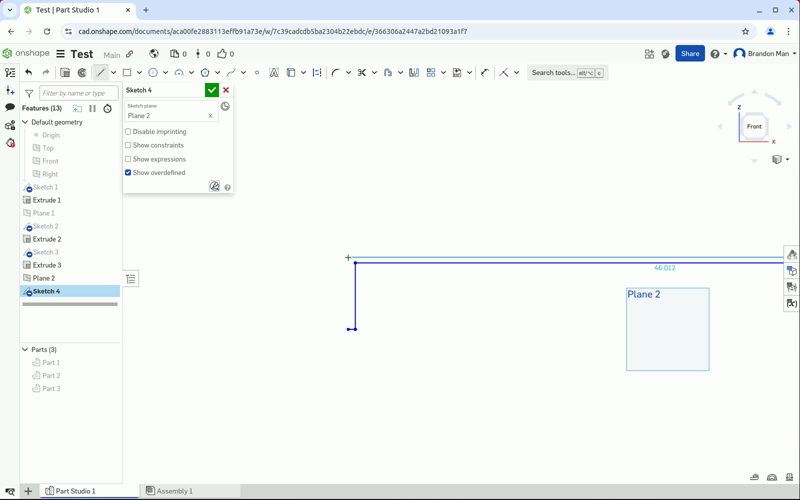
scroll(6)
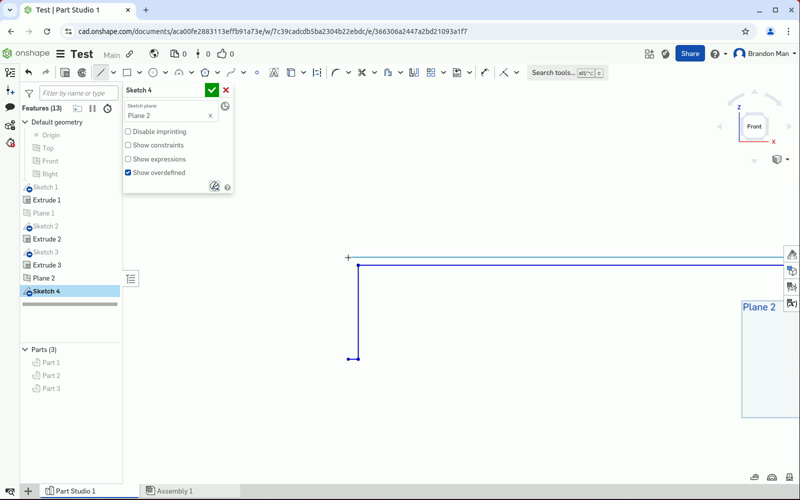
scroll(6)
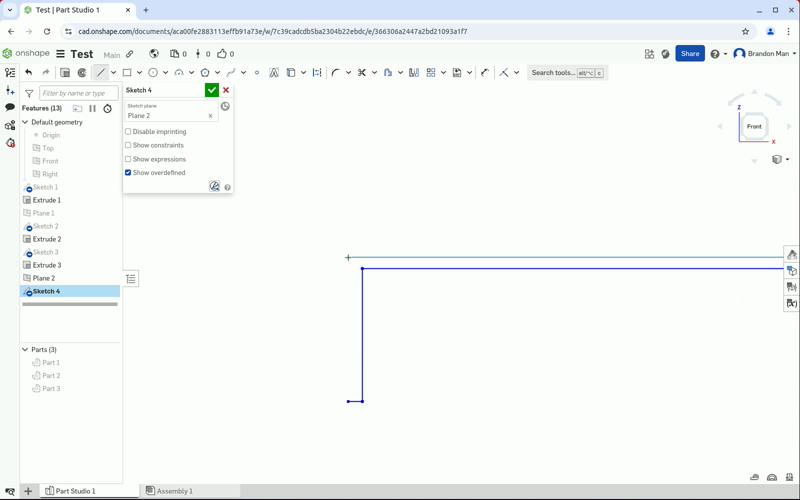
scroll(6)
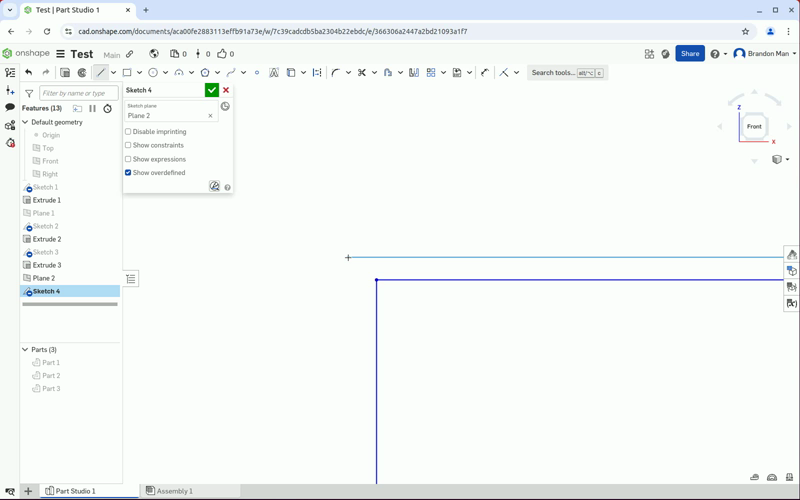
click(348, 257)
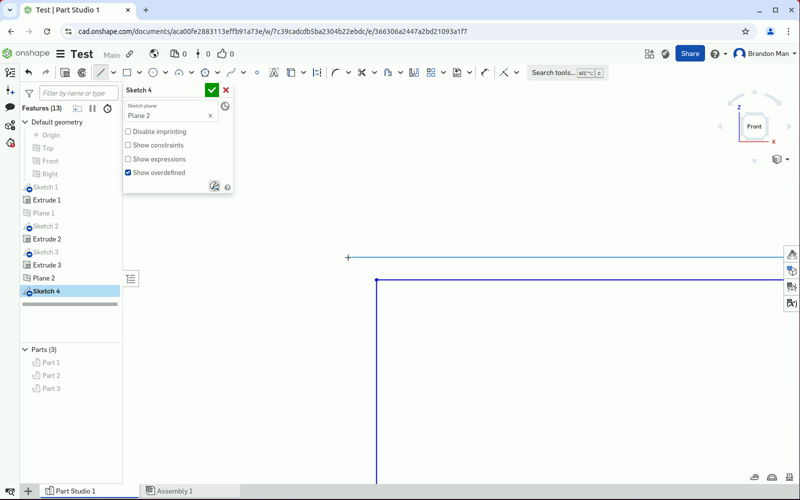
scroll(-6)
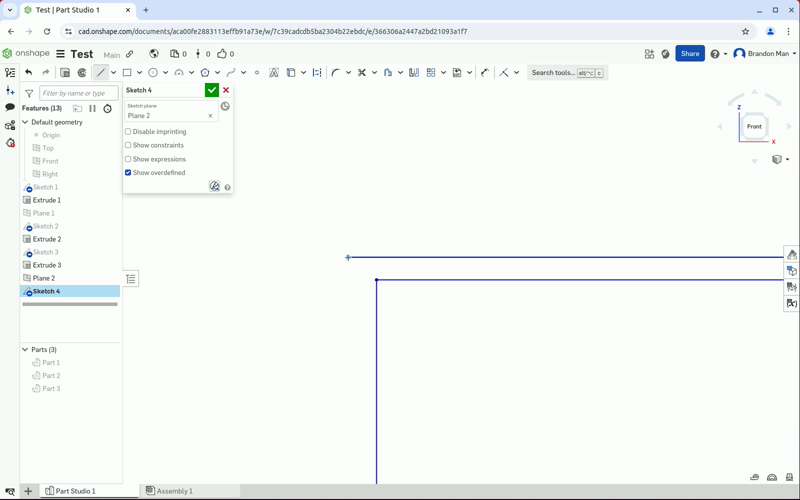
scroll(-6)
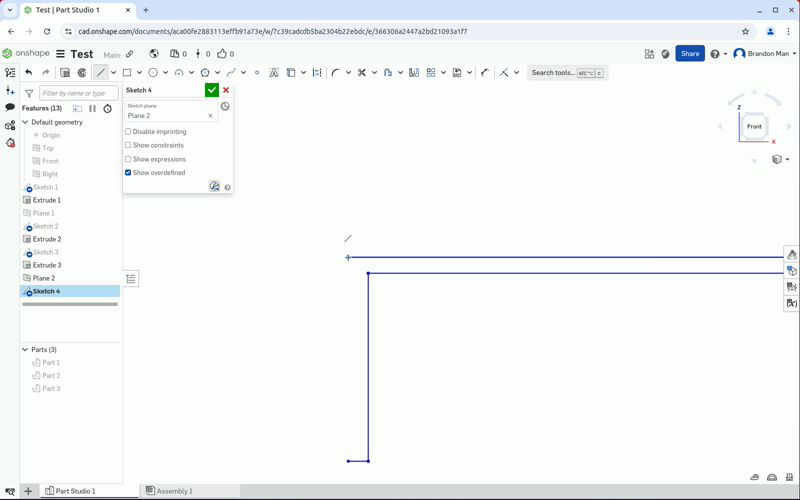
scroll(-6)
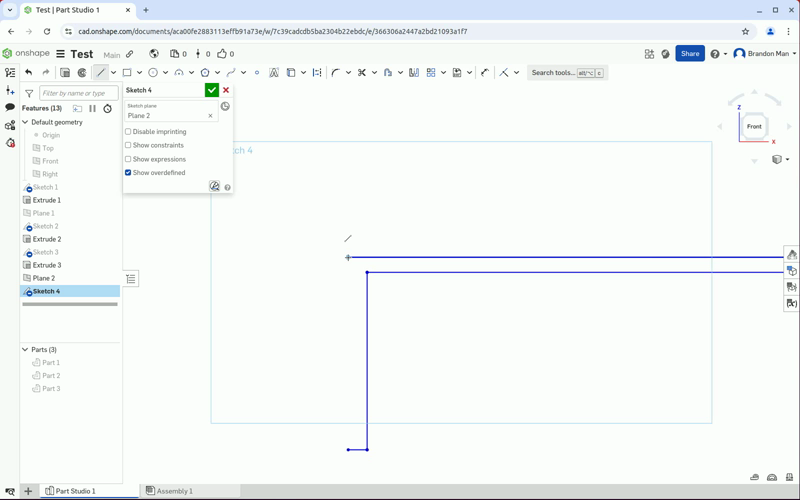
scroll(-6)
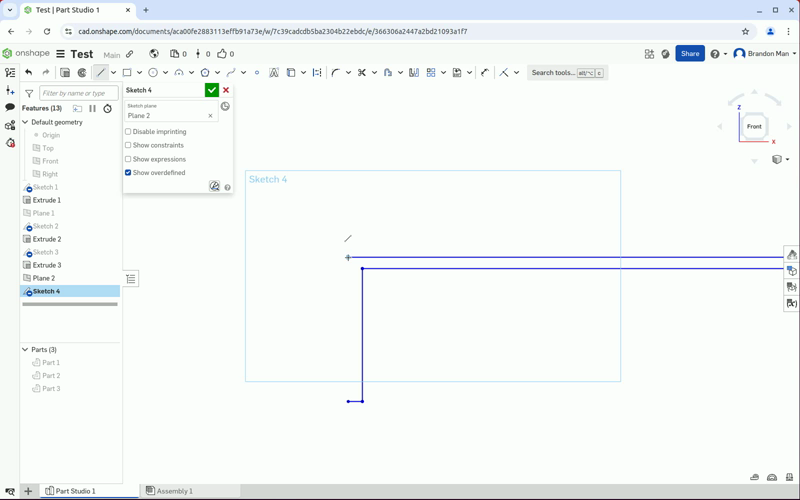
scroll(-6)
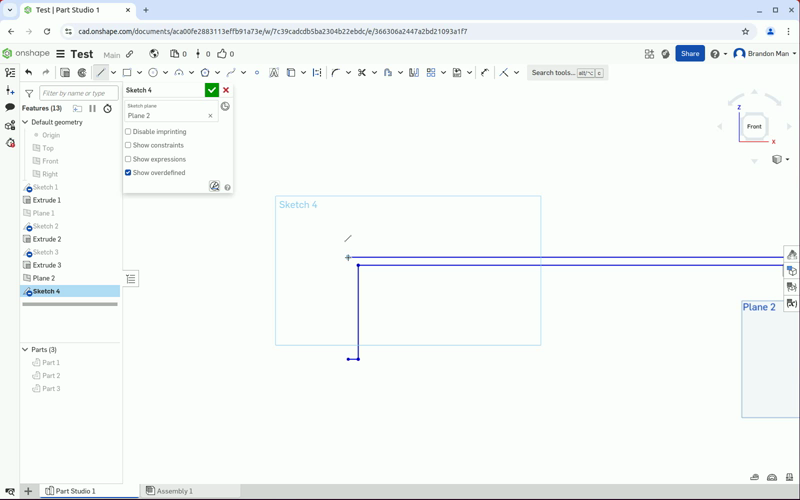
scroll(-6)
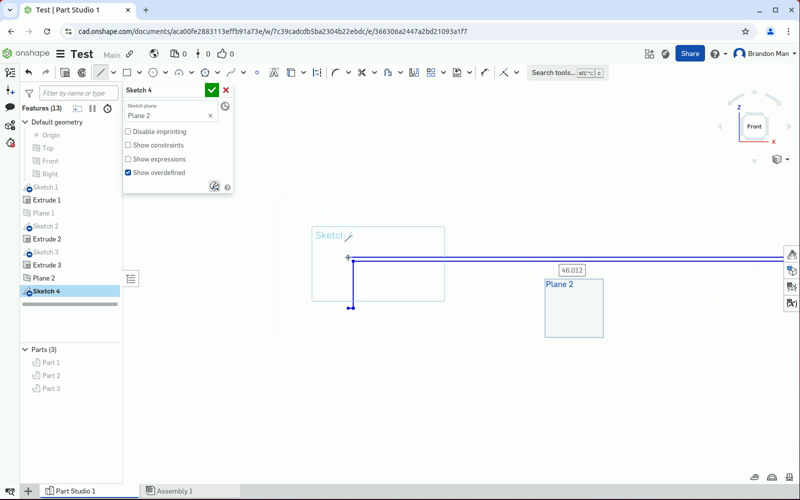
scroll(-6)
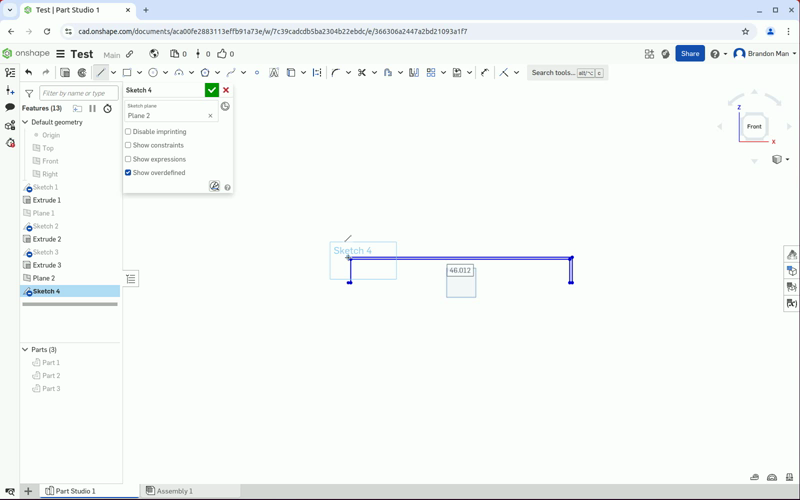
key_up(shift)
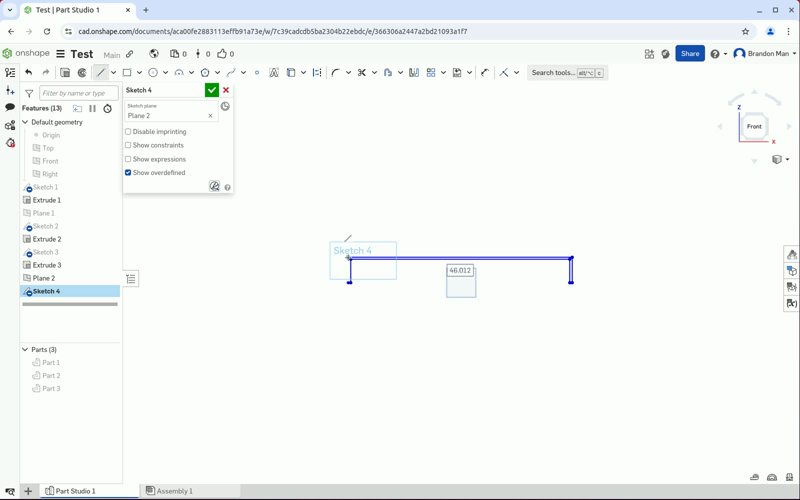
mouse_move(378, 257)
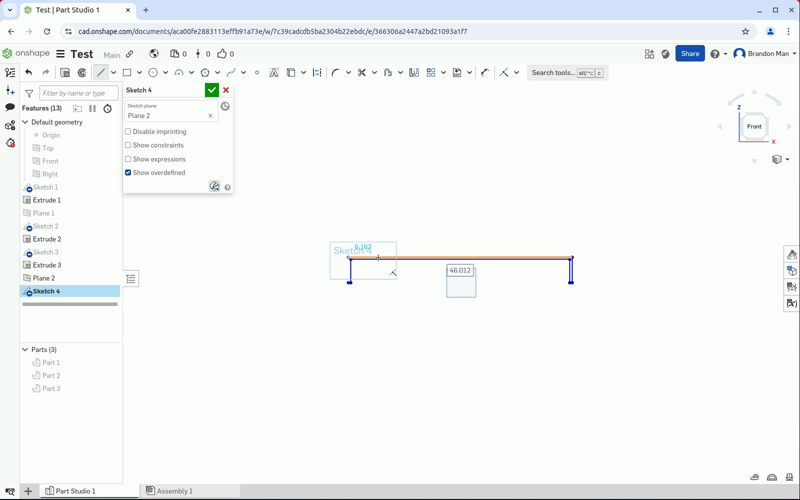
key_down(shift)
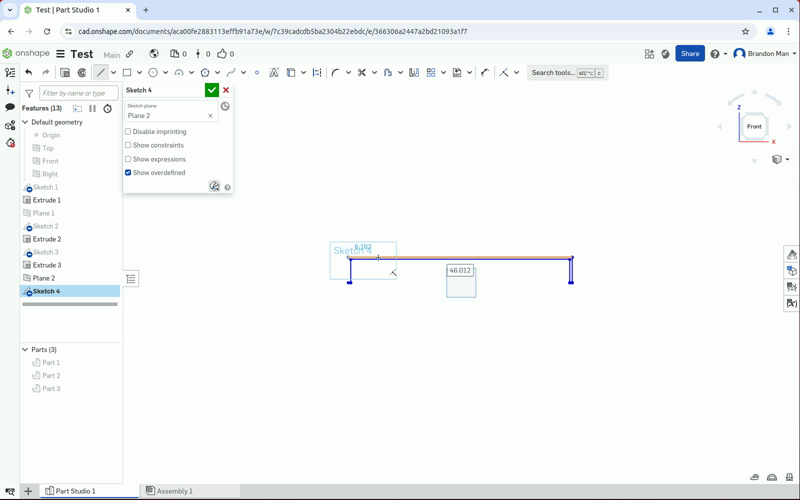
mouse_move(348, 282)
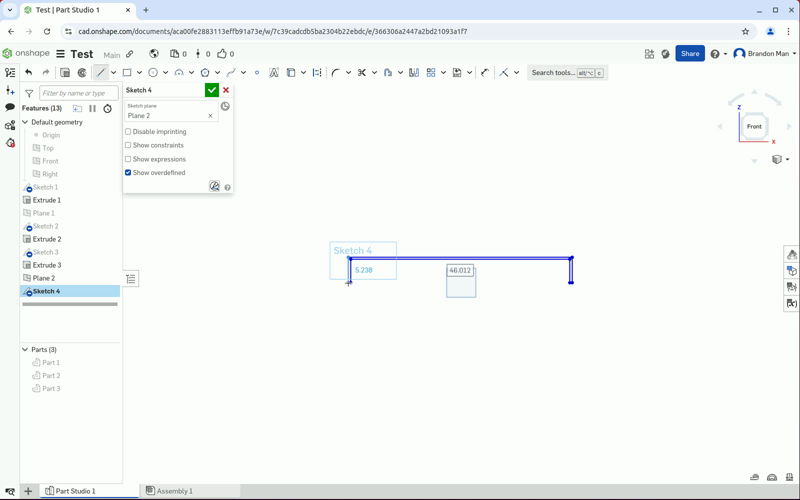
scroll(6)
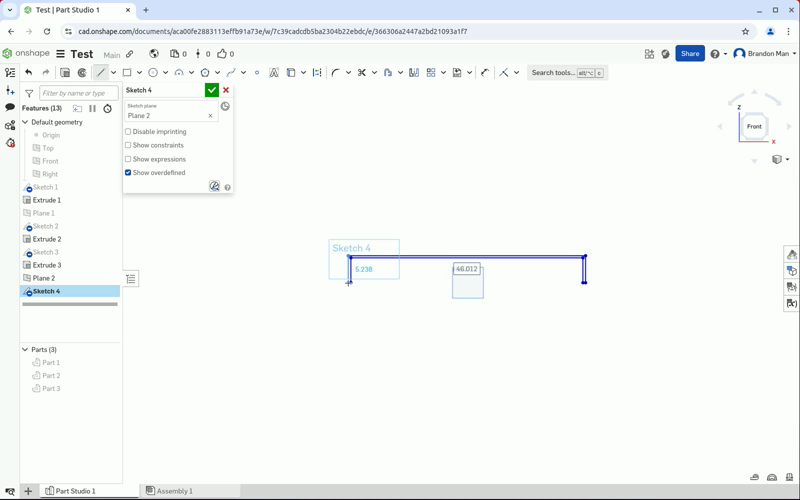
scroll(6)
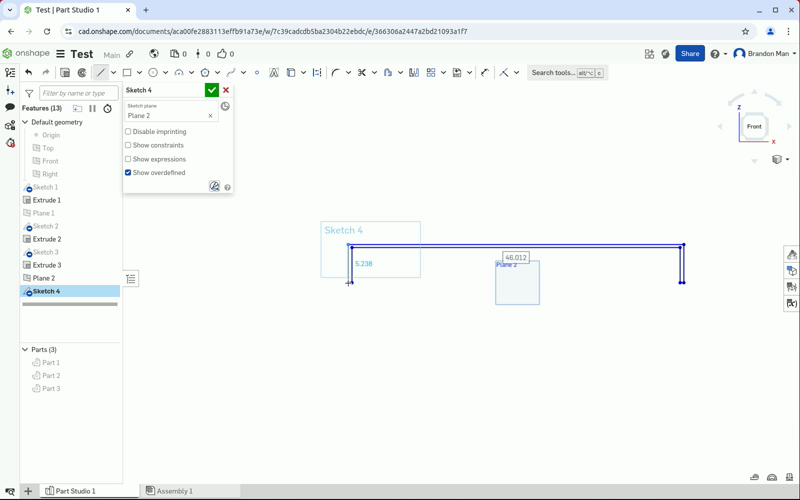
scroll(6)
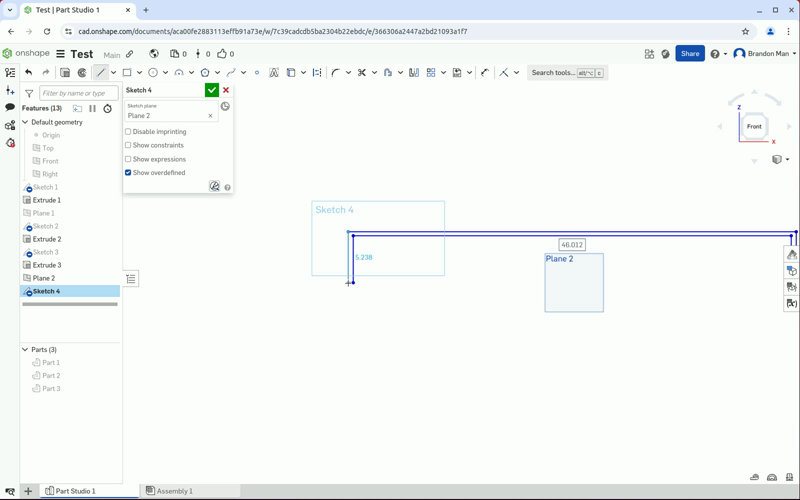
scroll(6)
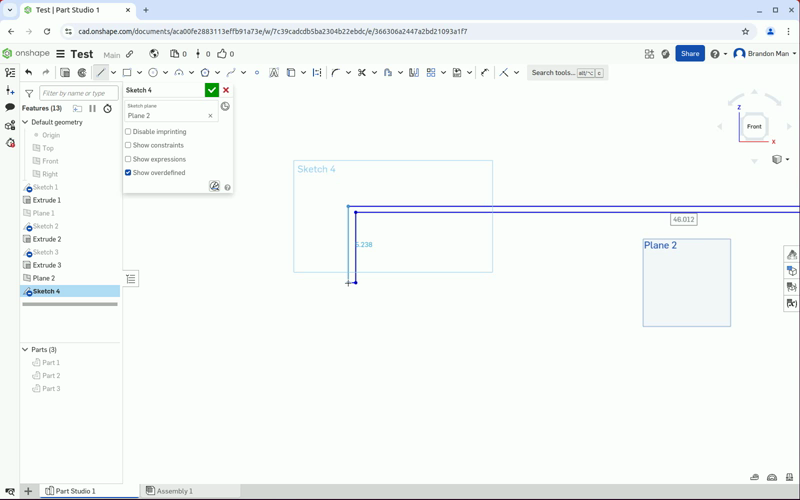
scroll(6)
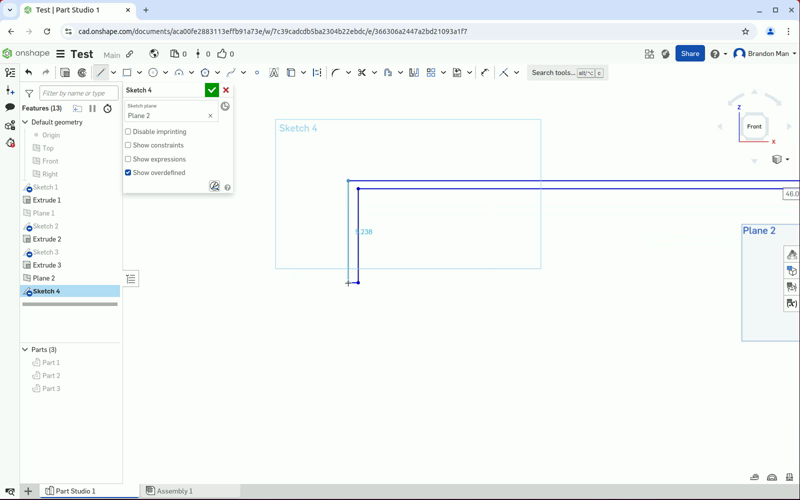
scroll(6)
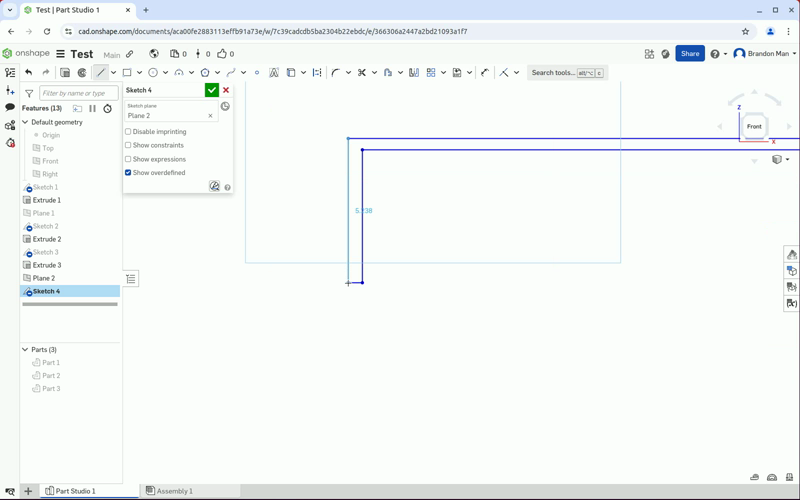
scroll(6)
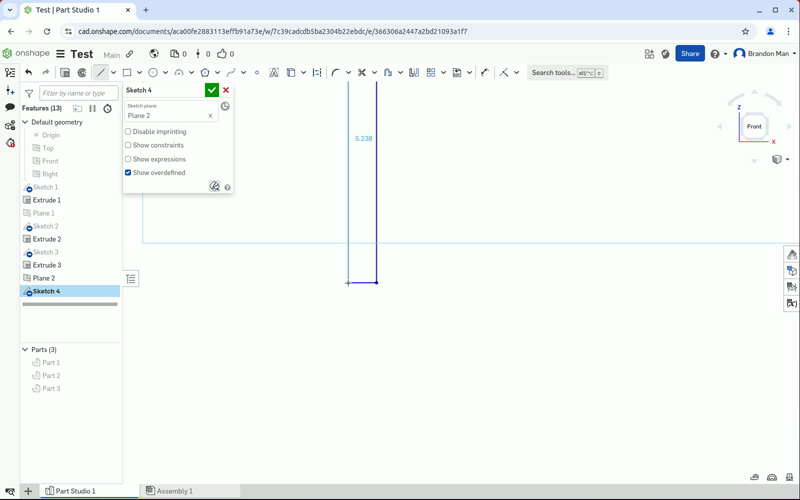
key_up(shift)
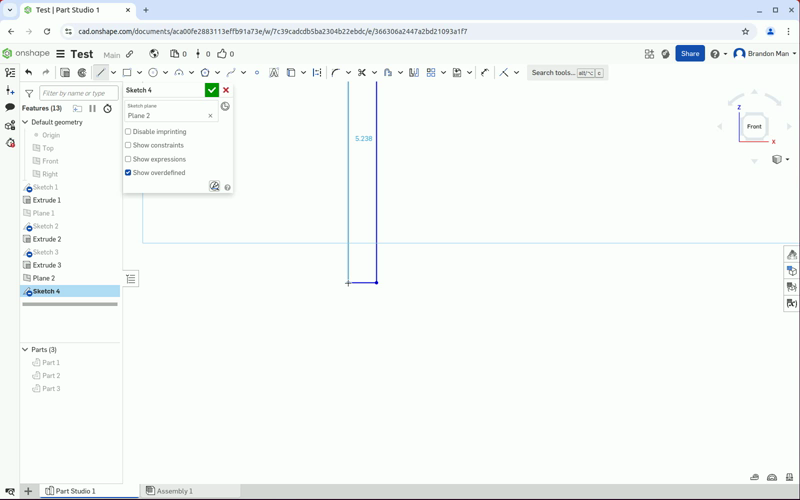
click(348, 282)
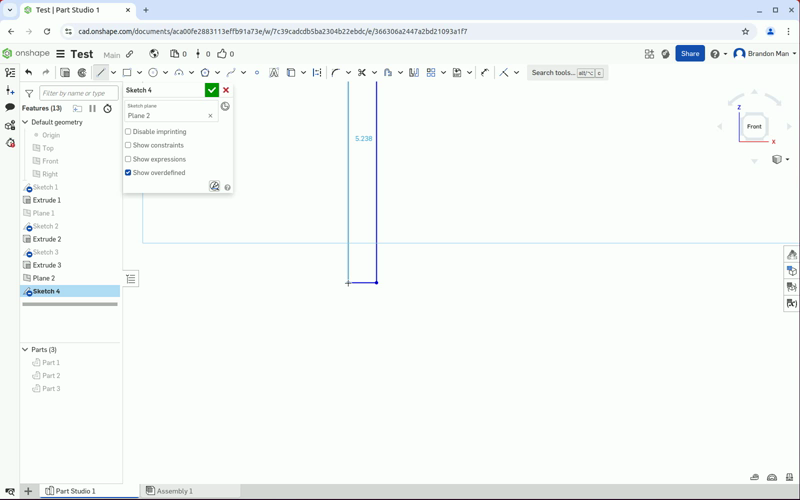
scroll(-6)
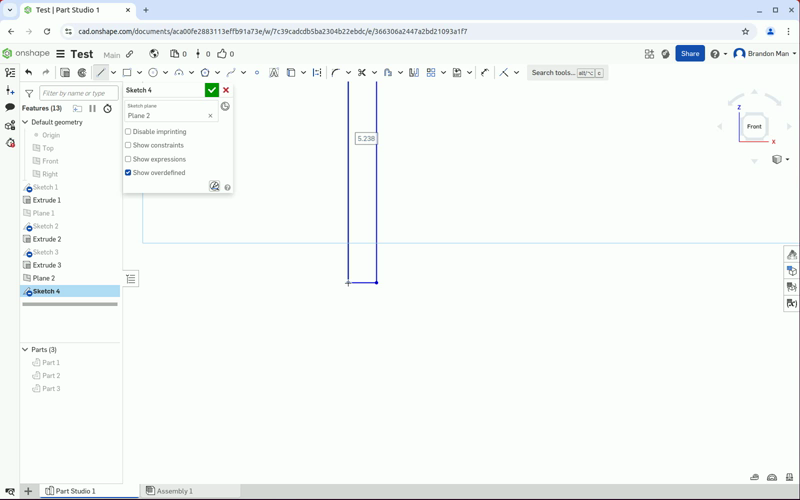
scroll(-6)
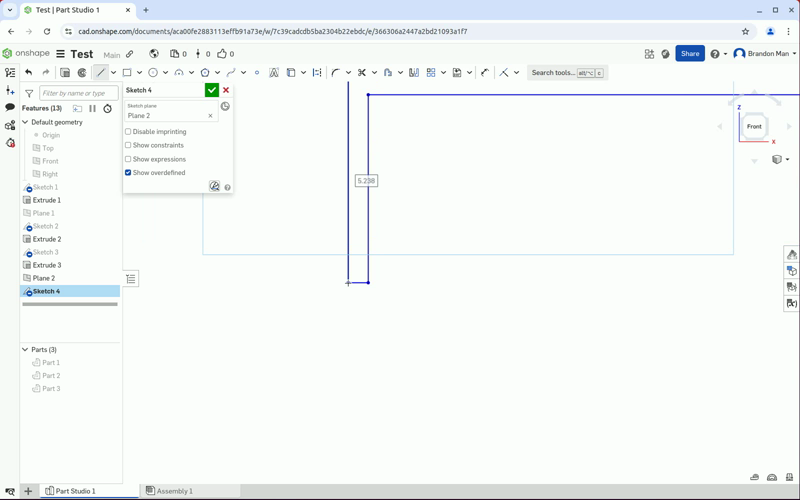
scroll(-6)
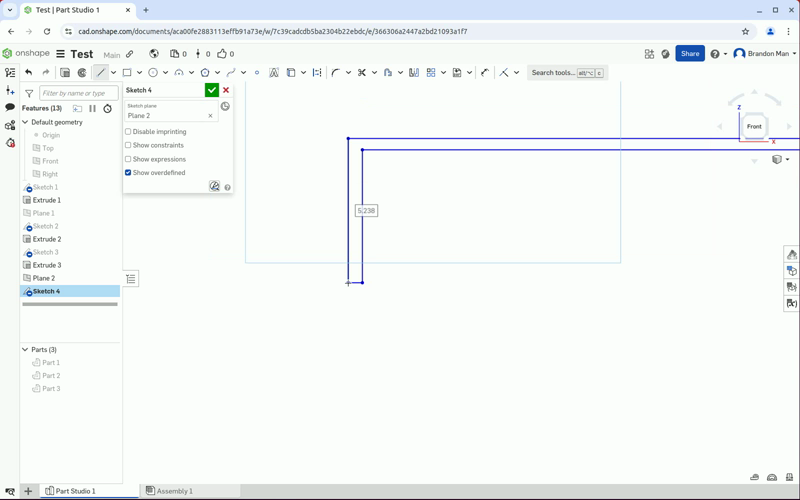
scroll(-6)
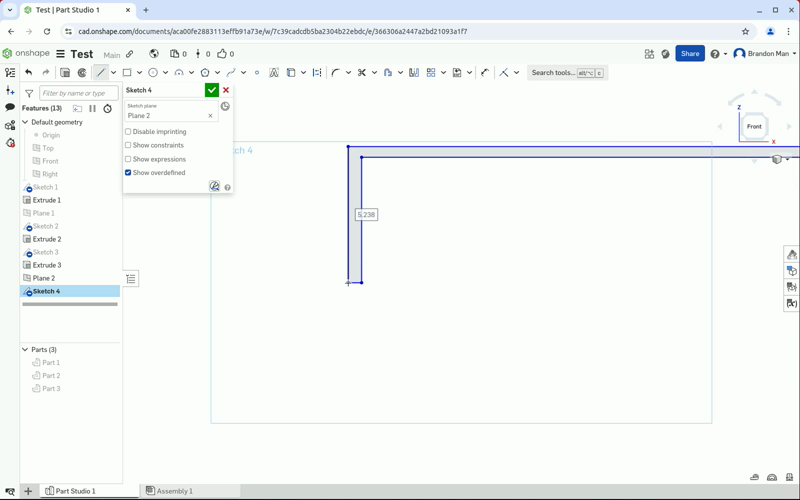
scroll(-6)
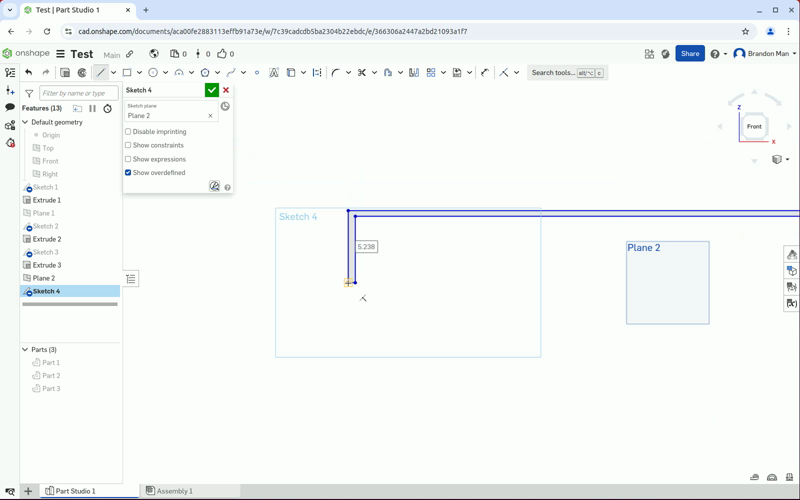
scroll(-6)
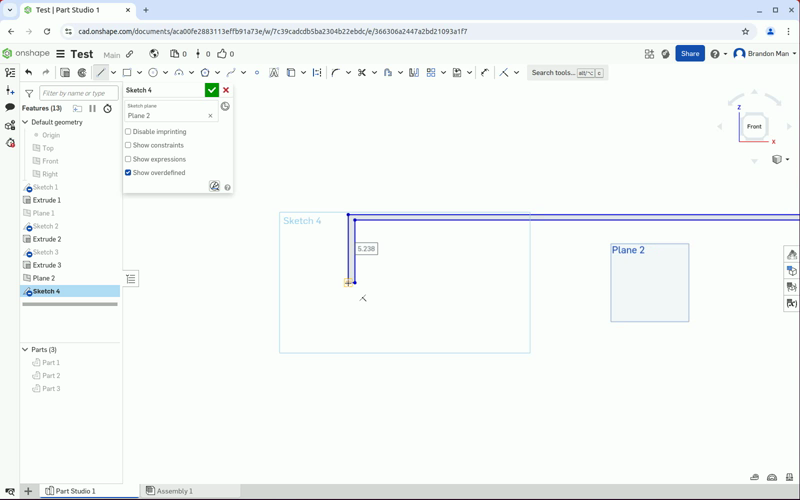
scroll(-6)
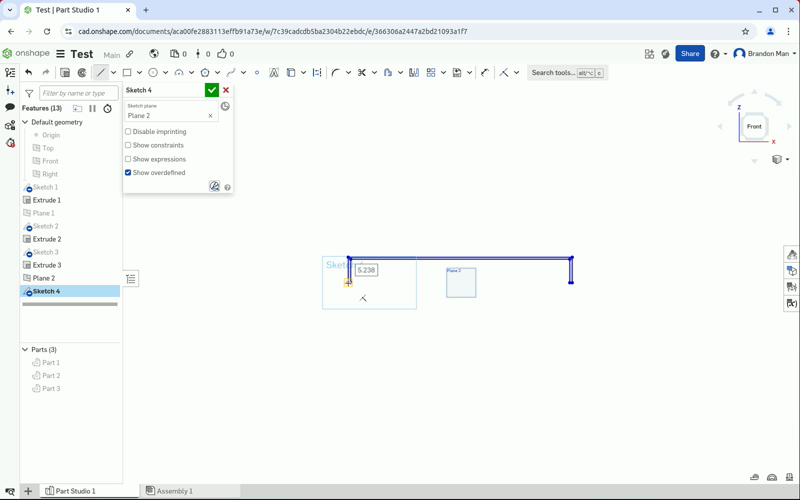
key(esc)
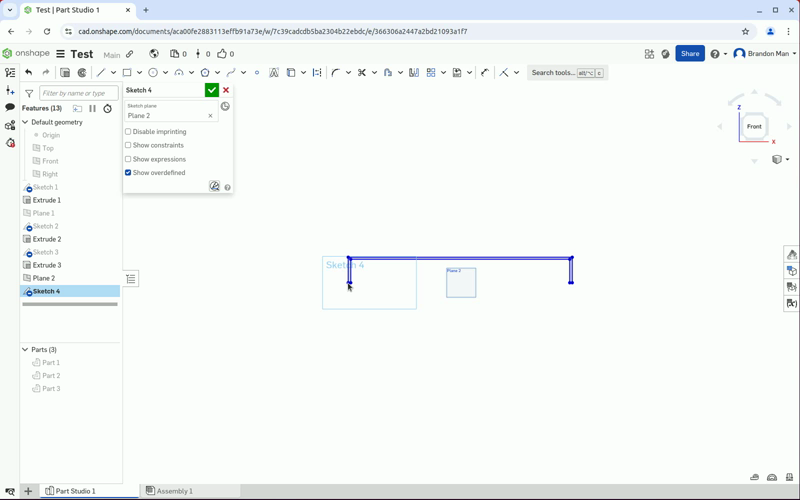
mouse_move(570, 262)
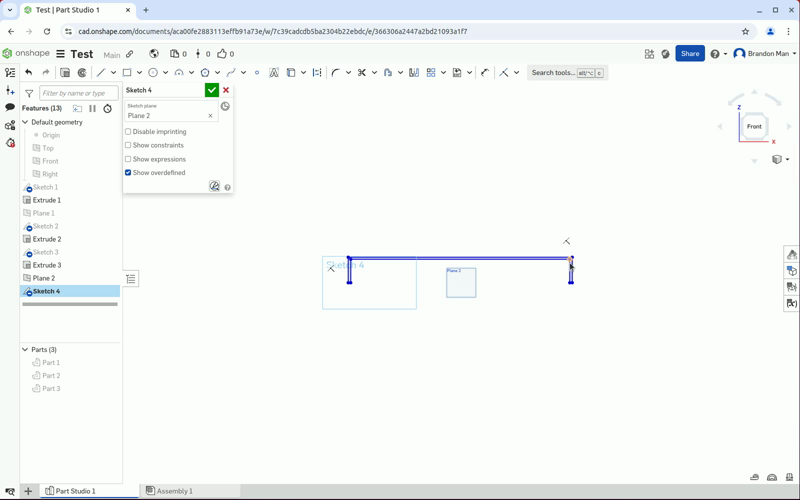
scroll(6)
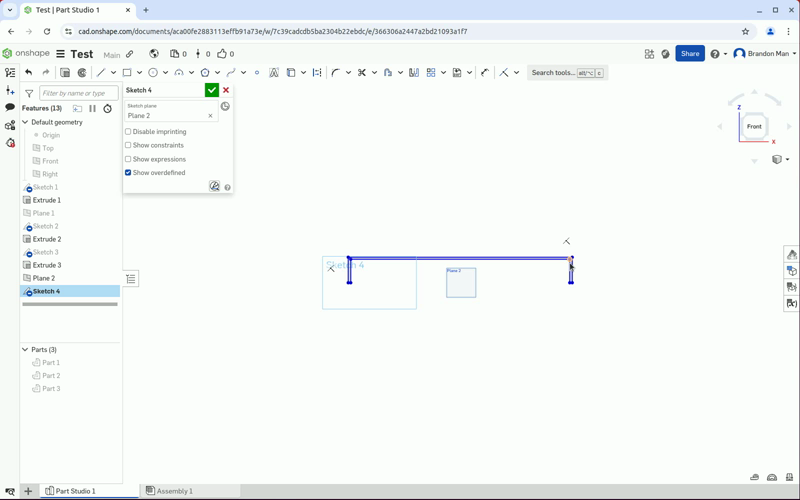
scroll(6)
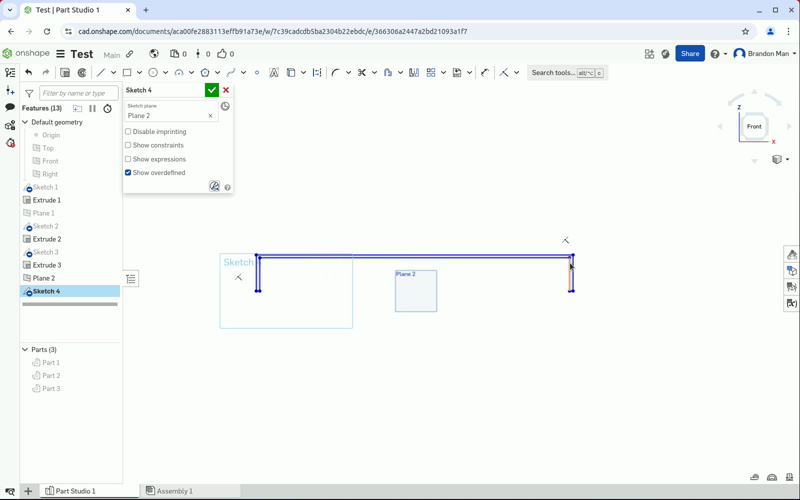
scroll(6)
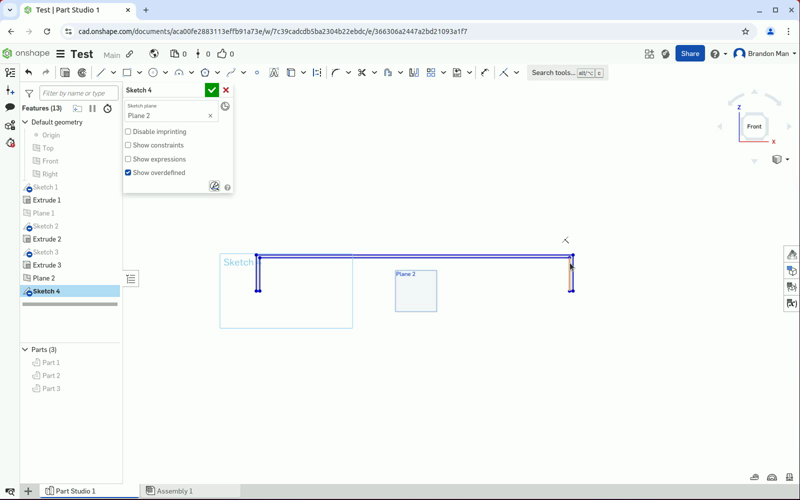
scroll(6)
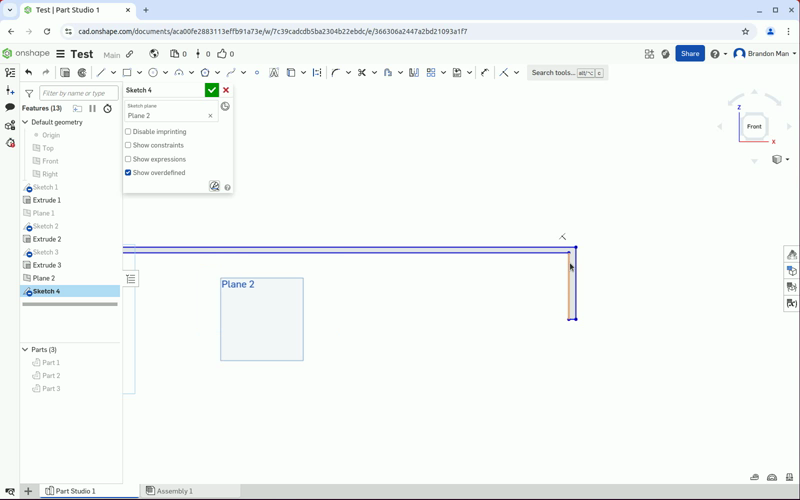
scroll(6)
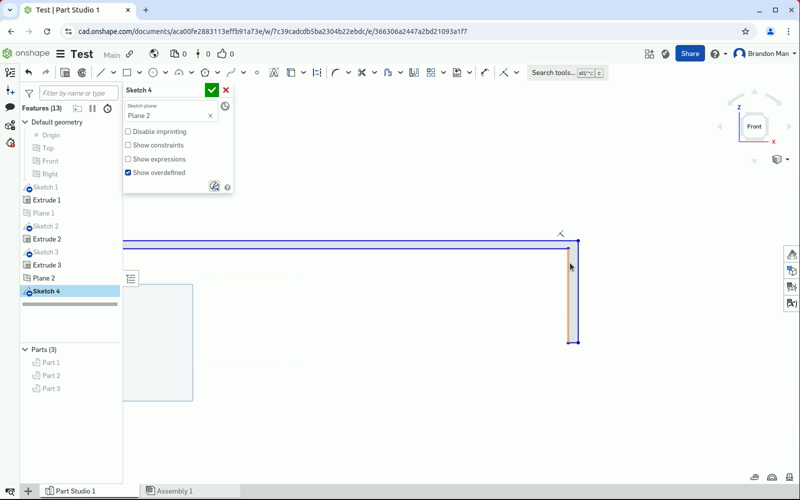
scroll(6)
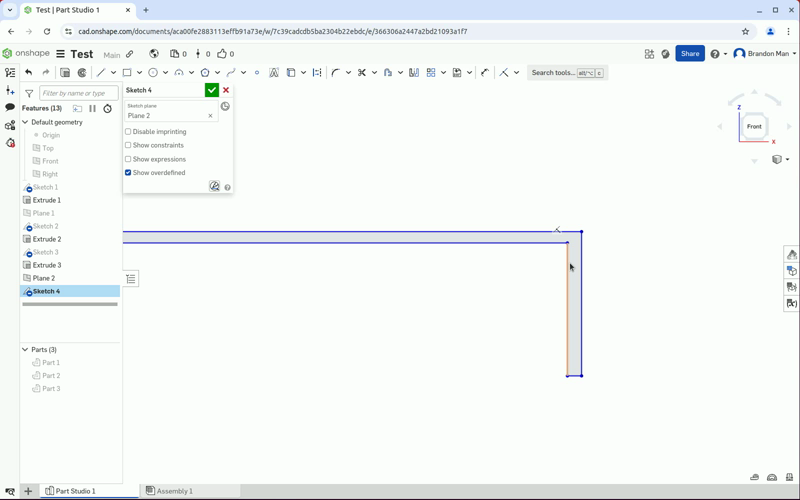
scroll(6)
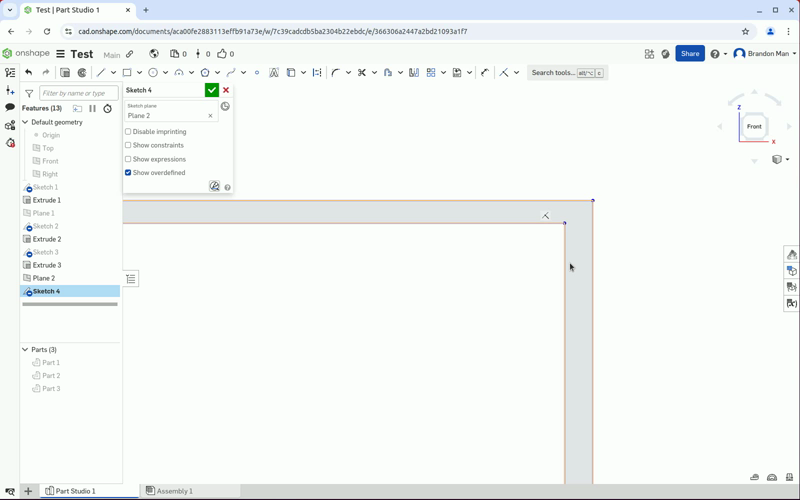
click(570, 262)
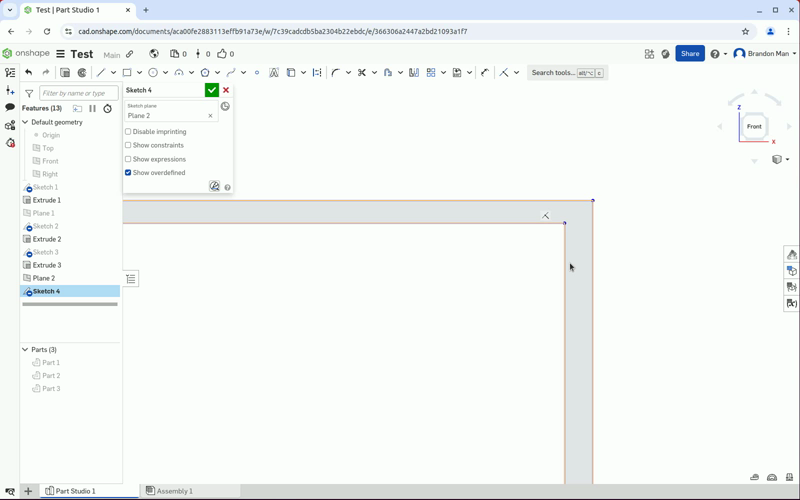
scroll(-6)
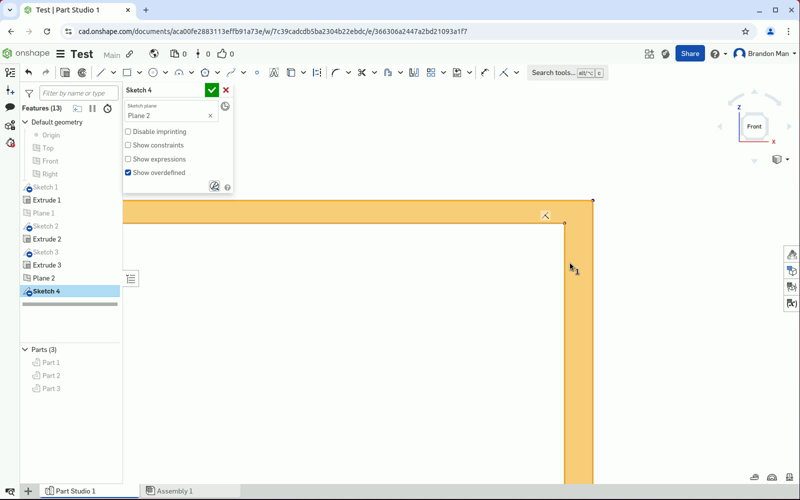
scroll(-6)
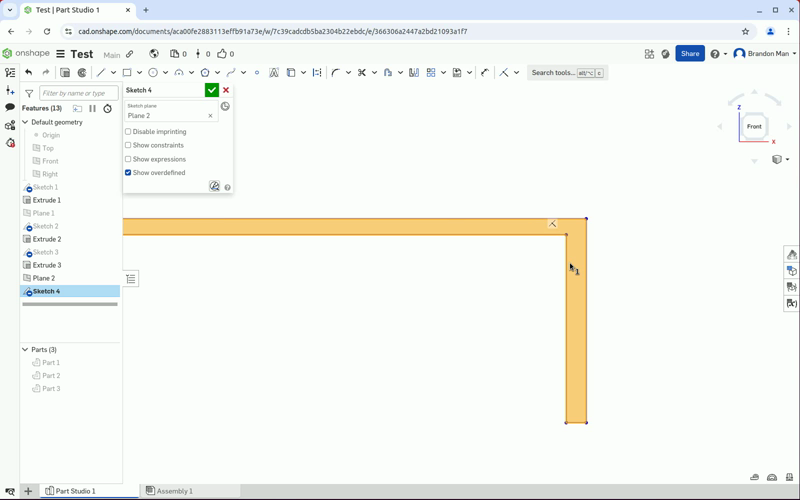
scroll(-6)
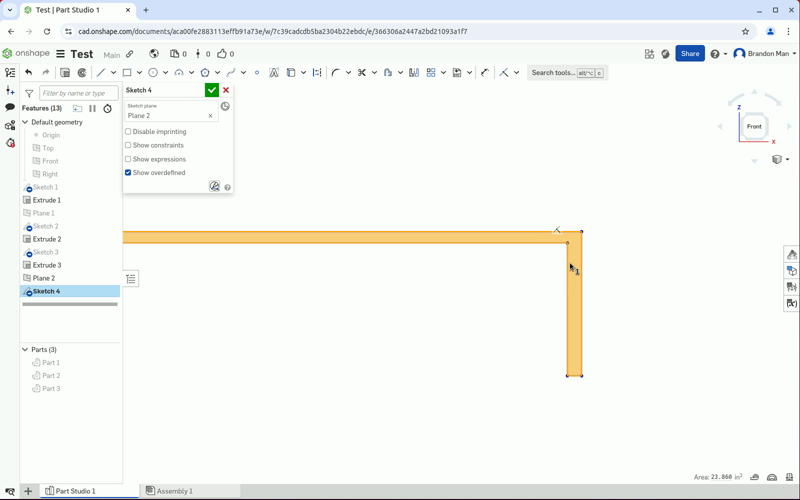
scroll(-6)
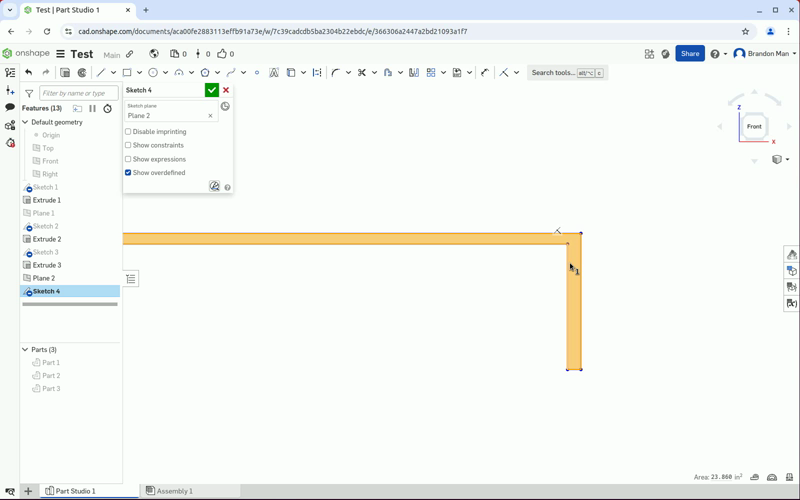
scroll(-6)
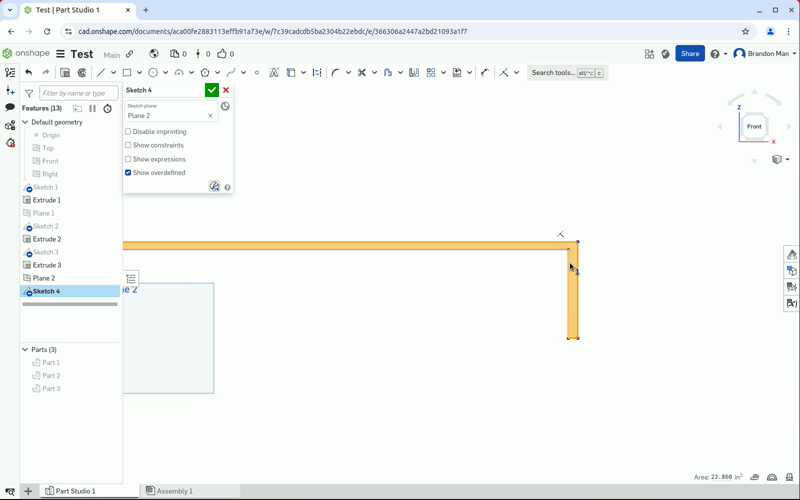
scroll(-6)
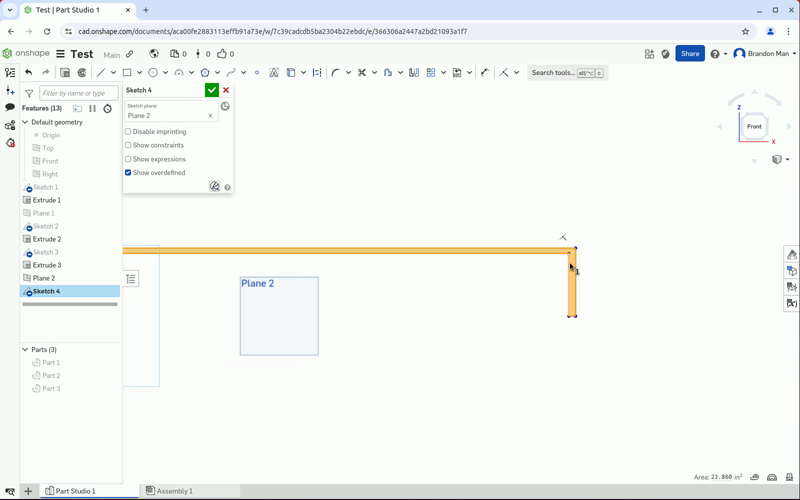
scroll(-6)
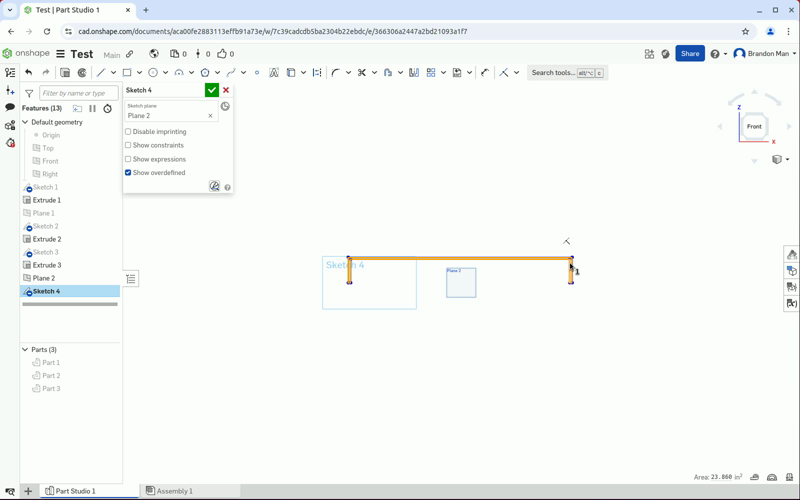
mouse_move(73, 352)
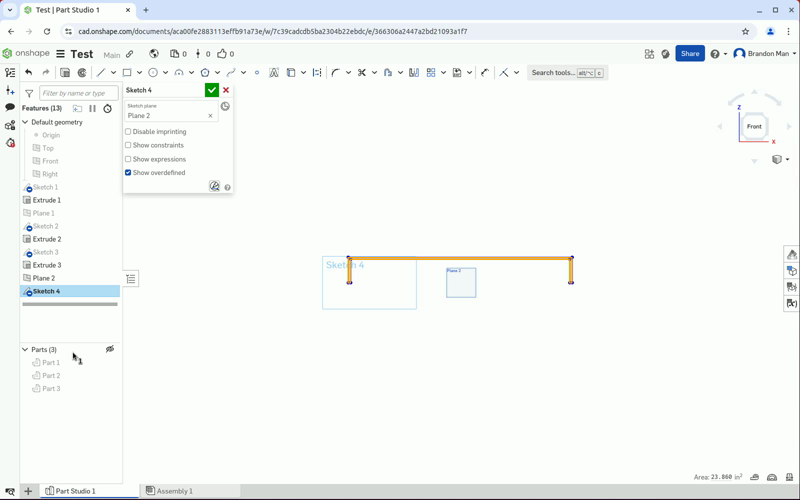
key(shift+y)
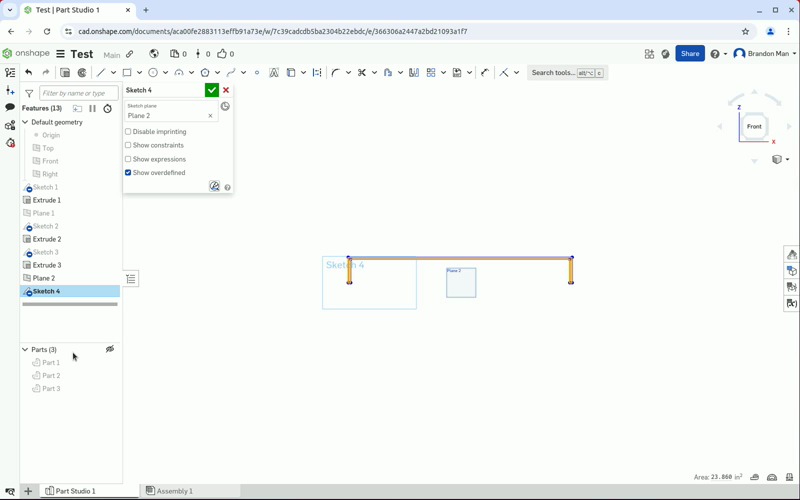
key(shift+e)
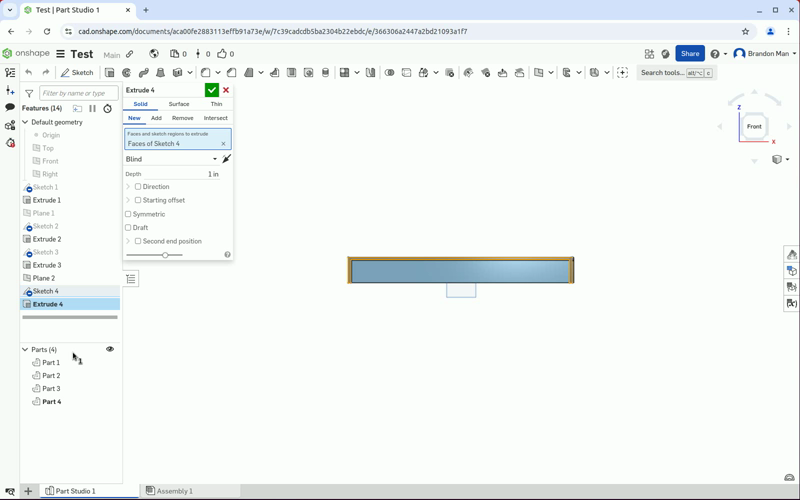
mouse_move(143, 106)
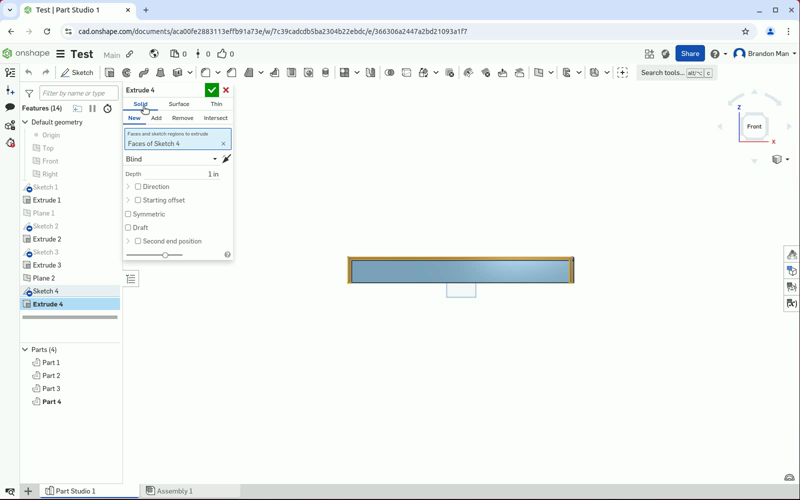
click(143, 106)
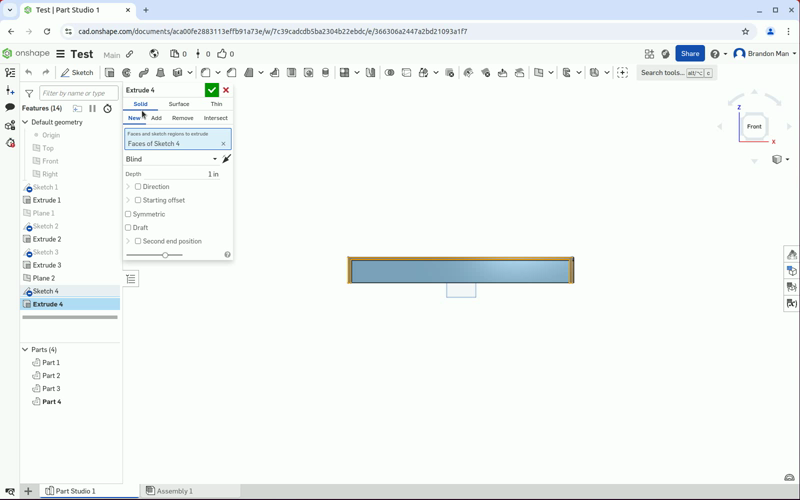
mouse_move(137, 120)
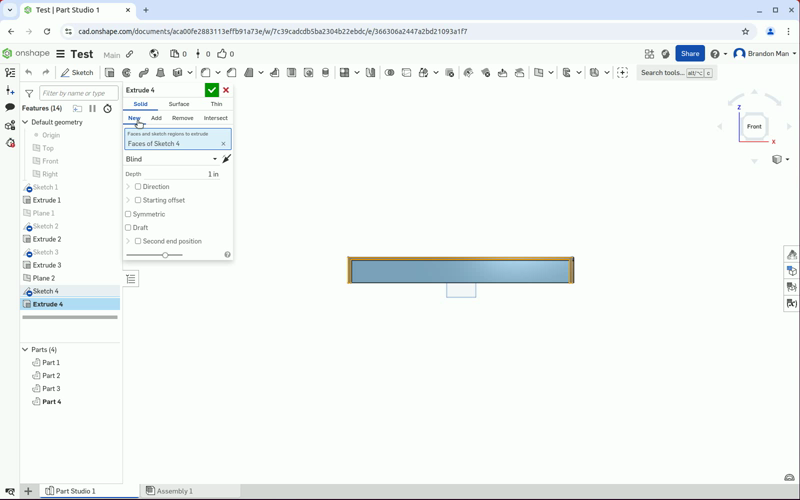
click(137, 120)
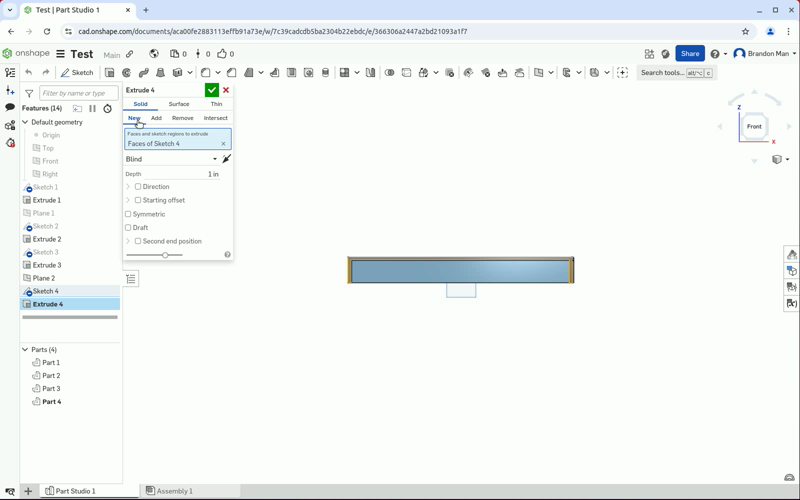
key(tab, 4)
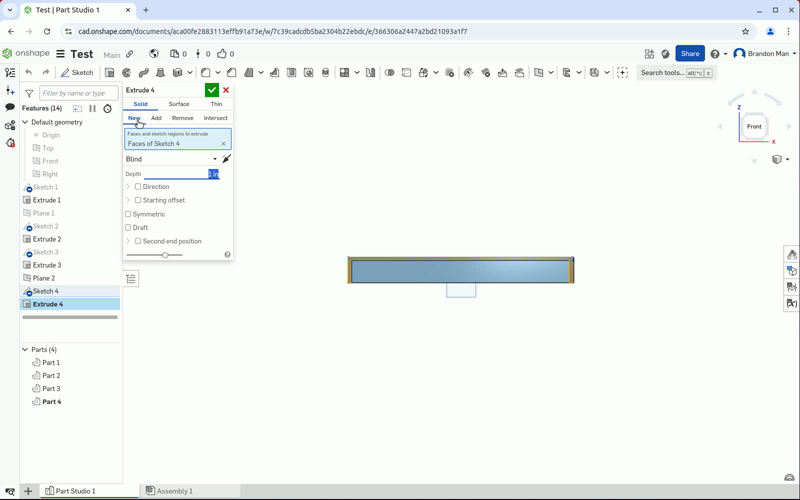
text(0.722)
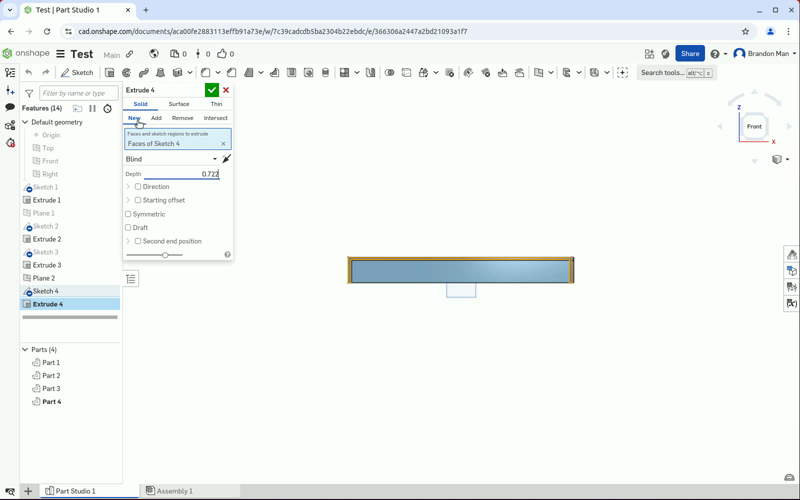
key(enter)
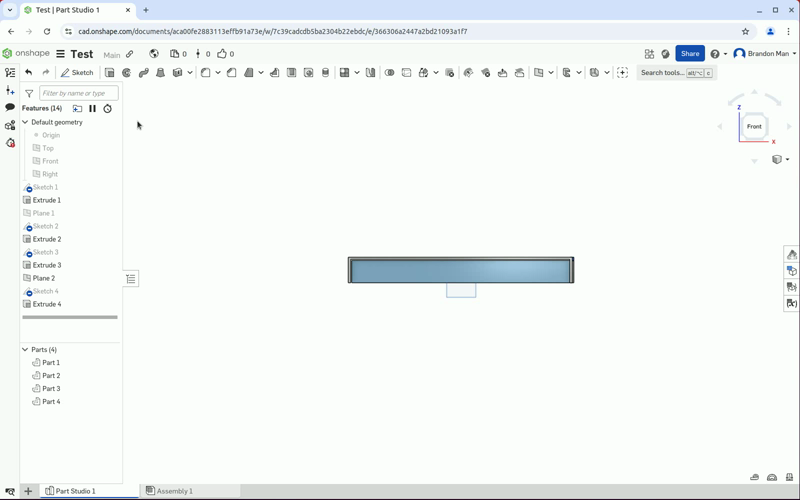
key(shift+h)
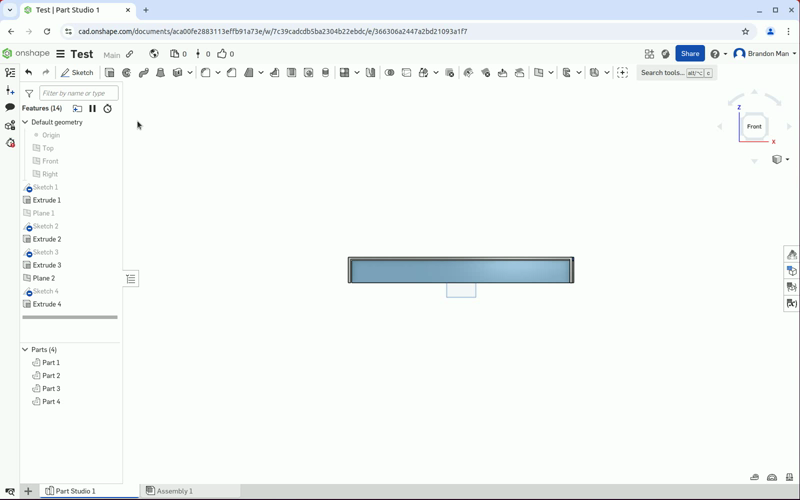
key(shift+h)
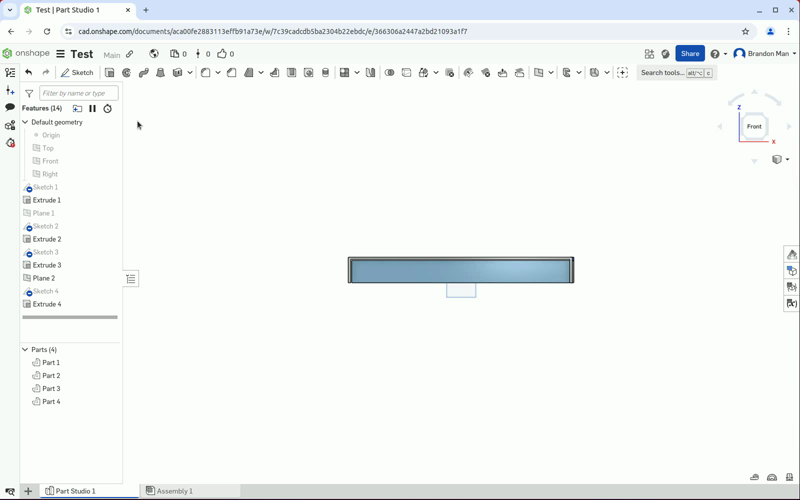
mouse_move(73, 189)
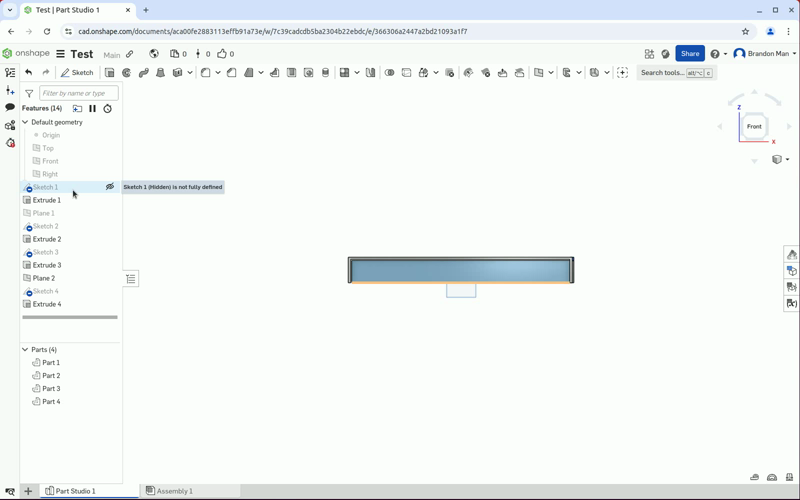
click(73, 189)
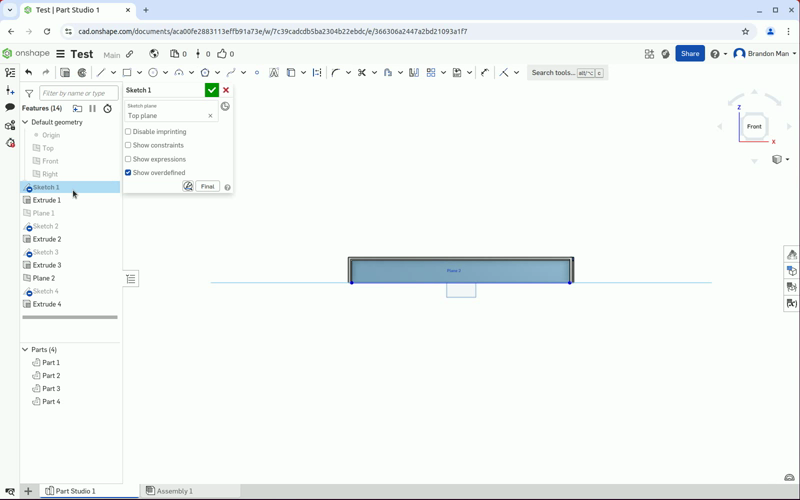
mouse_move(229, 92)
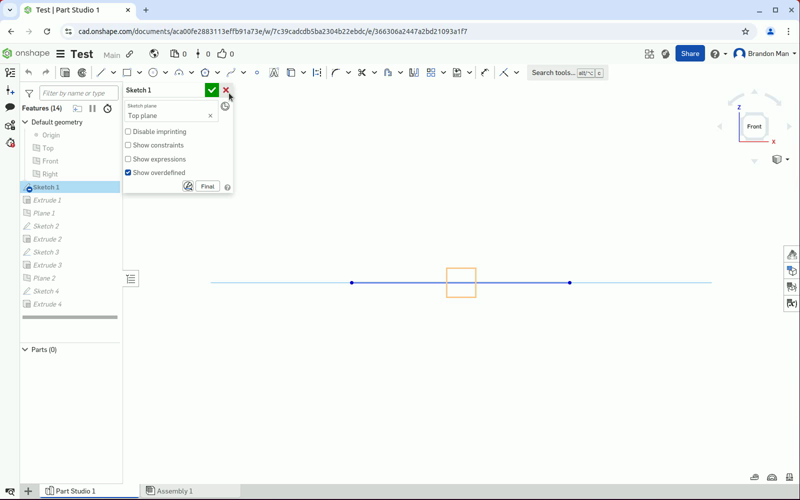
click(229, 92)
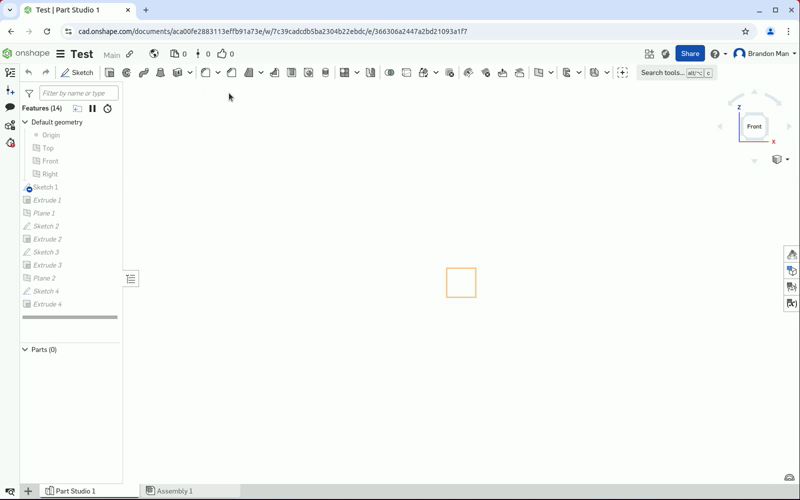
key(shift+s)
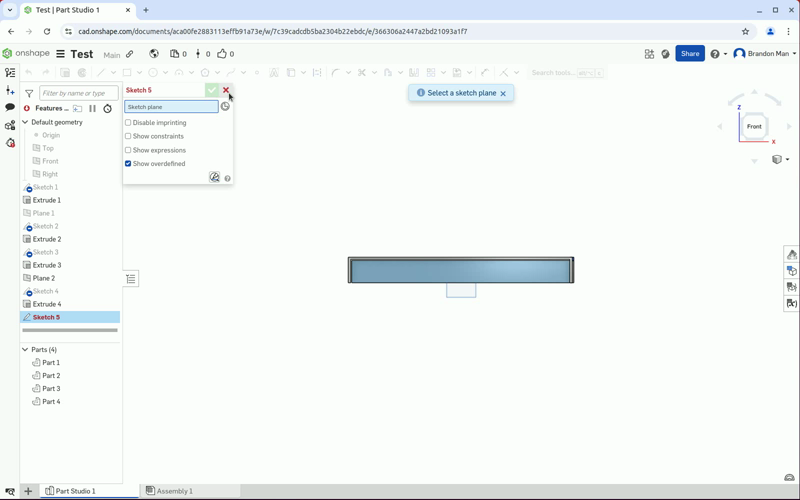
mouse_move(73, 280)
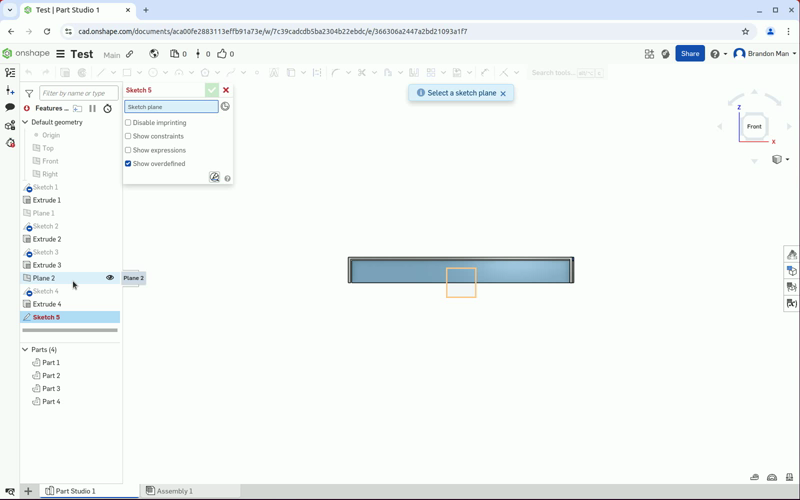
click(73, 280)
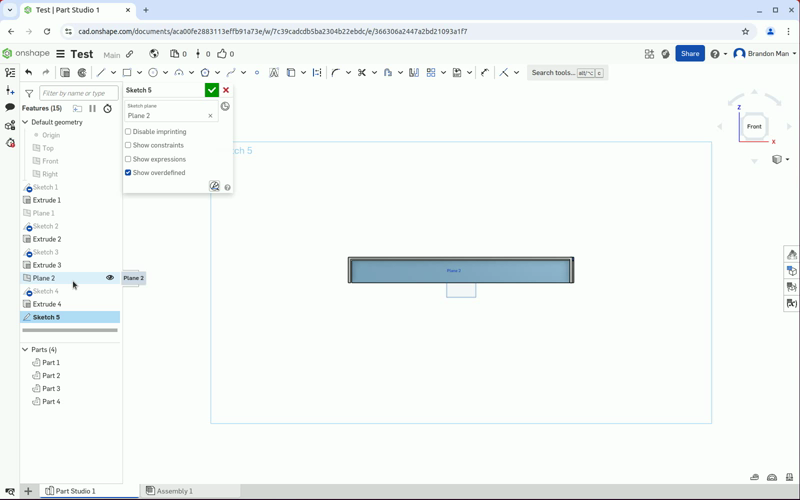
mouse_move(73, 352)
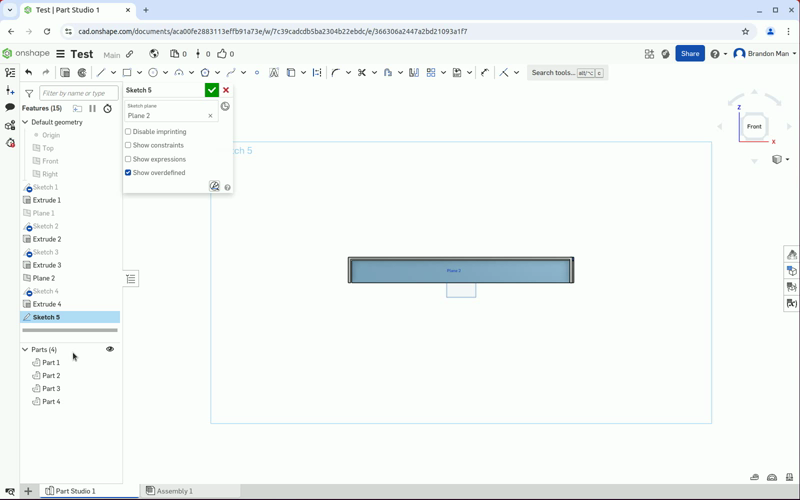
key(y)
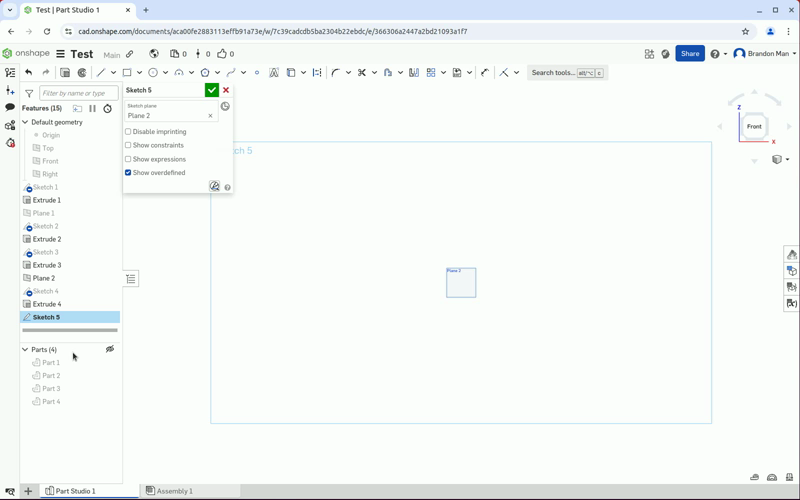
key(l)
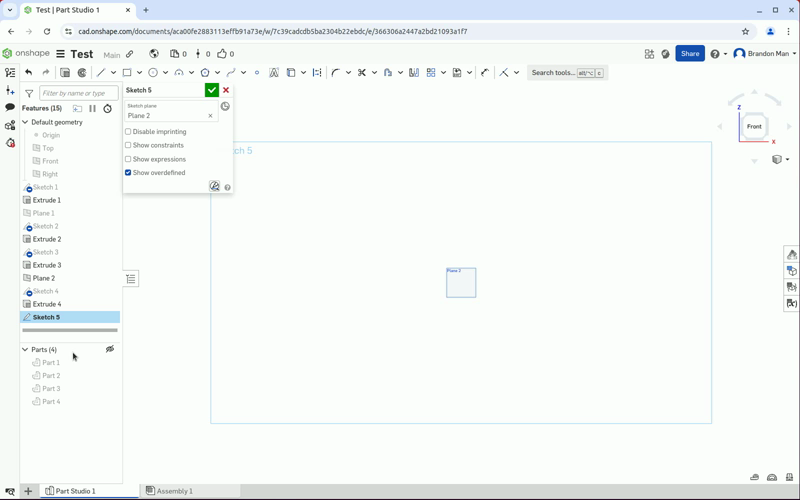
key_down(shift)
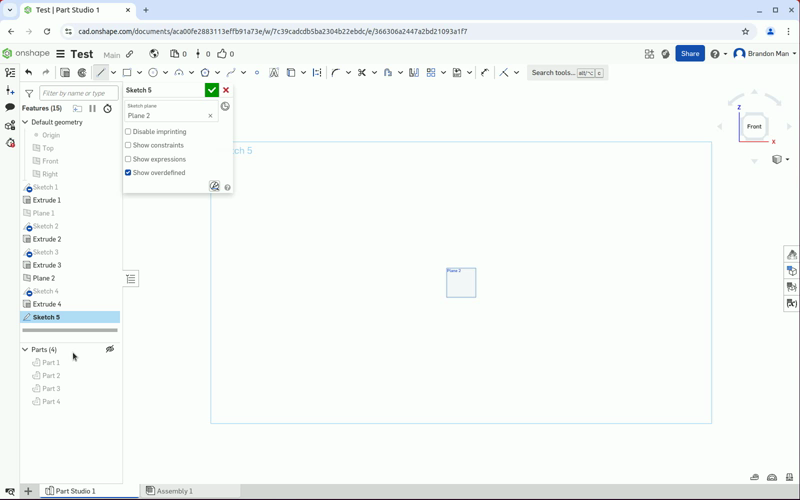
mouse_move(351, 282)
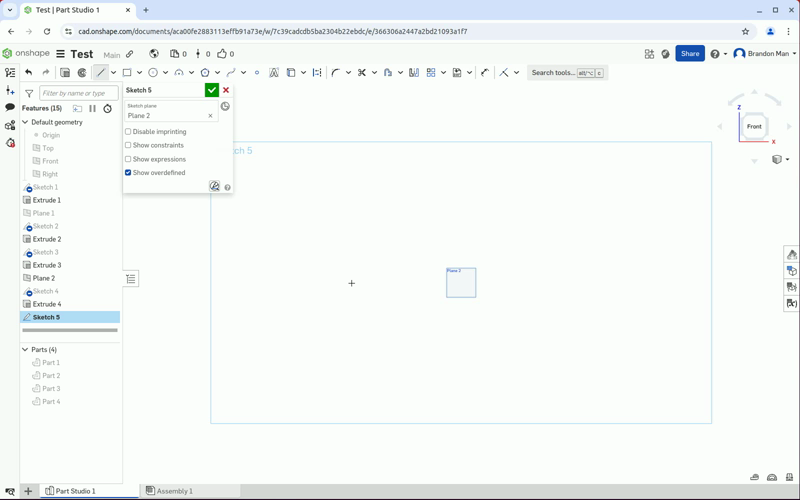
click(351, 282)
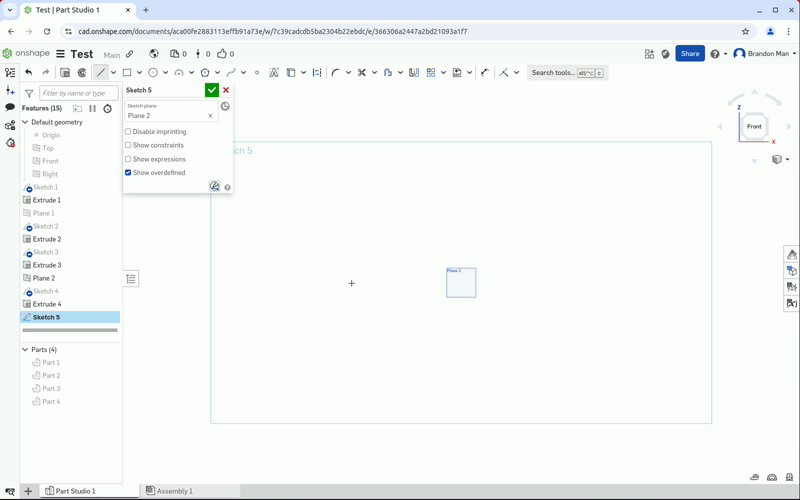
key_up(shift)
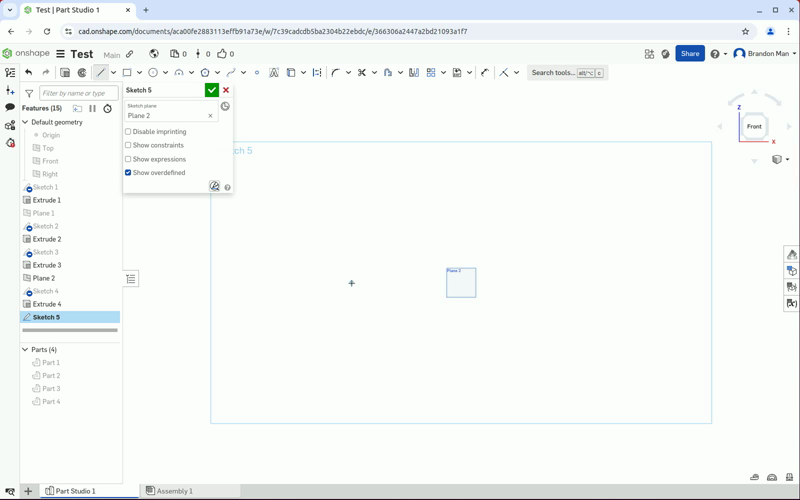
key_down(shift)
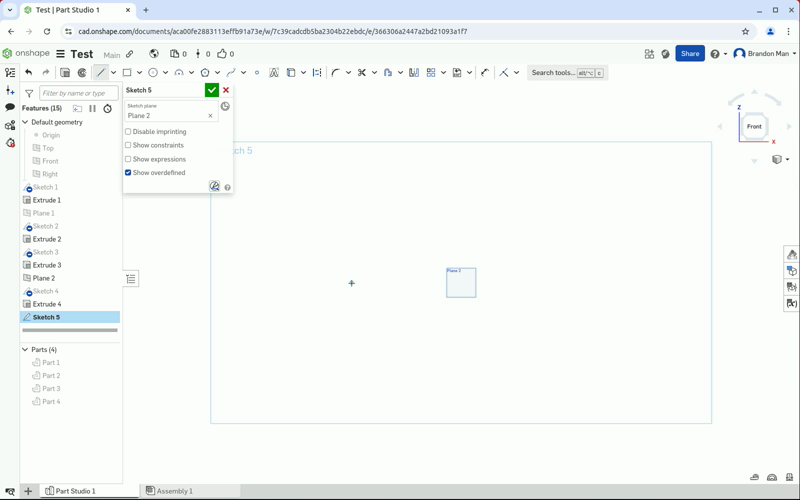
mouse_move(569, 282)
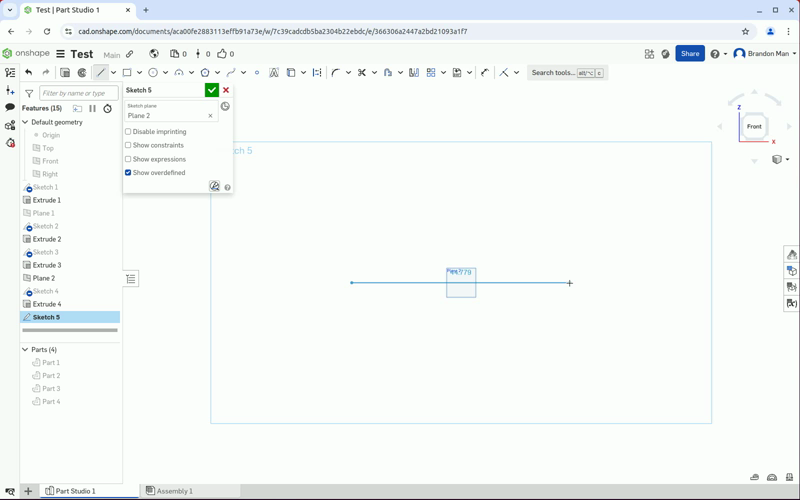
click(569, 282)
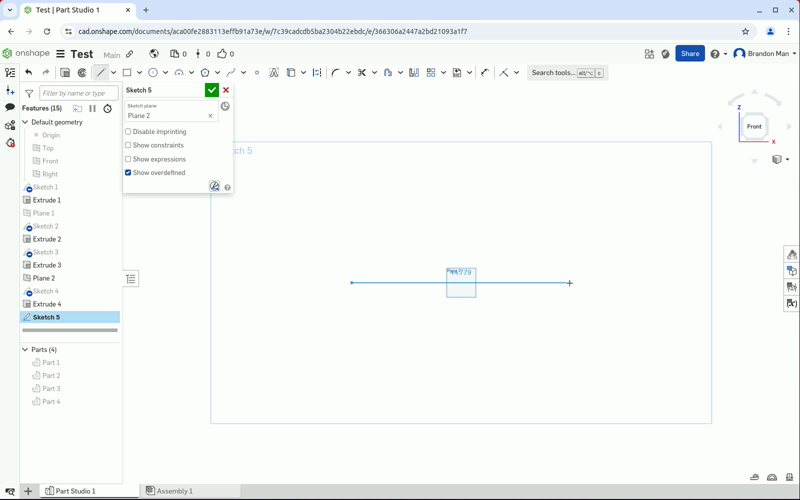
key_up(shift)
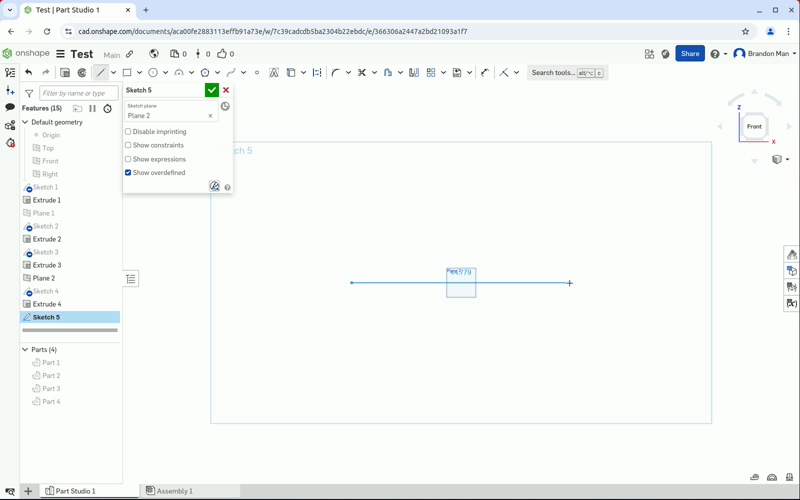
key_down(shift)
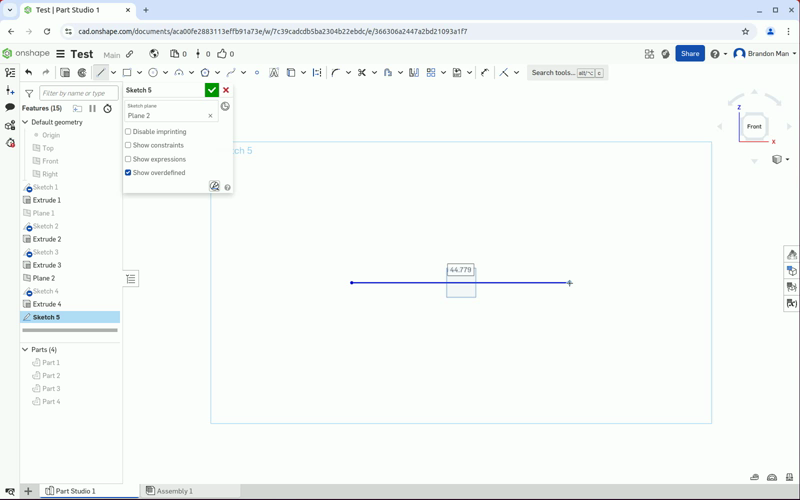
mouse_move(589, 282)
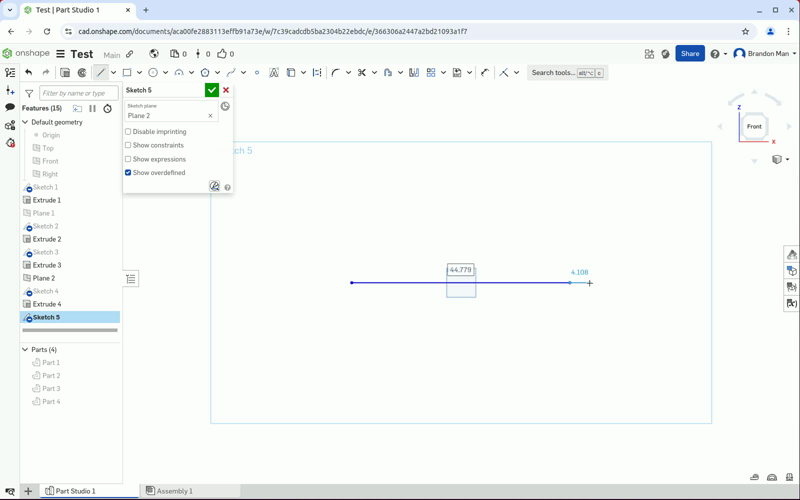
mouse_move(569, 260)
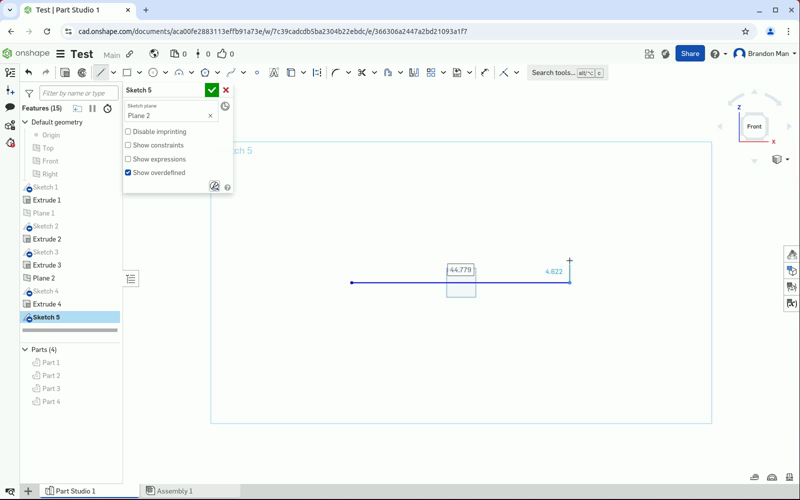
click(569, 260)
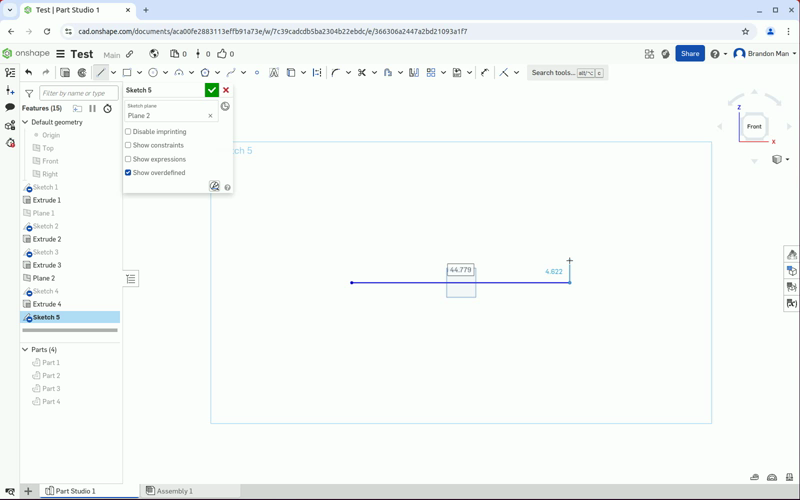
key_up(shift)
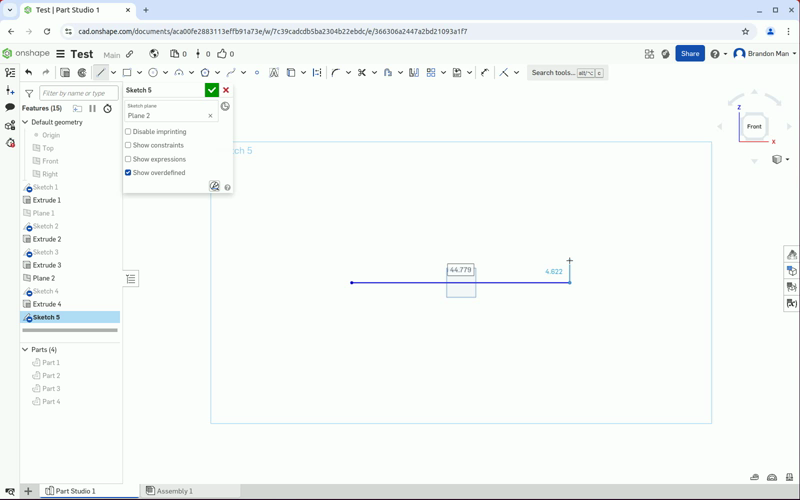
key_down(shift)
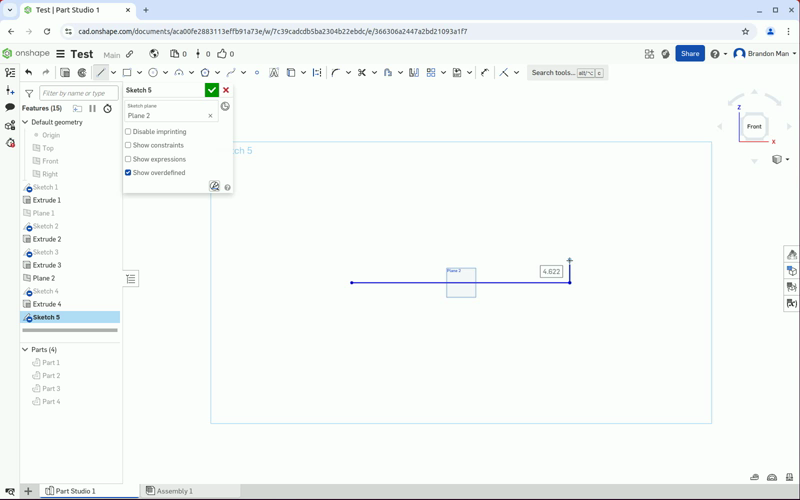
mouse_move(351, 260)
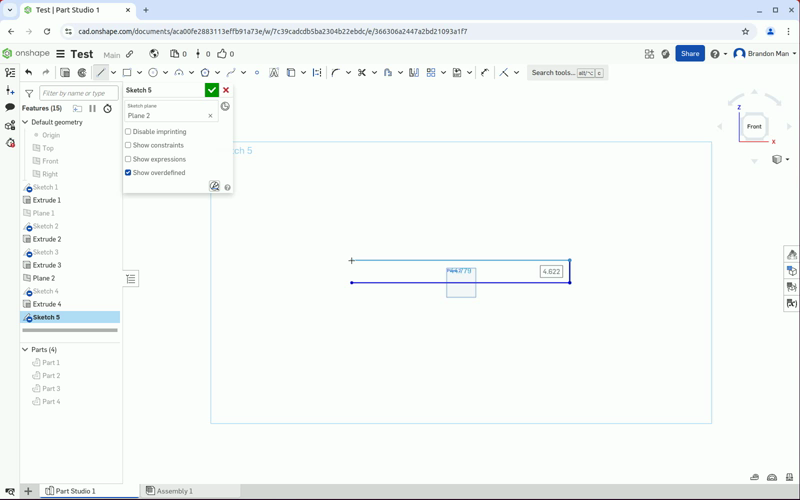
click(351, 260)
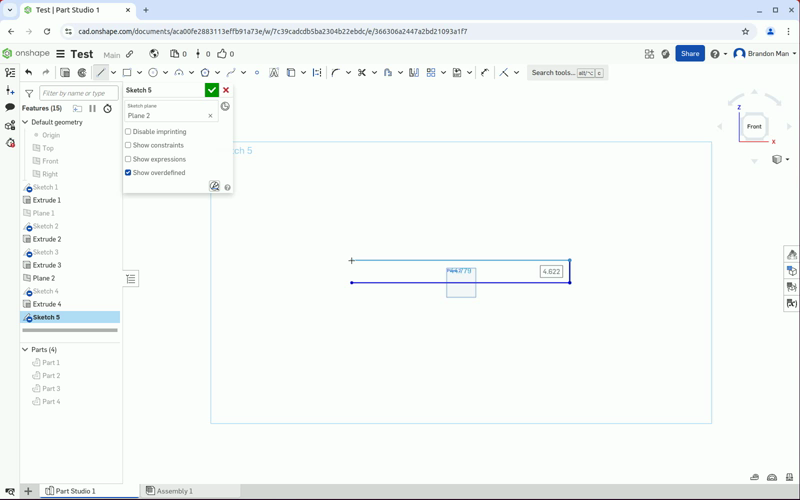
key_up(shift)
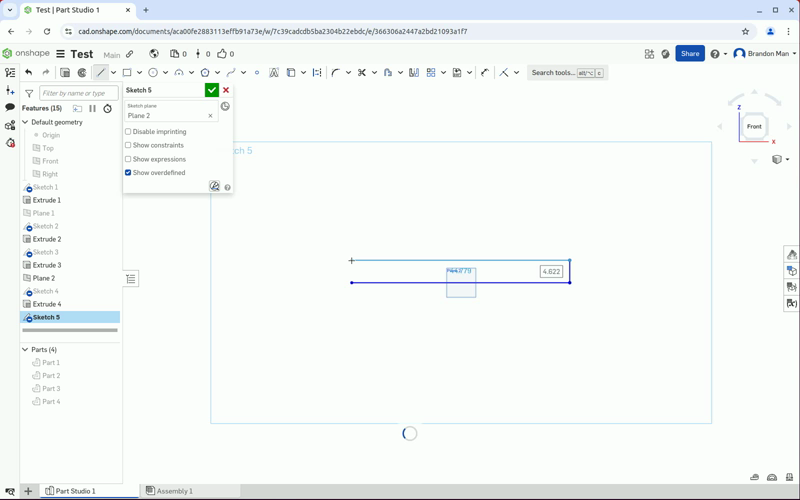
mouse_move(381, 260)
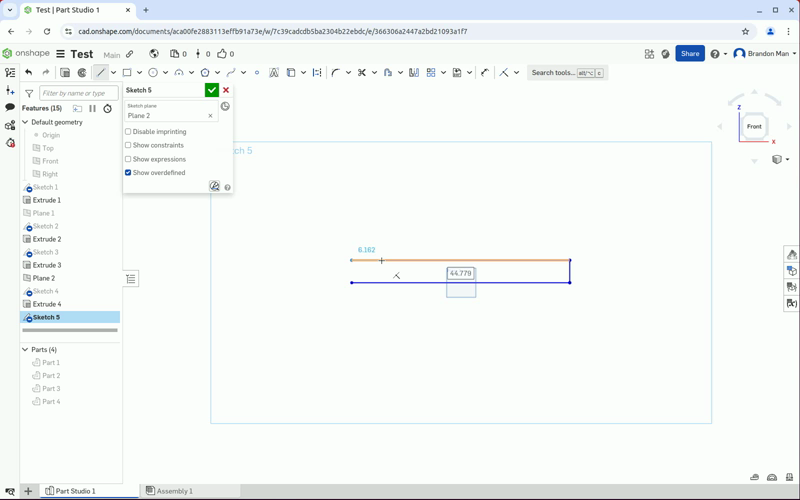
key_down(shift)
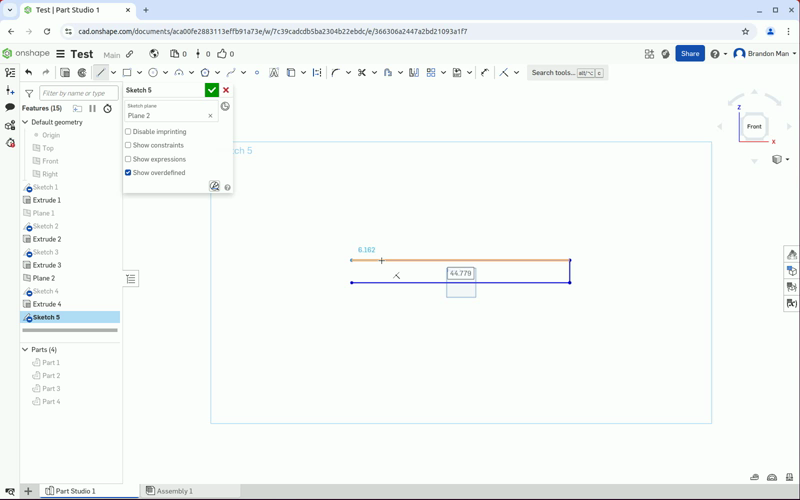
mouse_move(351, 282)
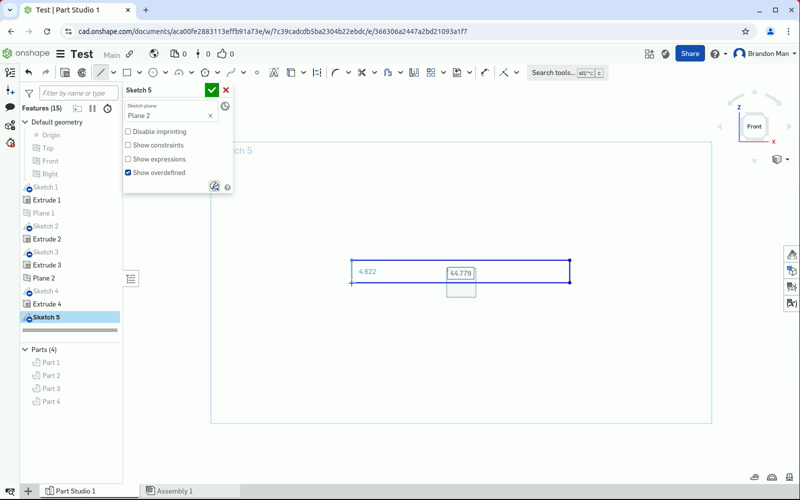
key_up(shift)
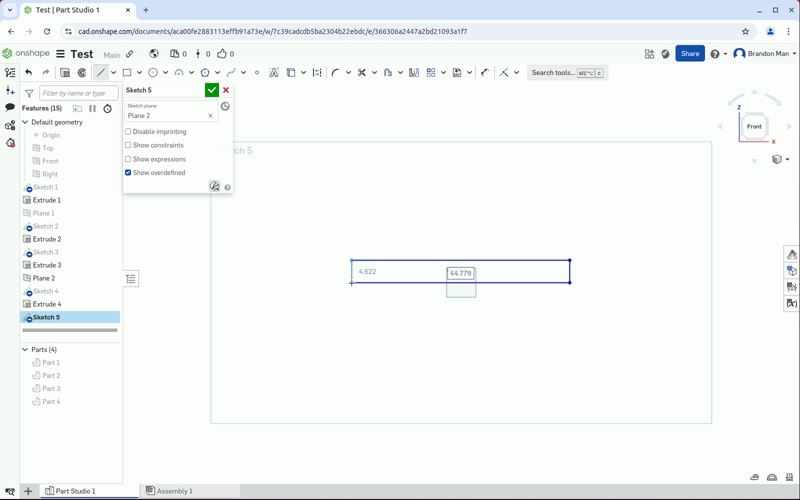
click(351, 282)
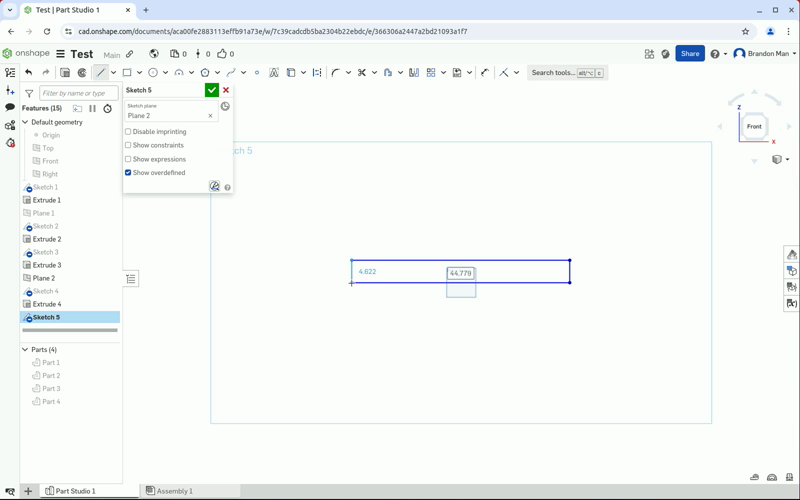
key(esc)
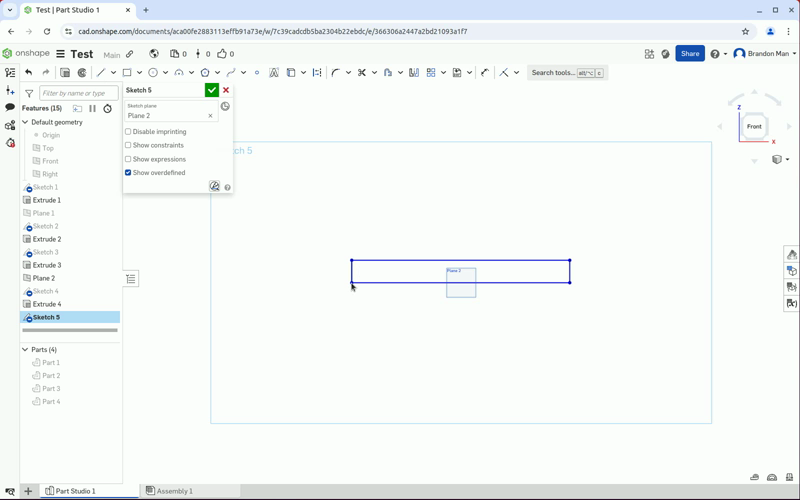
mouse_move(528, 277)
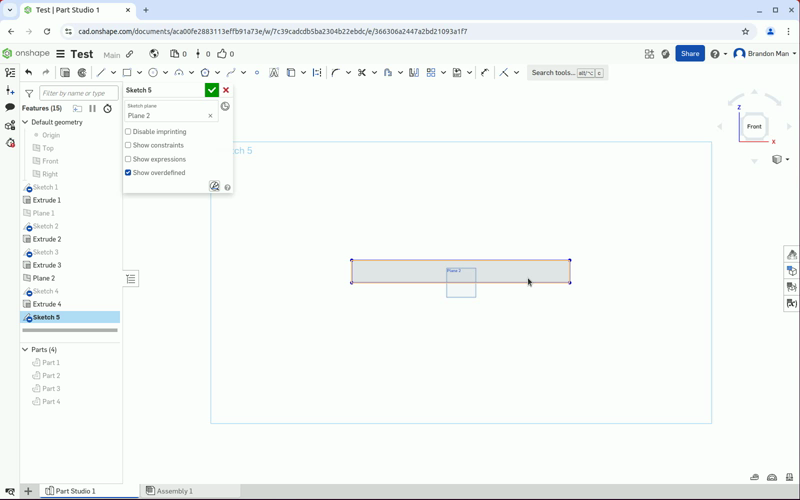
click(528, 277)
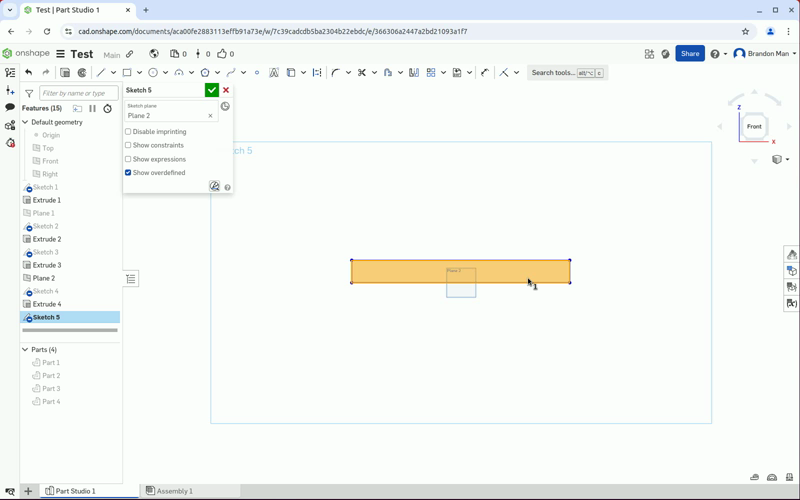
mouse_move(73, 352)
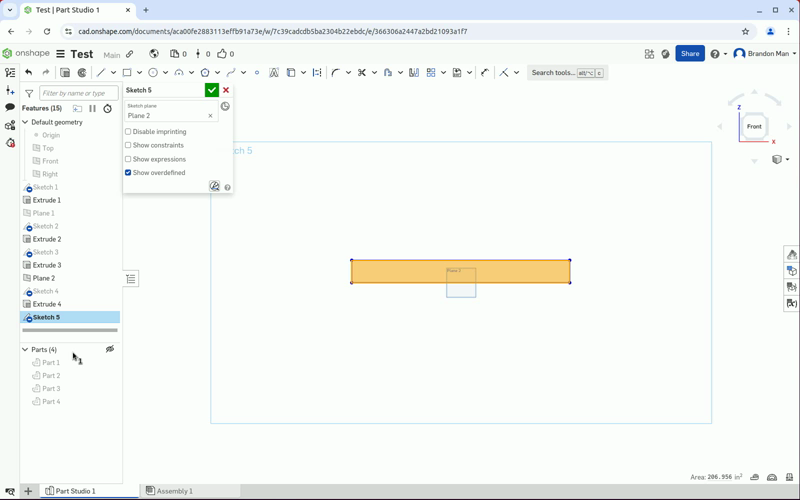
key(shift+y)
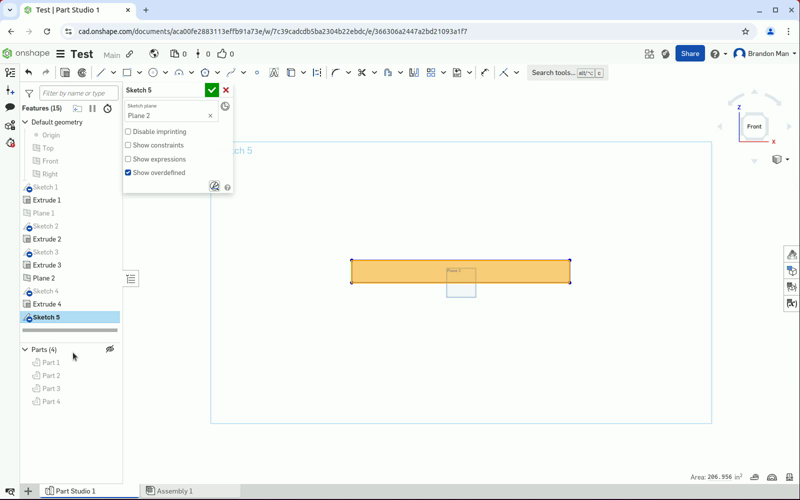
key(shift+e)
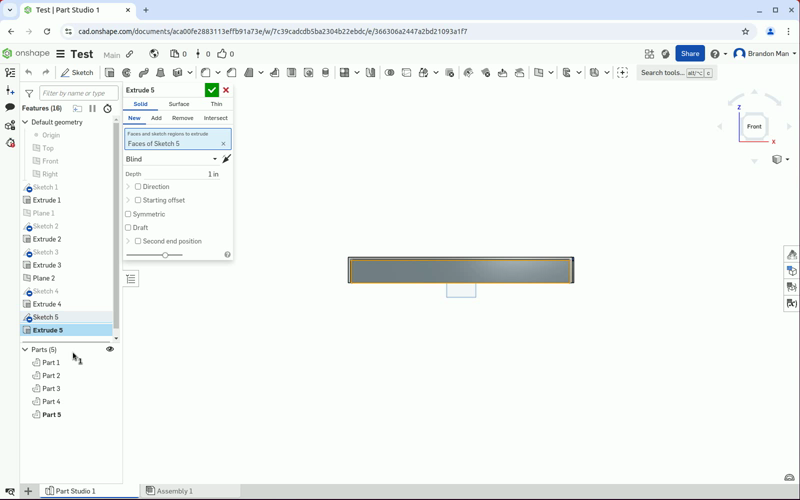
mouse_move(143, 106)
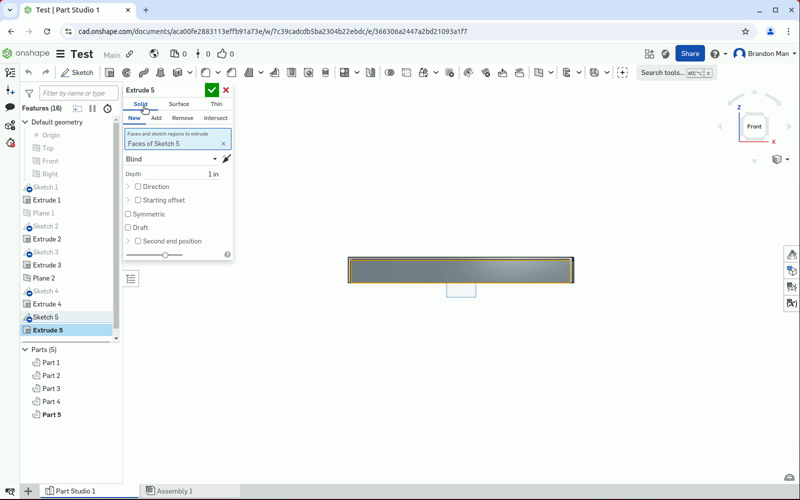
click(143, 106)
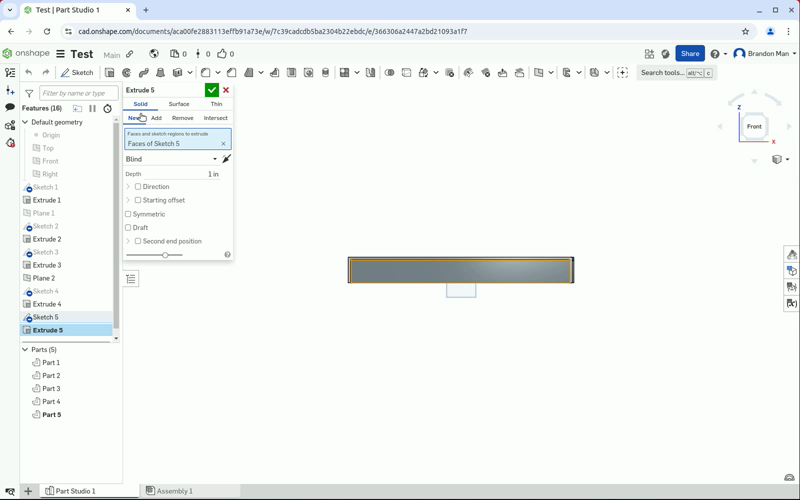
mouse_move(137, 120)
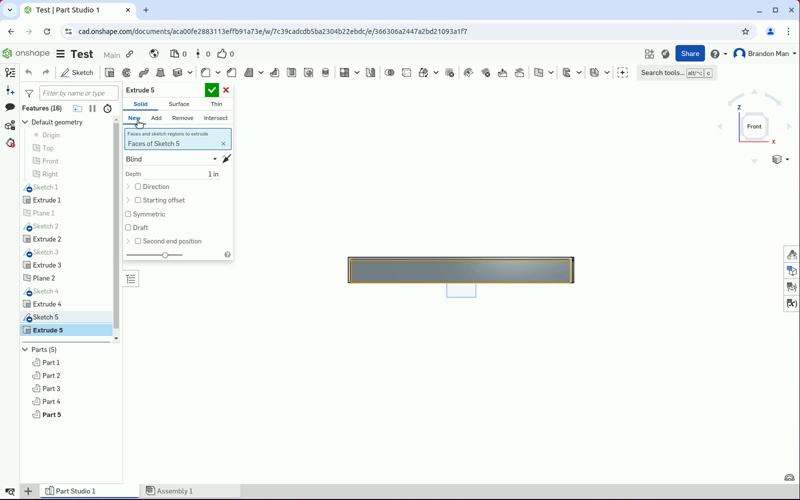
click(137, 120)
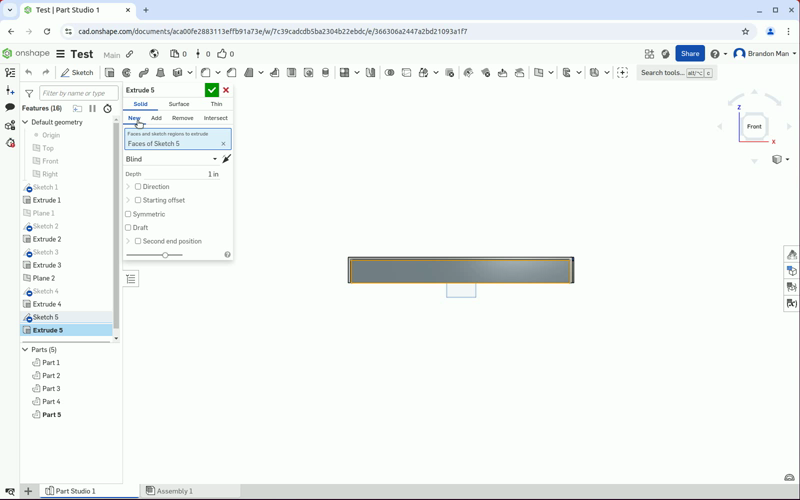
key(tab, 4)
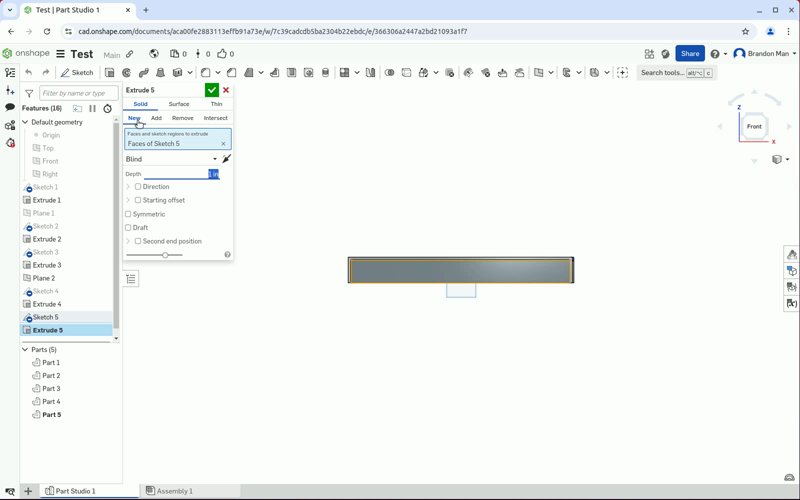
text(0.722)
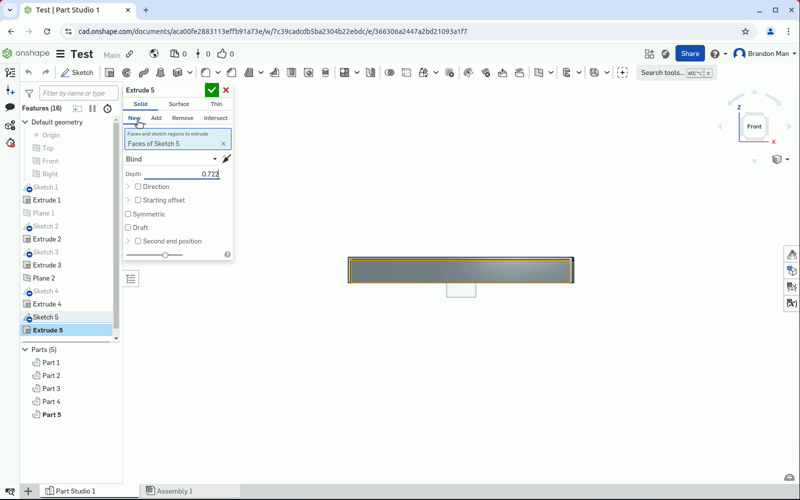
key(enter)
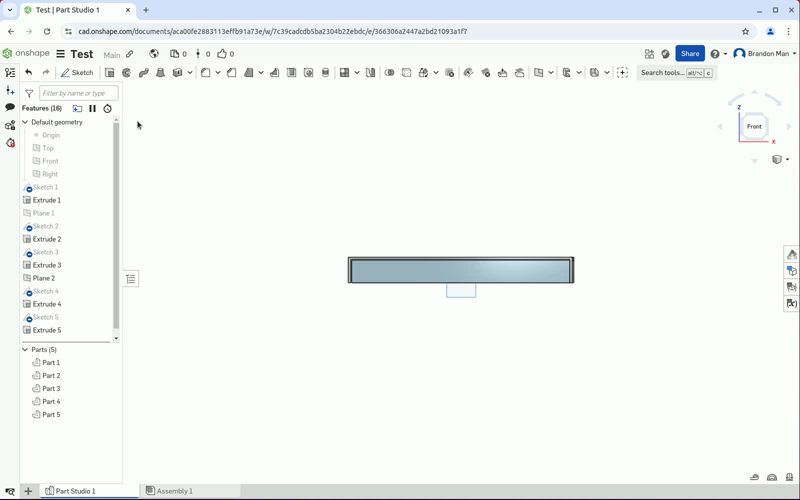
key(shift+h)
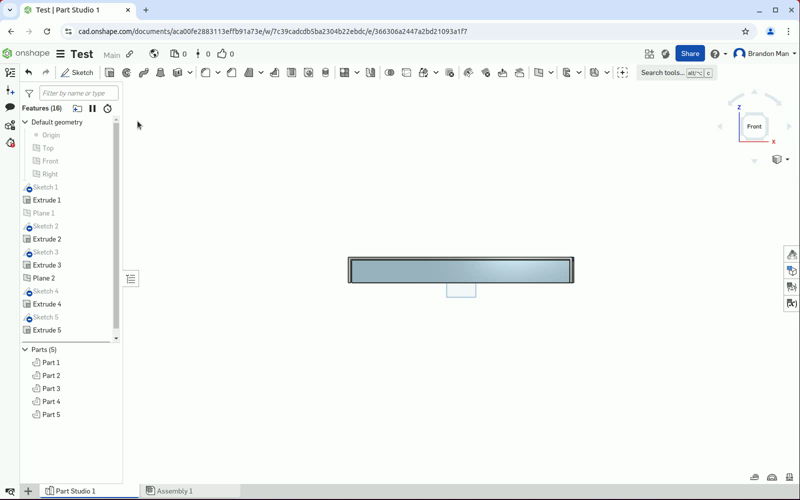
key(shift+h)
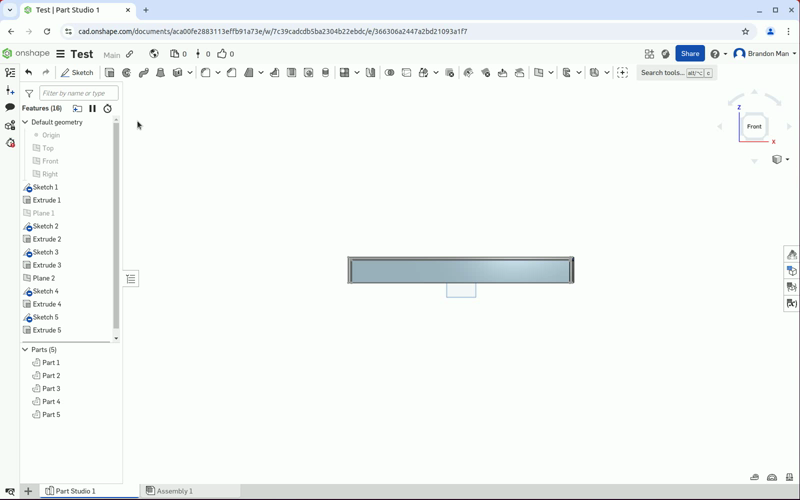
key(shift+7)
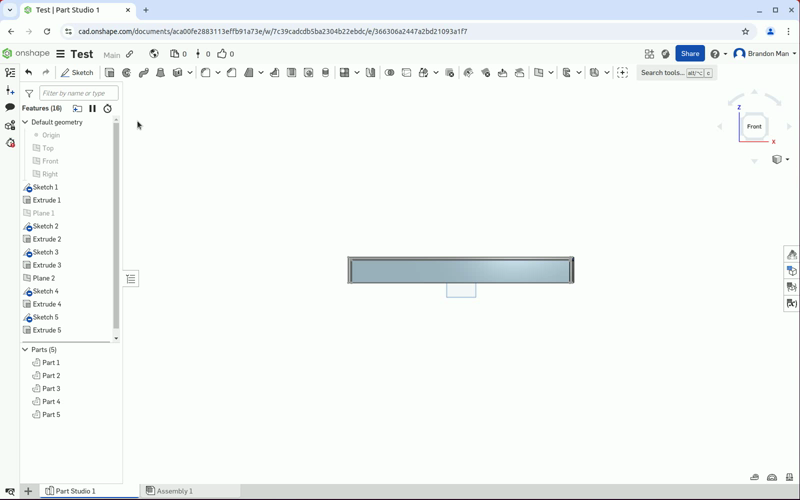
key(left, 2)
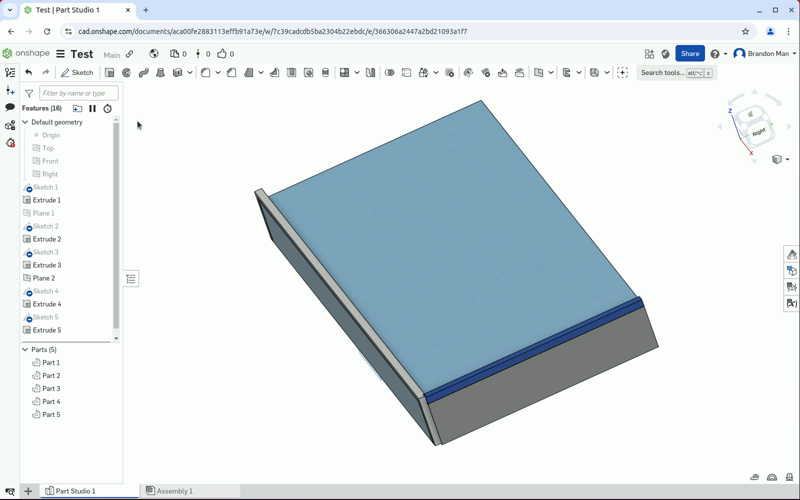
key(down, 2)
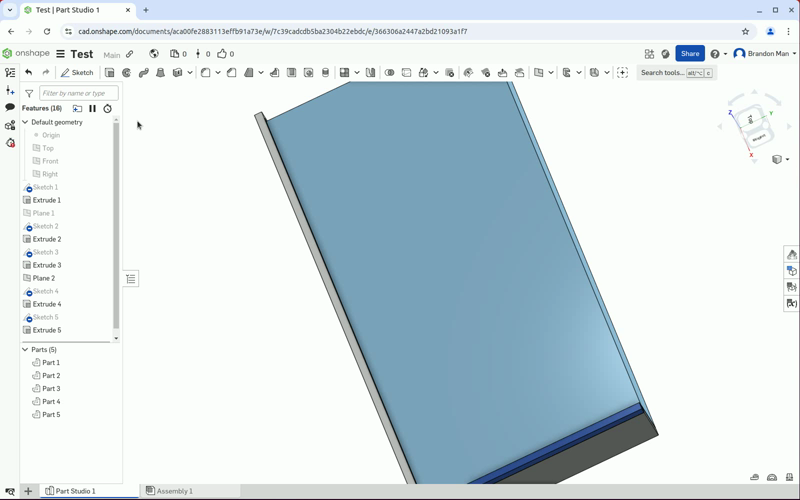
key(up, 2)
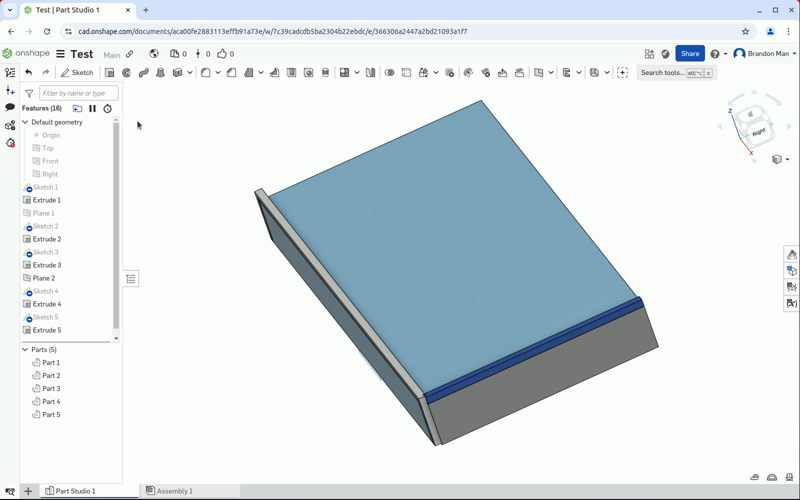
key(right, 2)
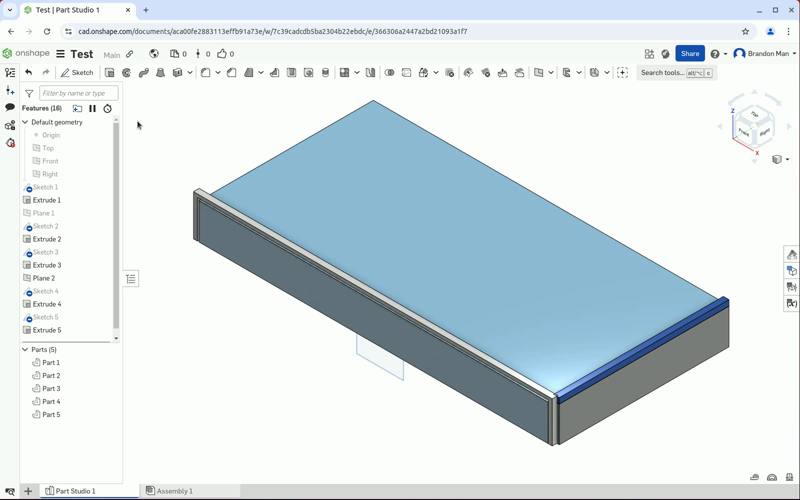
mouse_move(69, 189)
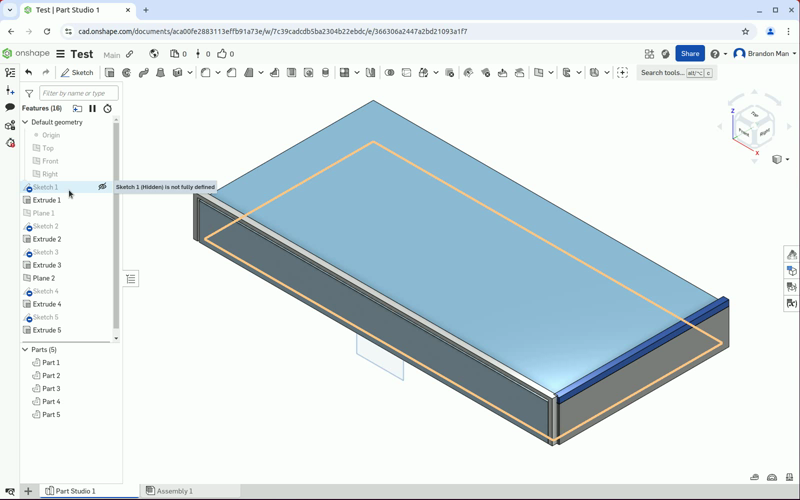
click(69, 189)